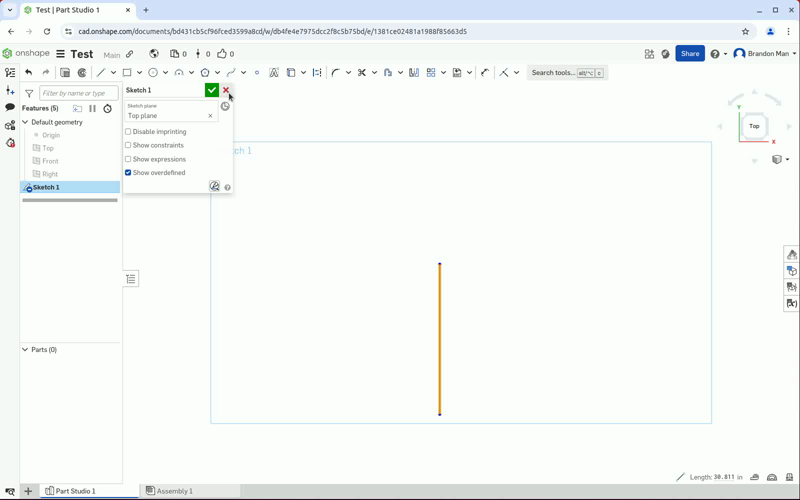
key(shift+h)
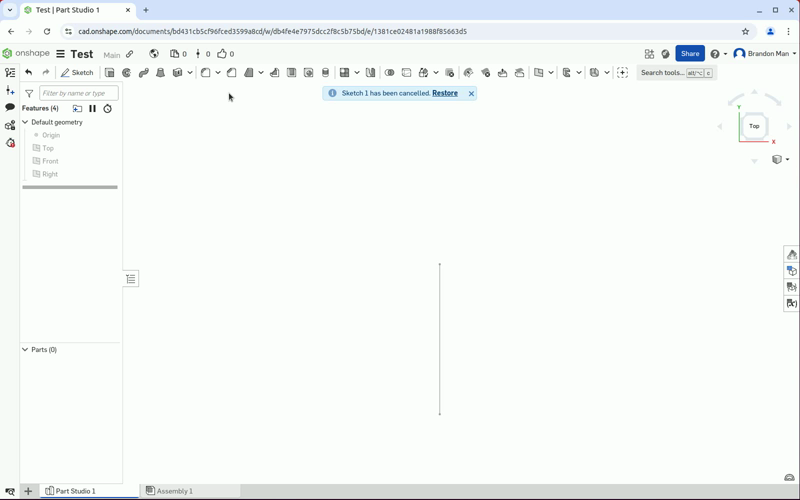
mouse_move(73, 352)
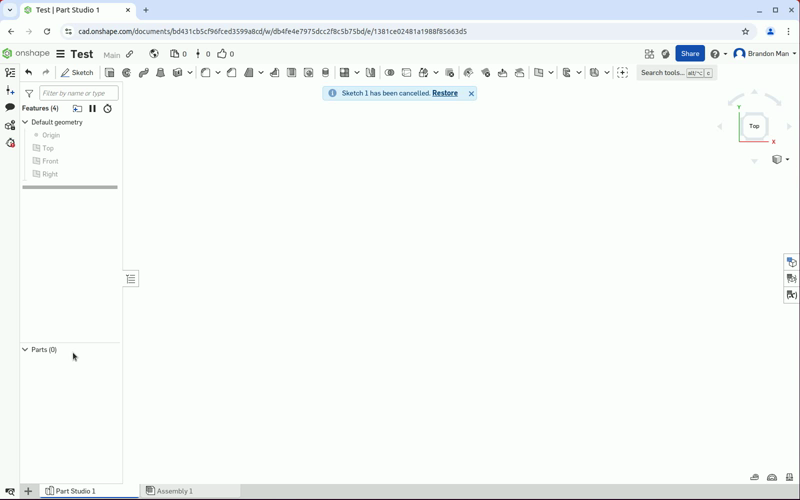
key(y)
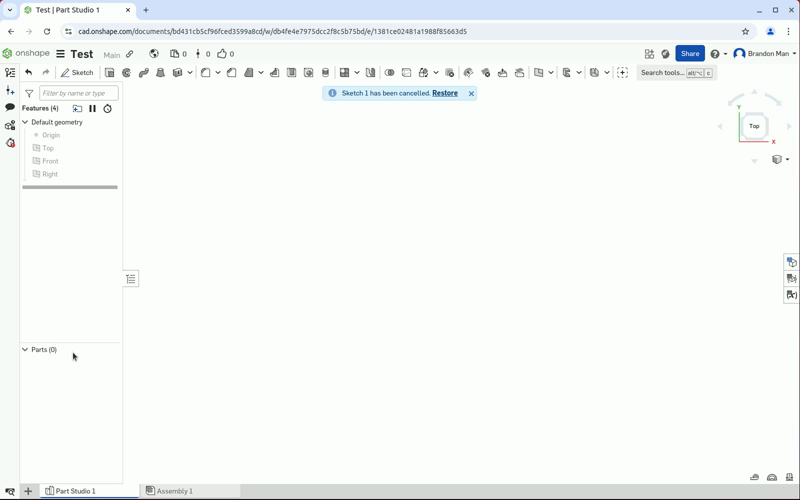
key(shift+p)
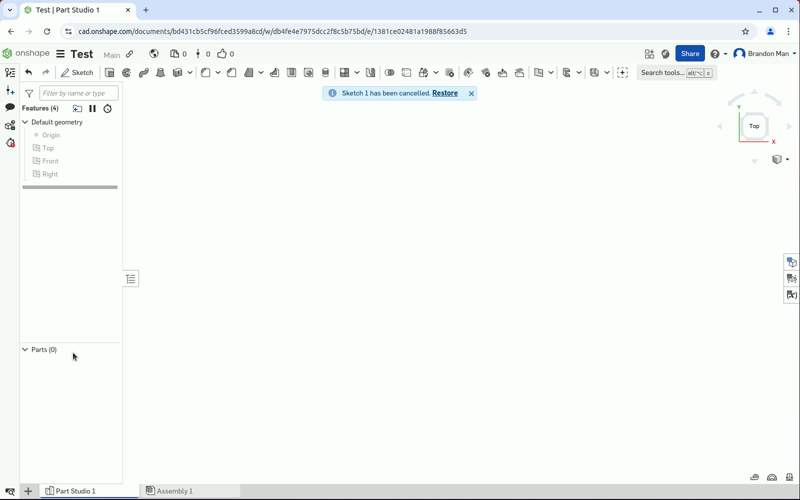
key(space)
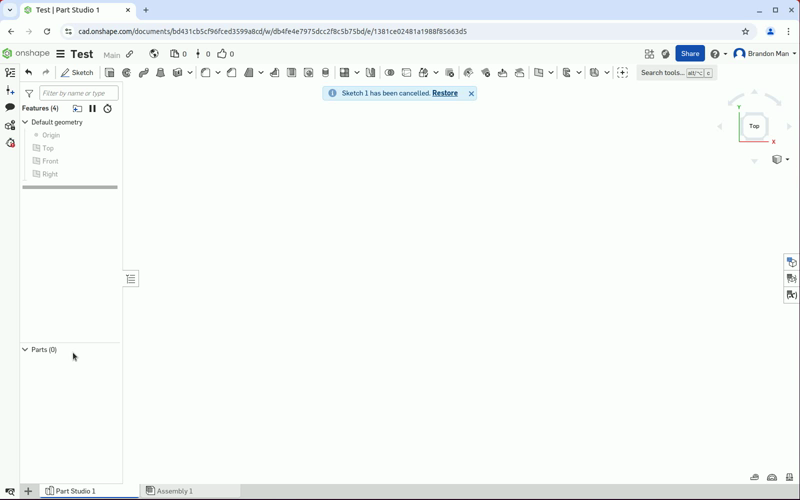
key_down(shift)
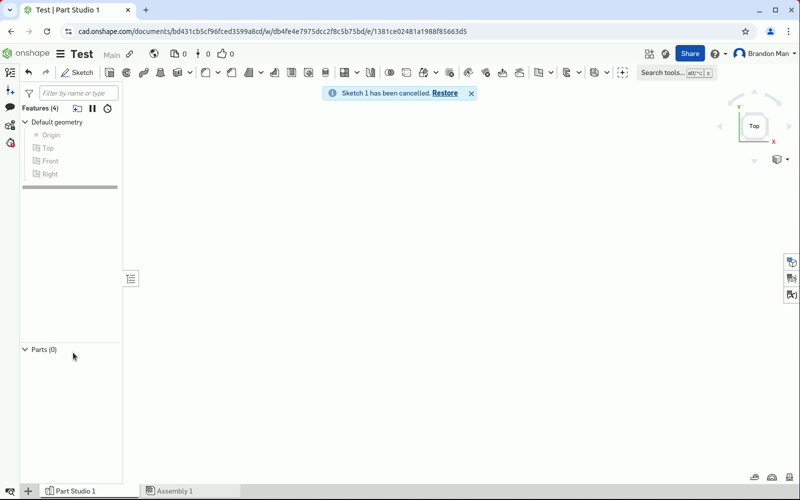
key(up)
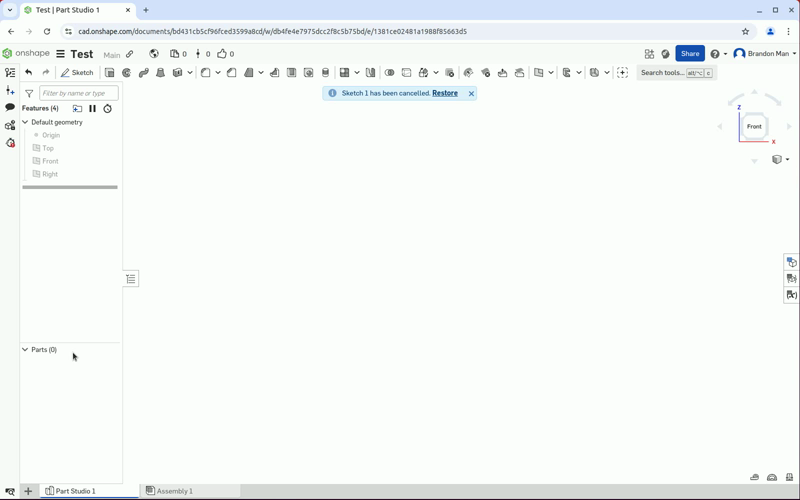
key_up(shift)
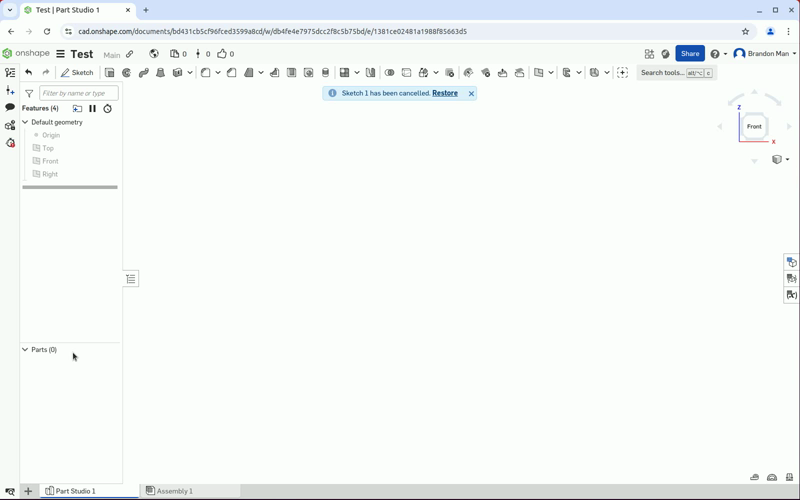
mouse_move(73, 352)
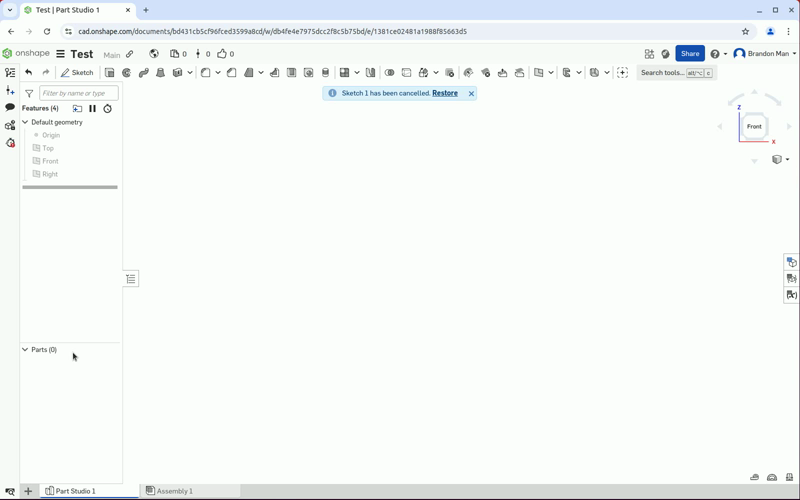
key(shift+y)
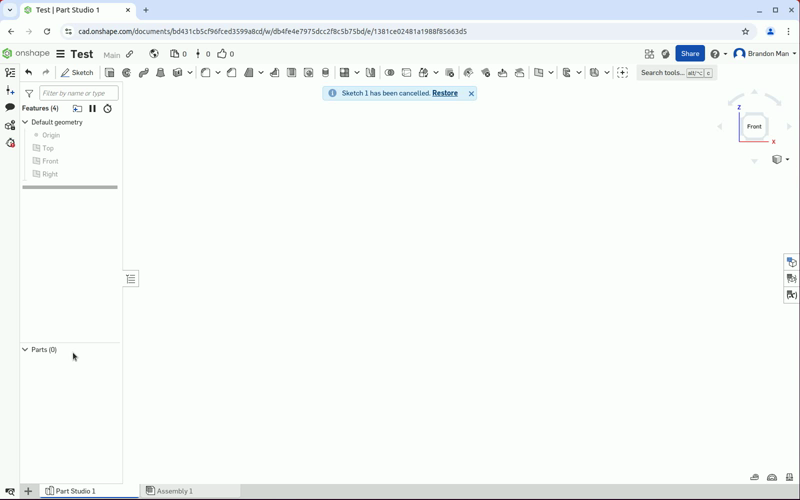
key(shift+s)
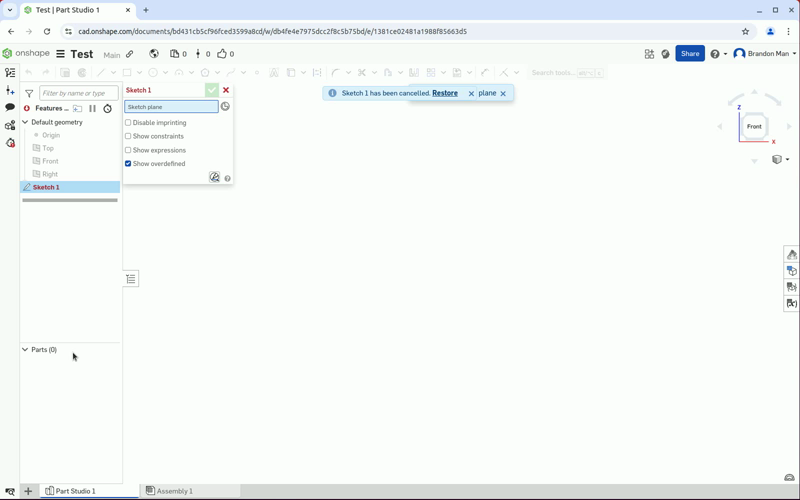
mouse_move(73, 163)
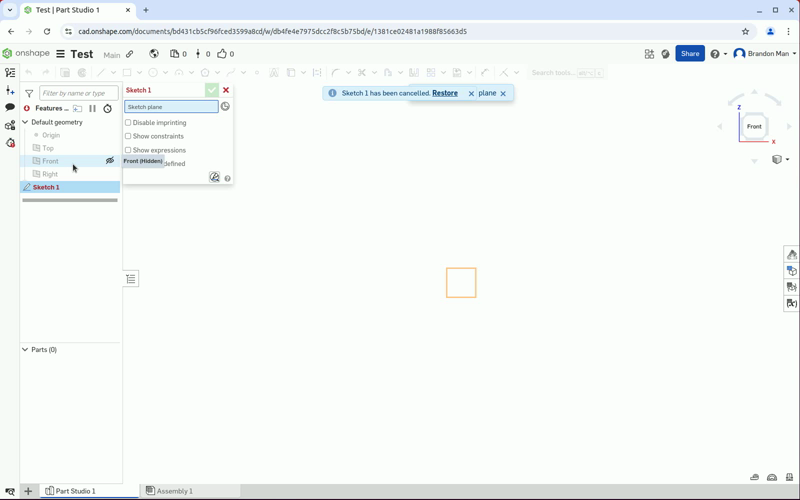
click(73, 163)
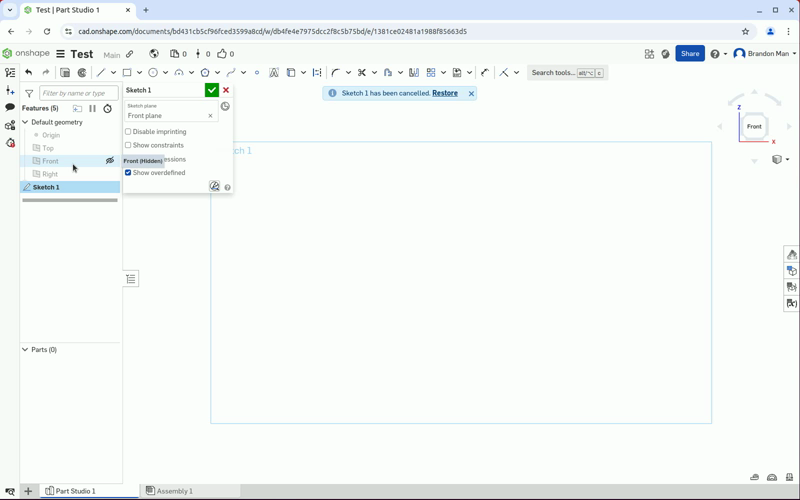
mouse_move(73, 352)
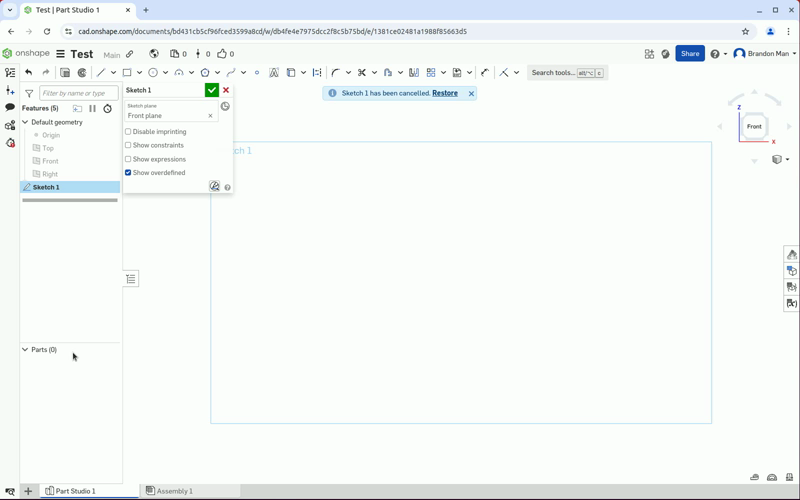
key(y)
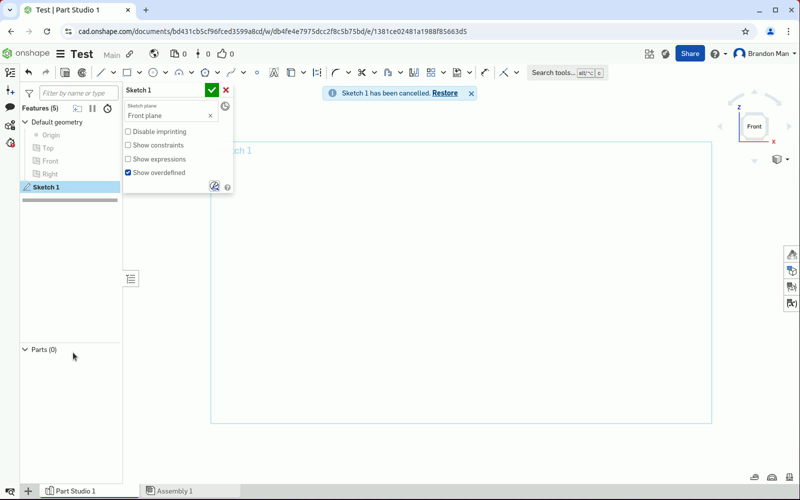
key(l)
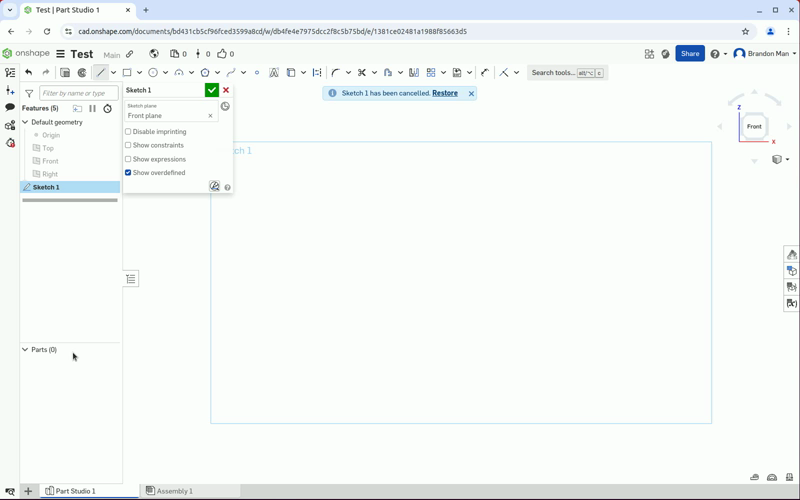
key_down(shift)
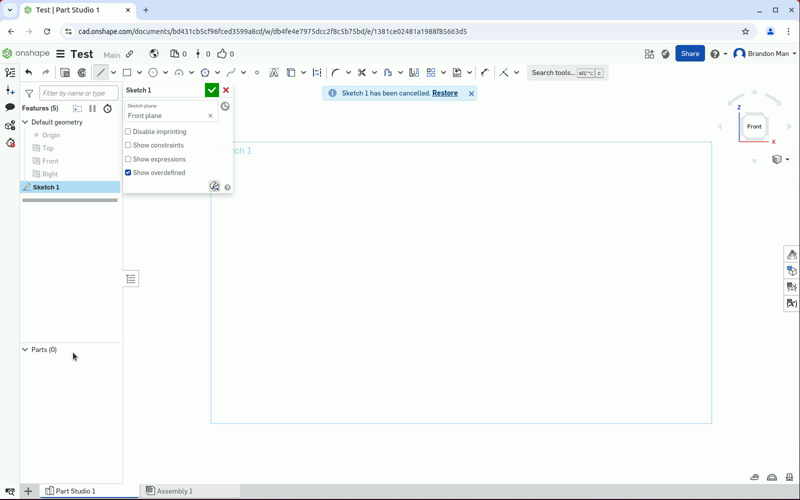
mouse_move(375, 245)
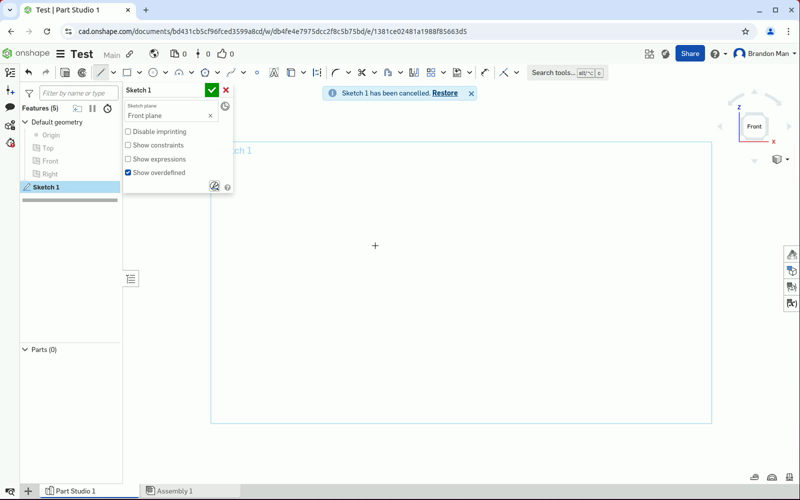
click(375, 245)
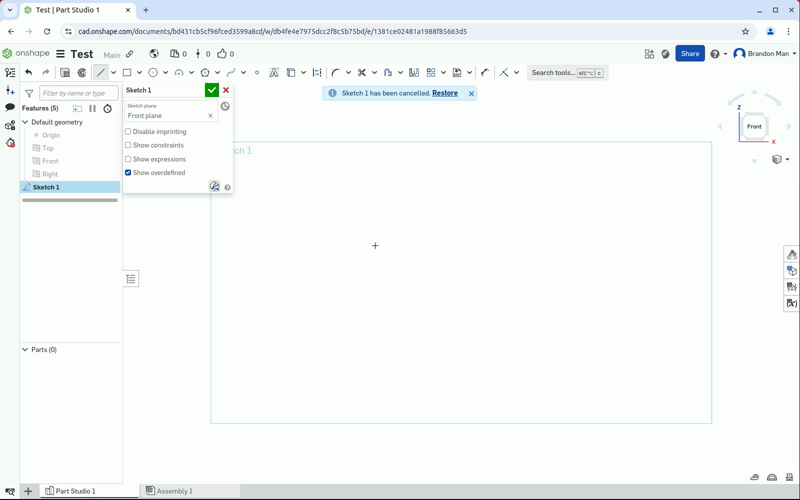
key_up(shift)
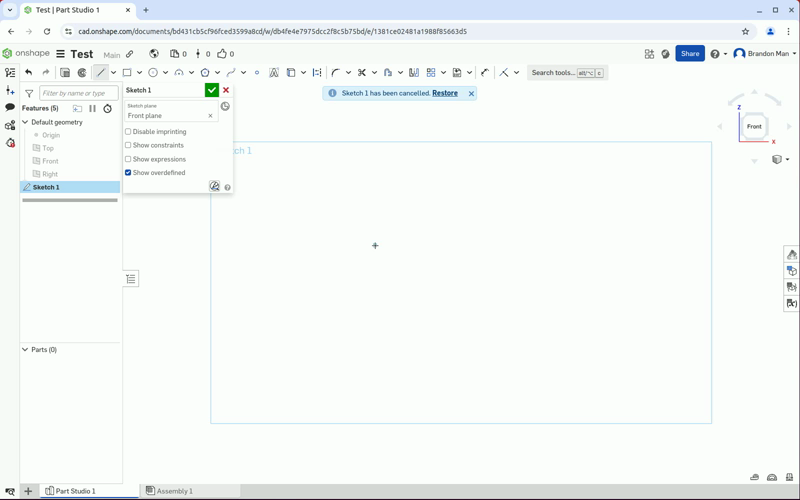
key_down(shift)
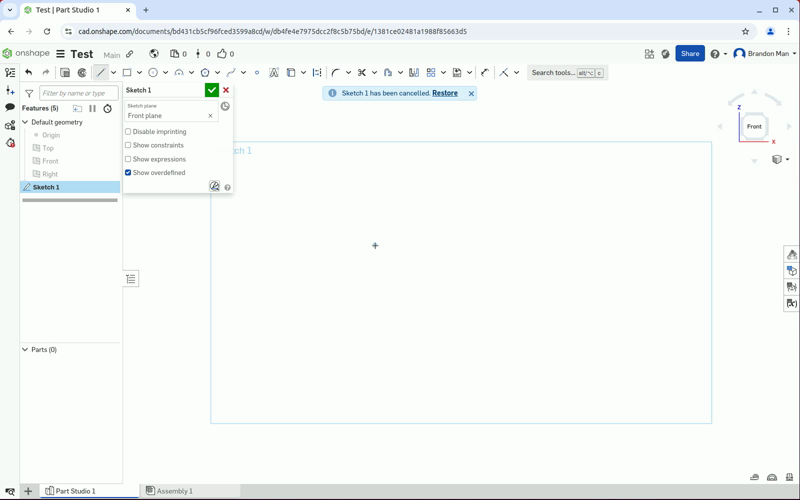
mouse_move(571, 245)
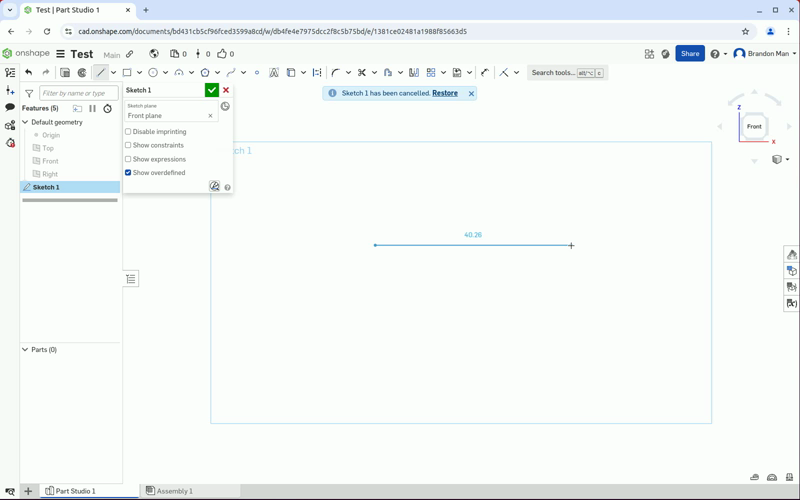
click(571, 245)
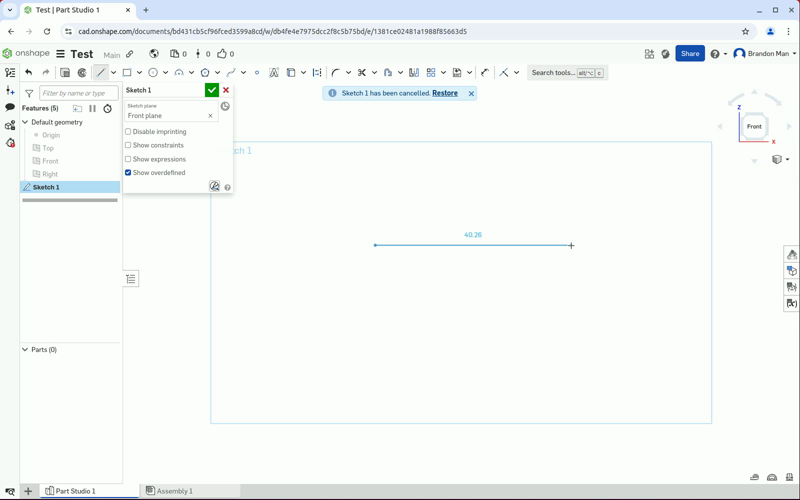
key_up(shift)
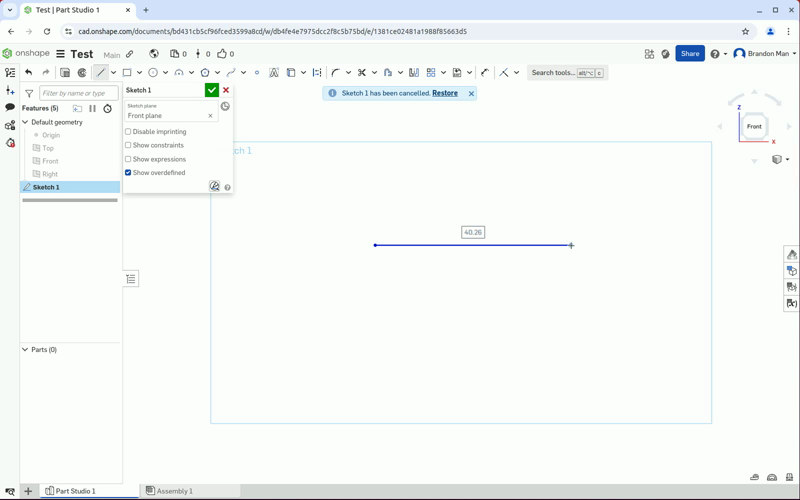
key_down(shift)
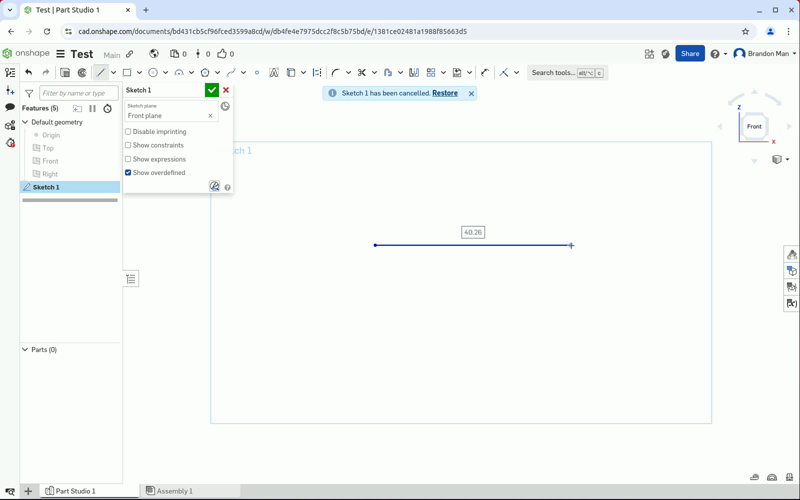
mouse_move(589, 245)
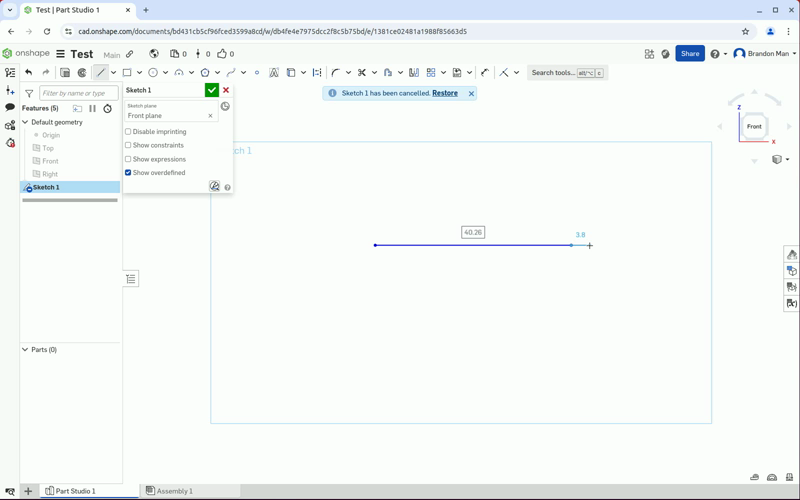
mouse_move(571, 200)
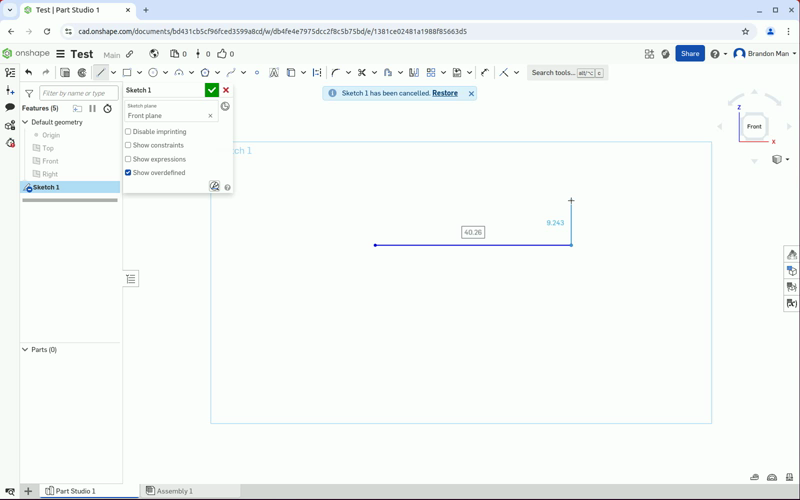
click(571, 200)
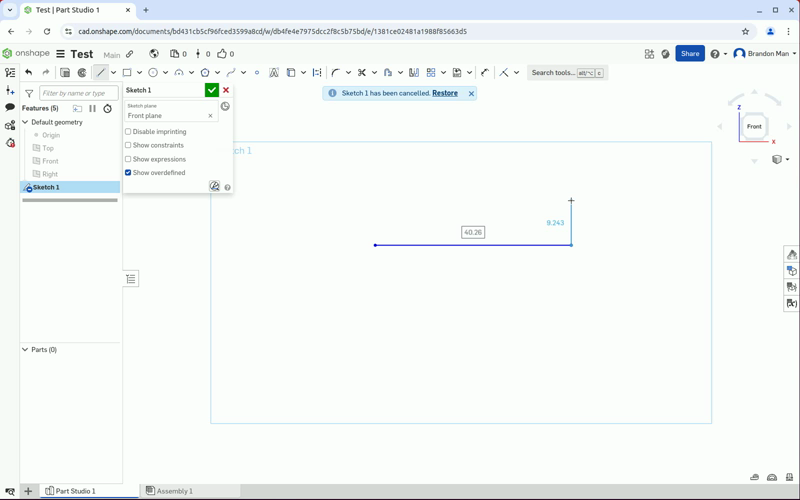
key_up(shift)
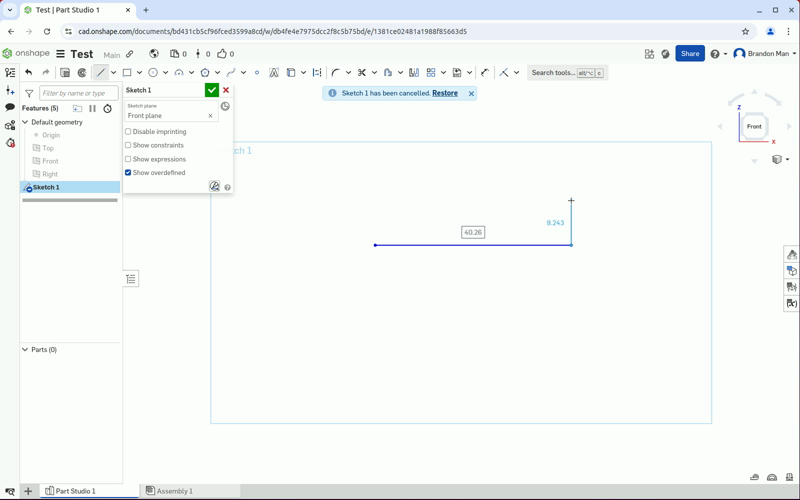
key_down(shift)
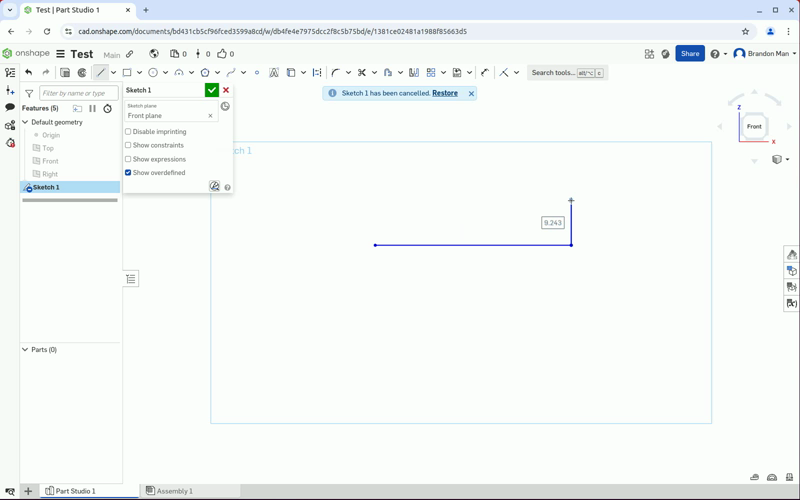
mouse_move(375, 200)
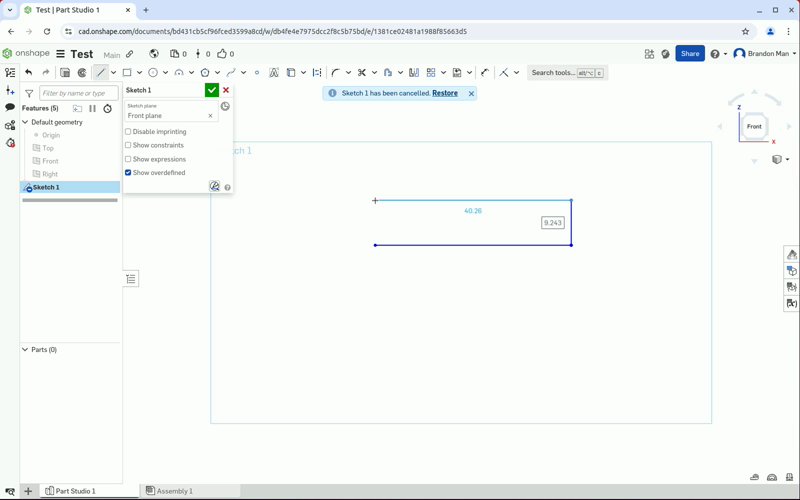
click(375, 200)
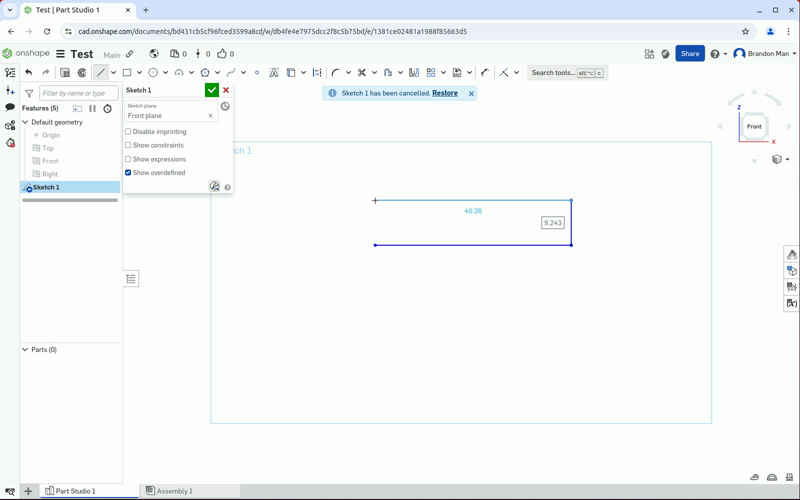
key_up(shift)
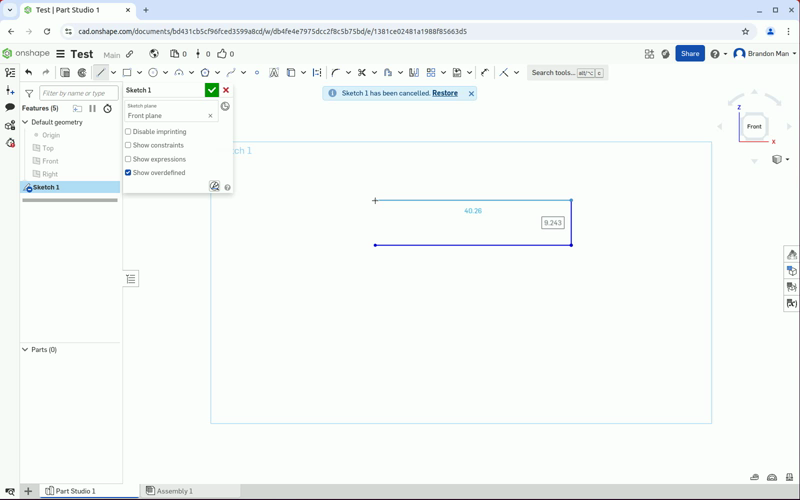
mouse_move(405, 200)
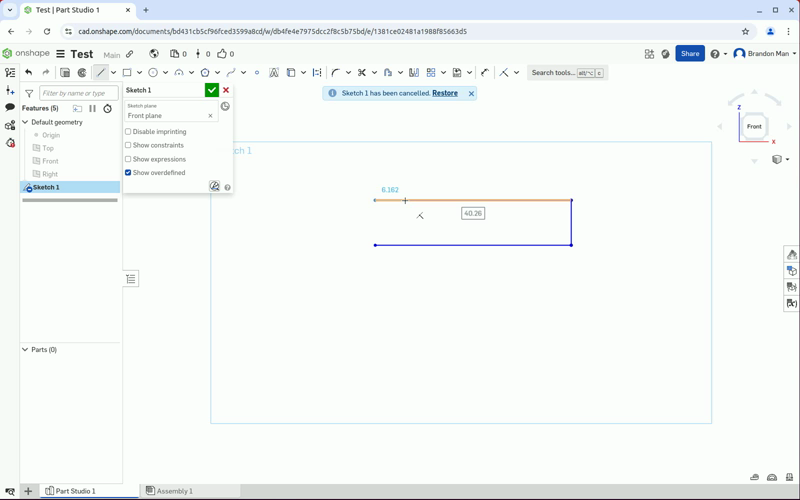
key_down(shift)
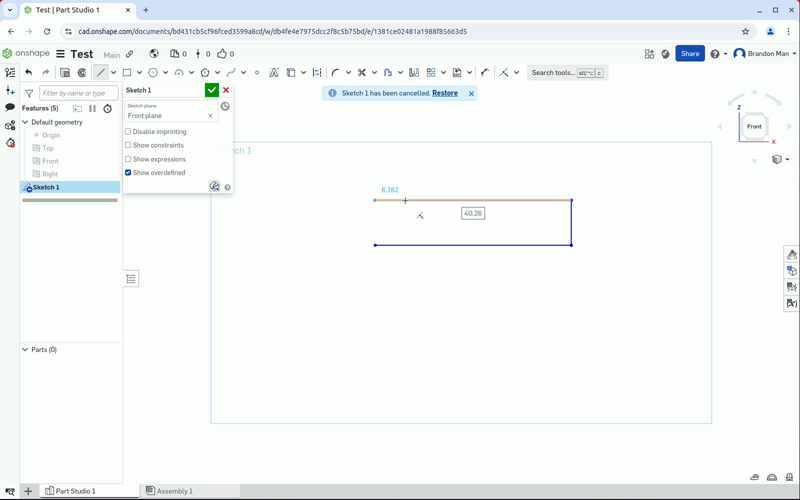
mouse_move(375, 245)
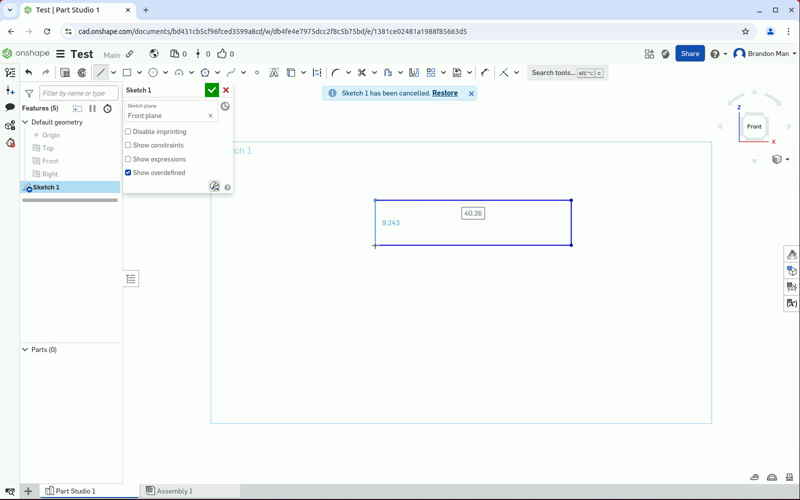
key_up(shift)
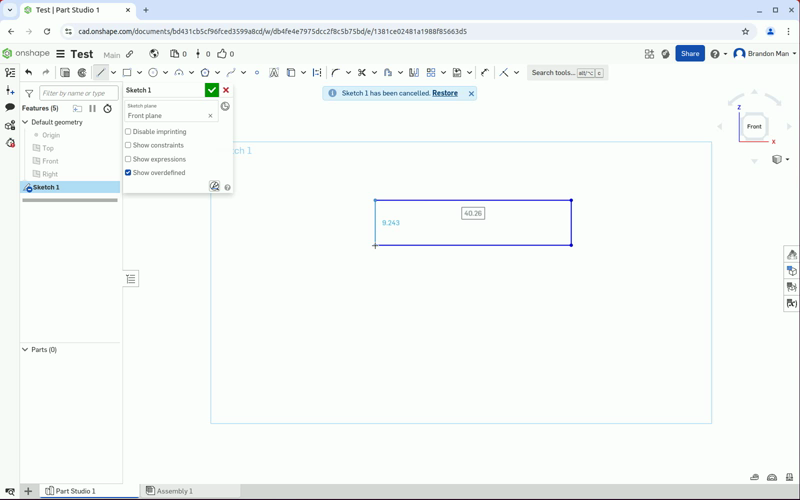
click(375, 245)
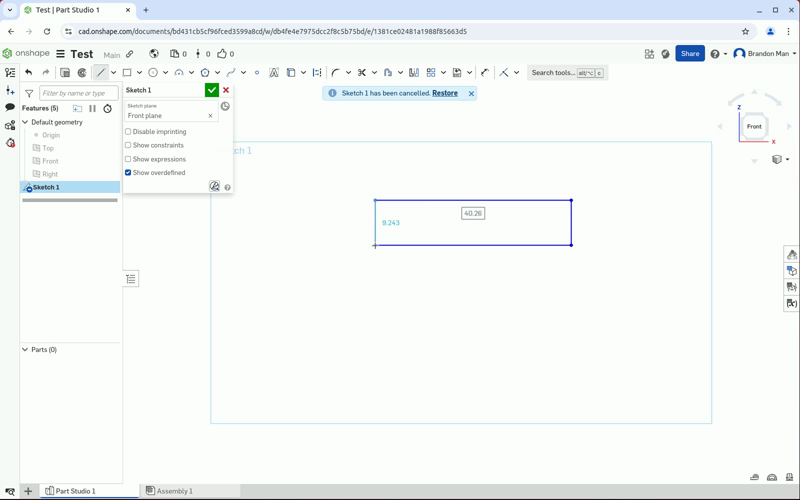
key(esc)
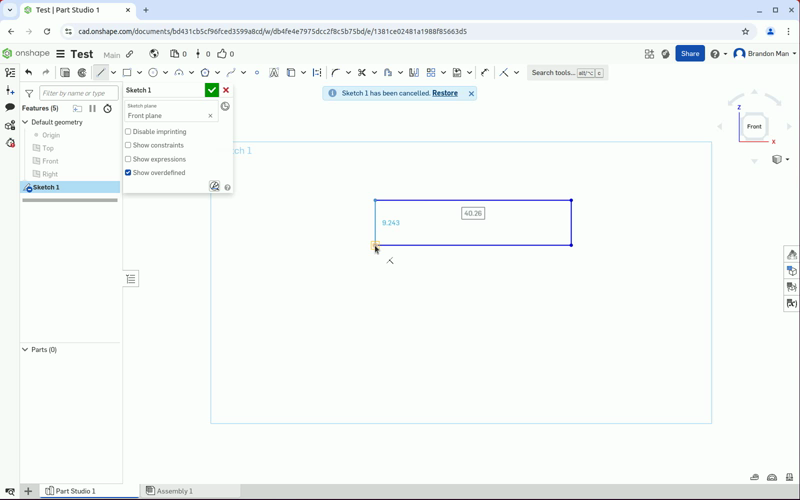
mouse_move(488, 219)
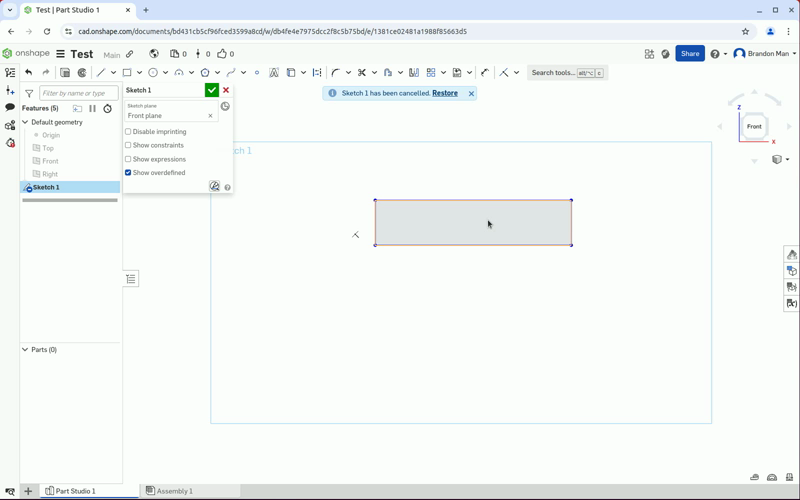
click(488, 219)
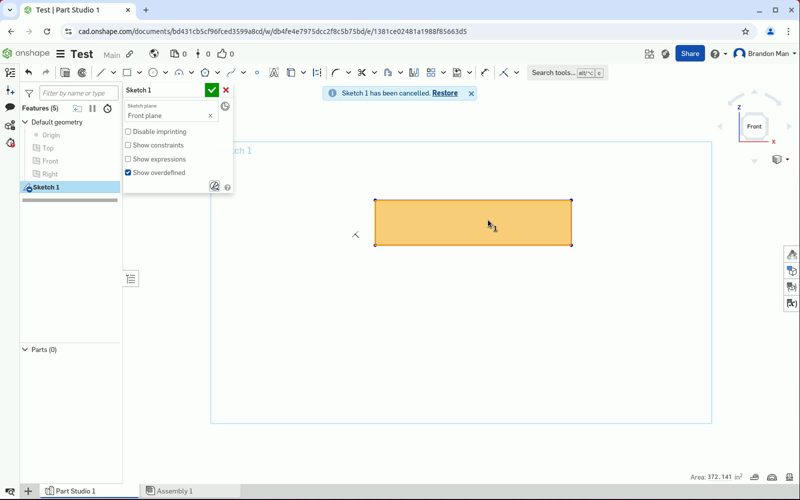
mouse_move(73, 352)
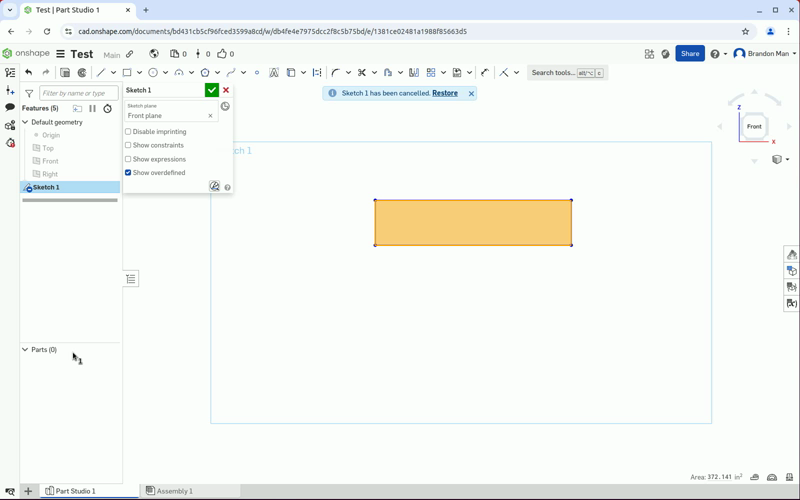
key(shift+y)
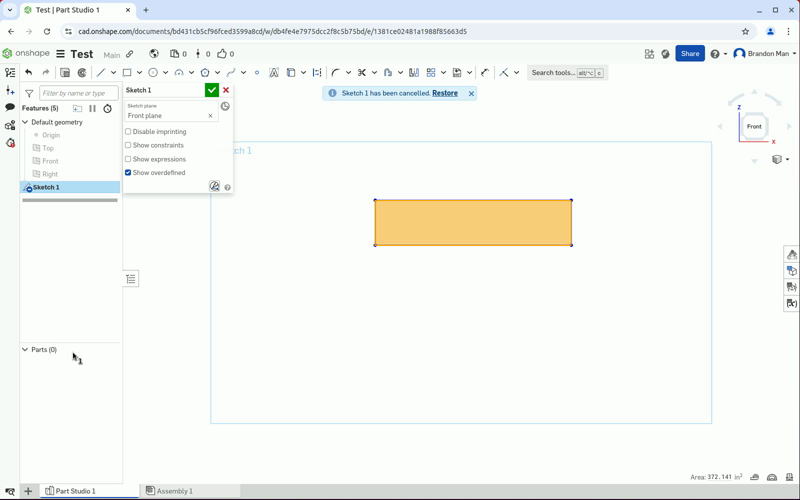
key(shift+e)
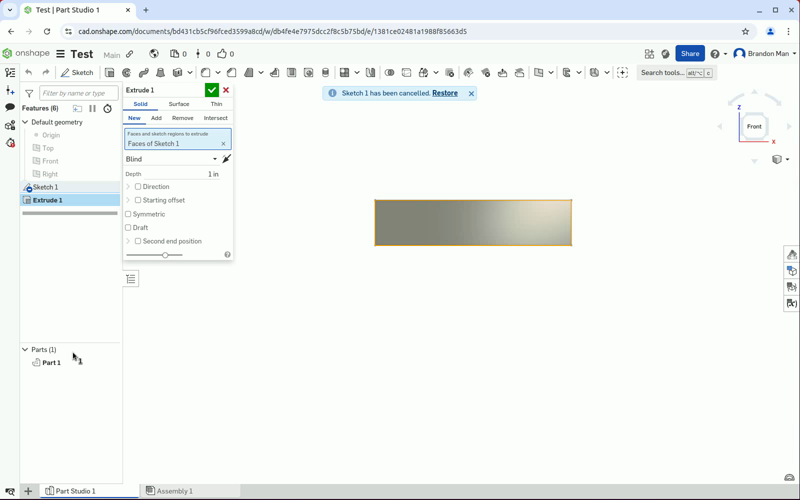
mouse_move(143, 106)
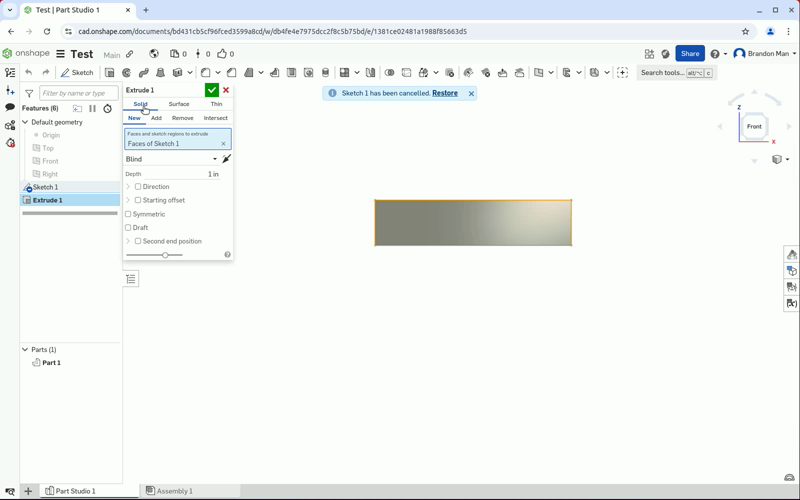
click(143, 106)
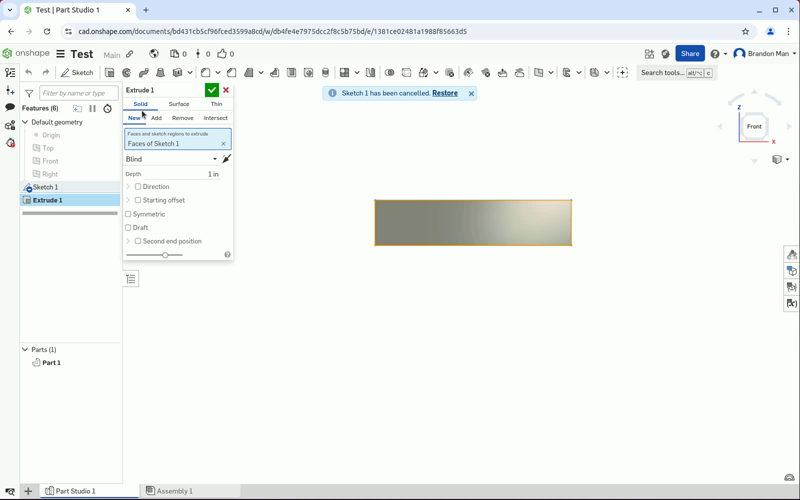
mouse_move(137, 120)
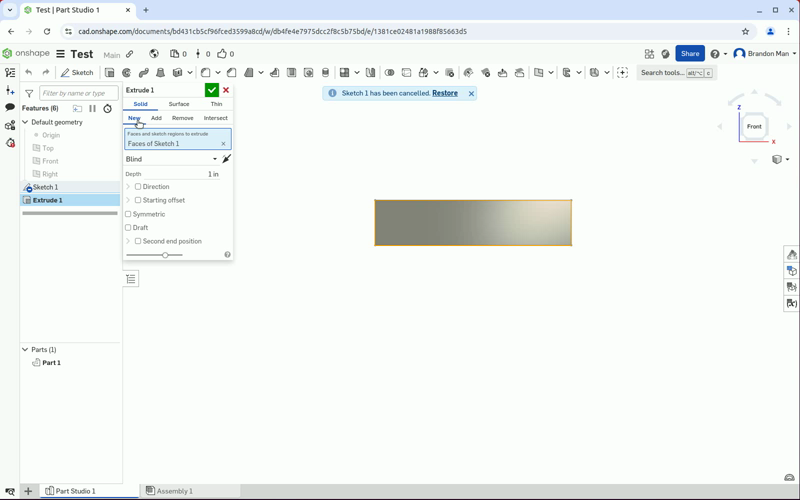
click(137, 120)
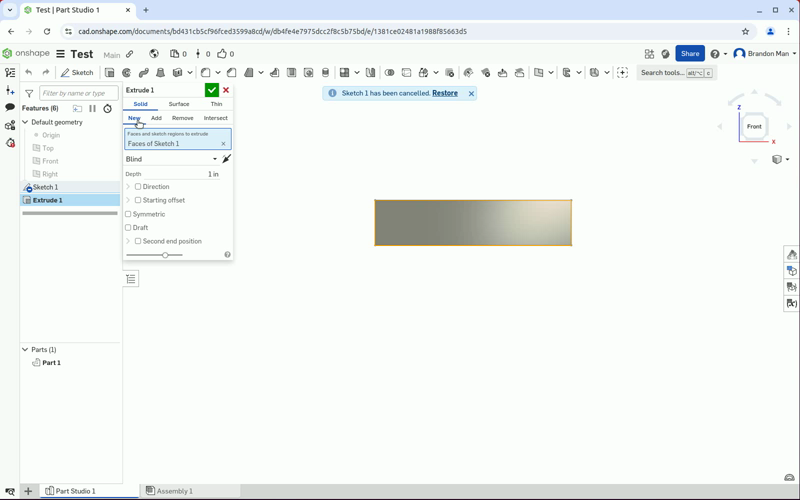
key(tab, 4)
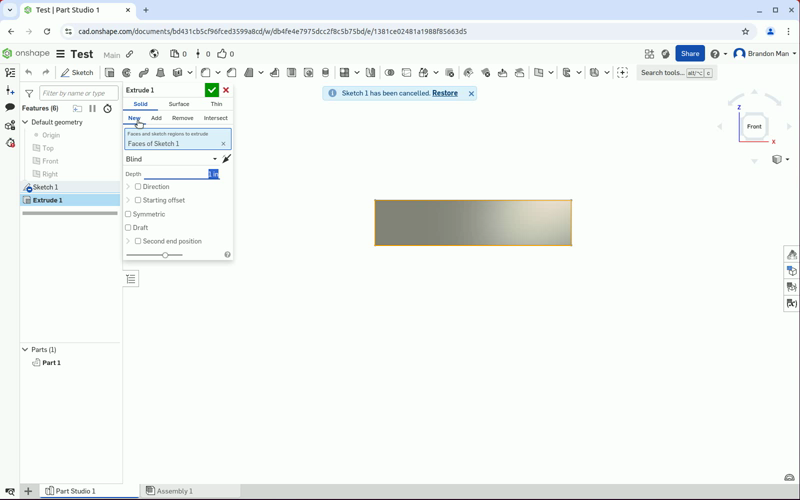
text(3.851)
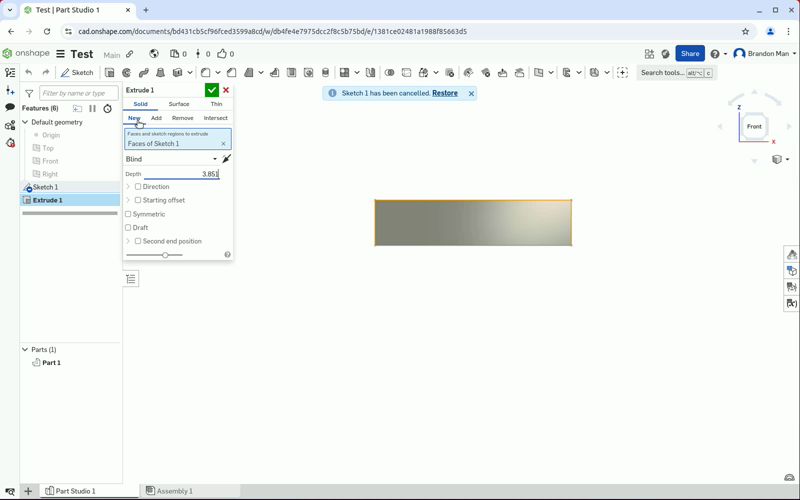
key(enter)
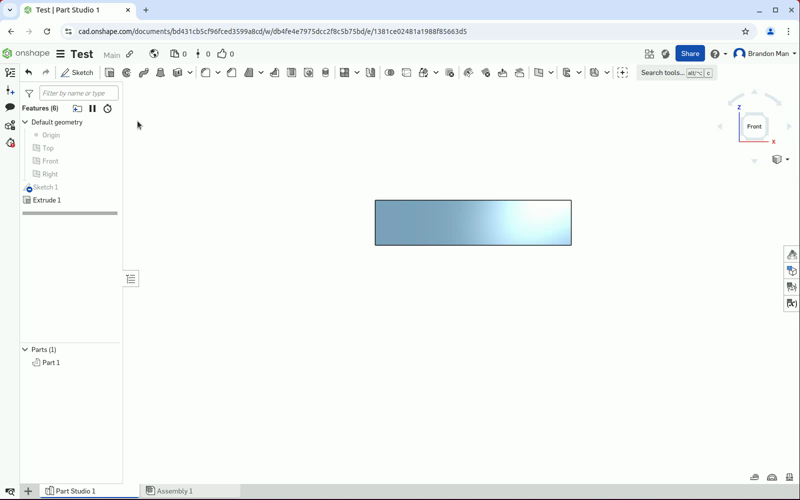
key(shift+h)
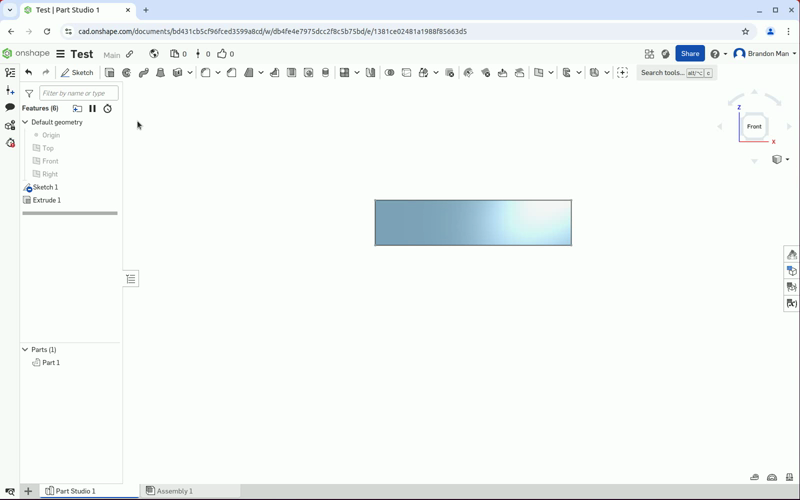
key(shift+h)
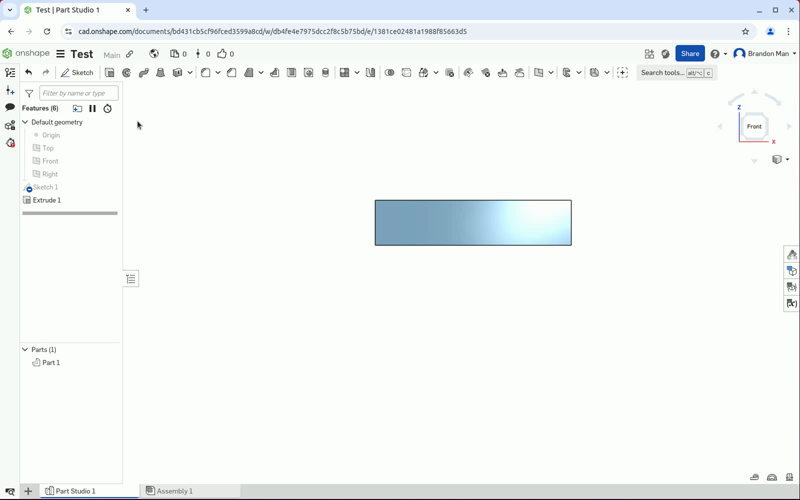
mouse_move(73, 189)
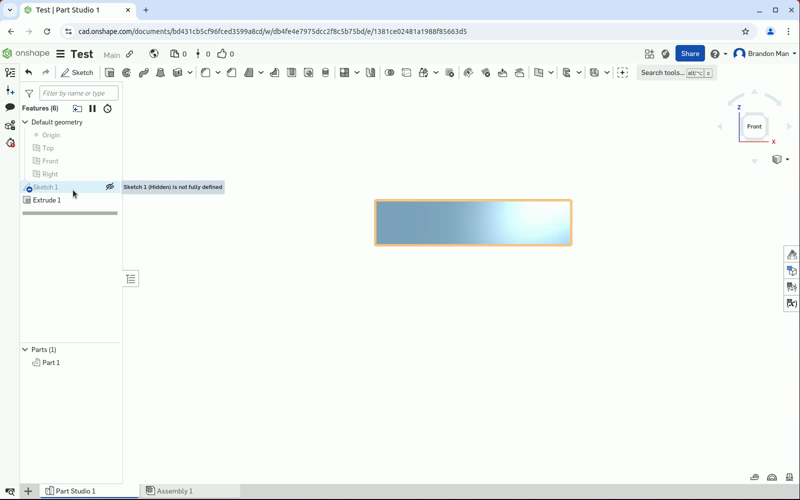
click(73, 189)
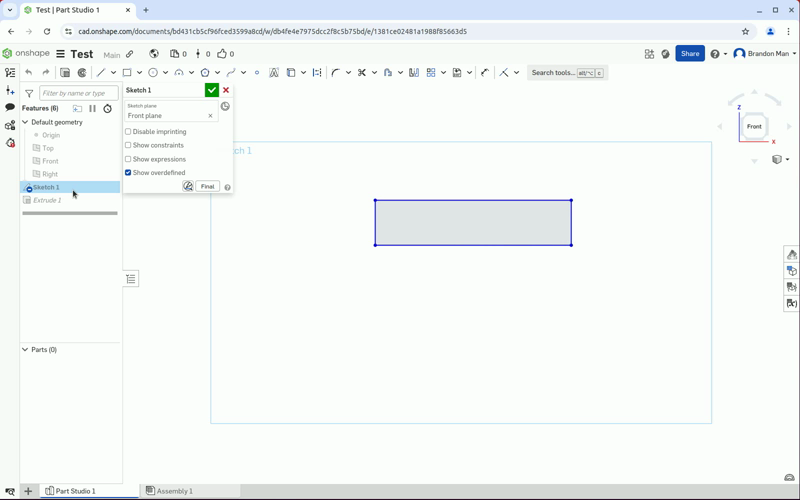
mouse_move(229, 92)
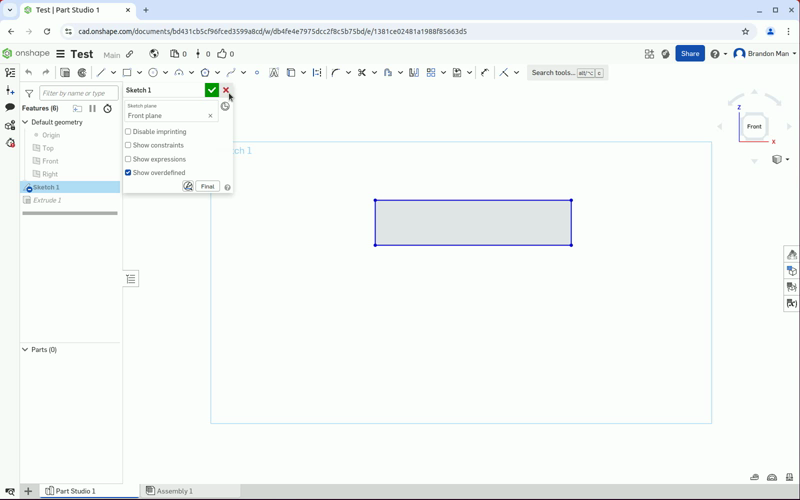
click(229, 92)
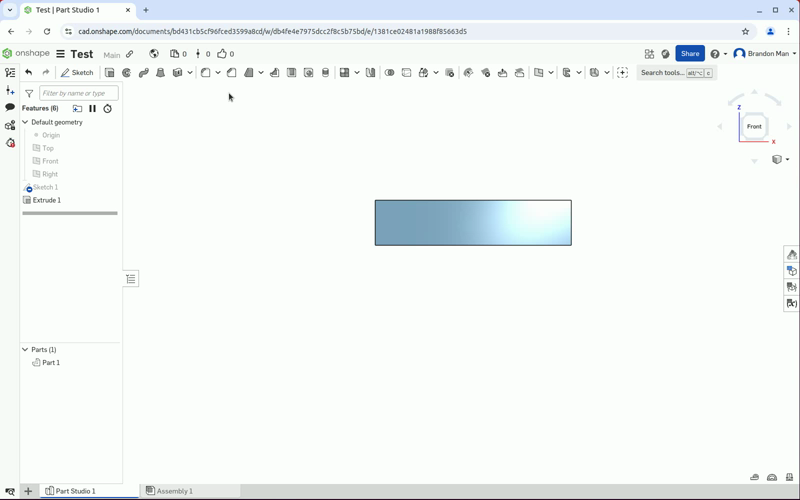
mouse_move(541, 75)
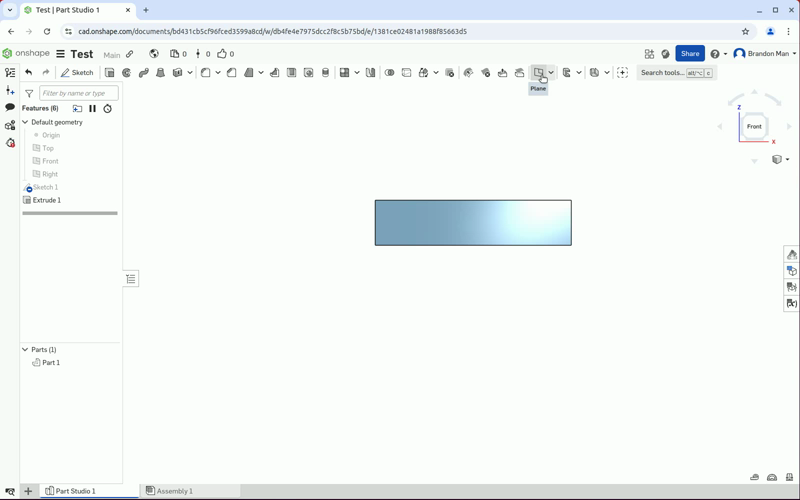
click(541, 75)
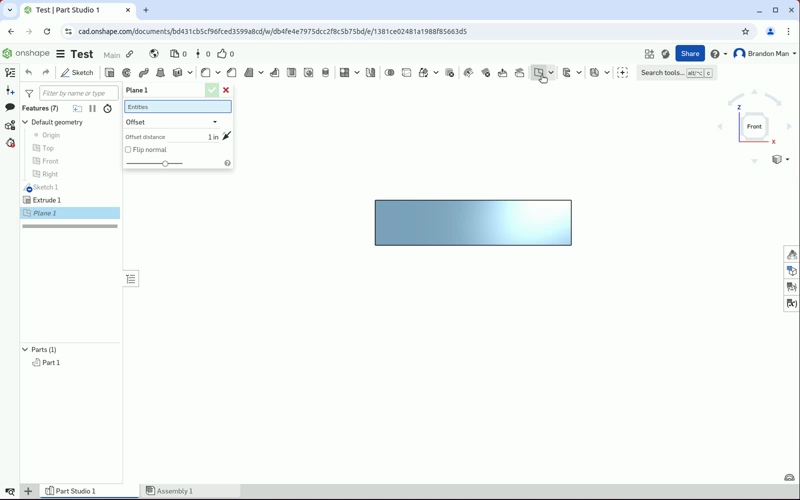
mouse_move(73, 163)
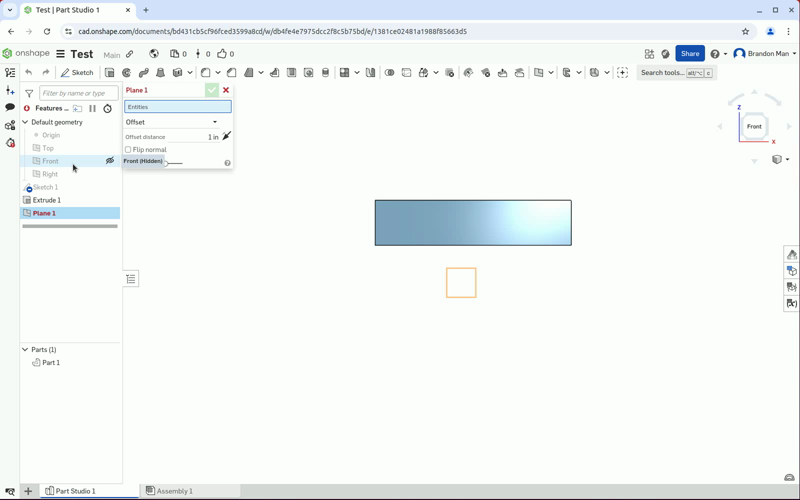
click(73, 163)
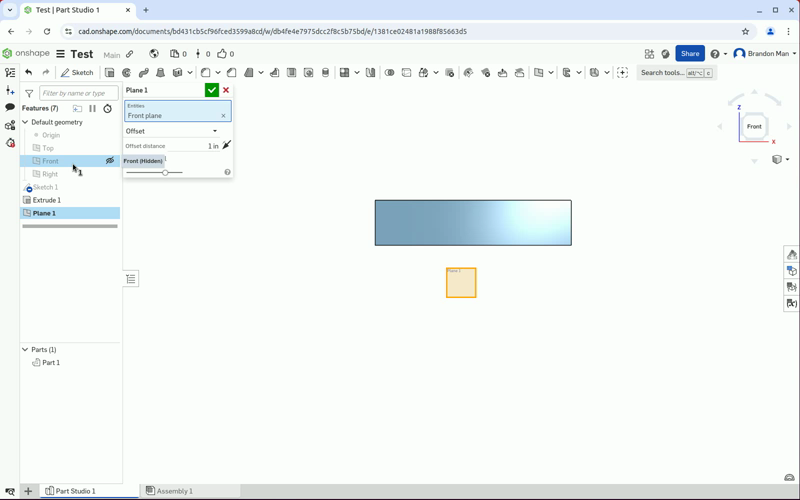
key(tab, 2)
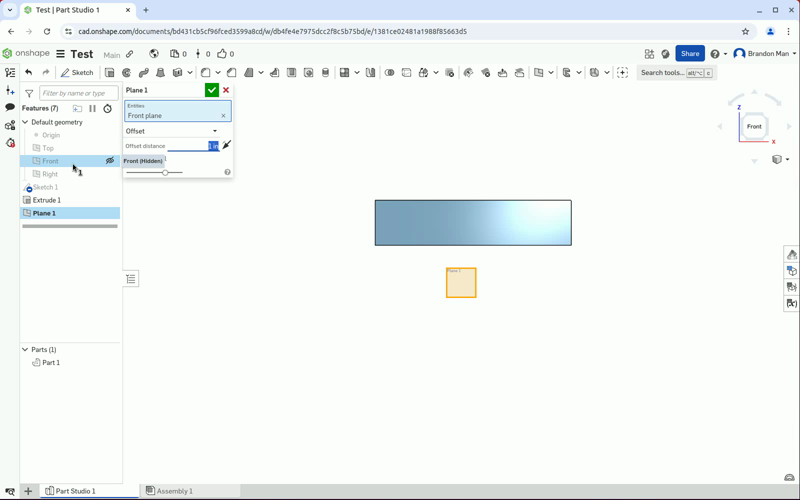
text(3.851)
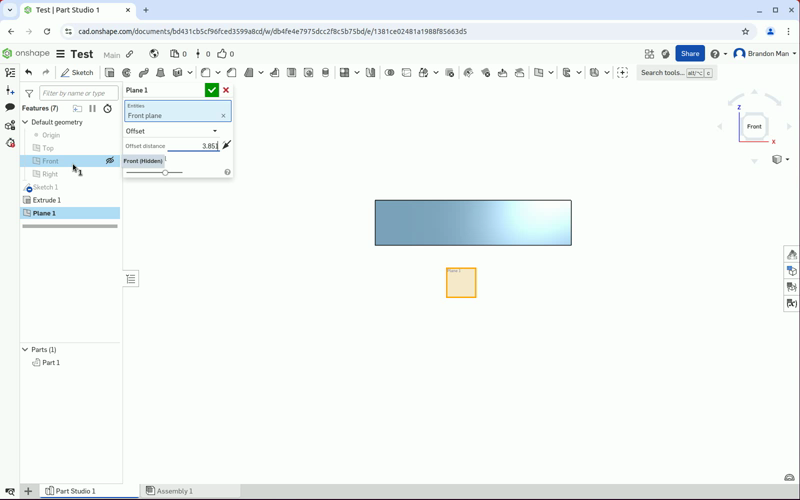
key(enter, 2)
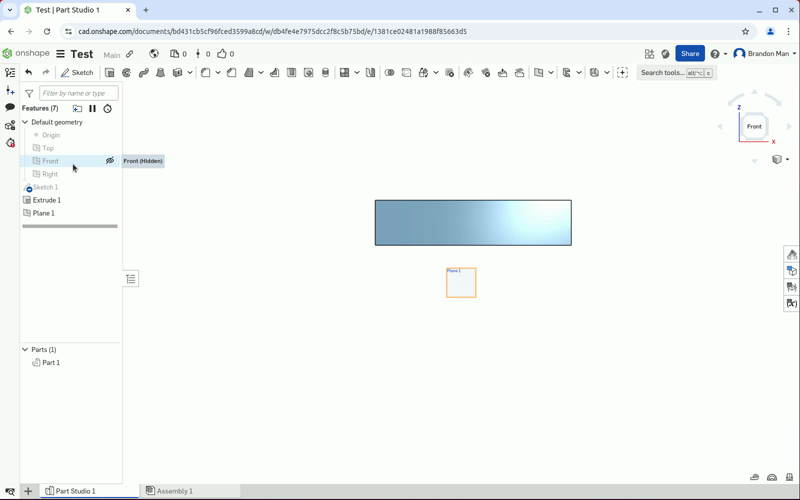
key(shift+s)
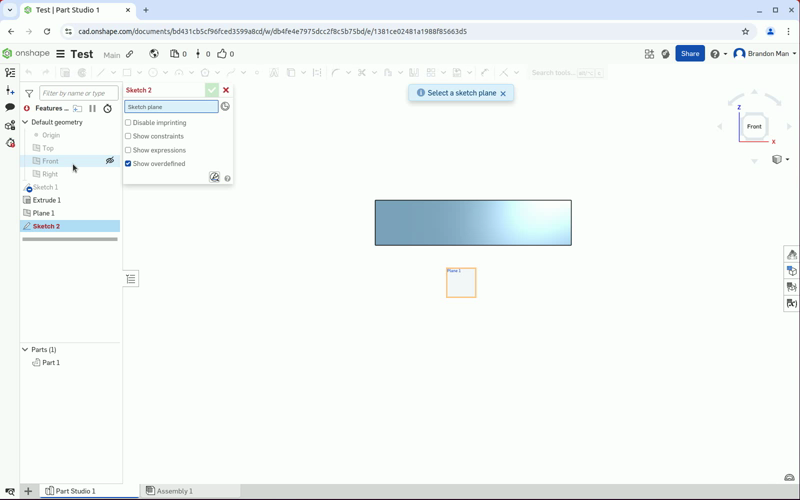
mouse_move(73, 215)
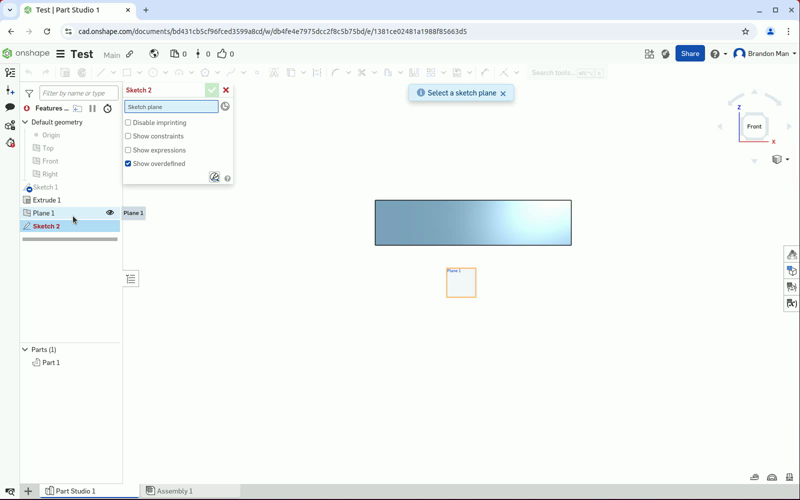
click(73, 215)
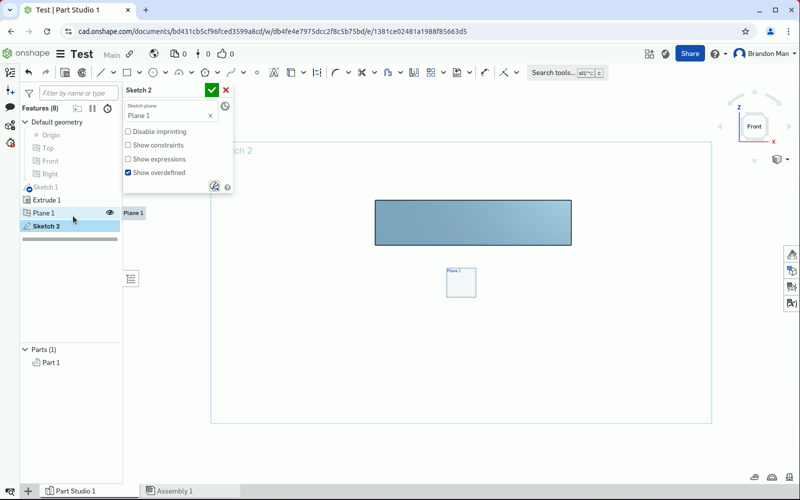
mouse_move(73, 352)
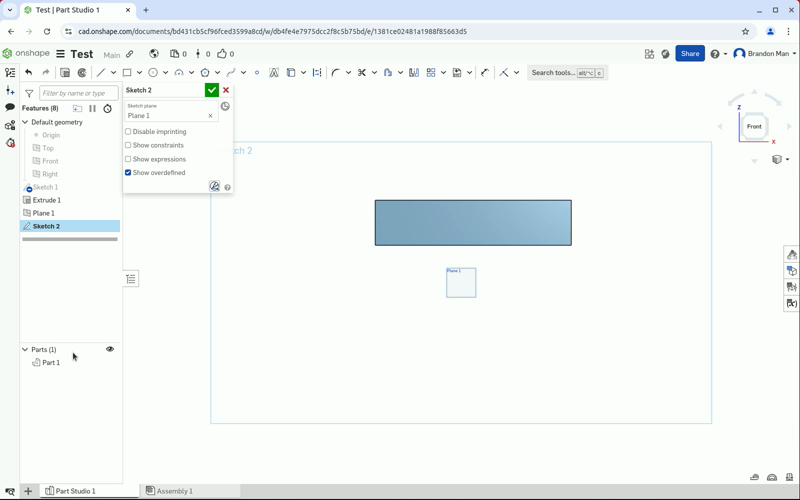
key(y)
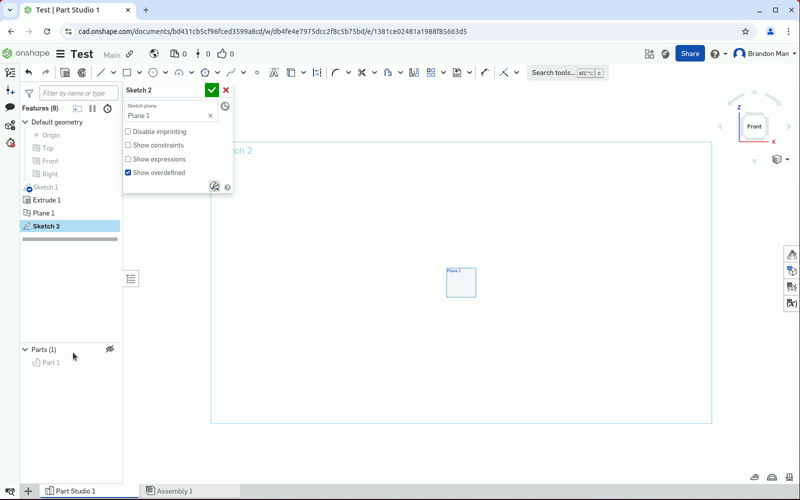
key(l)
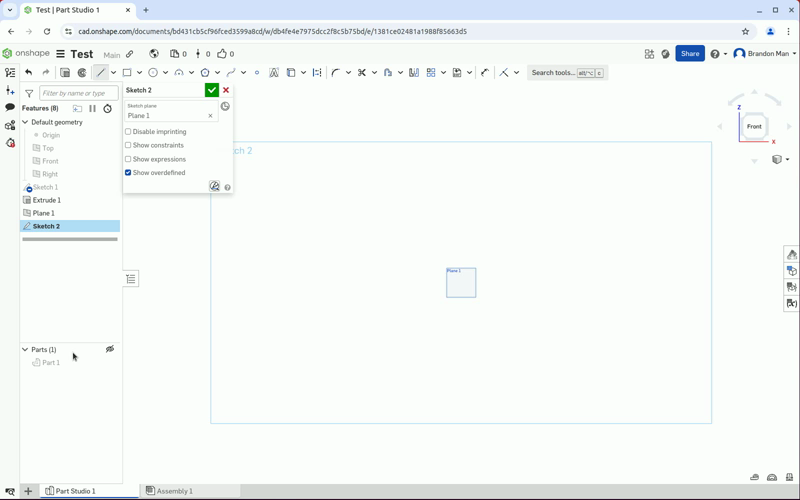
key_down(shift)
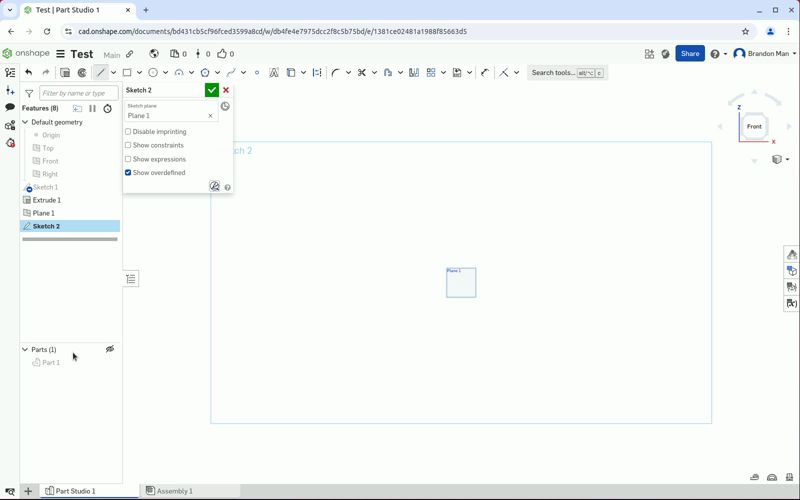
mouse_move(393, 245)
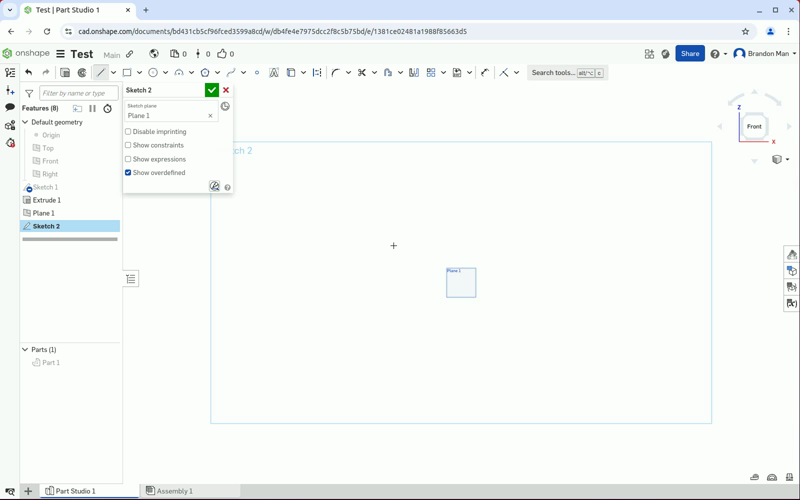
click(393, 245)
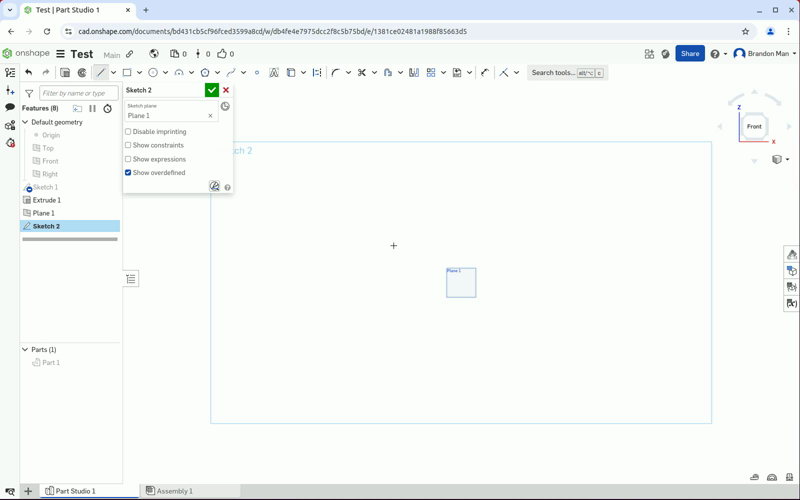
key_up(shift)
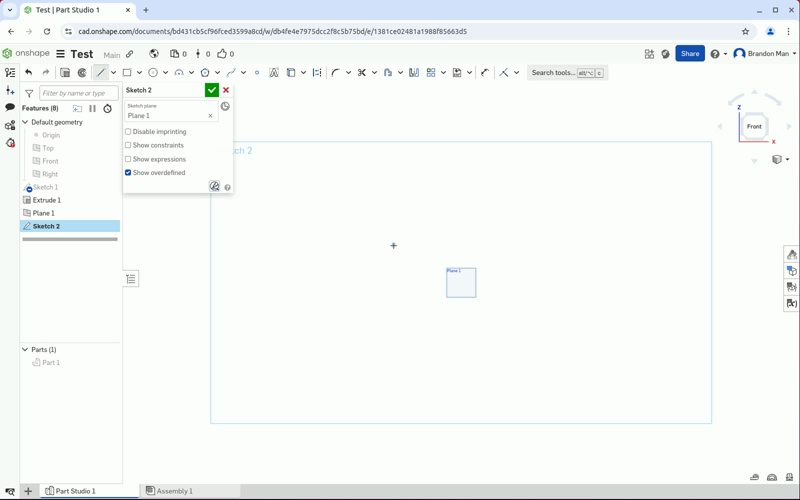
key_down(shift)
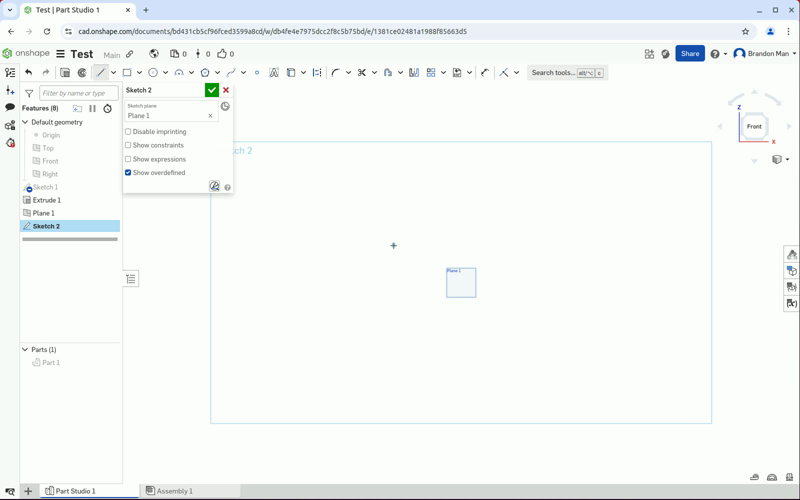
mouse_move(571, 245)
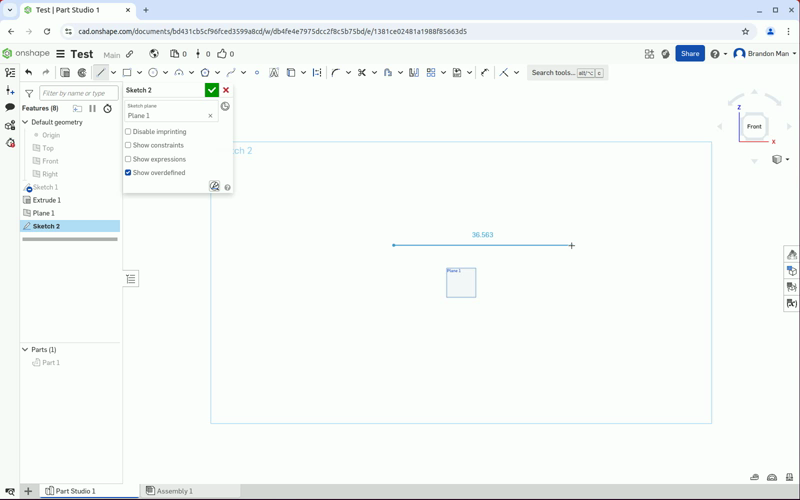
click(571, 245)
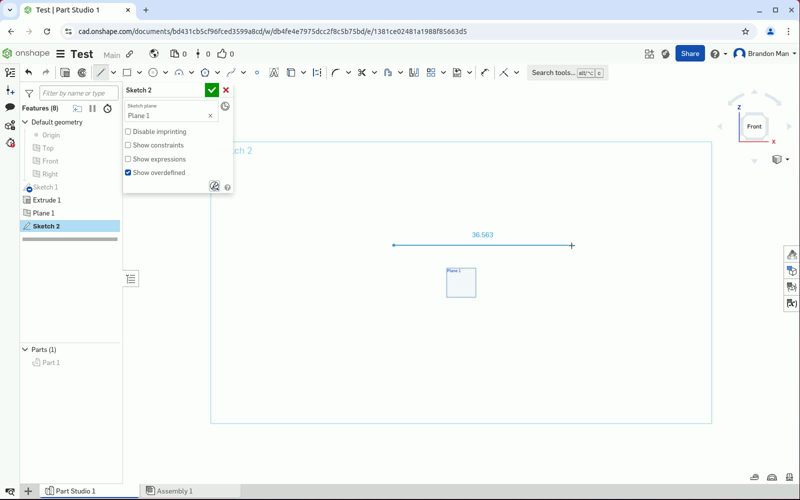
key_up(shift)
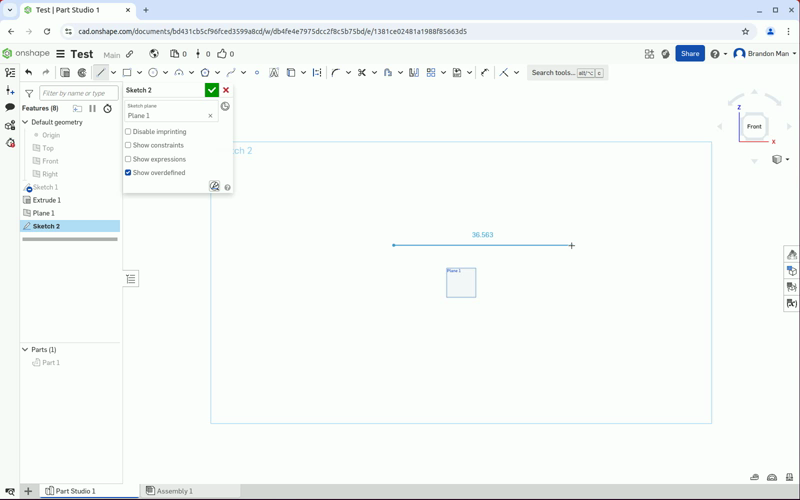
key_down(shift)
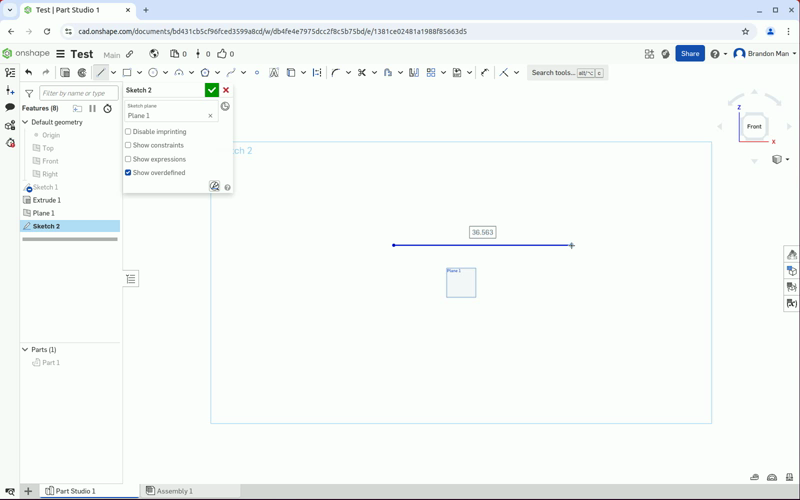
mouse_move(589, 245)
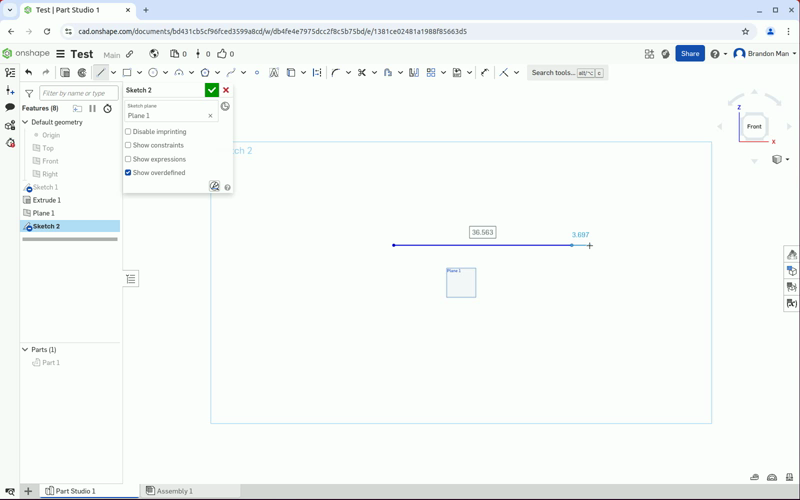
mouse_move(571, 198)
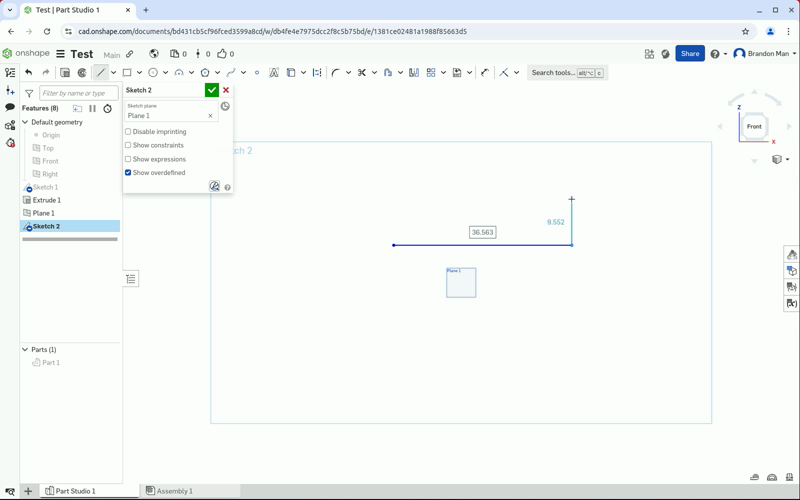
click(571, 198)
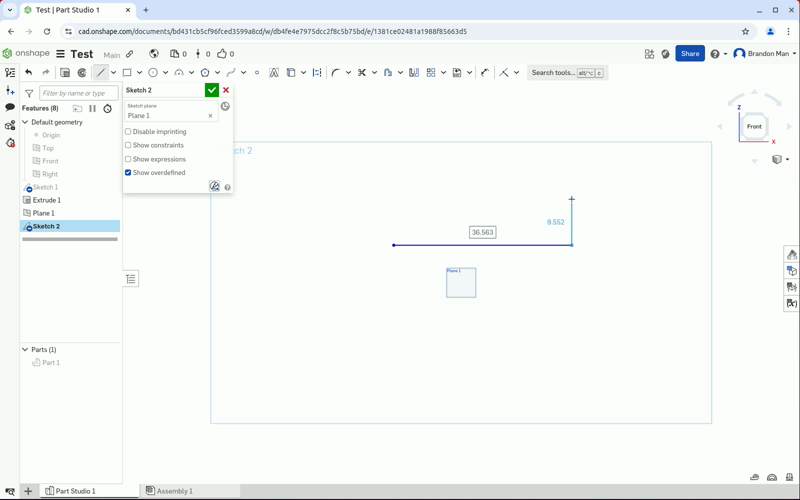
key_up(shift)
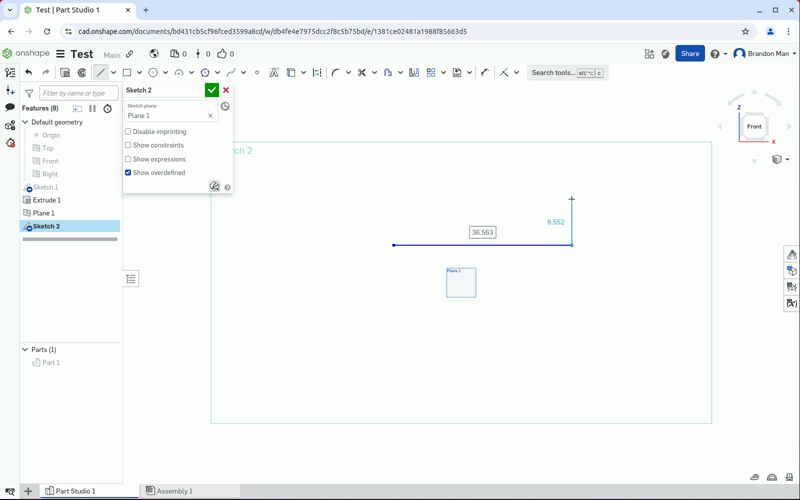
key_down(shift)
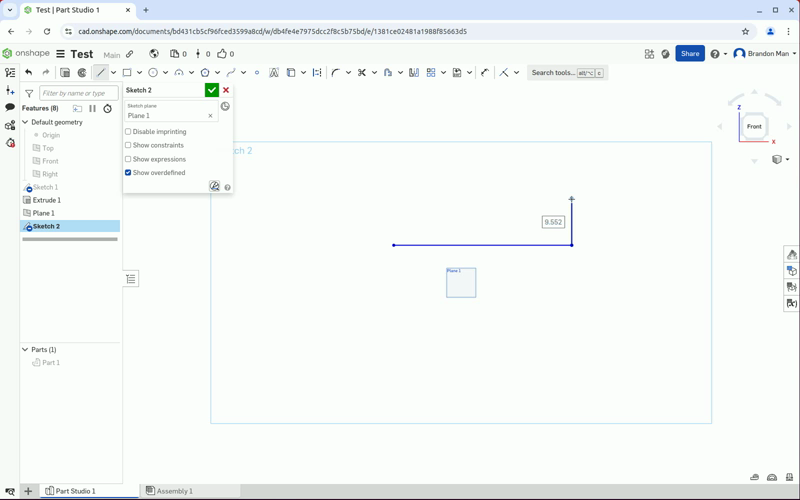
mouse_move(393, 198)
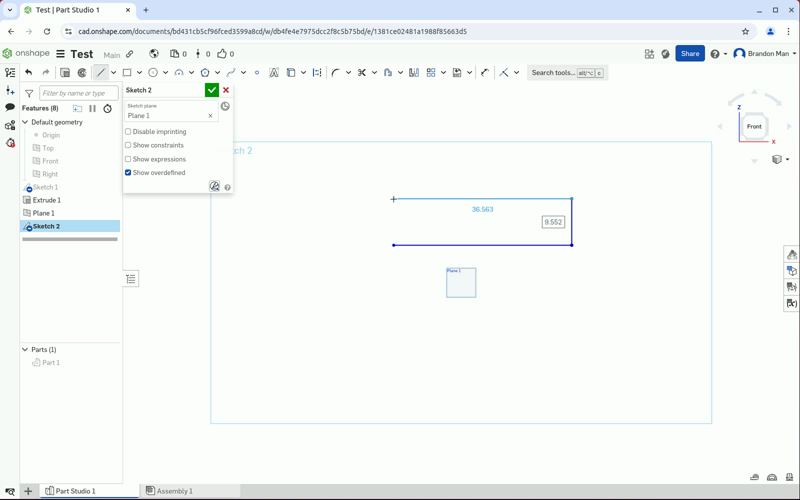
click(393, 198)
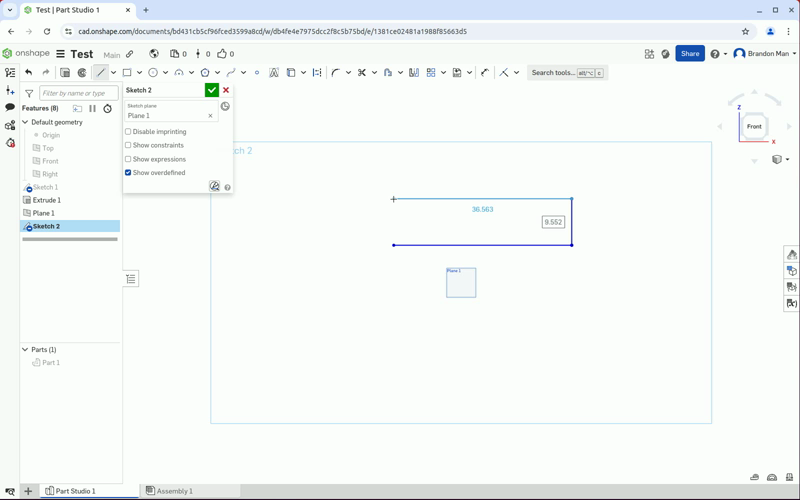
key_up(shift)
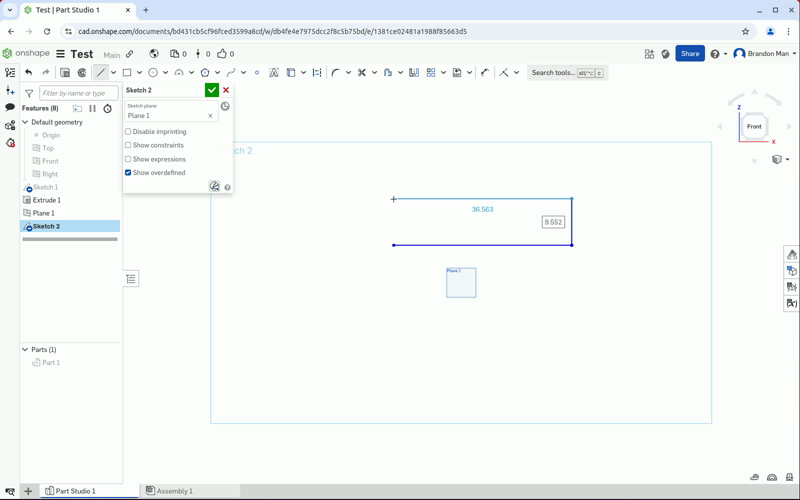
mouse_move(423, 198)
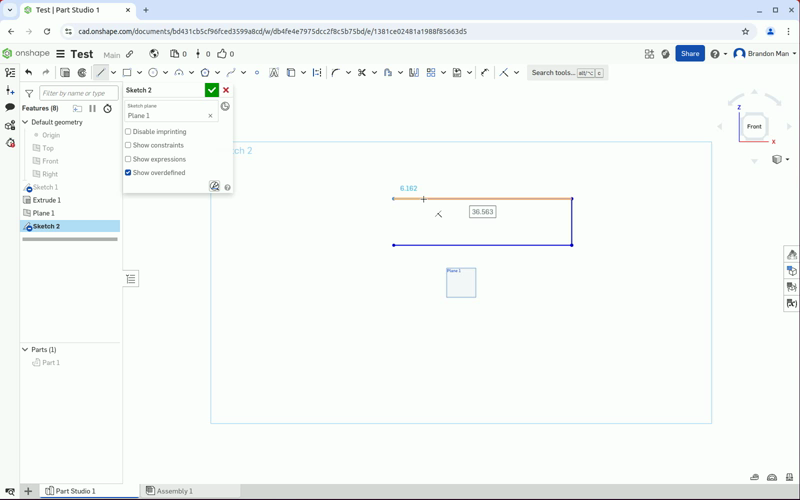
key_down(shift)
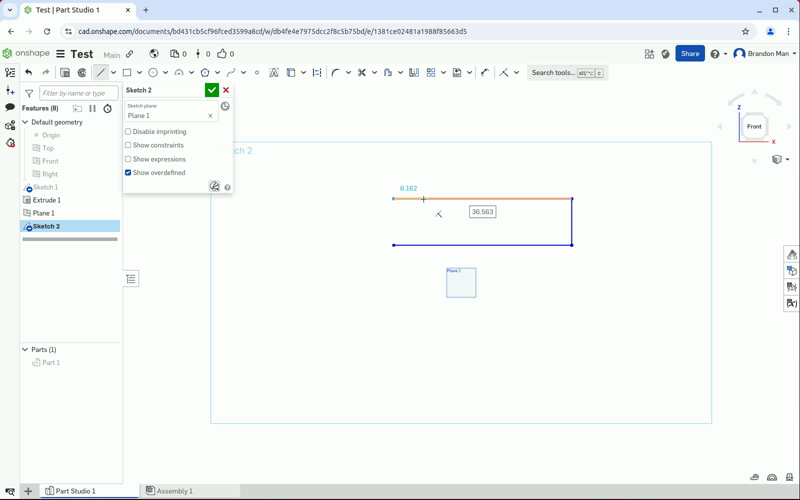
mouse_move(393, 245)
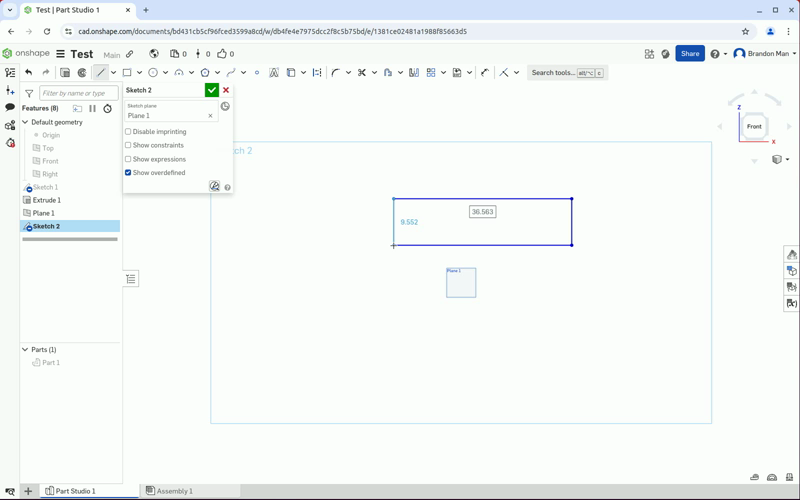
key_up(shift)
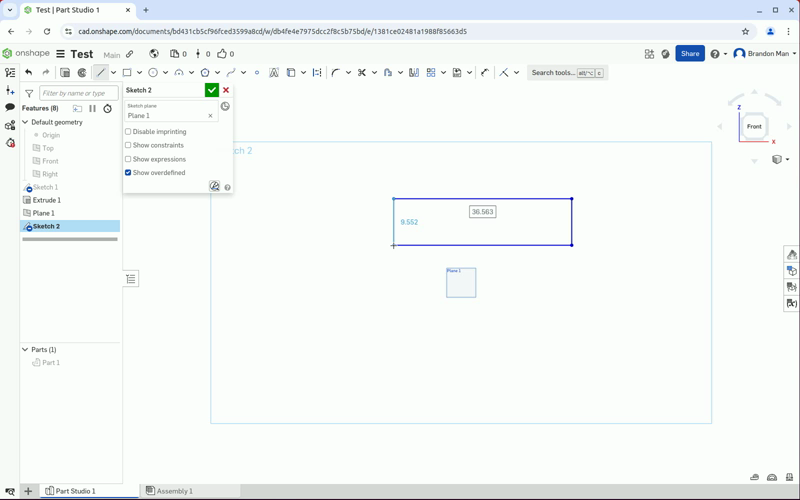
click(393, 245)
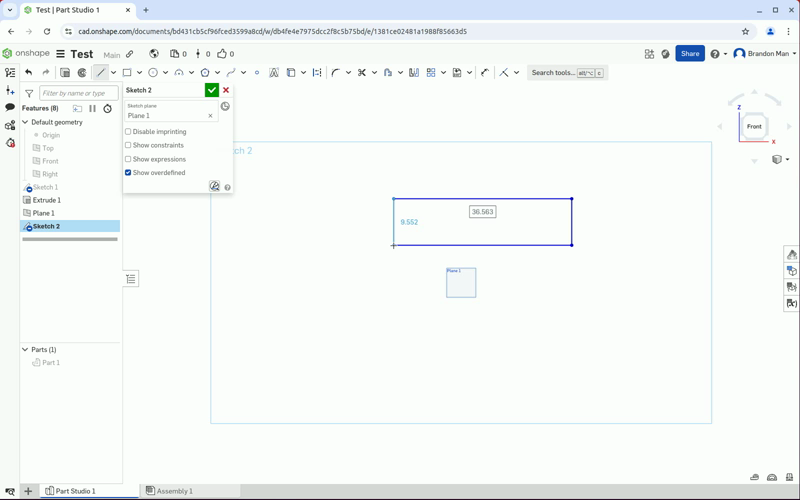
key(esc)
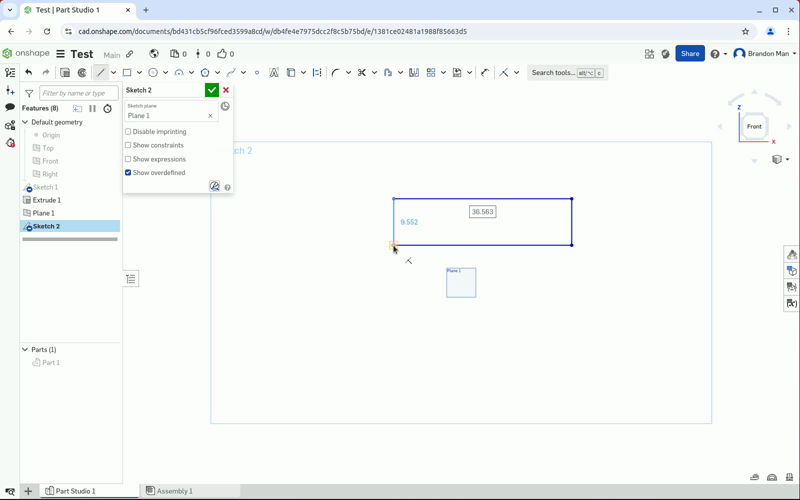
mouse_move(465, 218)
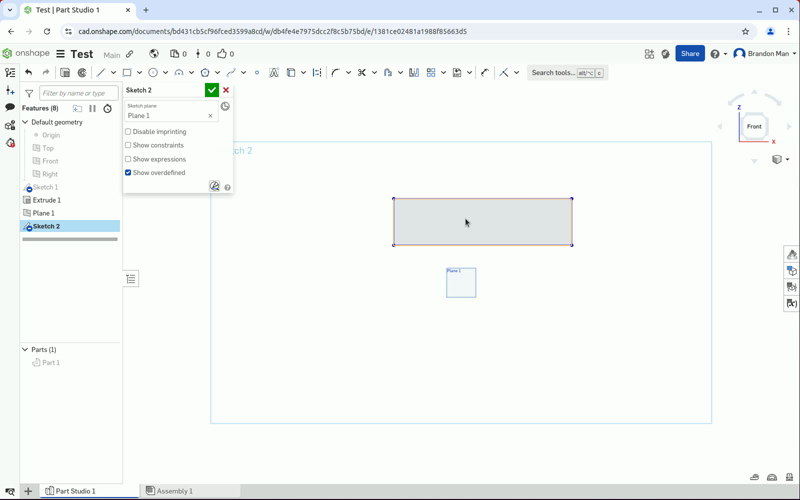
click(465, 218)
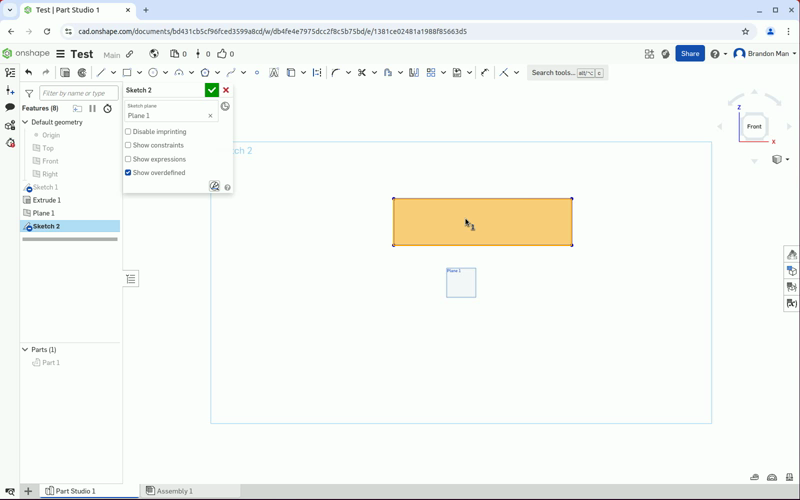
mouse_move(73, 352)
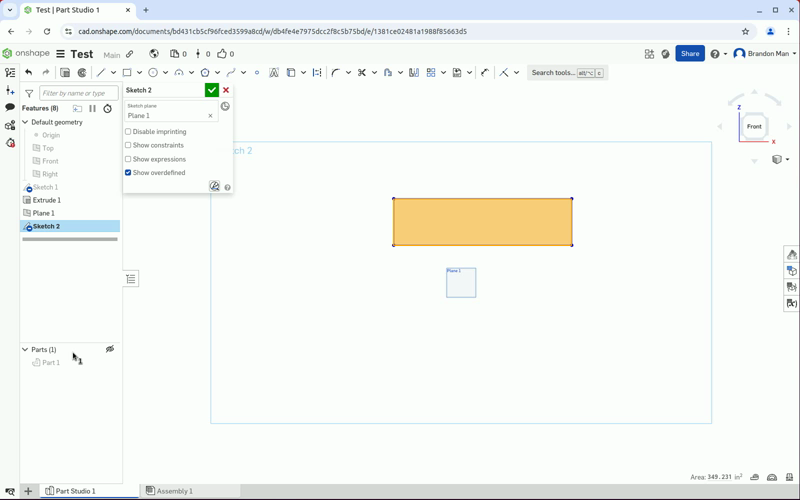
key(shift+y)
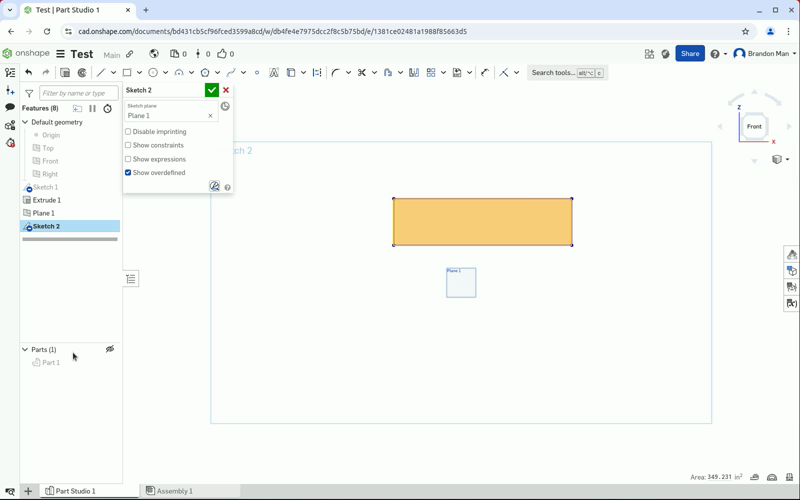
key(shift+e)
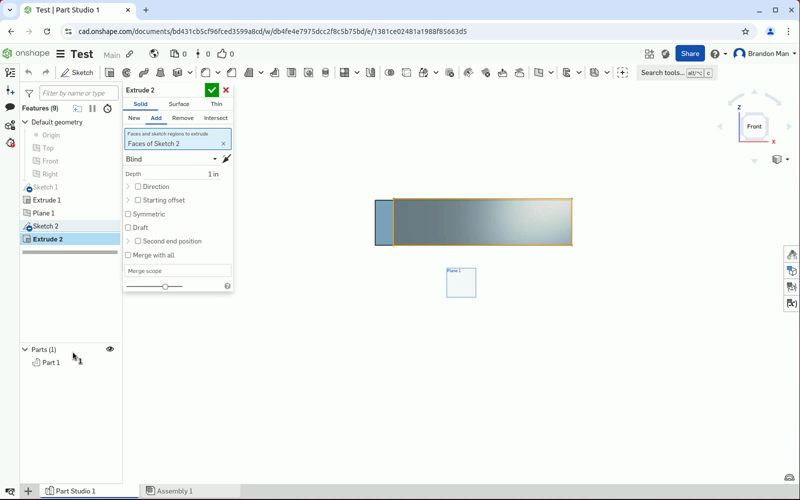
mouse_move(143, 106)
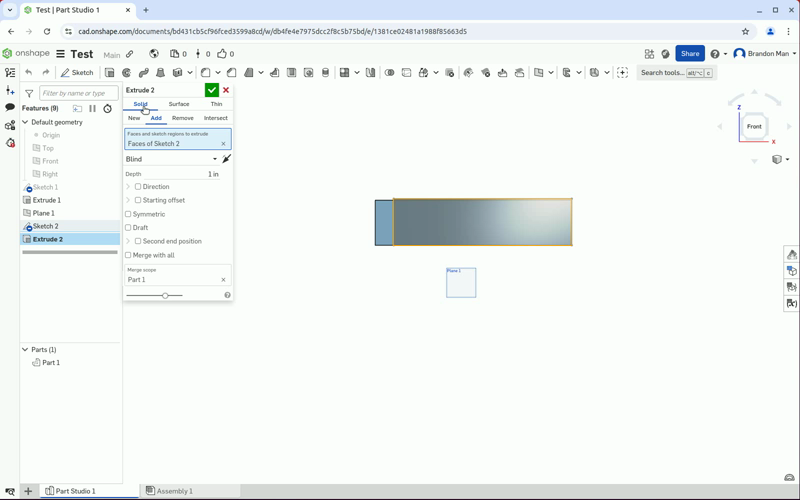
click(143, 106)
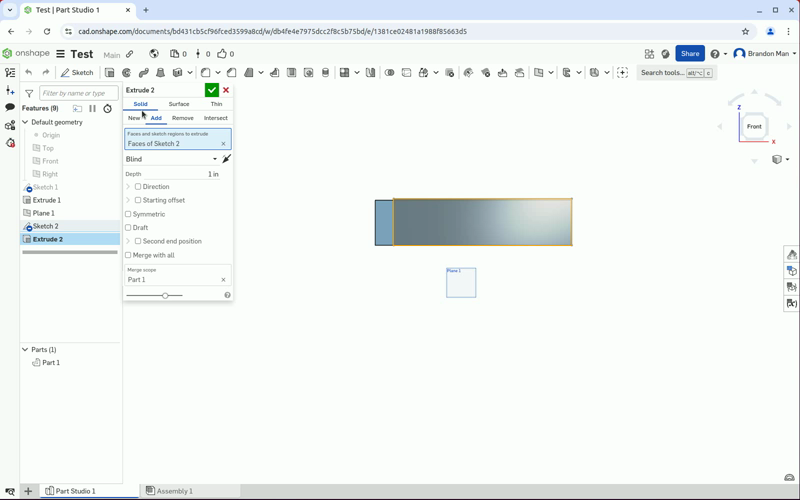
mouse_move(137, 120)
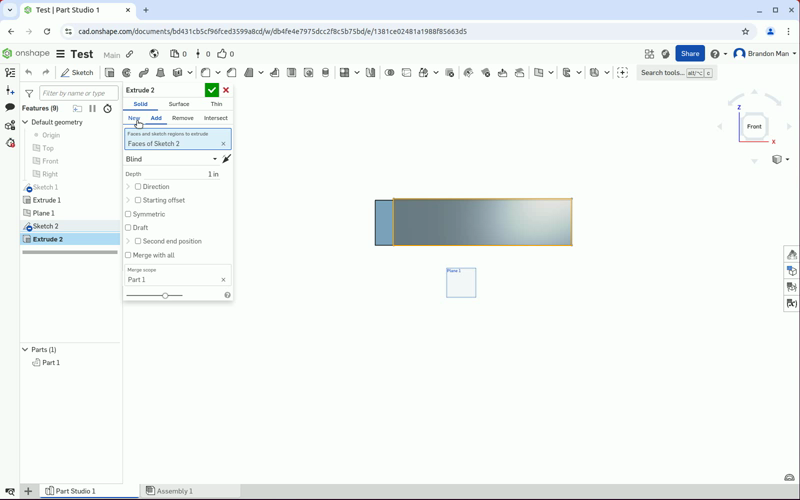
click(137, 120)
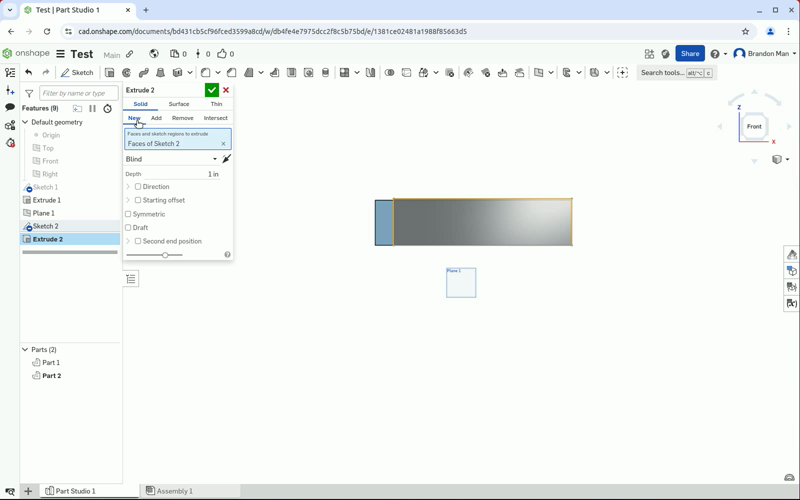
key(tab, 4)
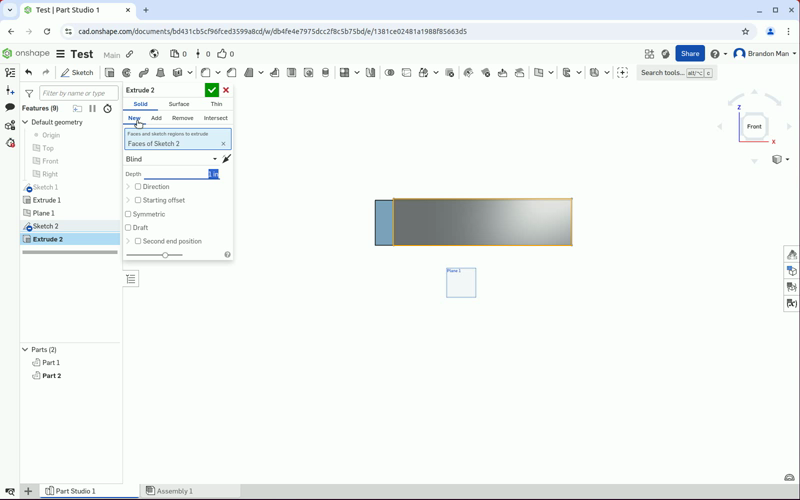
text(0.241)
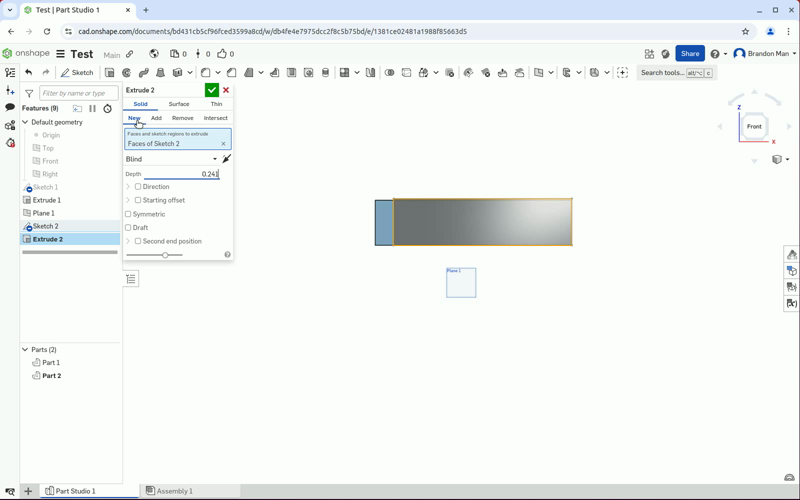
key(enter)
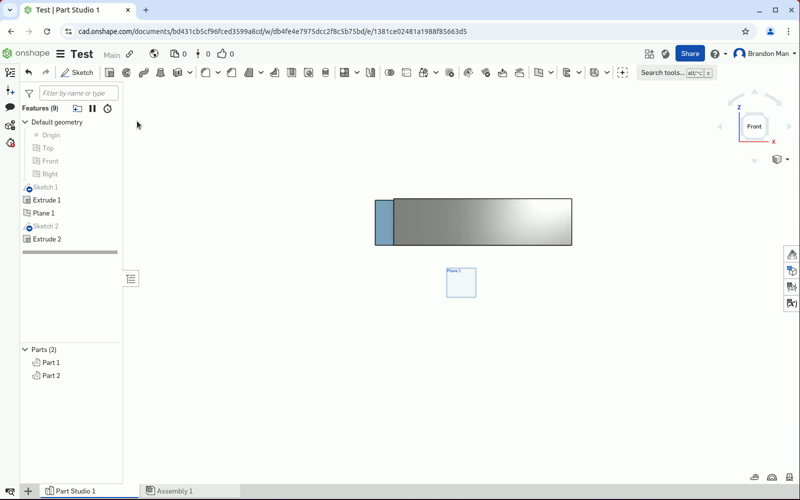
key(shift+h)
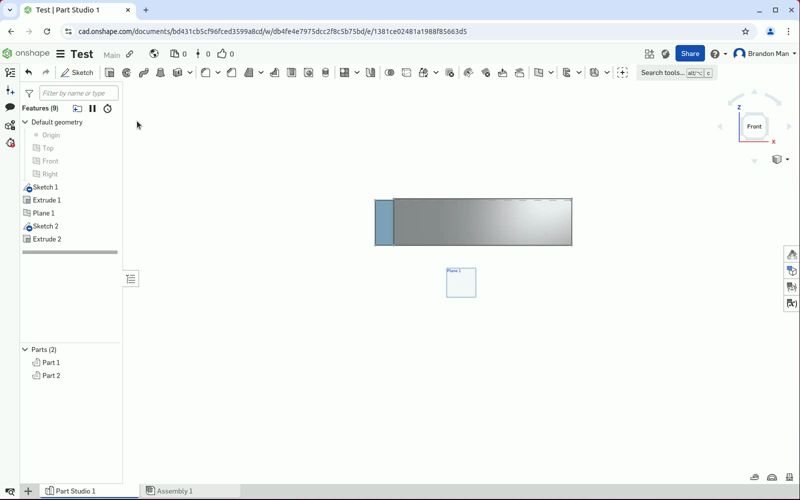
key(shift+h)
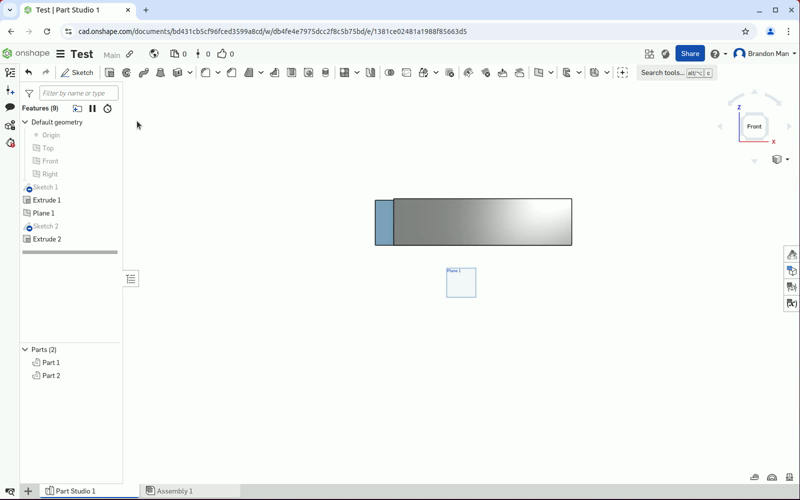
mouse_move(73, 189)
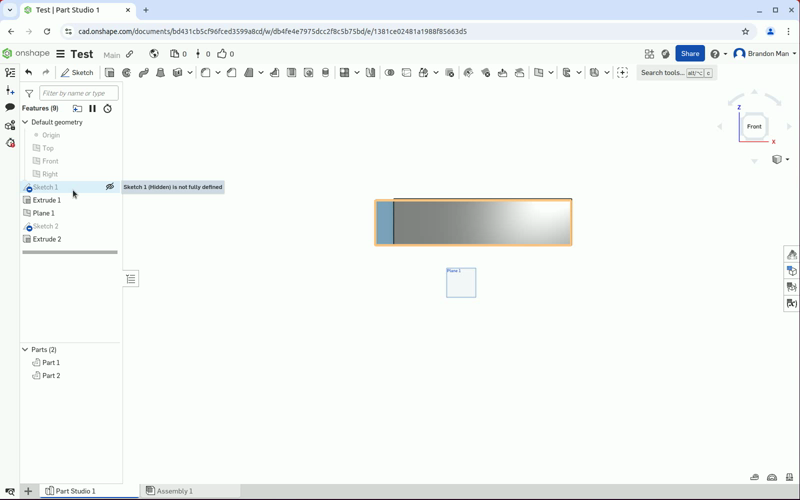
click(73, 189)
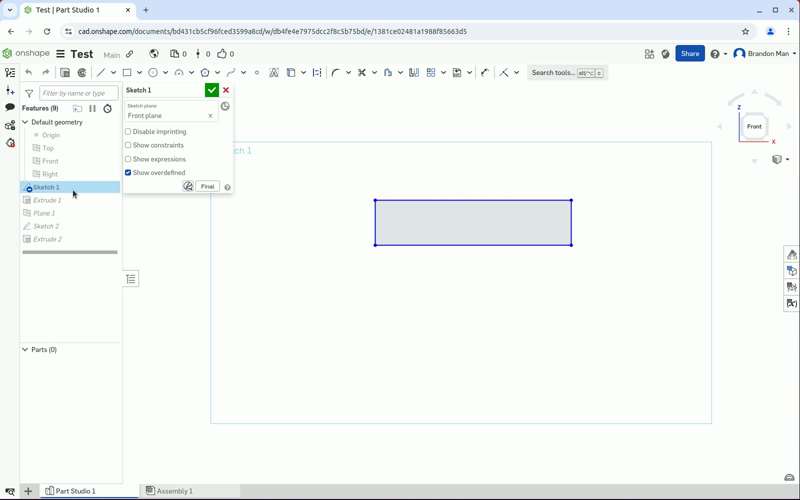
mouse_move(229, 92)
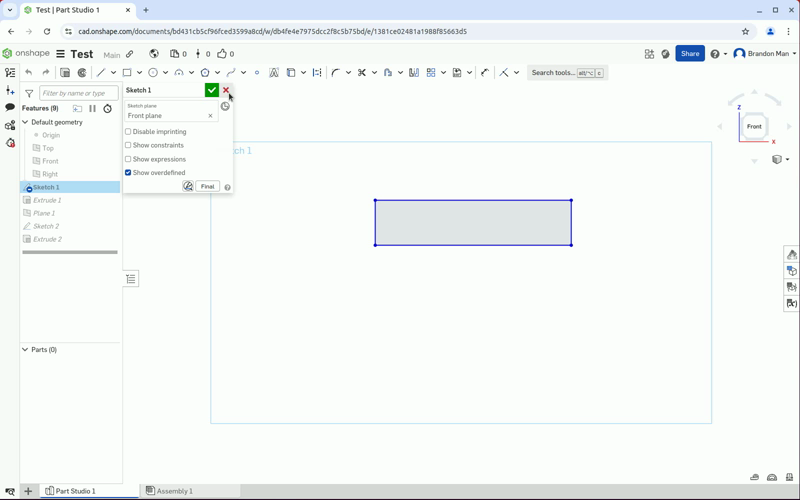
click(229, 92)
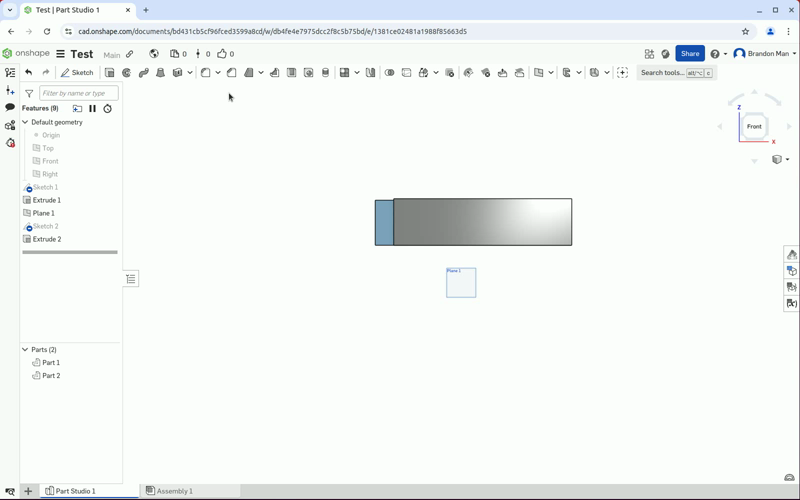
mouse_move(73, 352)
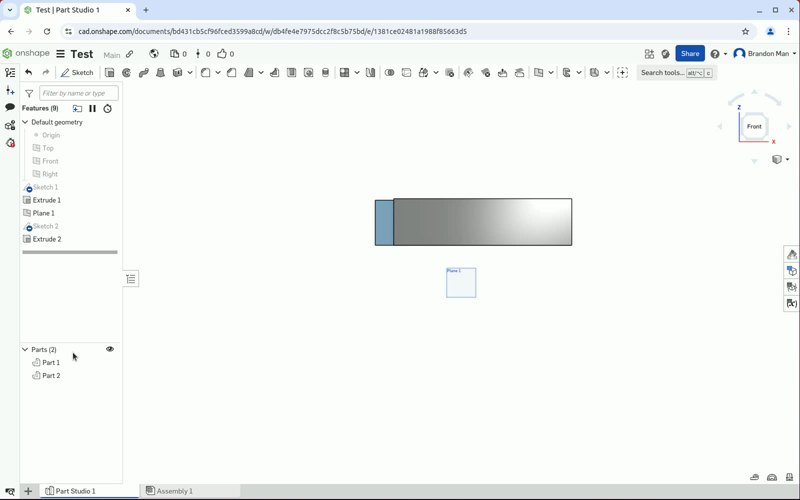
key(y)
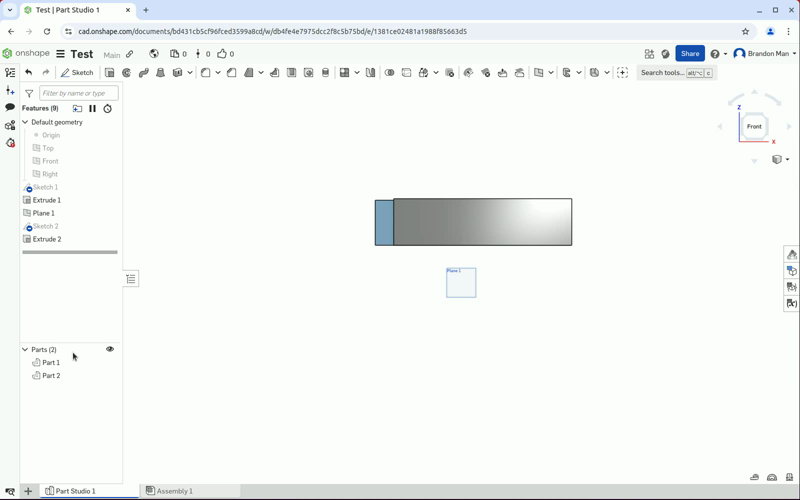
key(shift+p)
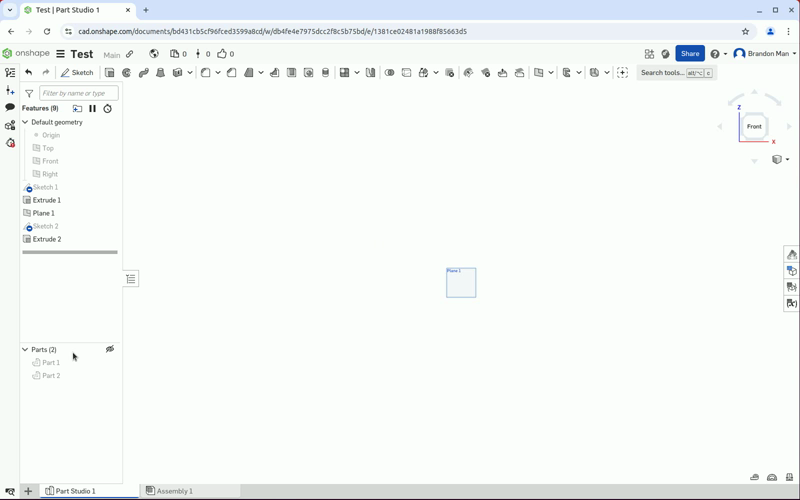
key(space)
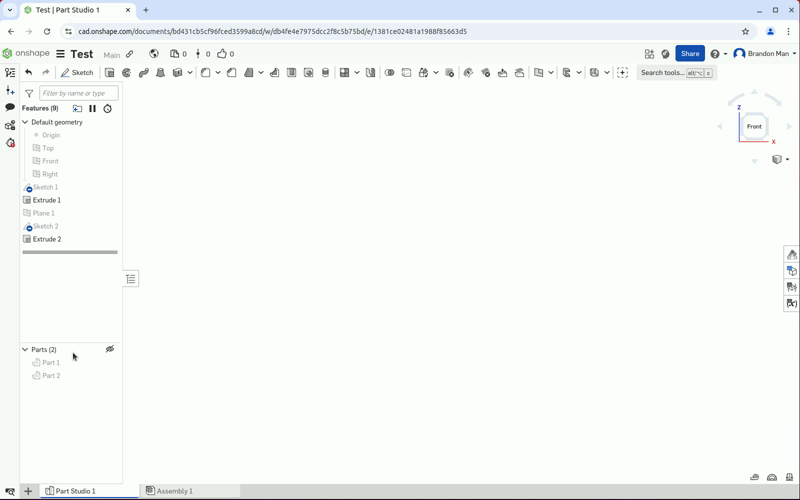
key_down(shift)
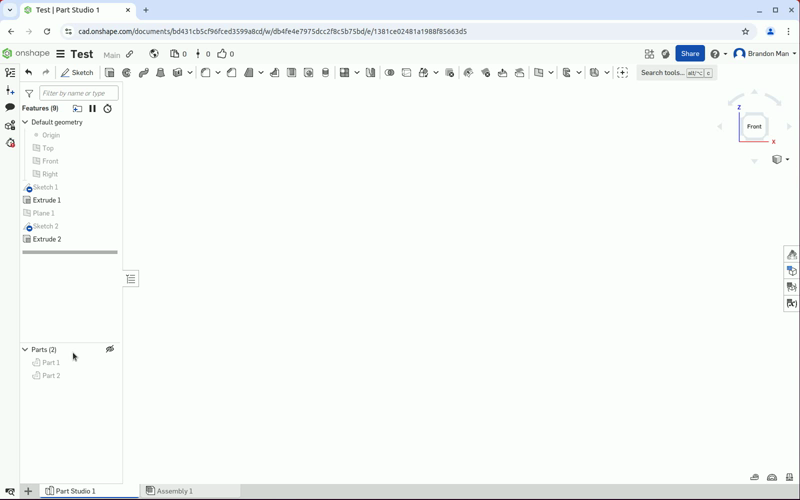
key(down)
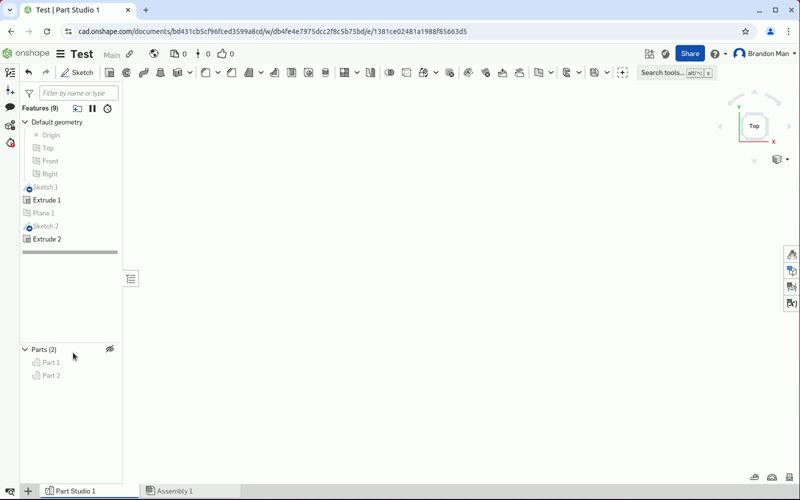
key_up(shift)
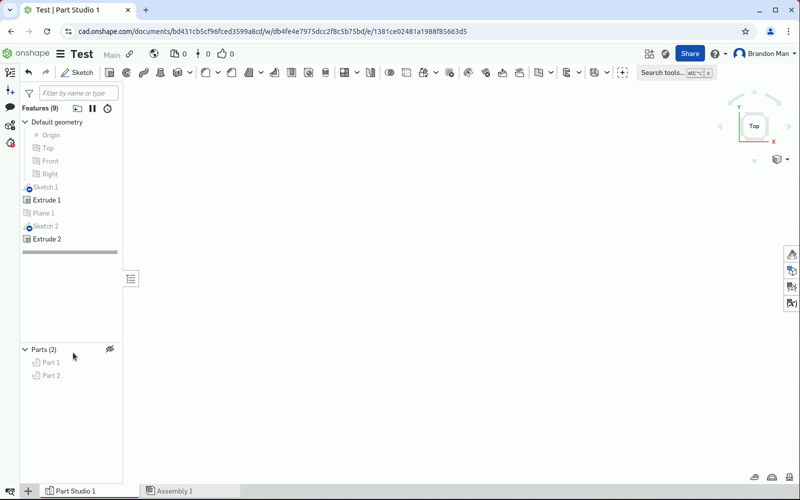
mouse_move(73, 352)
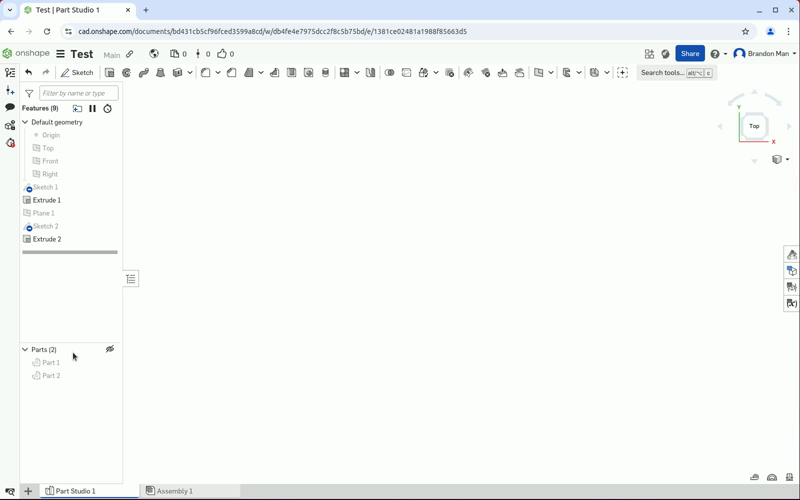
key(shift+y)
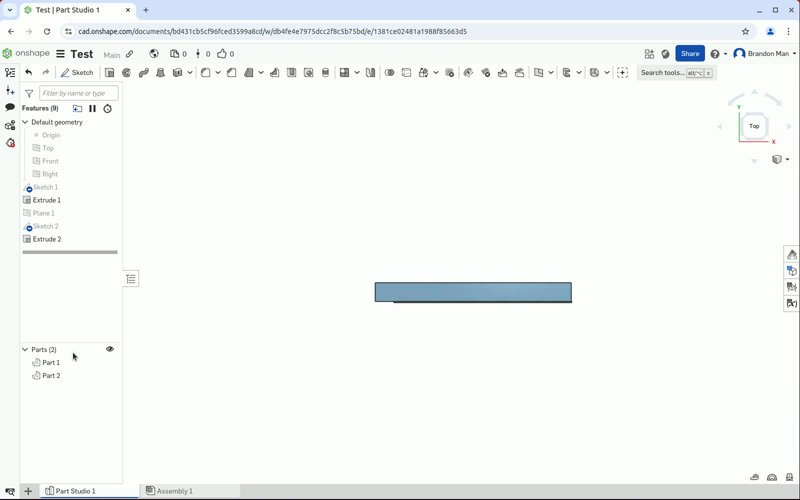
mouse_move(541, 75)
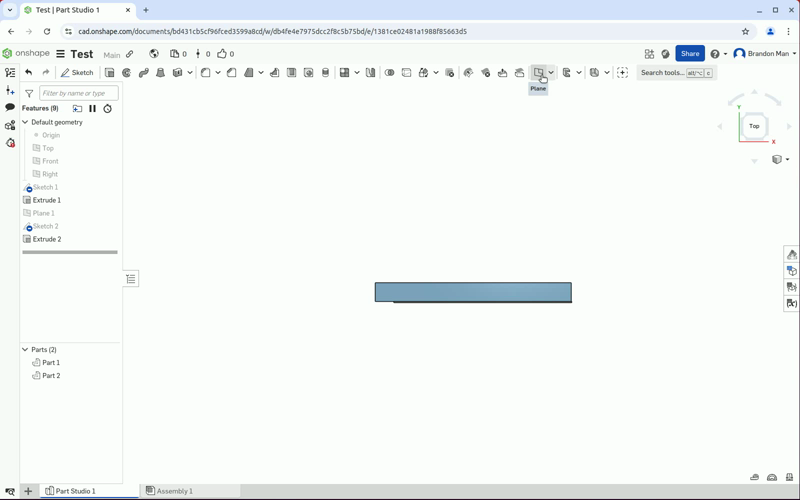
click(541, 75)
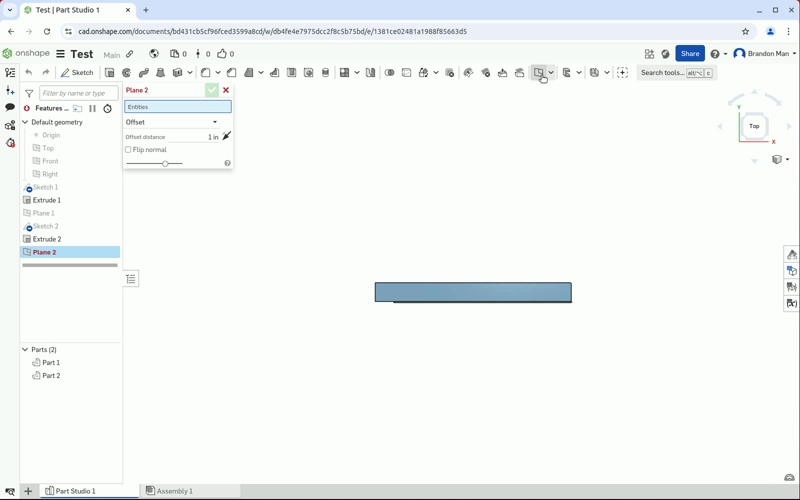
mouse_move(73, 150)
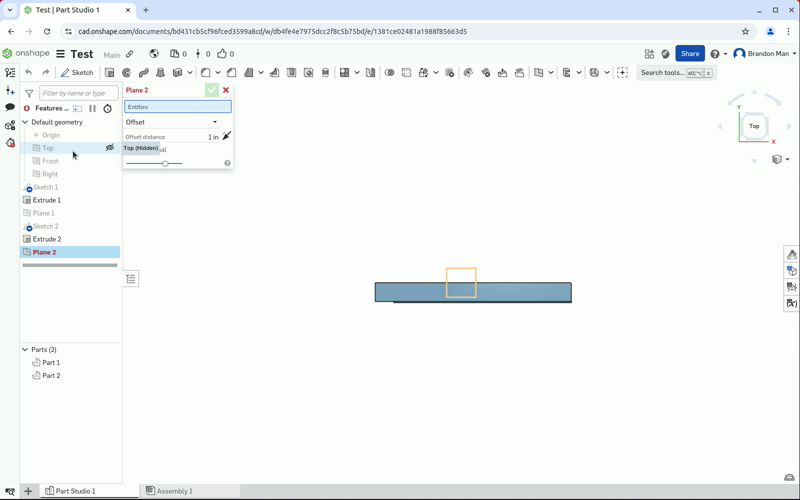
click(73, 150)
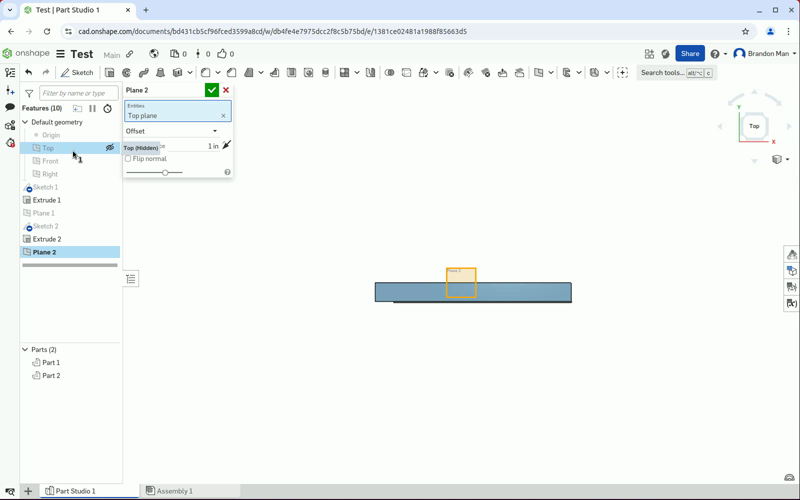
key(tab, 2)
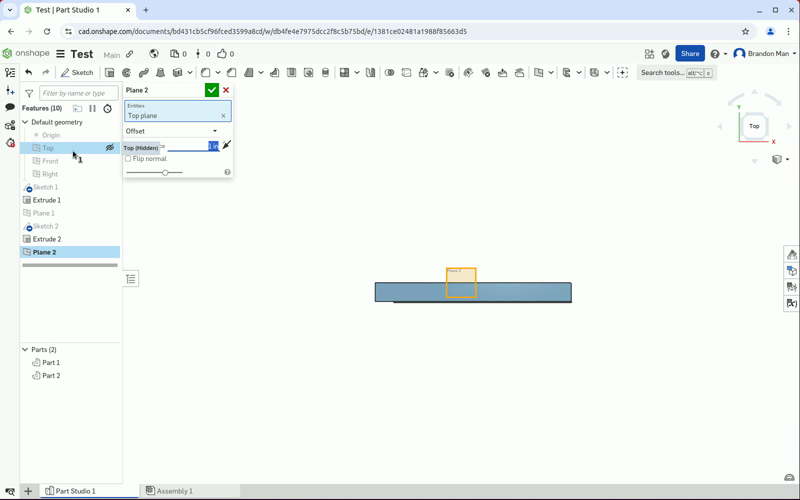
text(17.316)
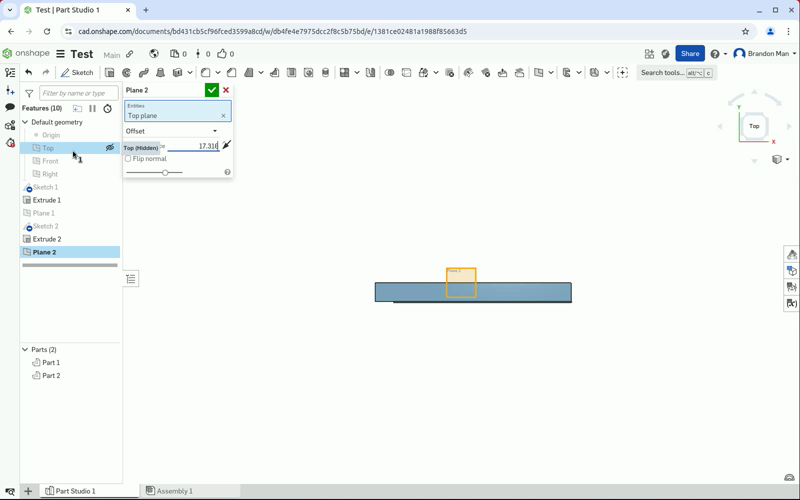
key(enter, 2)
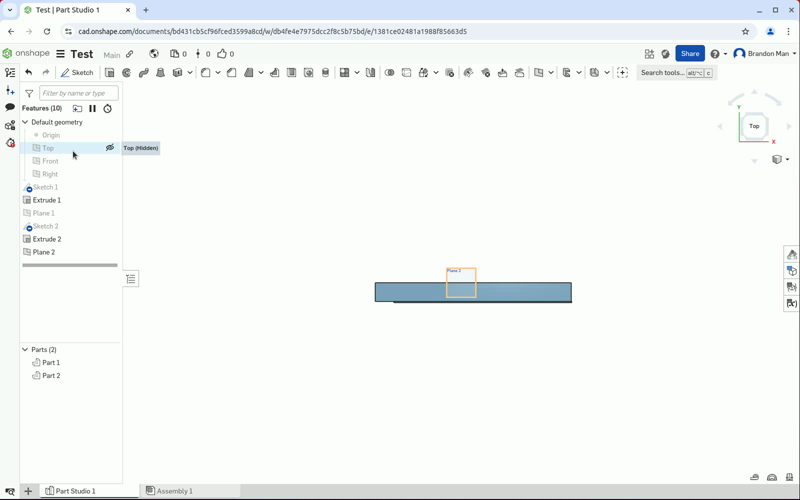
key(shift+s)
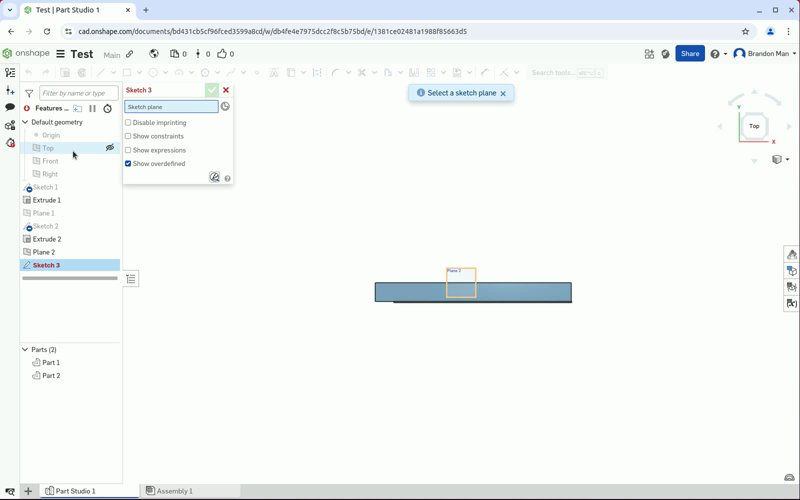
mouse_move(73, 254)
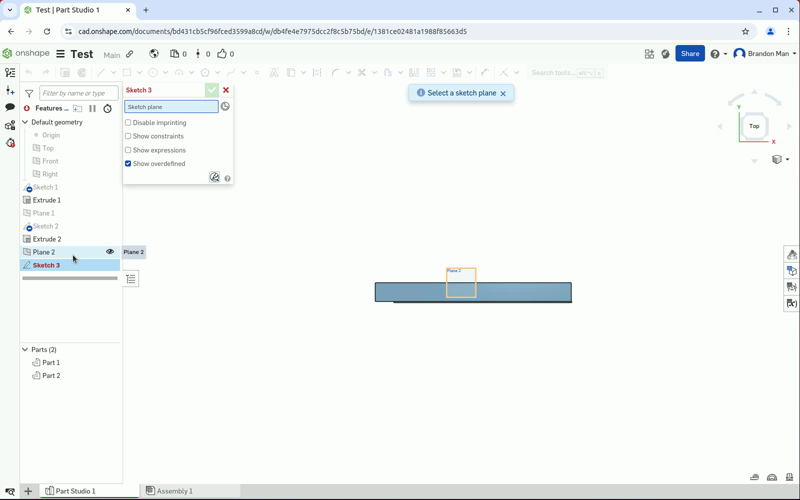
click(73, 254)
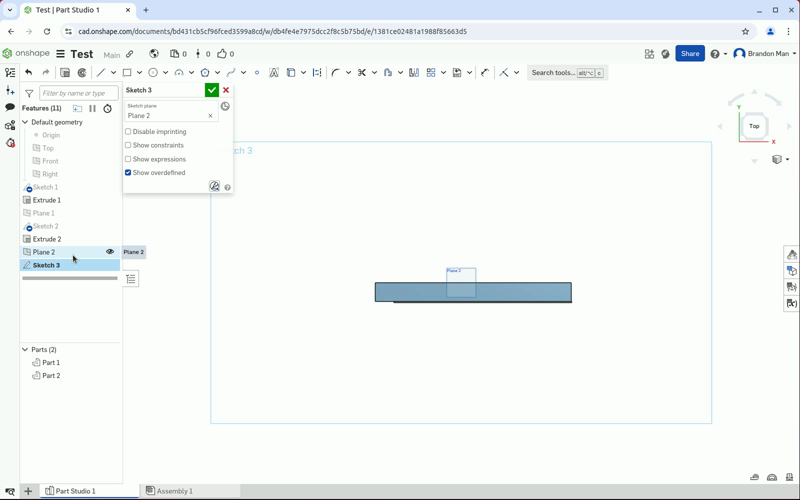
mouse_move(73, 352)
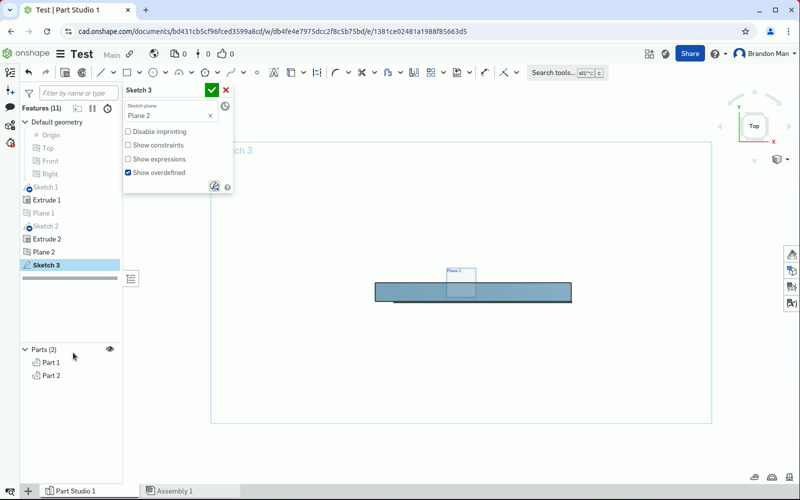
key(y)
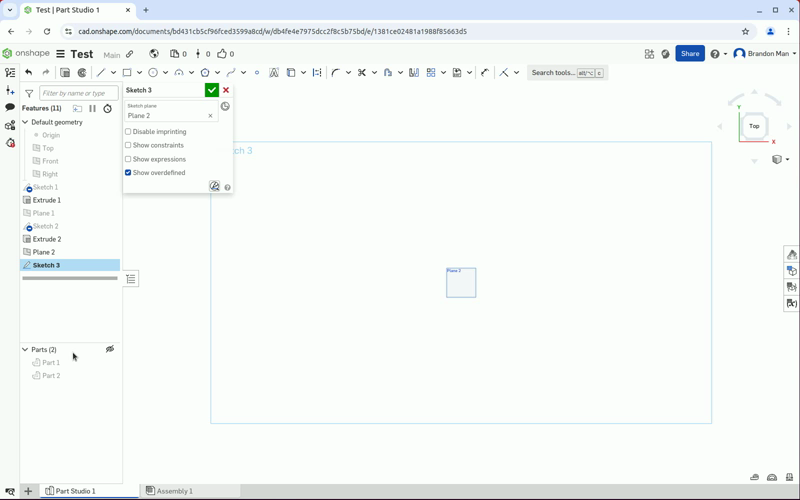
key(l)
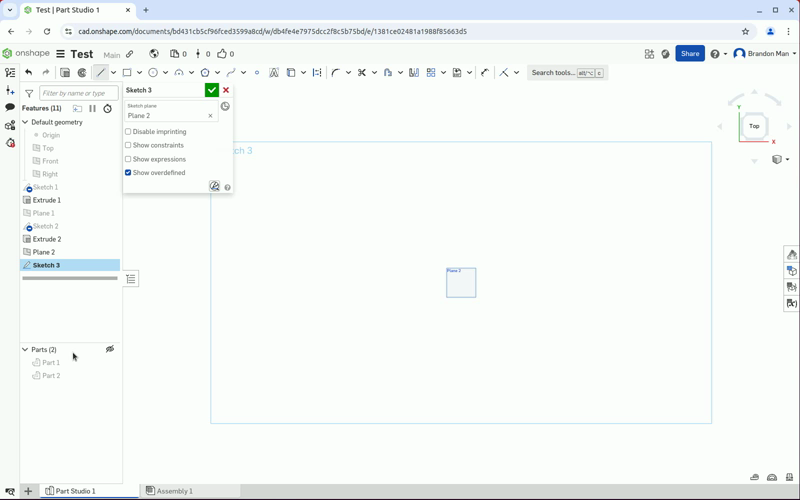
key_down(shift)
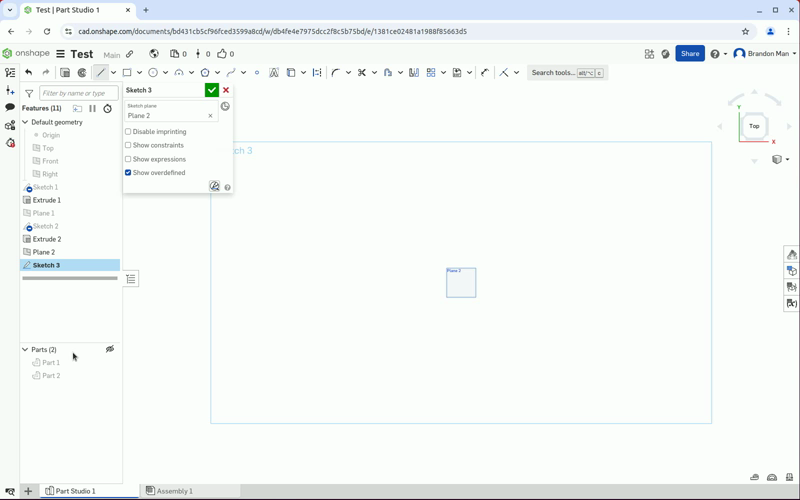
mouse_move(439, 301)
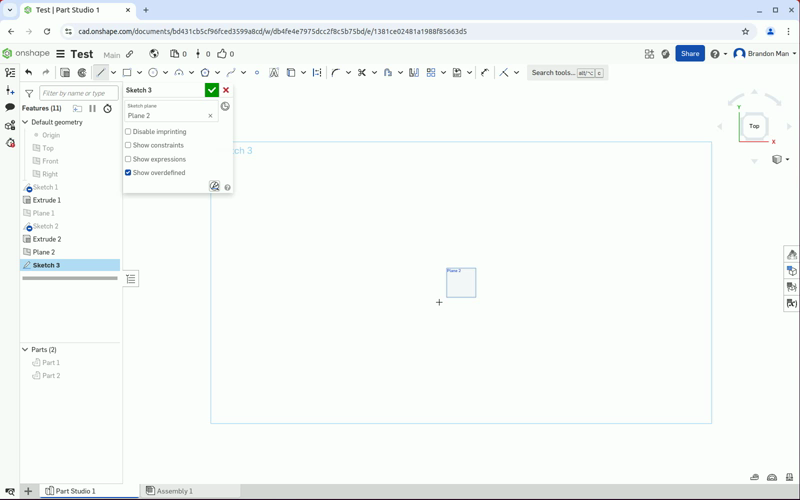
click(439, 301)
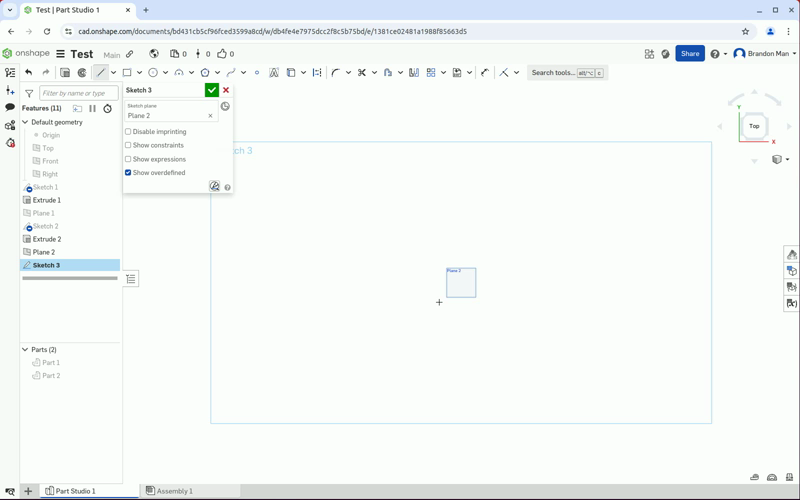
key_up(shift)
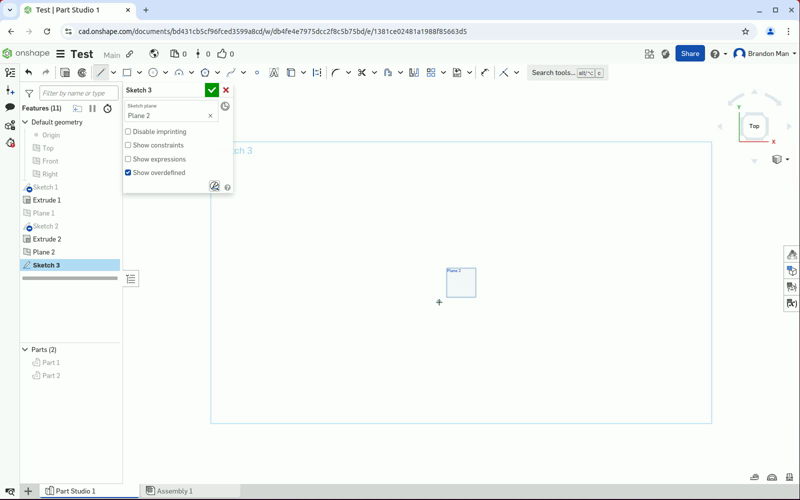
key_down(shift)
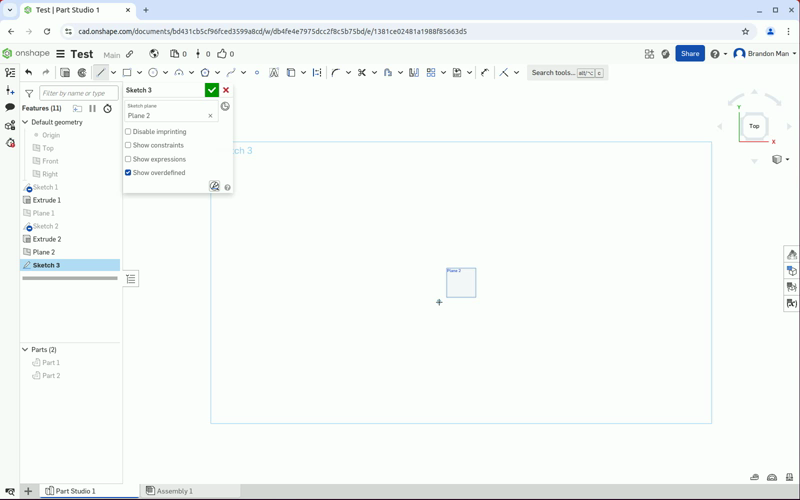
mouse_move(505, 301)
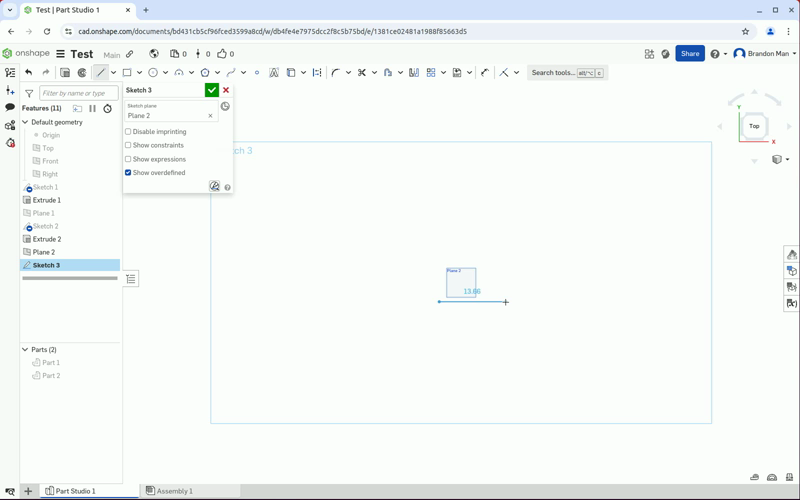
click(505, 301)
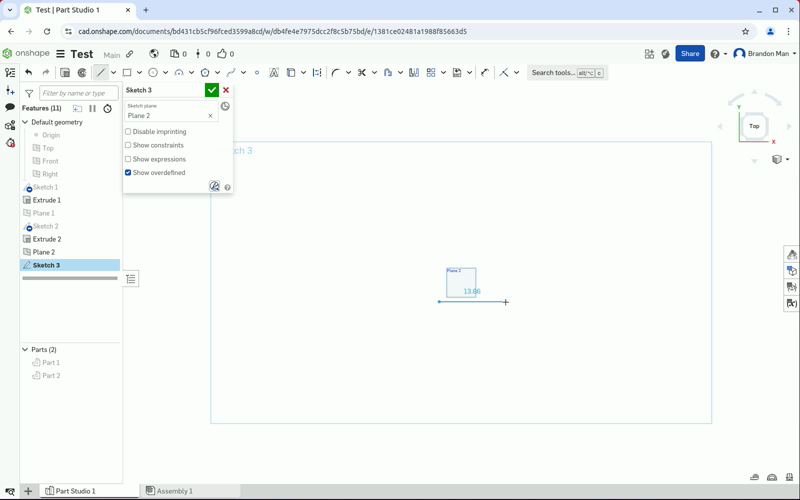
key_up(shift)
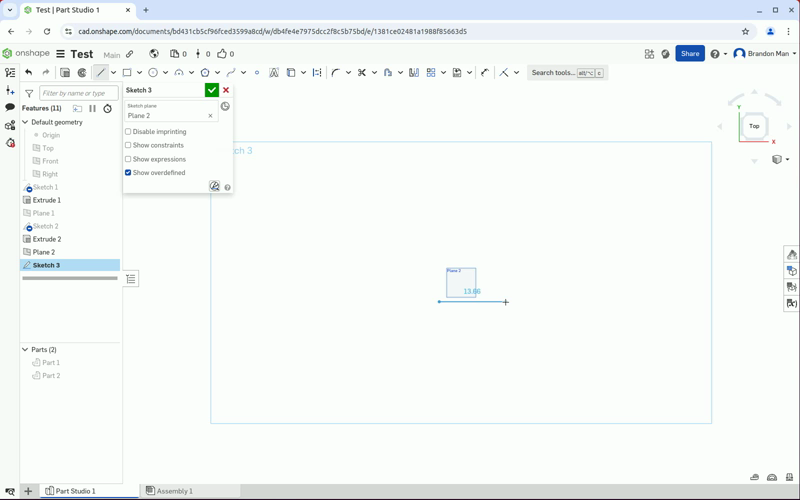
key_down(shift)
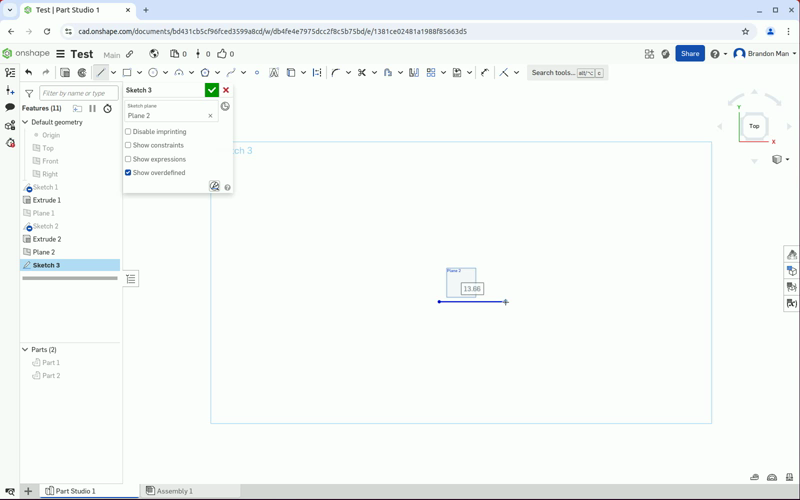
mouse_move(535, 301)
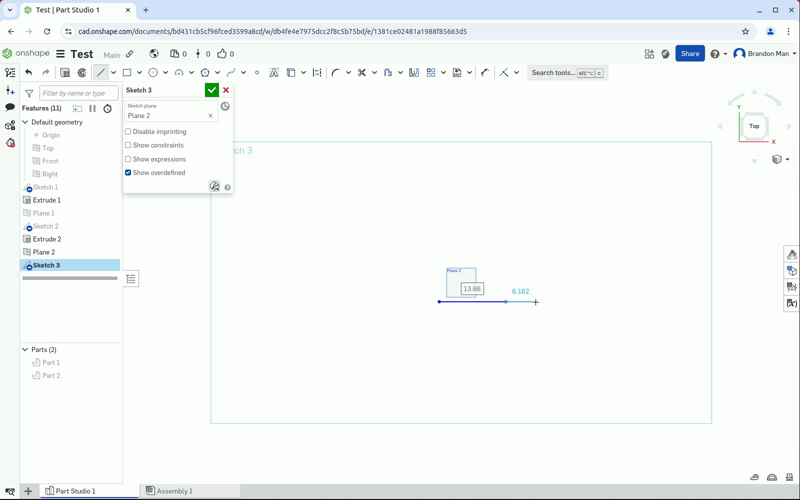
mouse_move(505, 291)
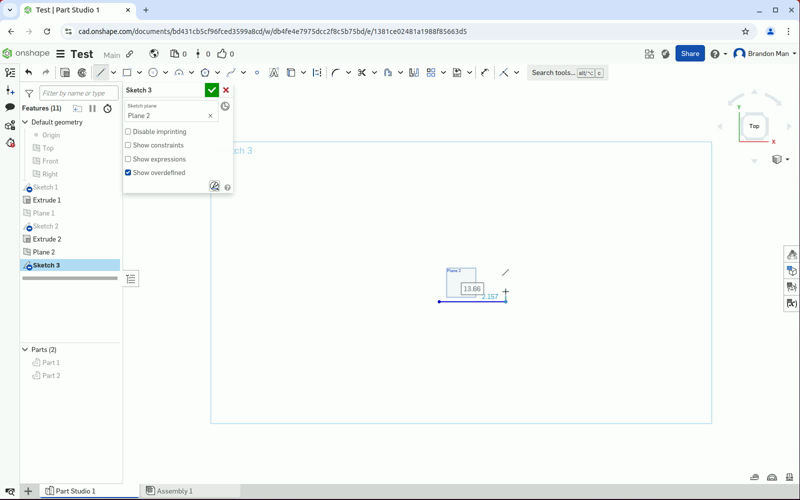
click(505, 291)
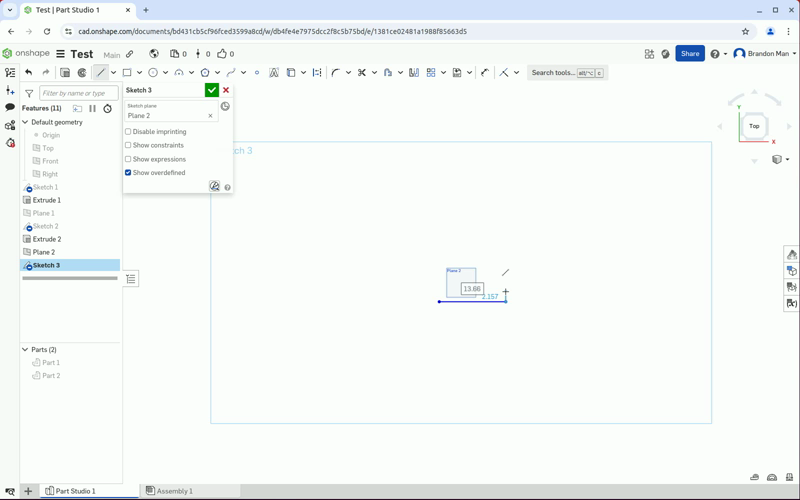
key_up(shift)
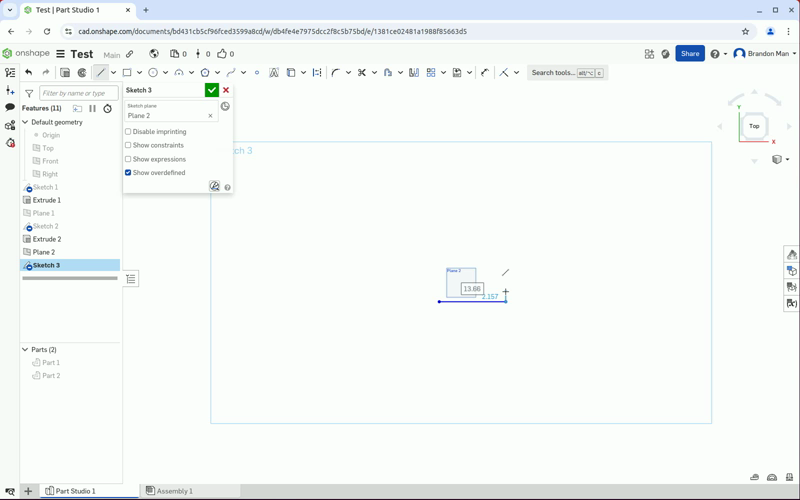
key_down(shift)
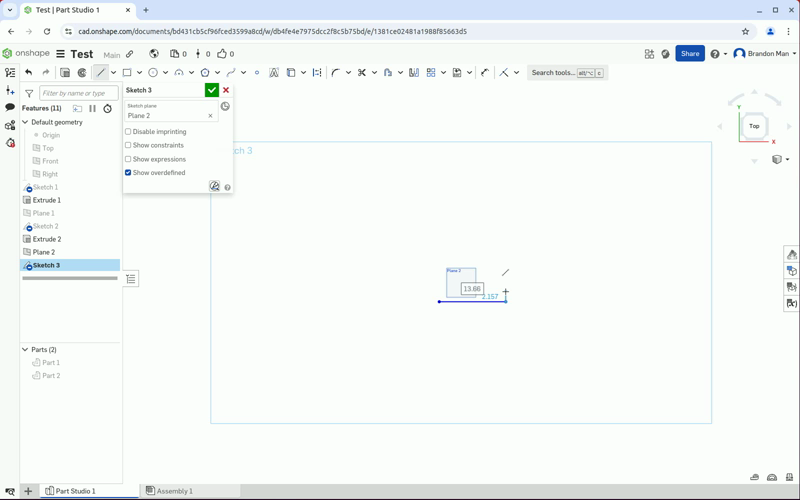
mouse_move(439, 291)
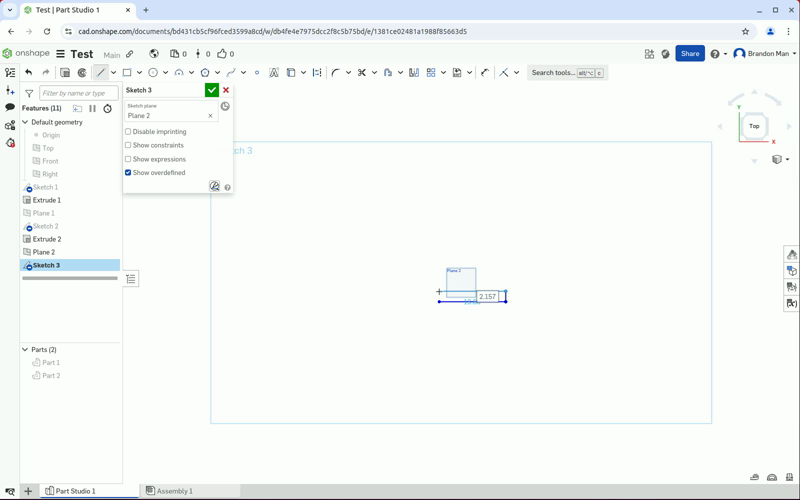
click(439, 291)
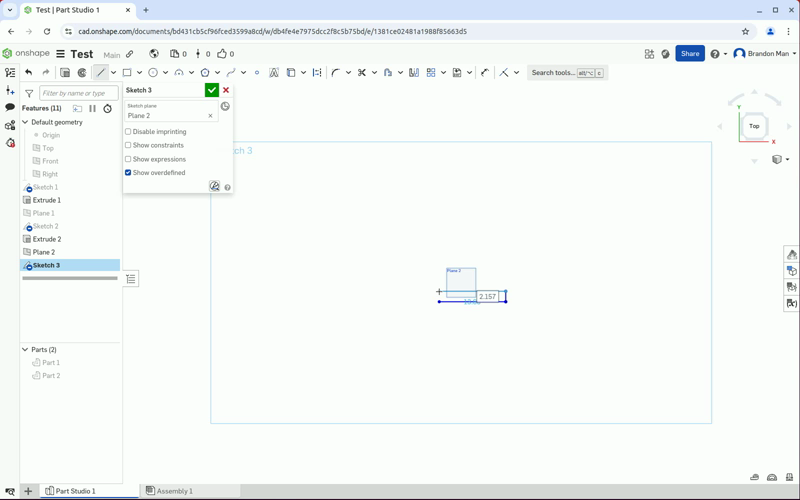
key_up(shift)
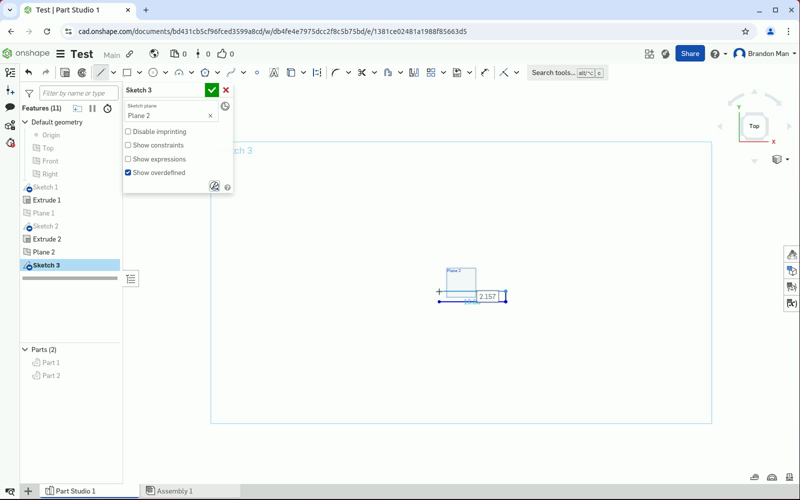
mouse_move(469, 291)
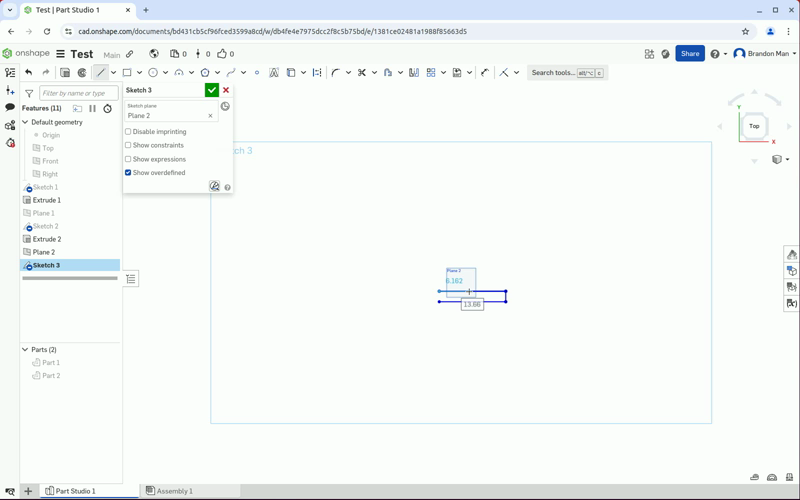
key_down(shift)
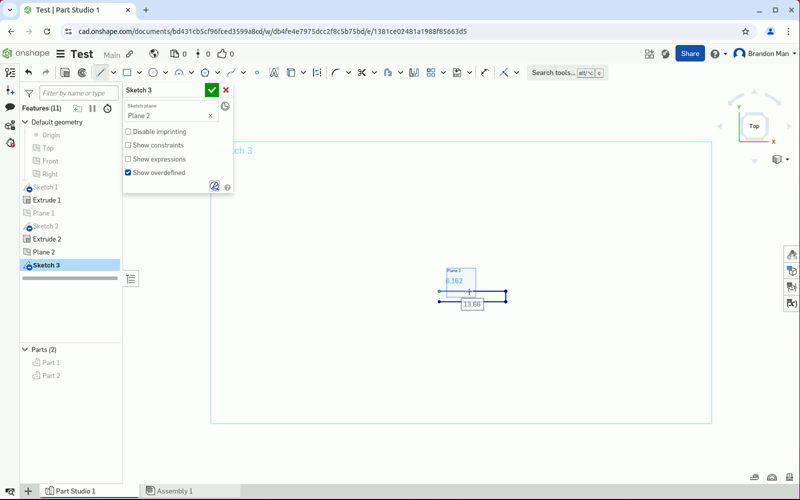
mouse_move(439, 301)
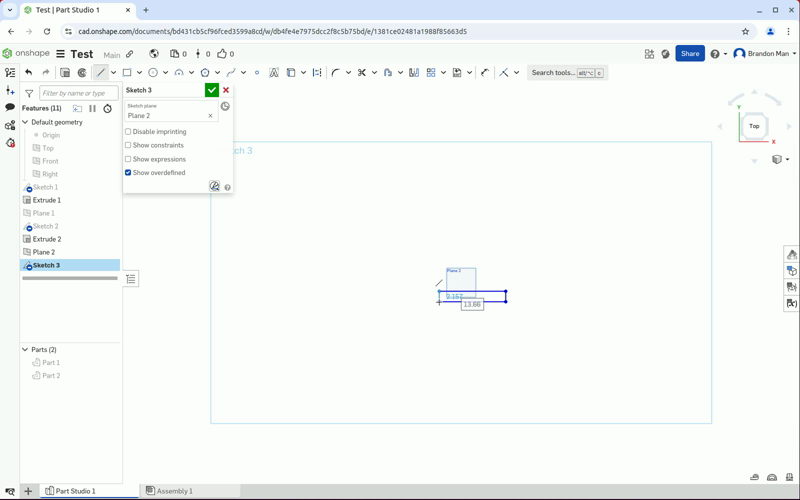
key_up(shift)
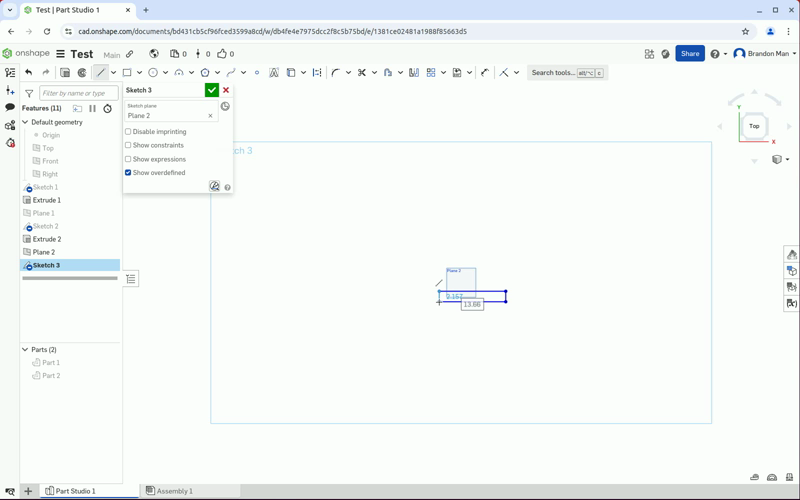
click(439, 301)
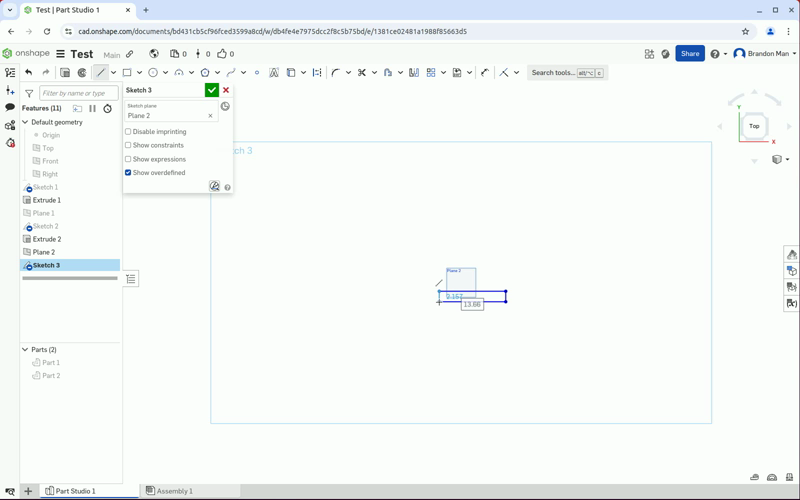
key(esc)
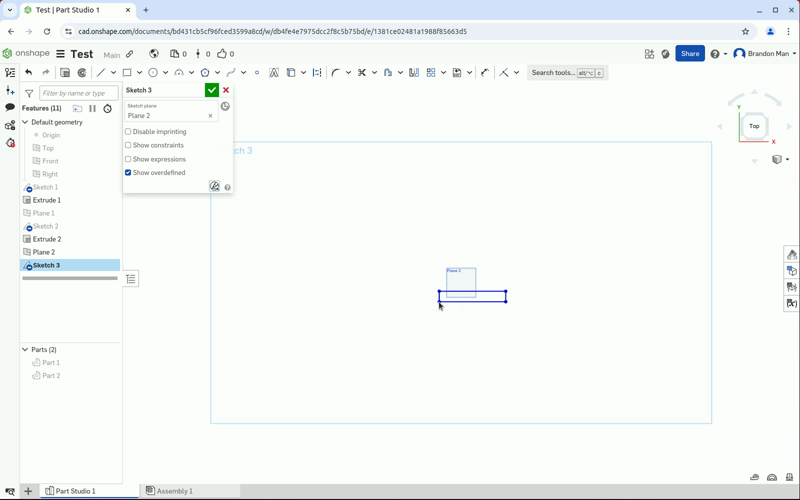
mouse_move(483, 292)
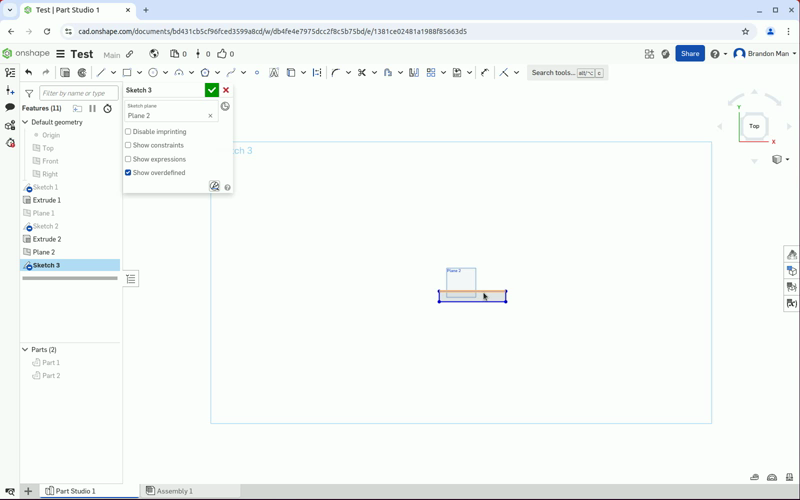
scroll(6)
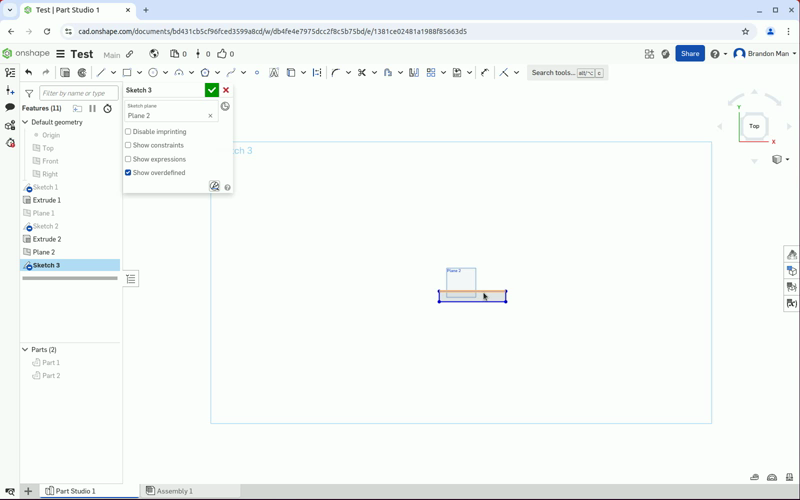
scroll(6)
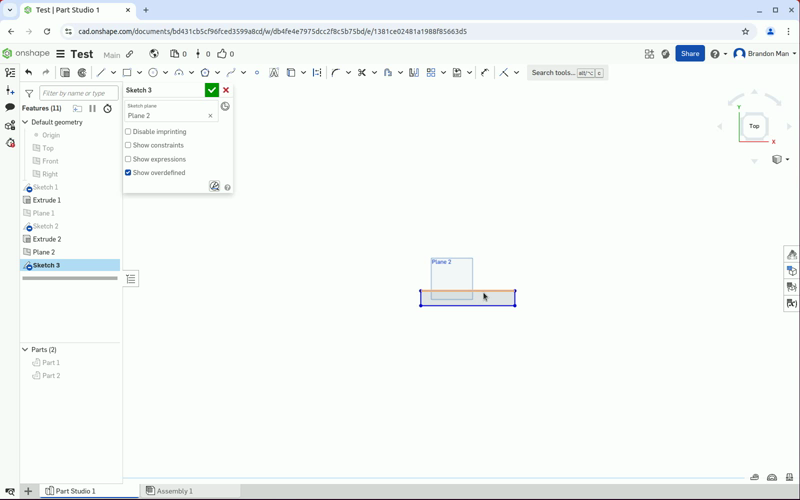
scroll(6)
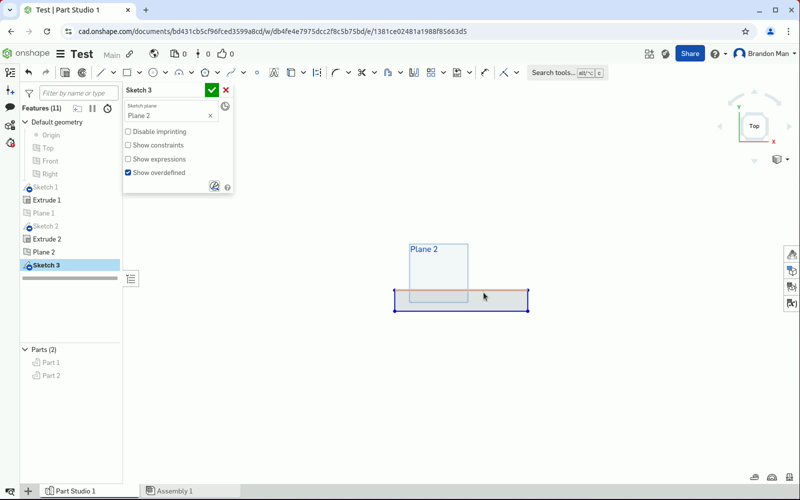
scroll(6)
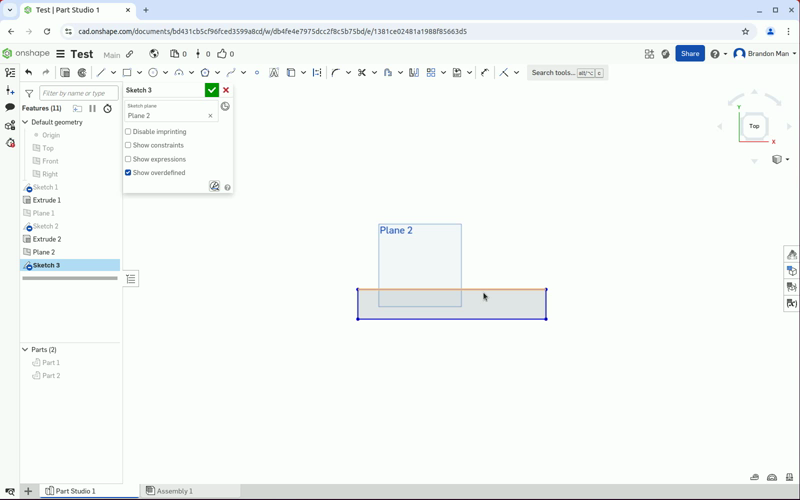
scroll(6)
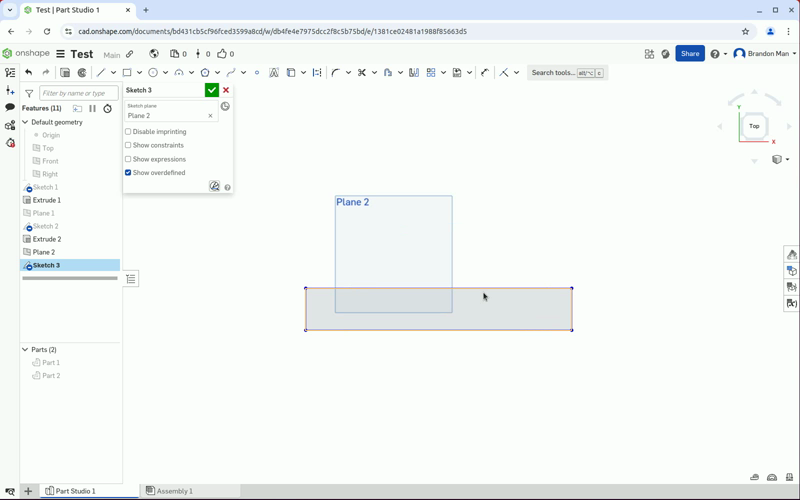
scroll(6)
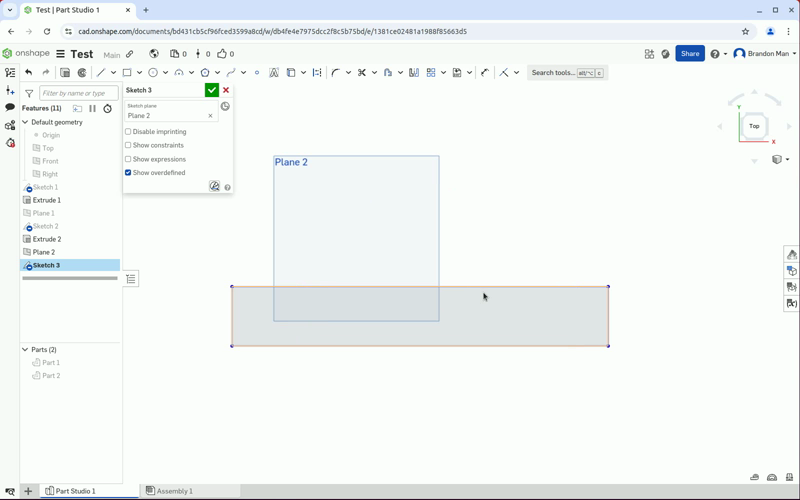
scroll(6)
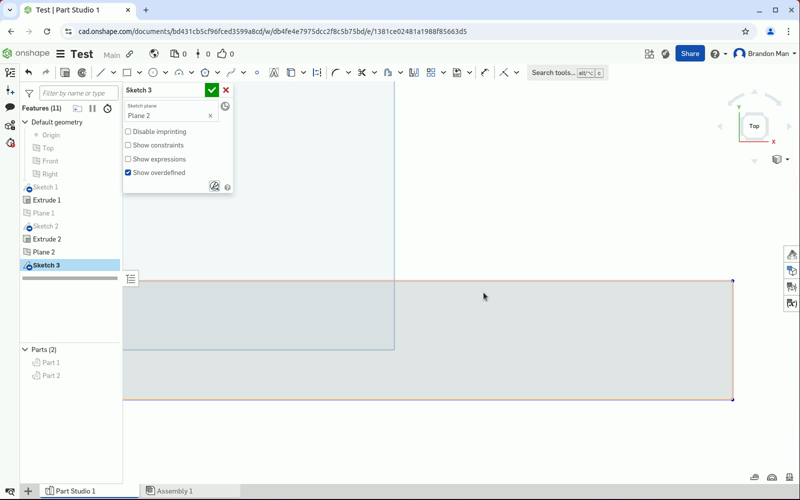
click(483, 292)
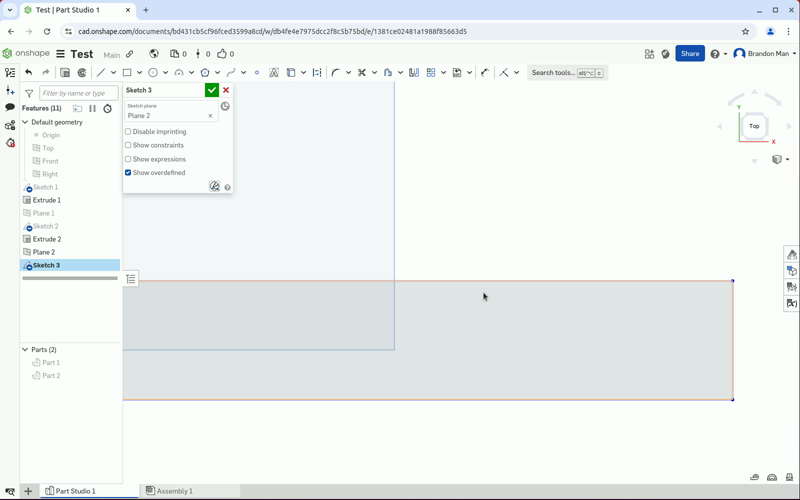
scroll(-6)
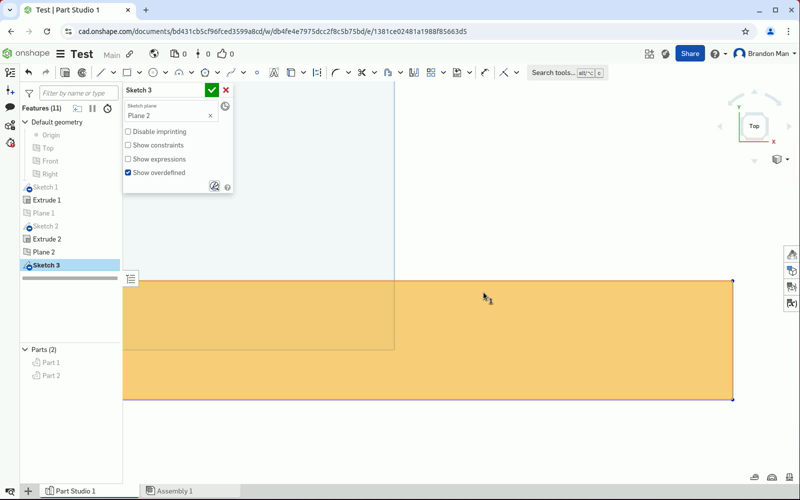
scroll(-6)
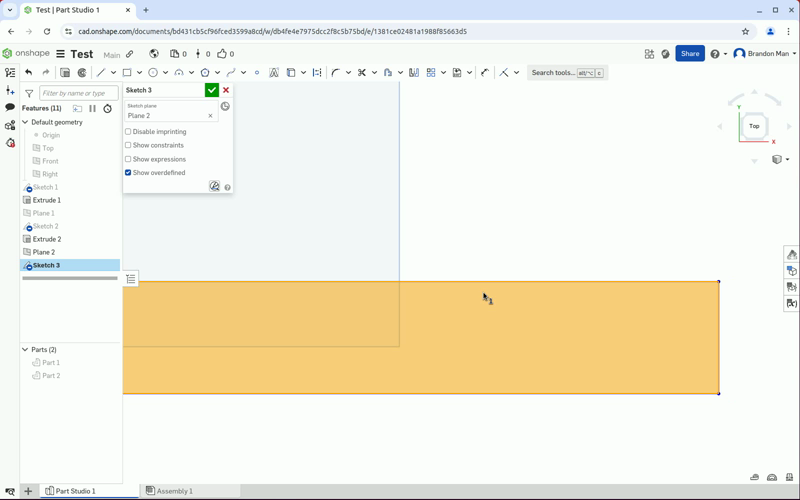
scroll(-6)
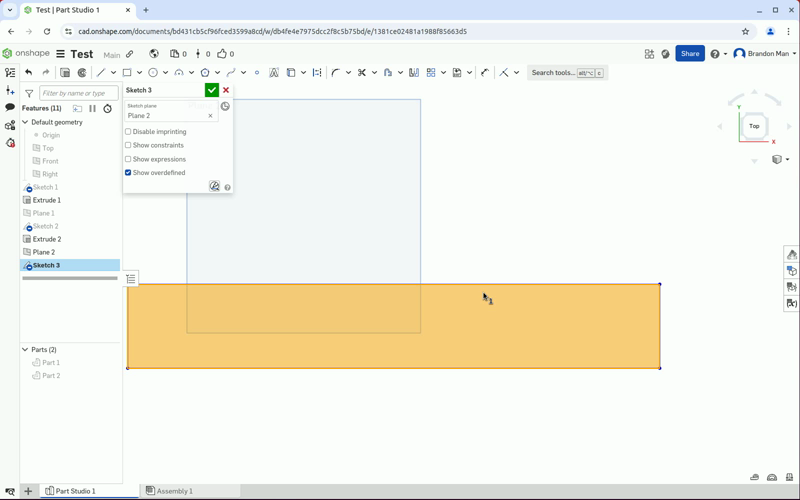
scroll(-6)
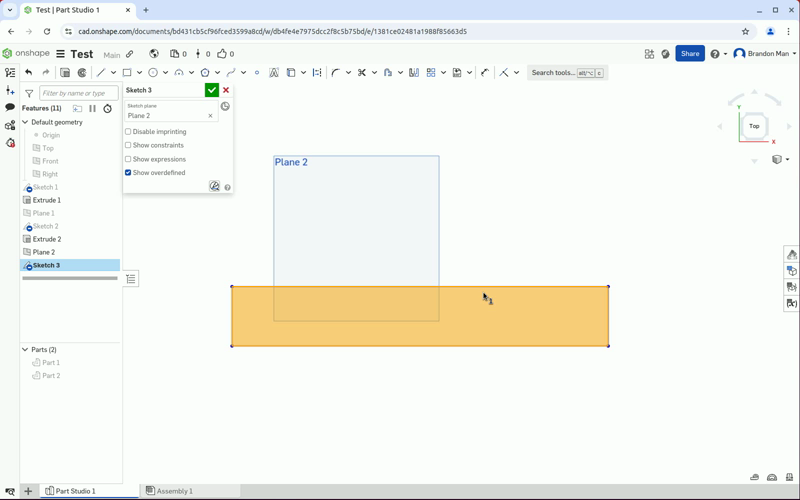
scroll(-6)
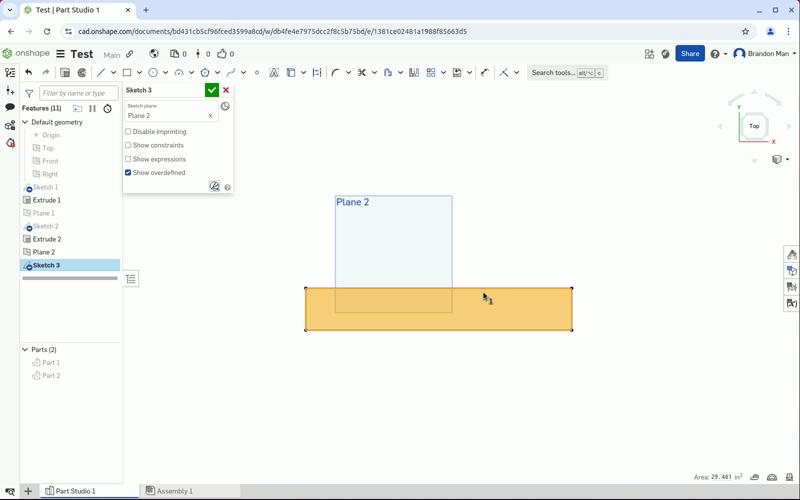
scroll(-6)
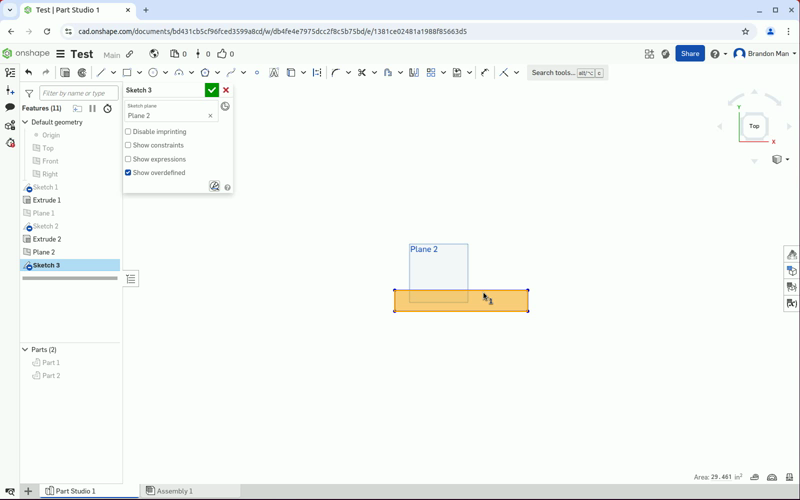
scroll(-6)
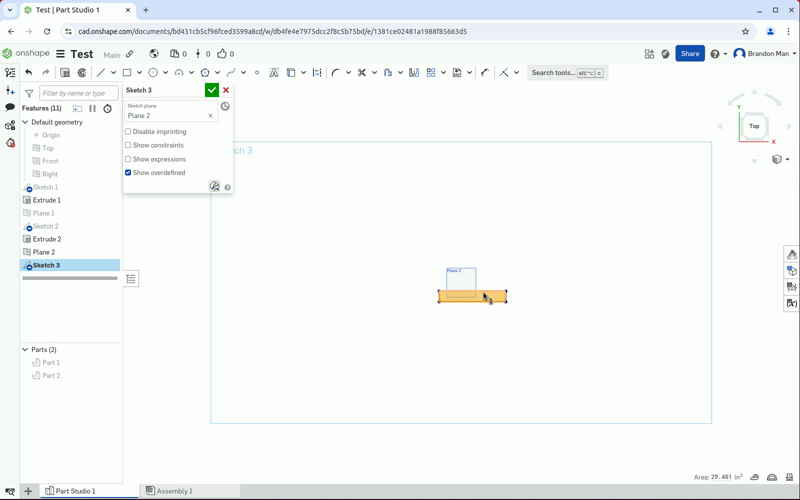
mouse_move(73, 352)
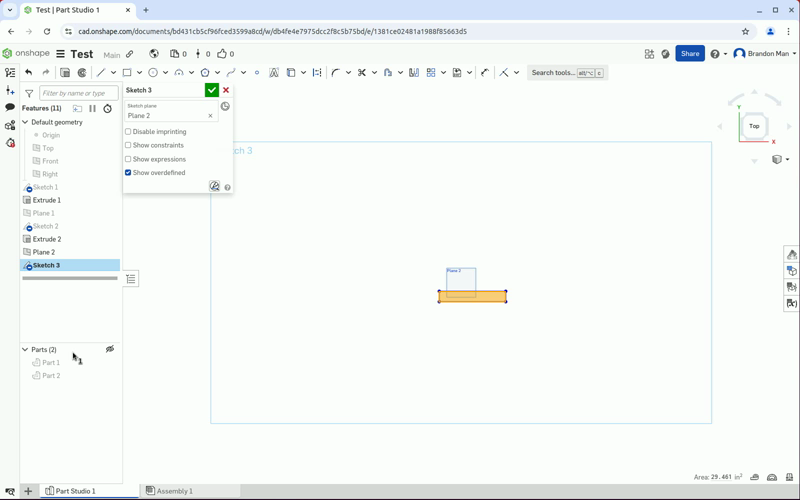
key(shift+y)
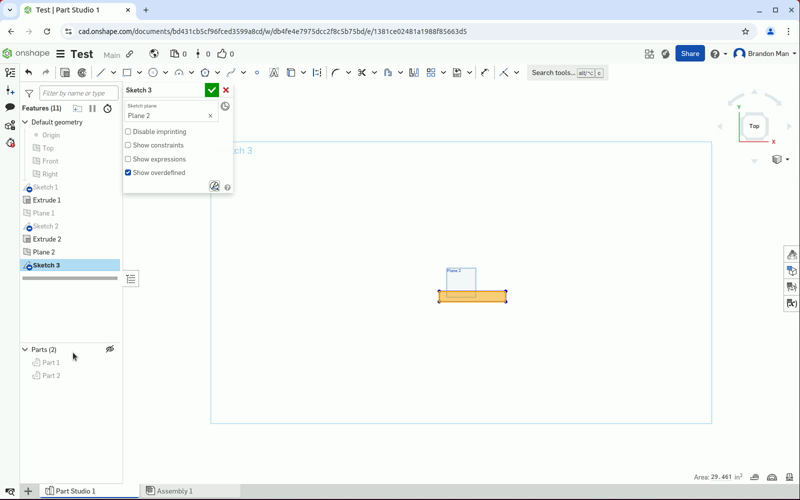
key(shift+e)
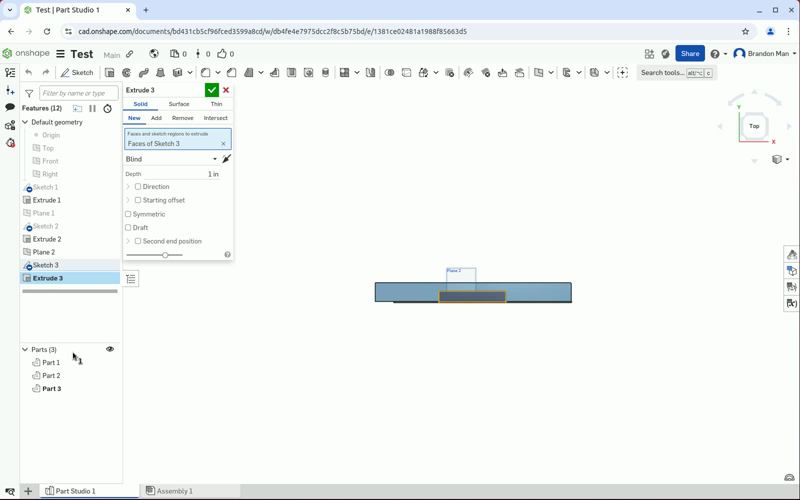
mouse_move(143, 106)
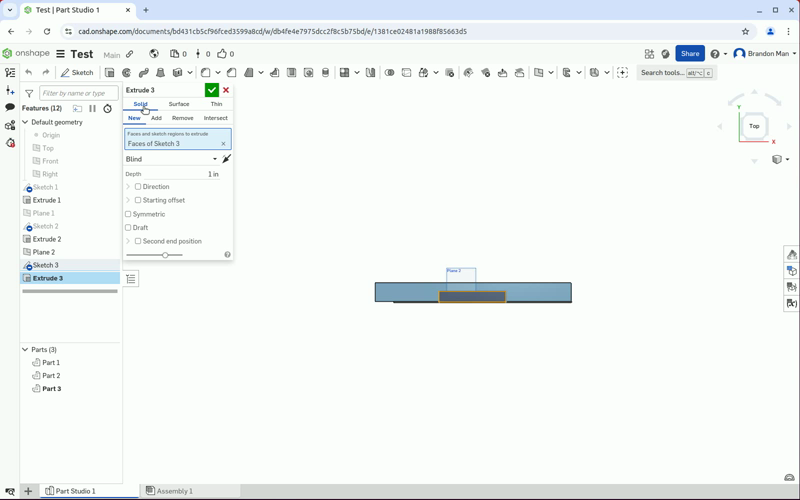
click(143, 106)
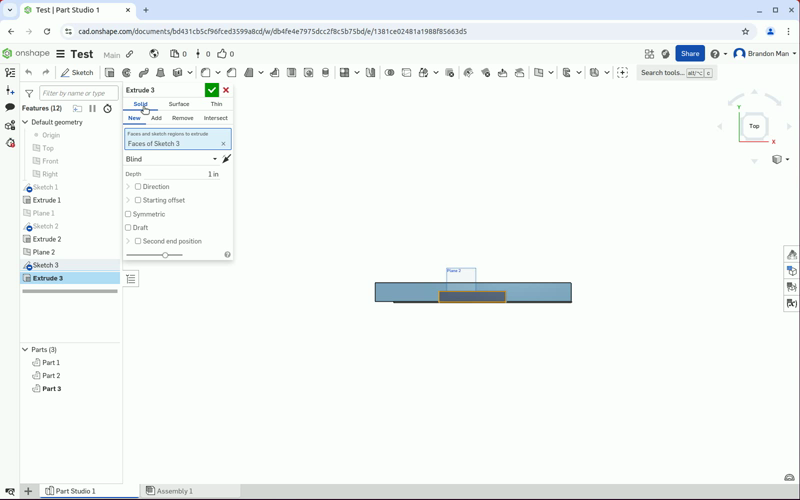
mouse_move(186, 120)
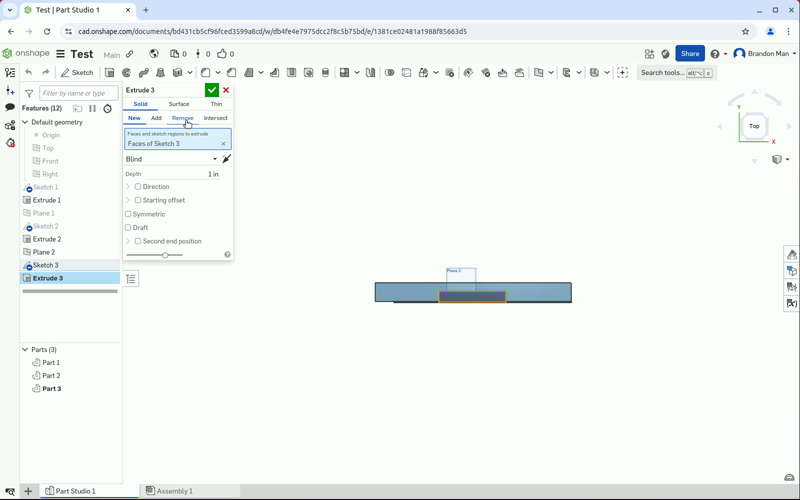
click(186, 120)
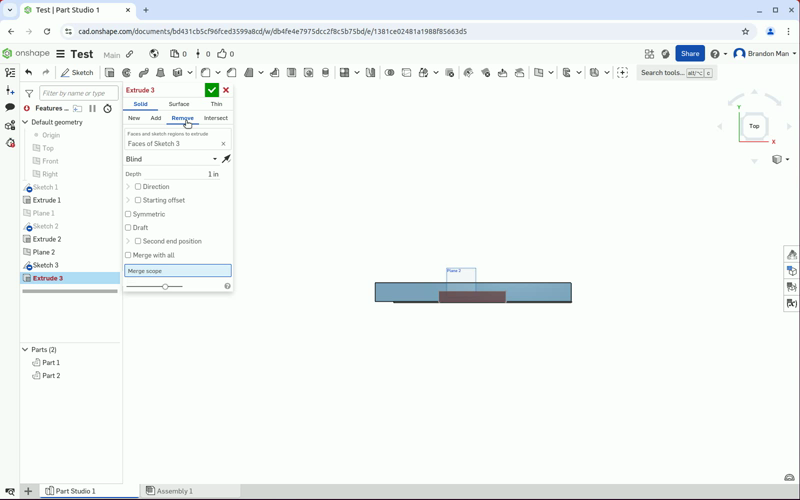
key(tab, 4)
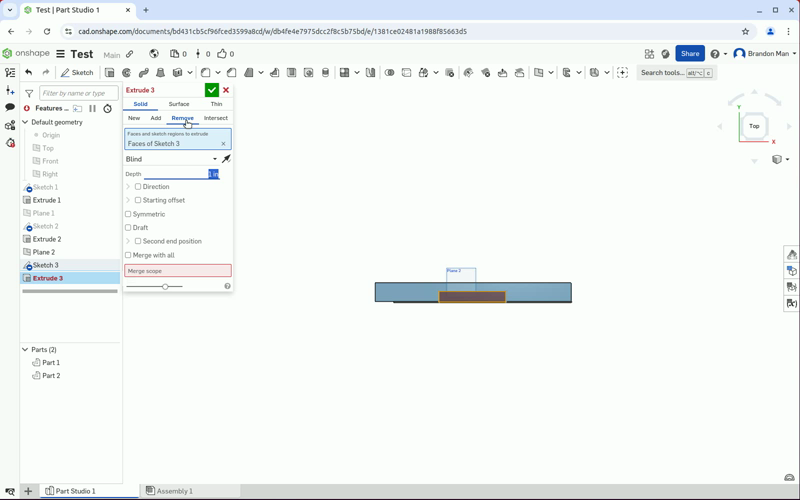
text(0.481)
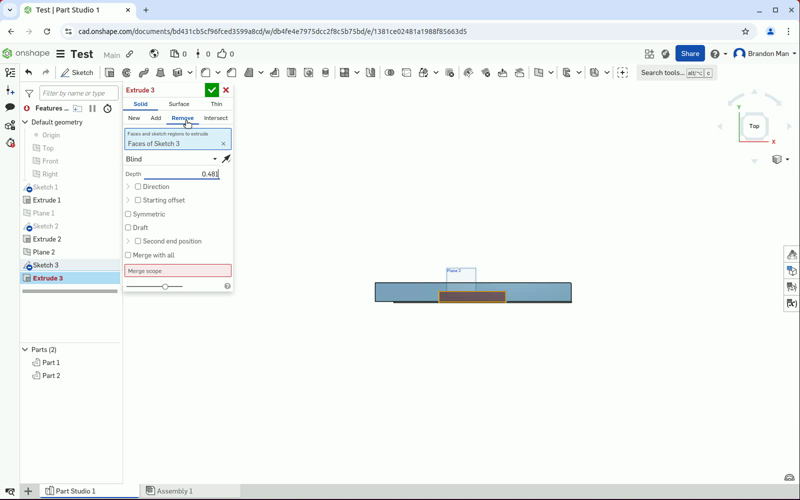
key(tab, 6)
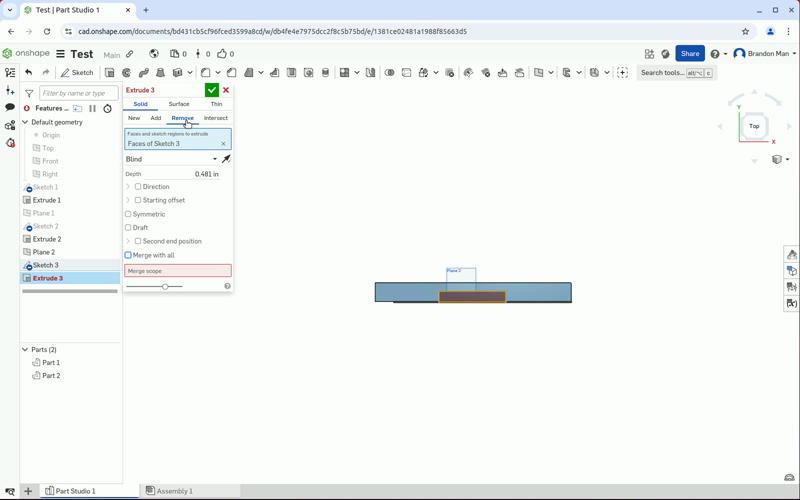
key(space)
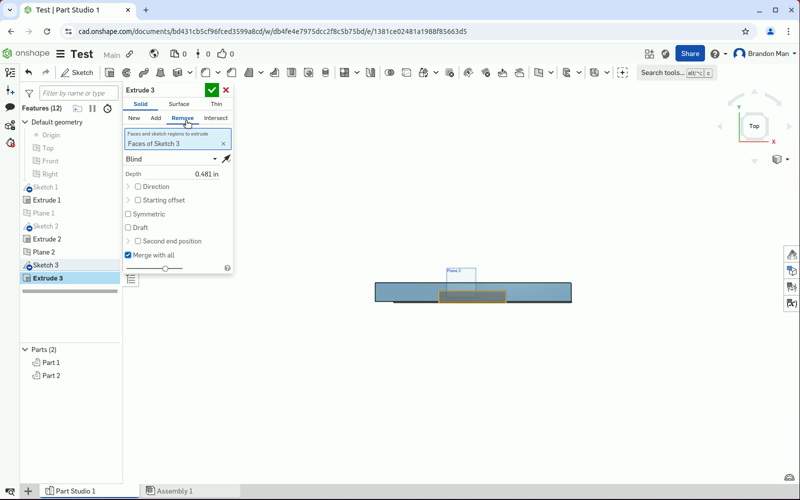
key(enter)
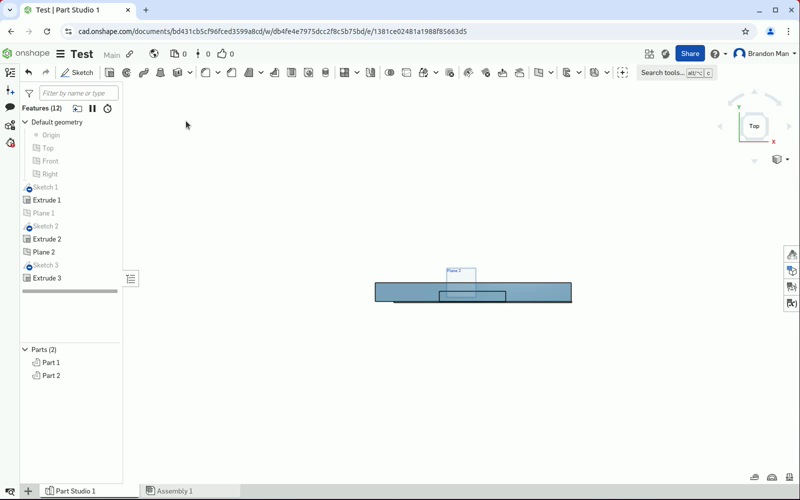
key(shift+h)
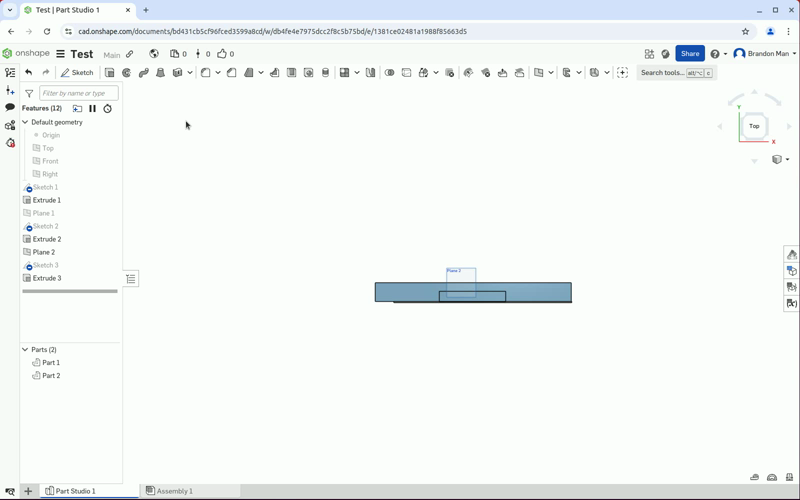
key(shift+h)
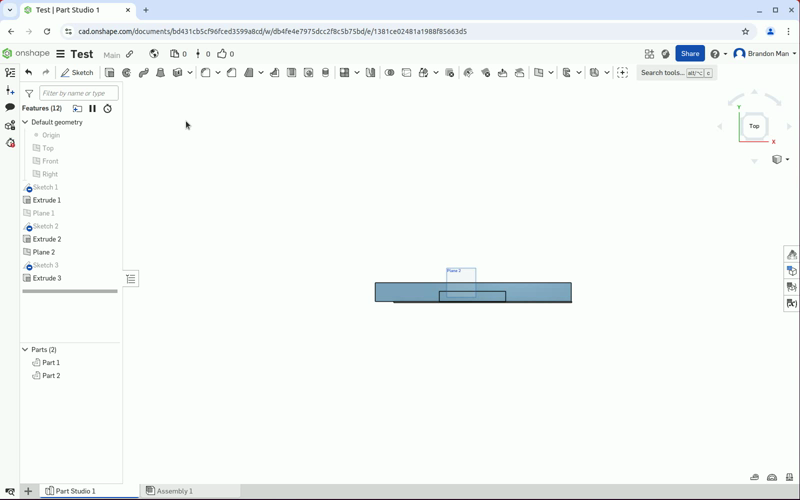
mouse_move(73, 189)
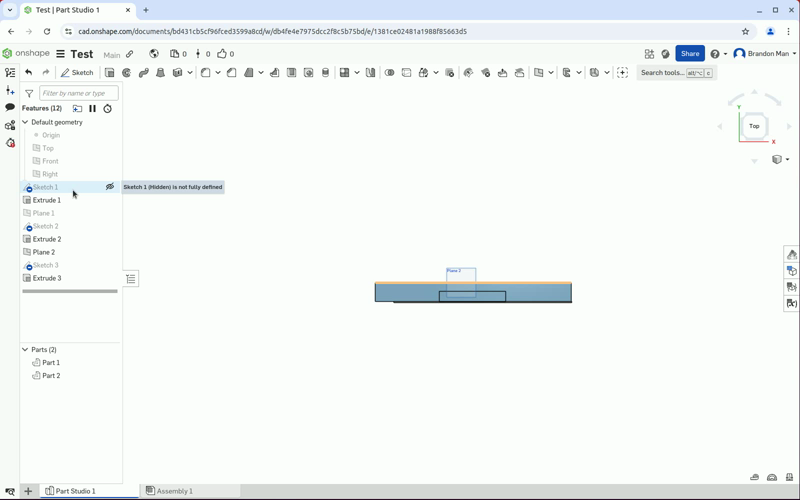
click(73, 189)
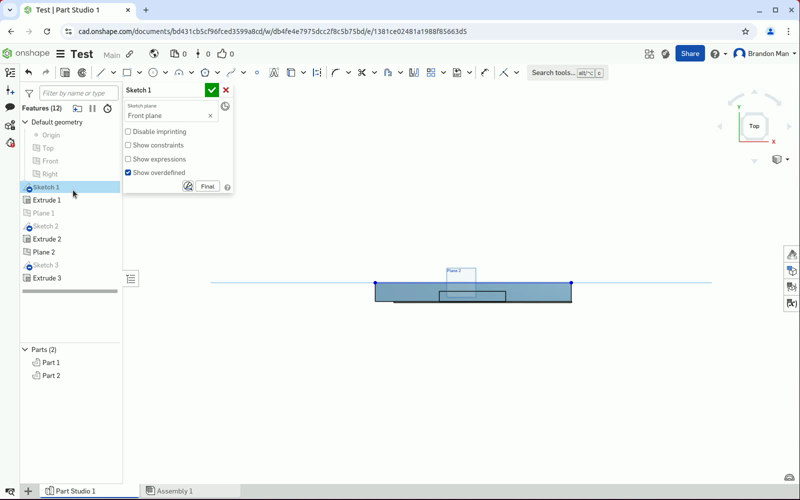
mouse_move(229, 92)
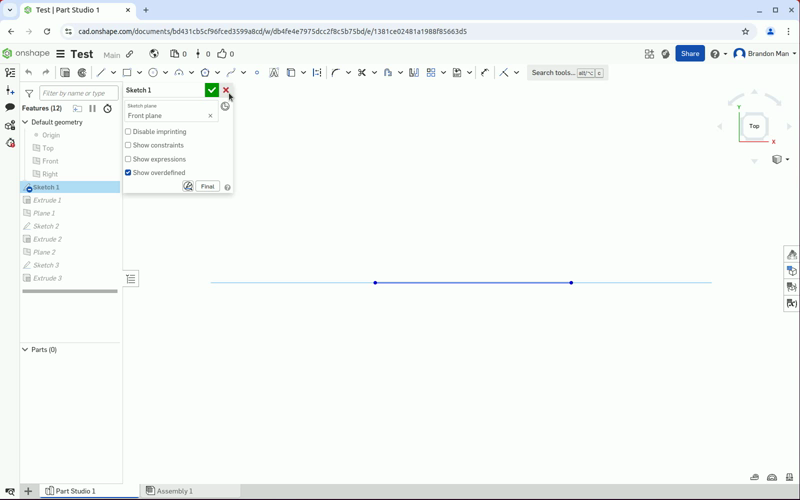
click(229, 92)
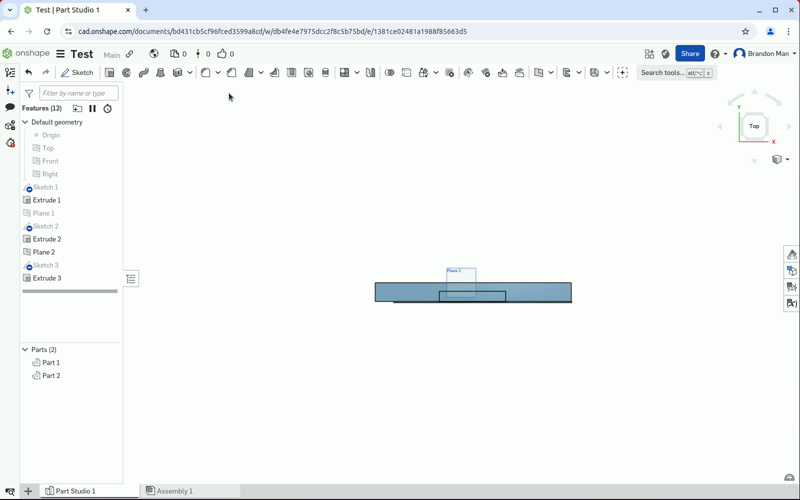
mouse_move(541, 75)
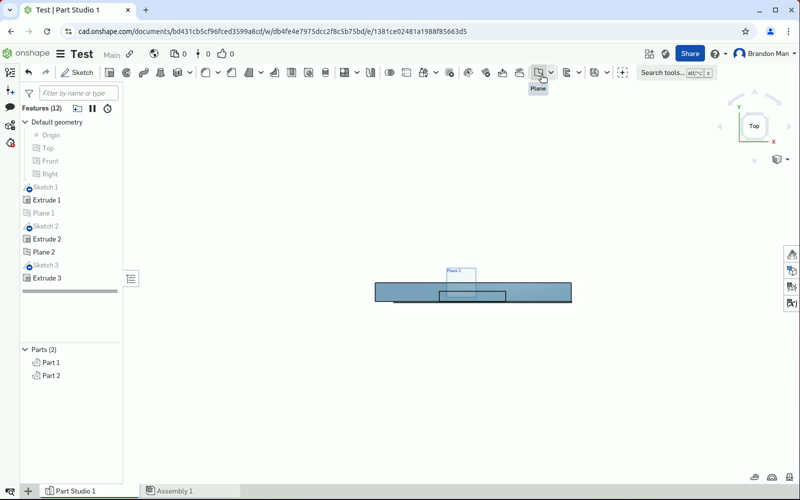
click(541, 75)
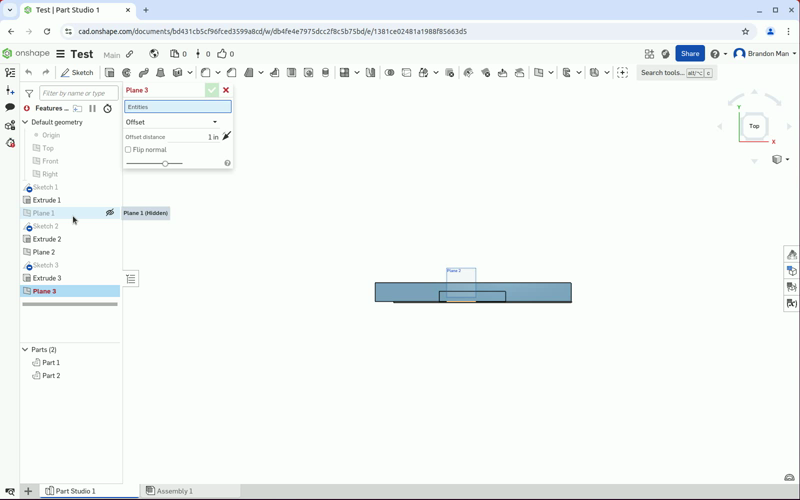
scroll(3)
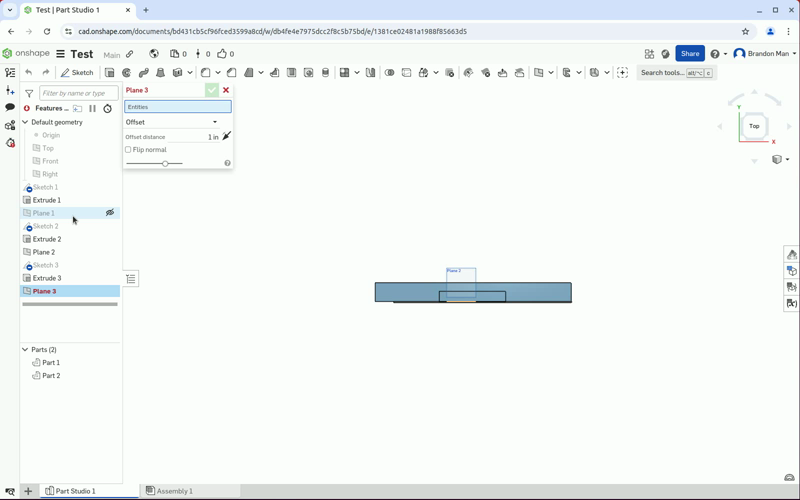
mouse_move(73, 150)
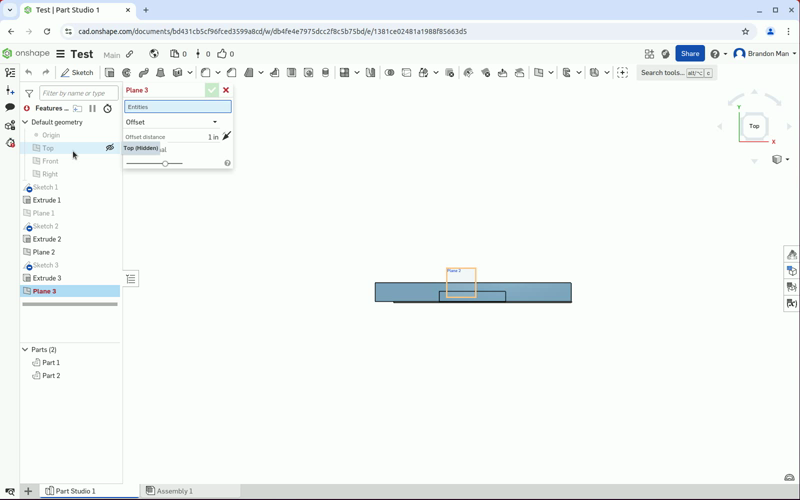
click(73, 150)
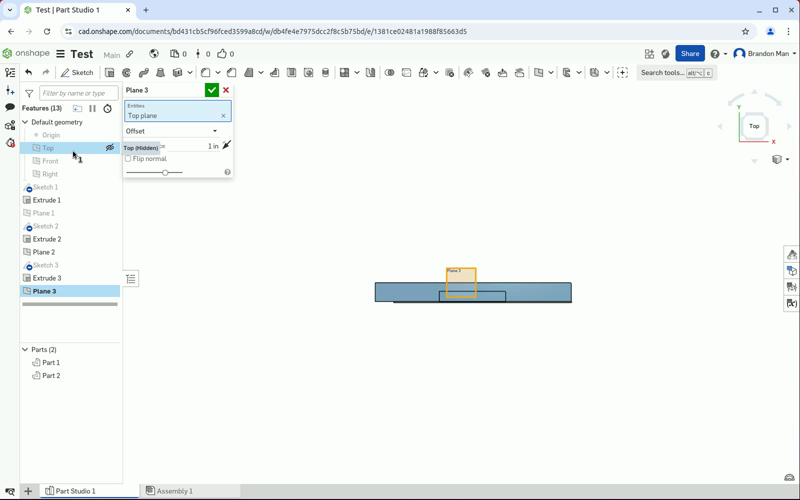
key(tab, 2)
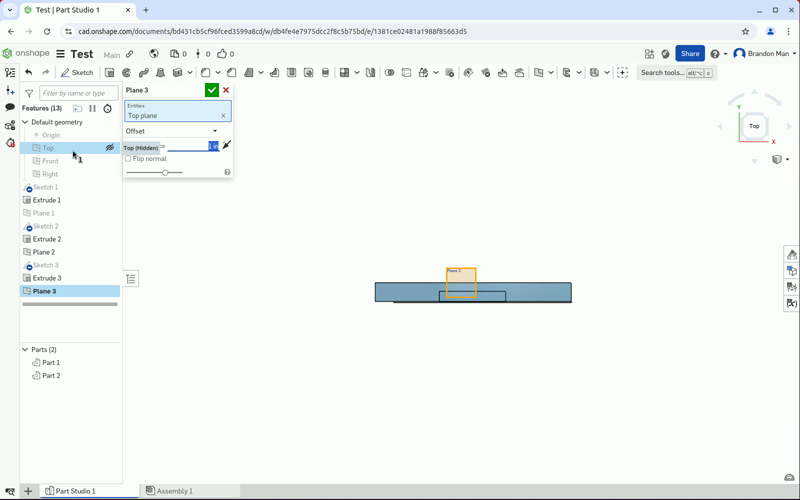
text(16.854)
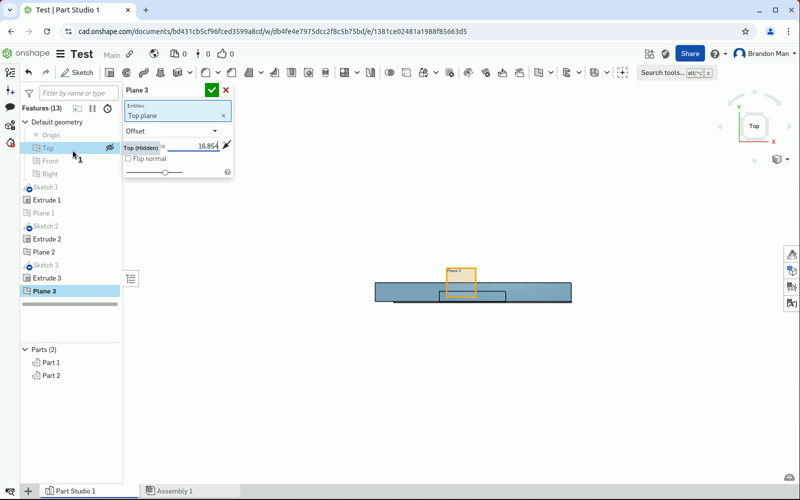
key(enter, 2)
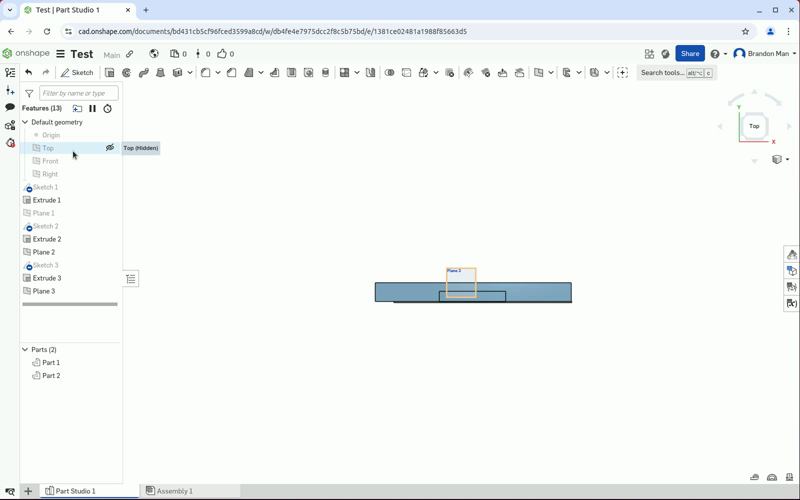
key(shift+s)
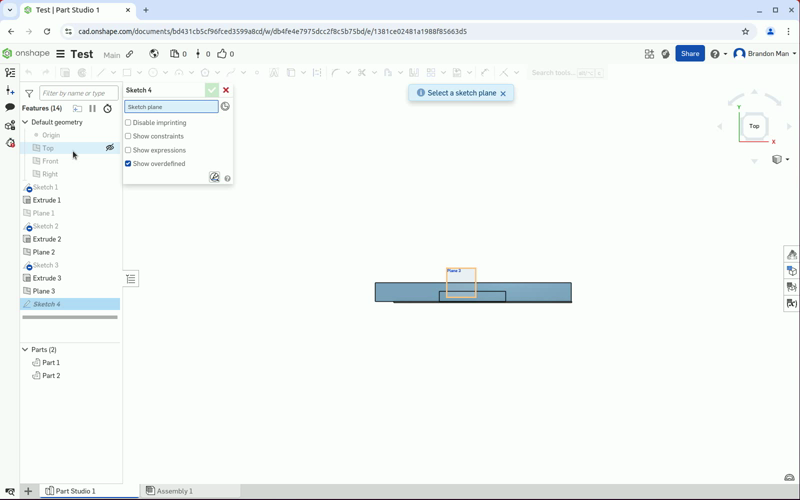
mouse_move(73, 293)
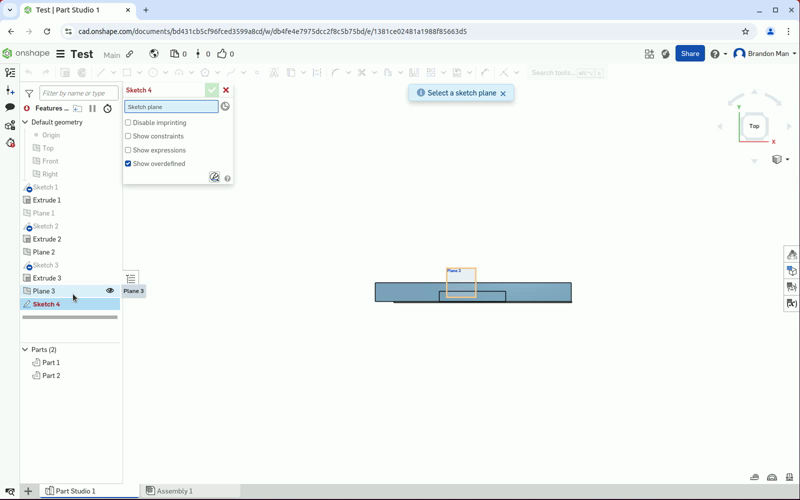
click(73, 293)
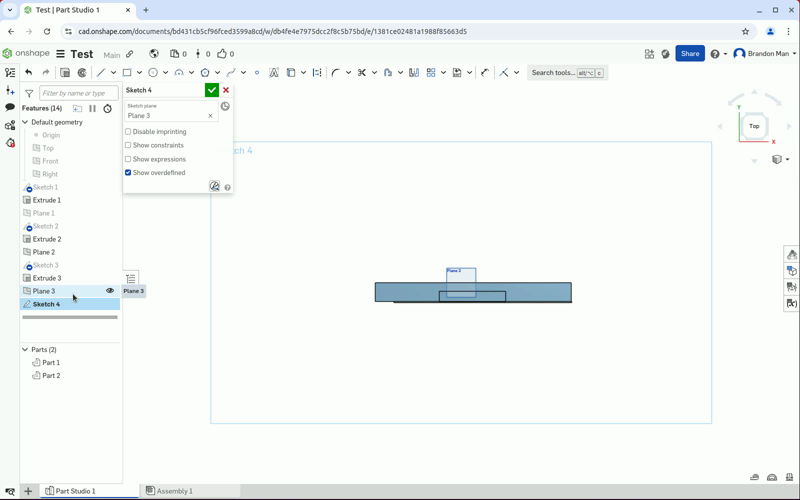
mouse_move(73, 352)
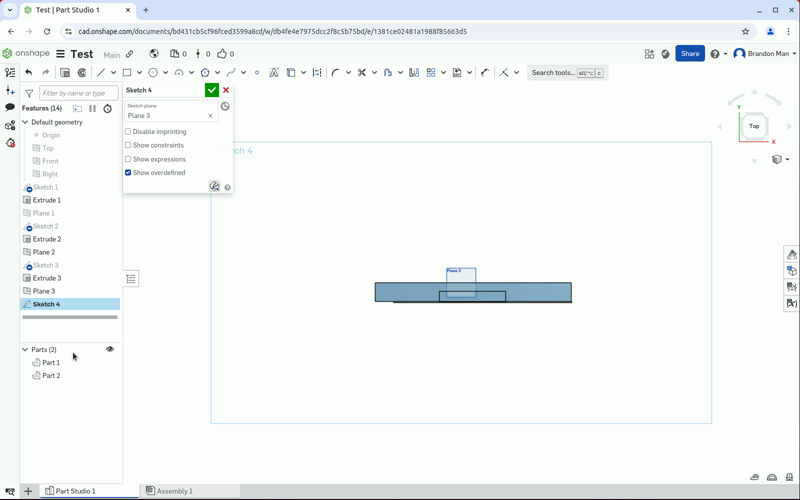
key(y)
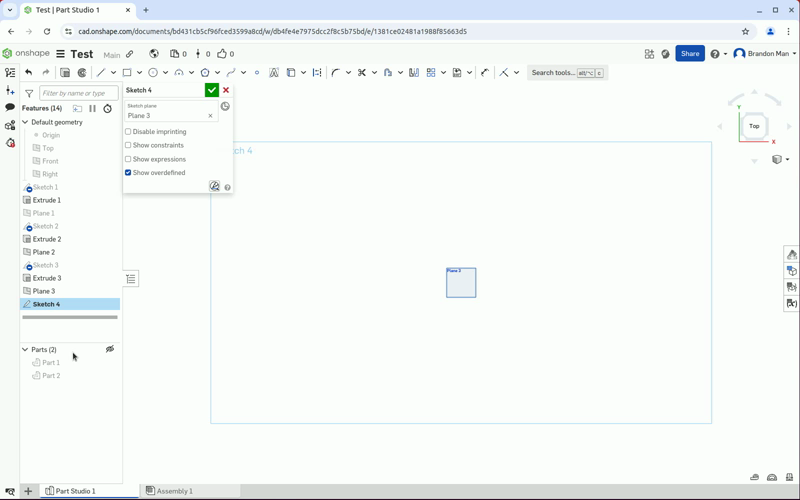
key(l)
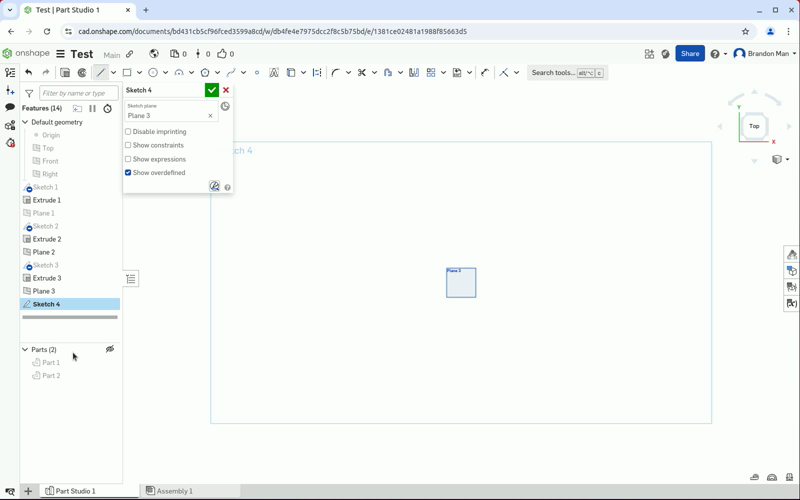
key_down(shift)
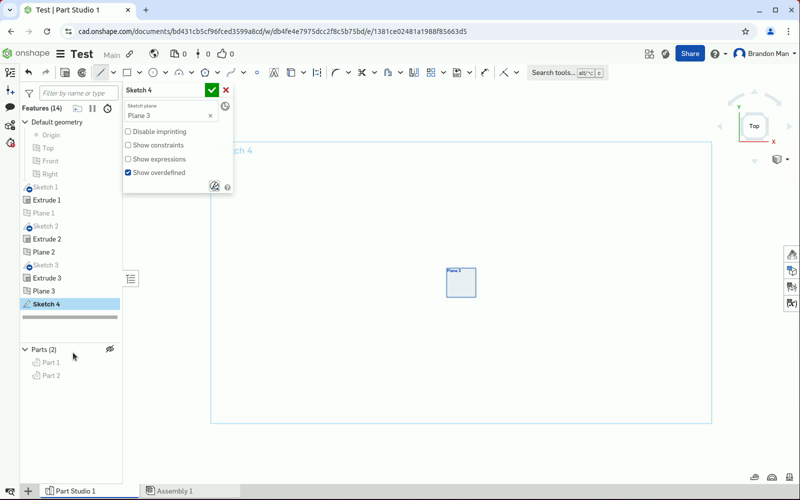
mouse_move(439, 301)
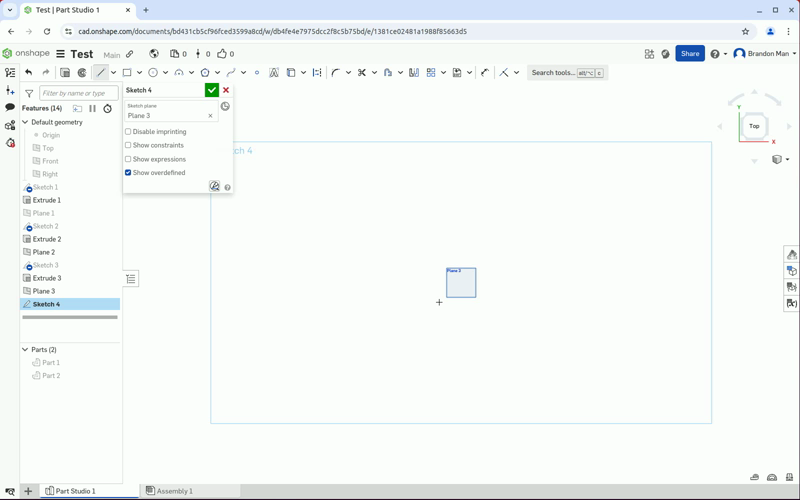
click(439, 301)
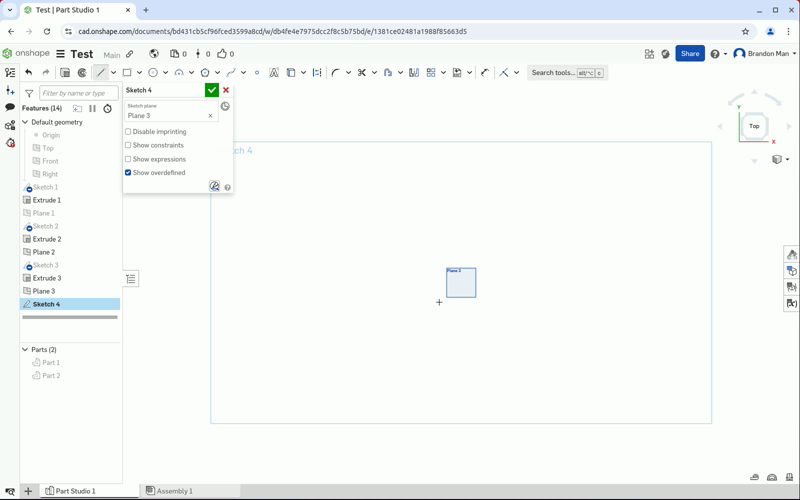
key_up(shift)
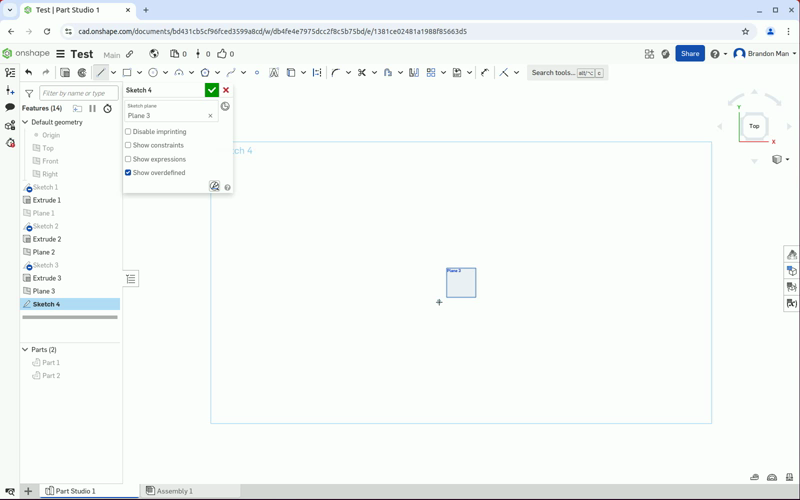
key_down(shift)
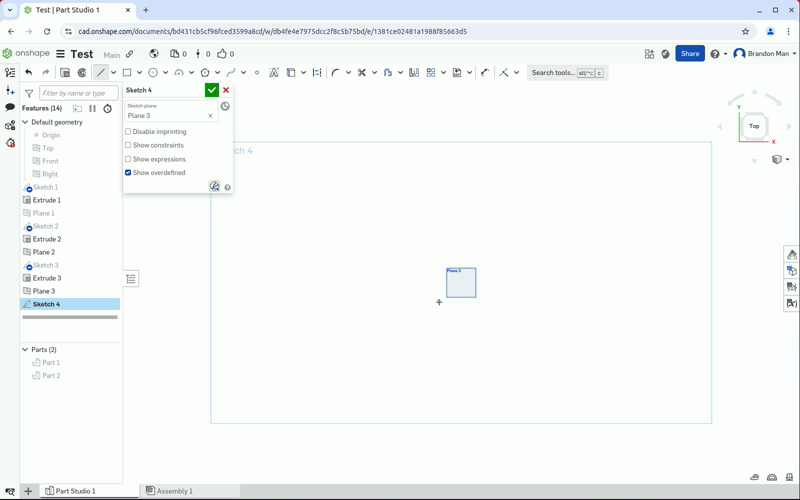
mouse_move(469, 301)
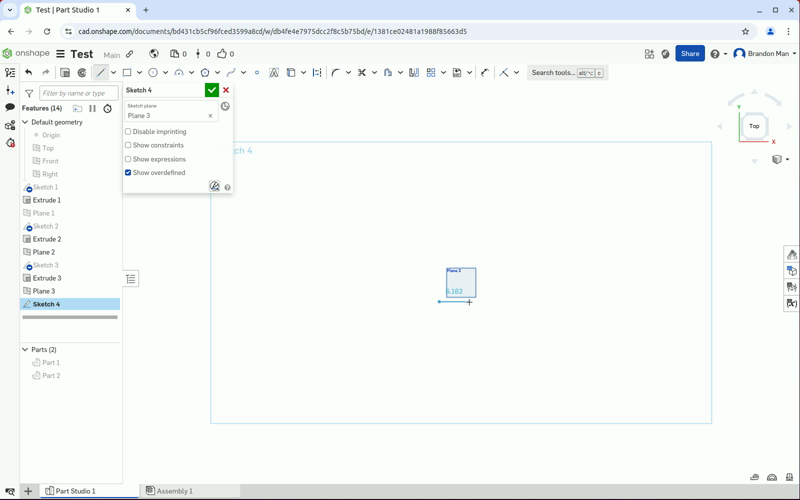
mouse_move(467, 301)
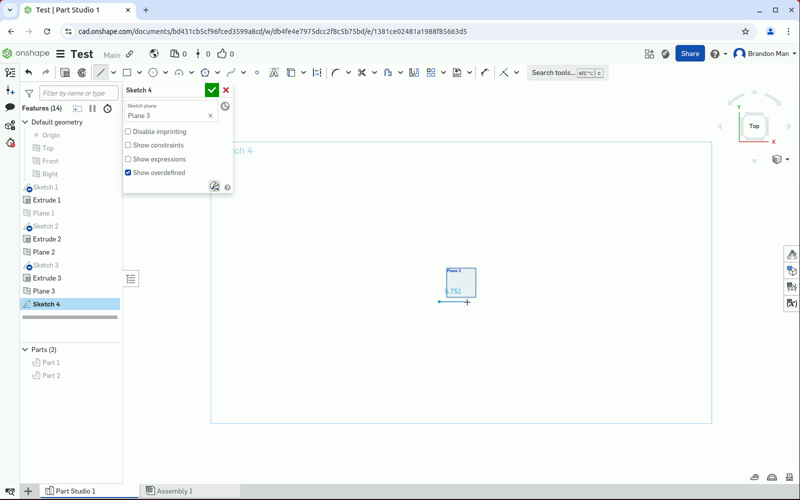
click(467, 301)
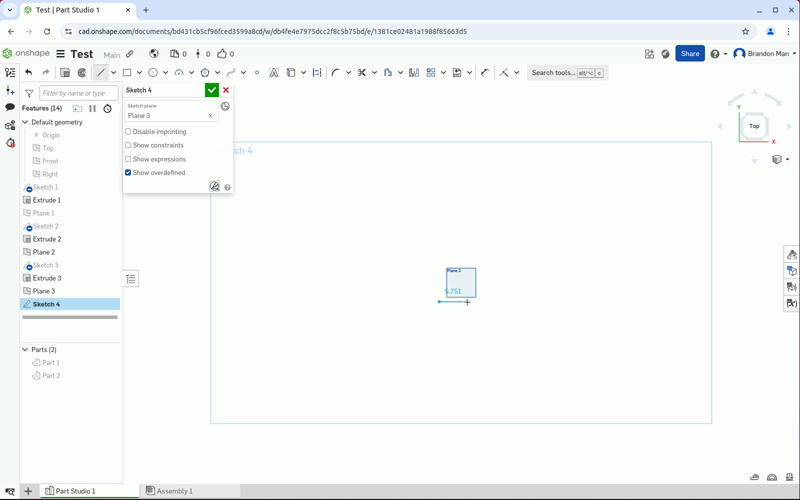
key_up(shift)
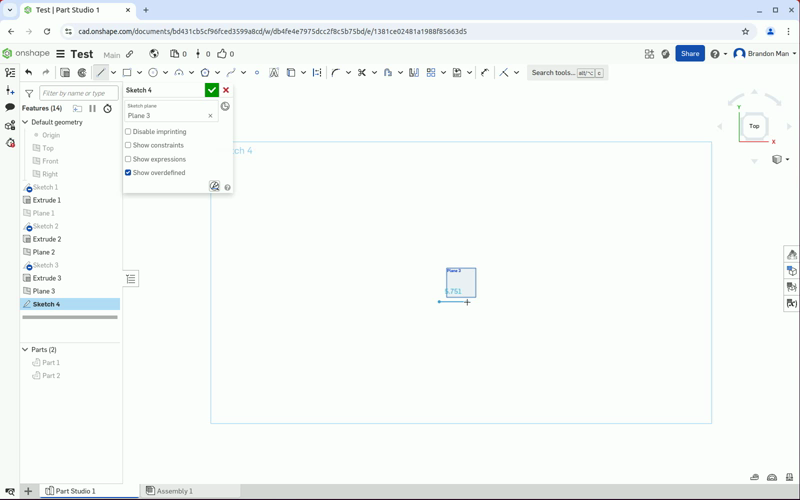
key_down(shift)
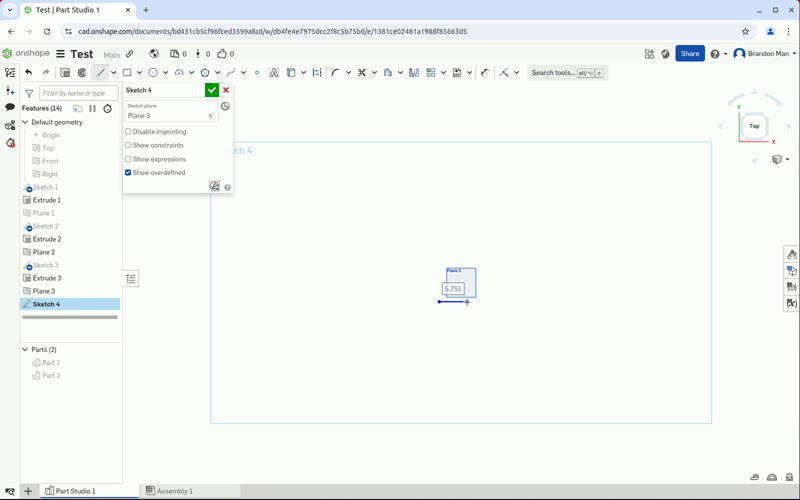
mouse_move(497, 301)
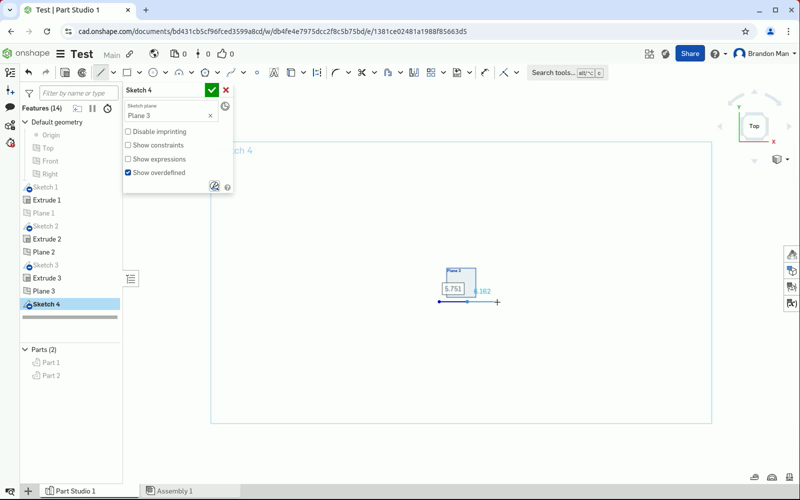
mouse_move(467, 290)
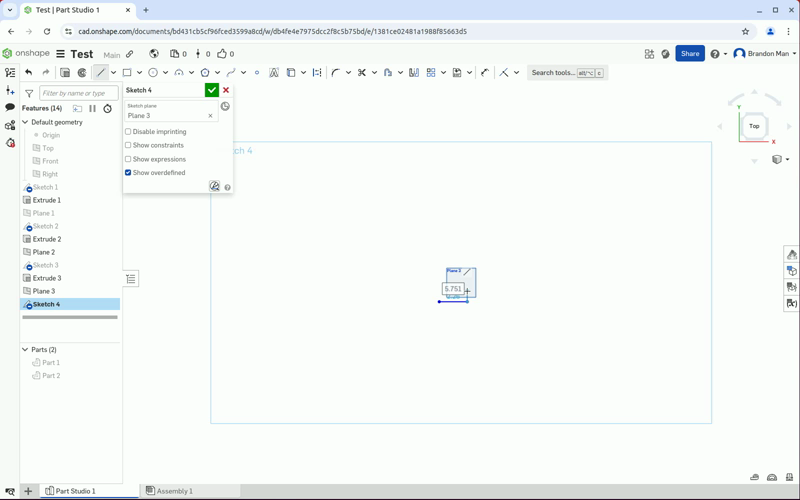
click(467, 290)
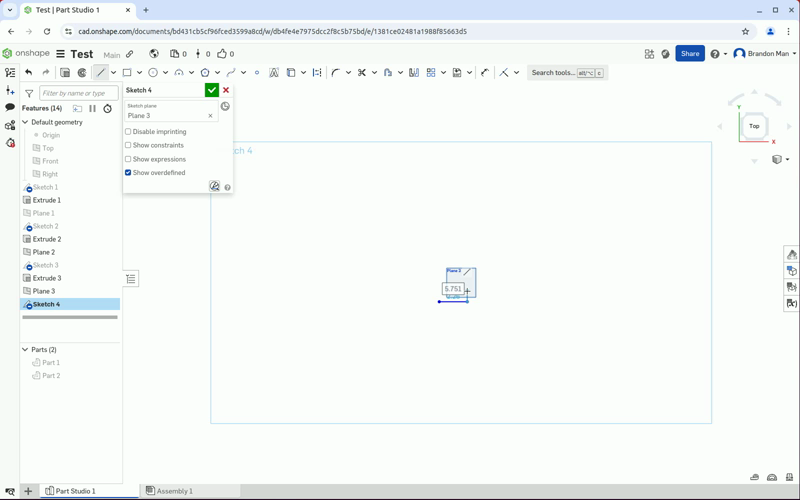
key_up(shift)
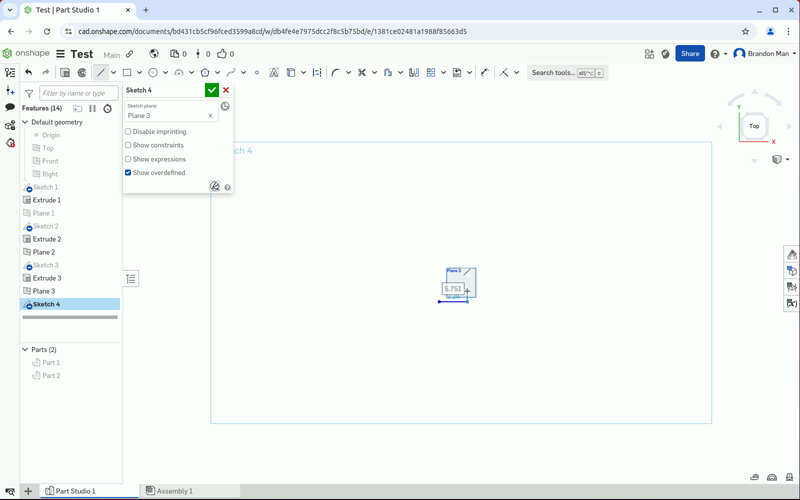
key_down(shift)
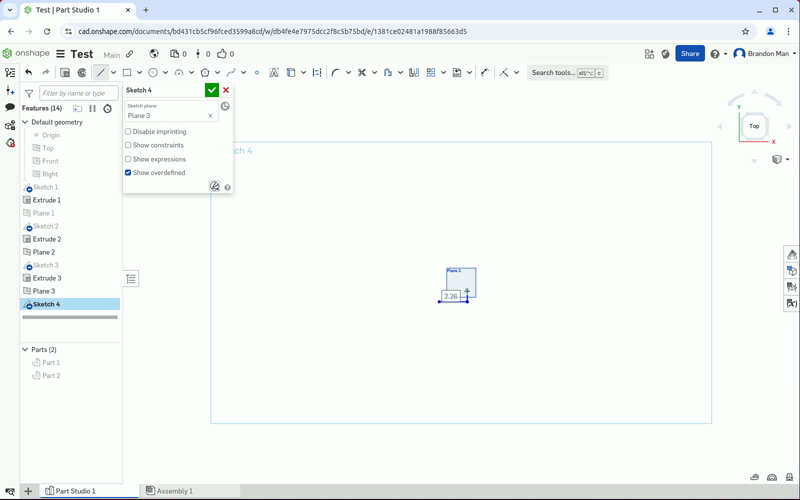
mouse_move(497, 290)
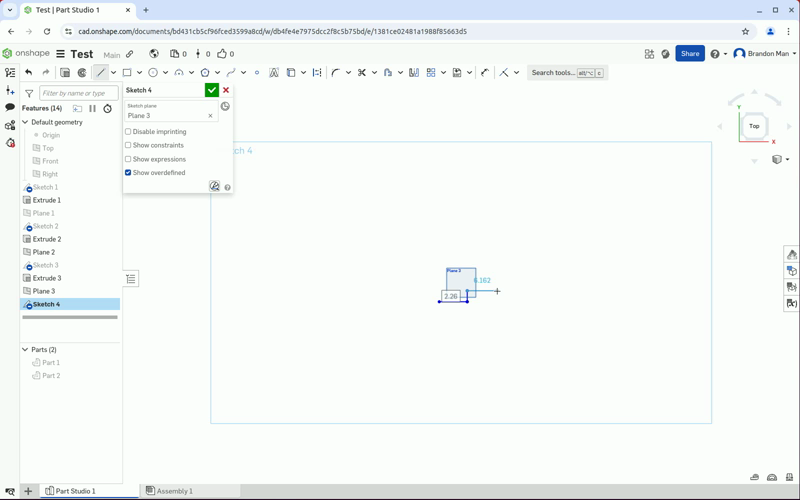
mouse_move(439, 290)
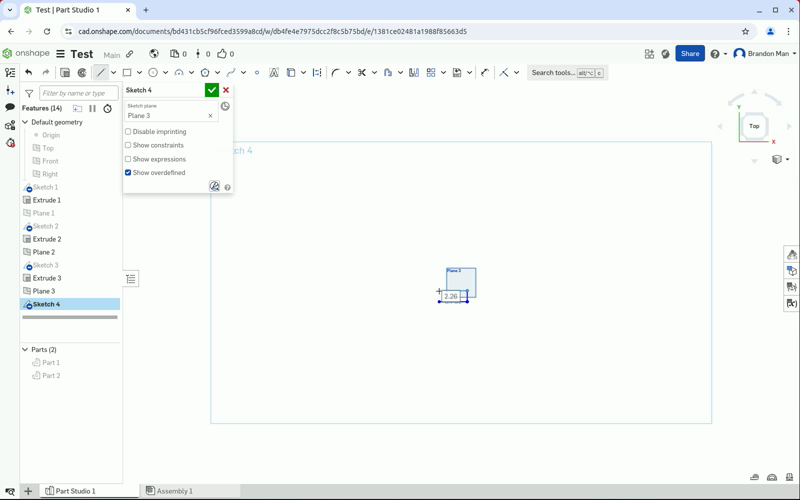
click(439, 290)
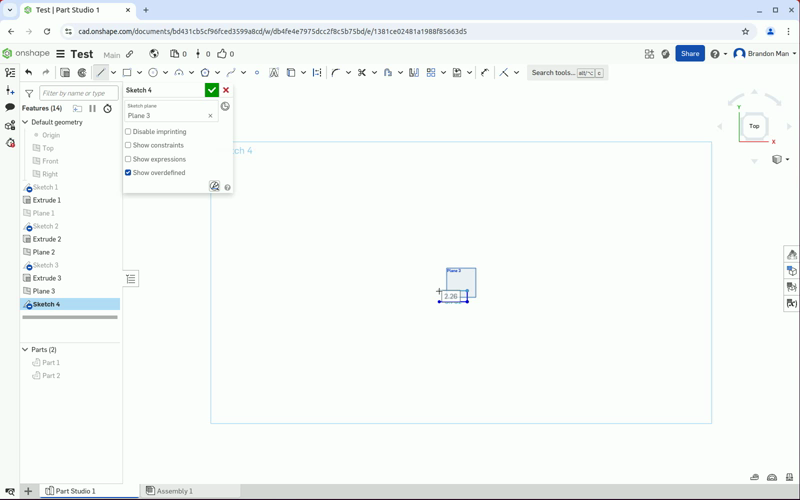
key_up(shift)
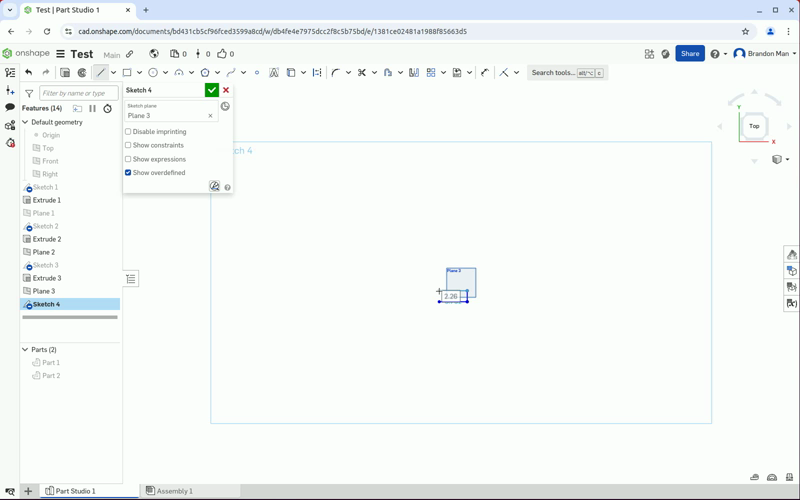
mouse_move(469, 290)
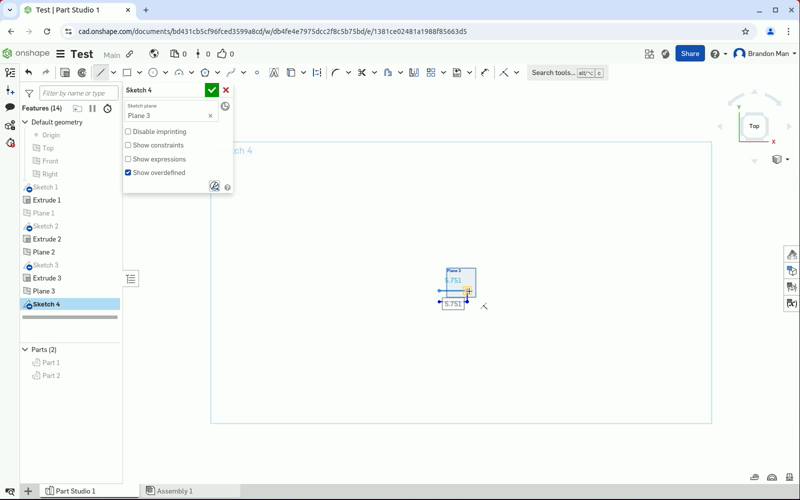
key_down(shift)
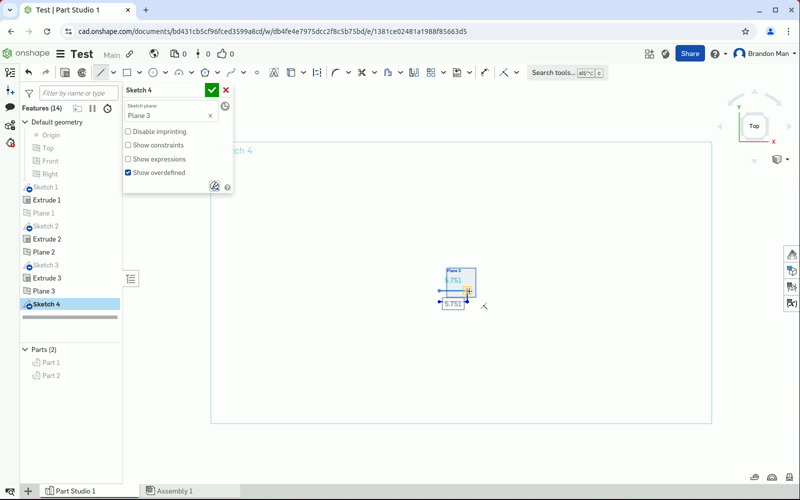
mouse_move(439, 301)
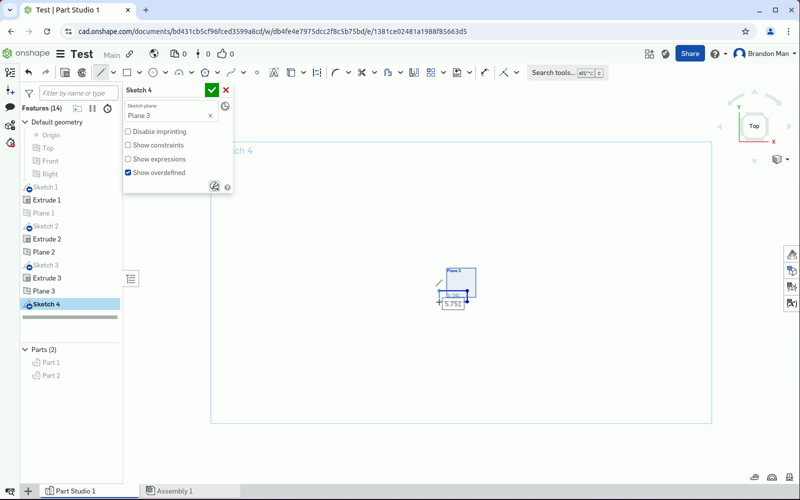
key_up(shift)
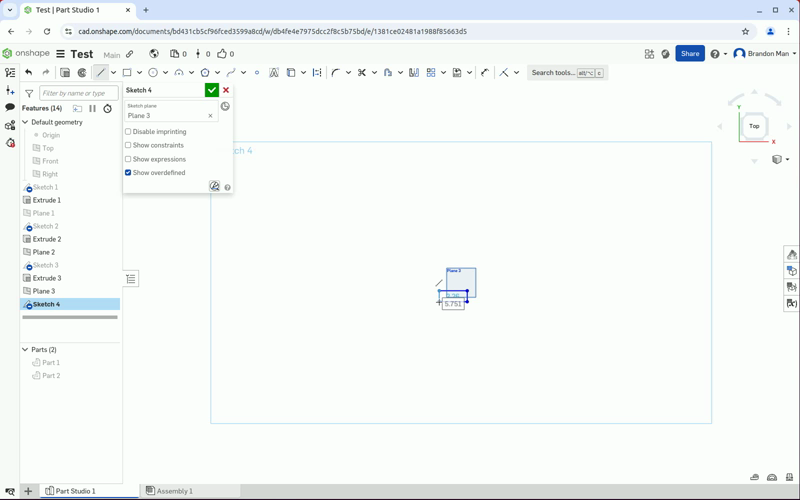
click(439, 301)
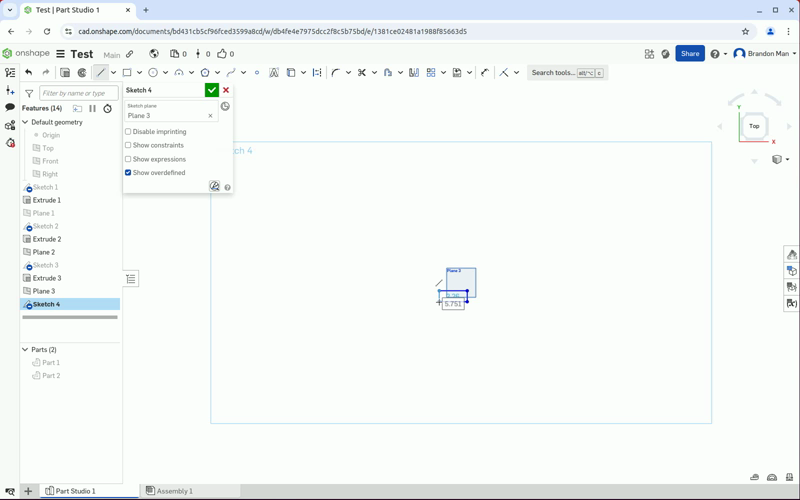
key(esc)
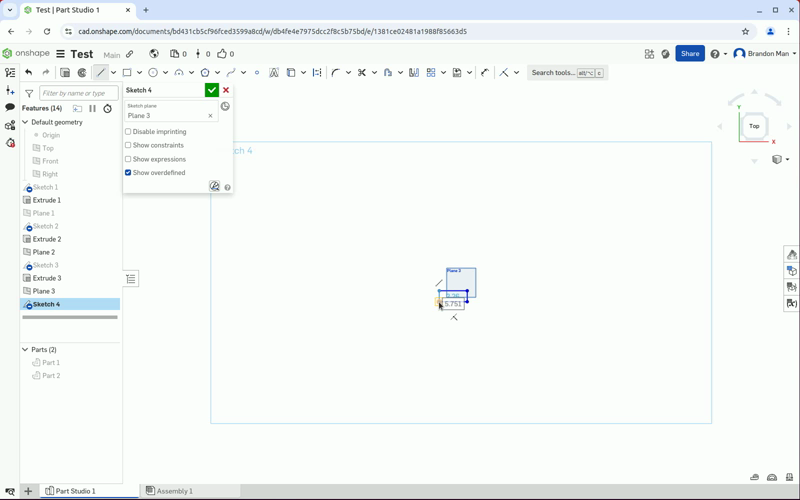
mouse_move(460, 296)
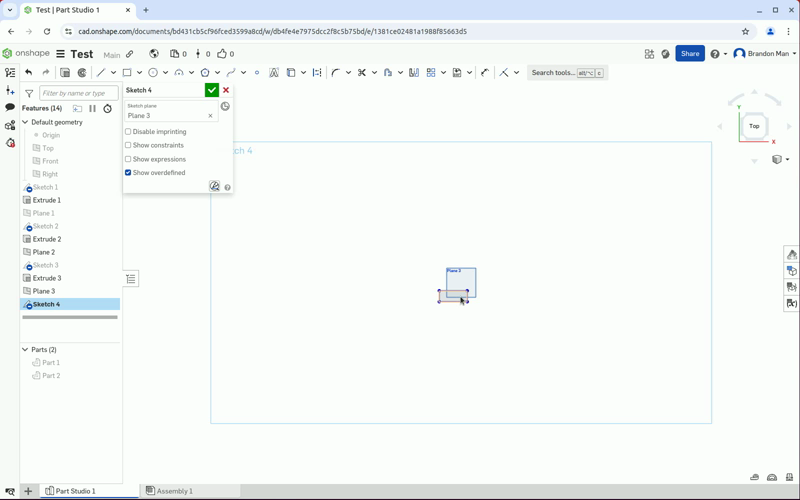
scroll(6)
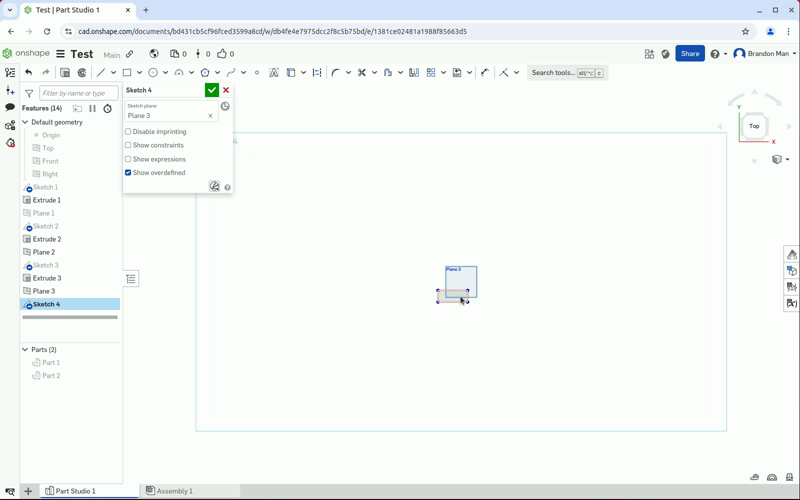
scroll(6)
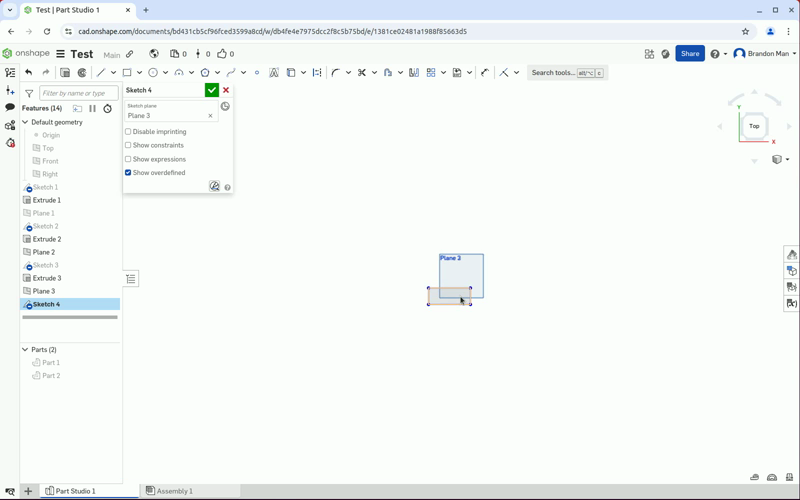
scroll(6)
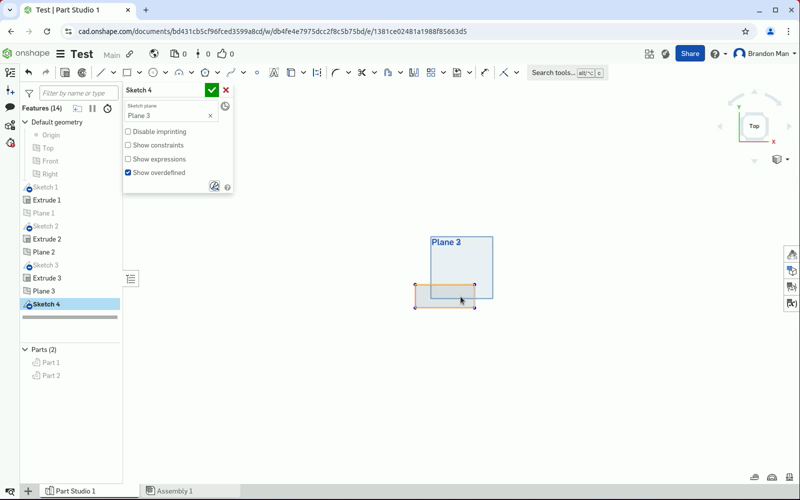
scroll(6)
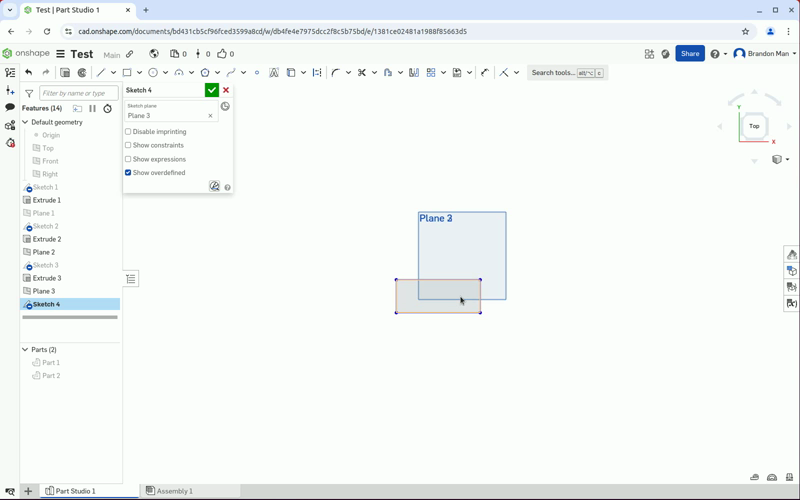
scroll(6)
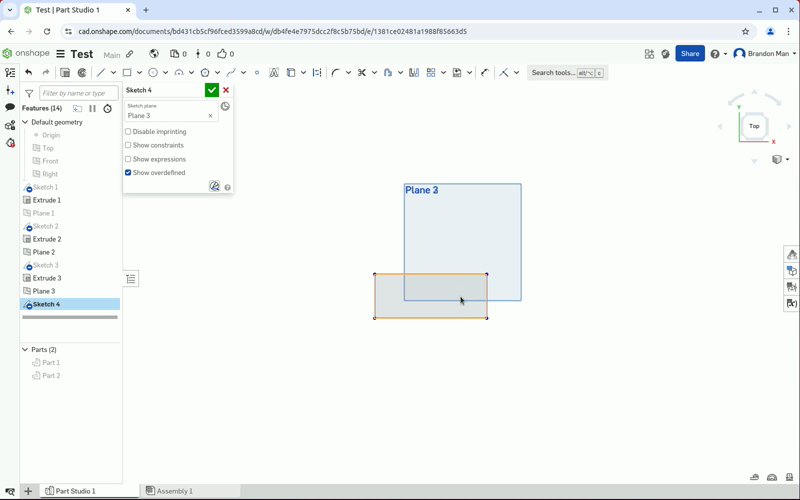
scroll(6)
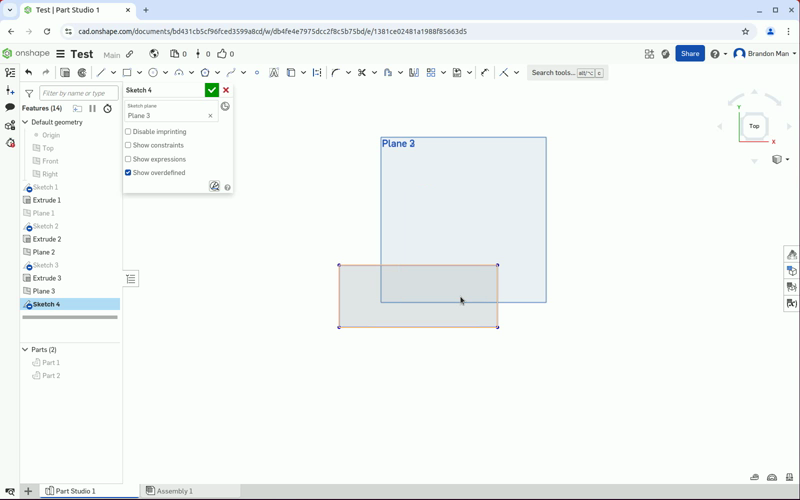
scroll(6)
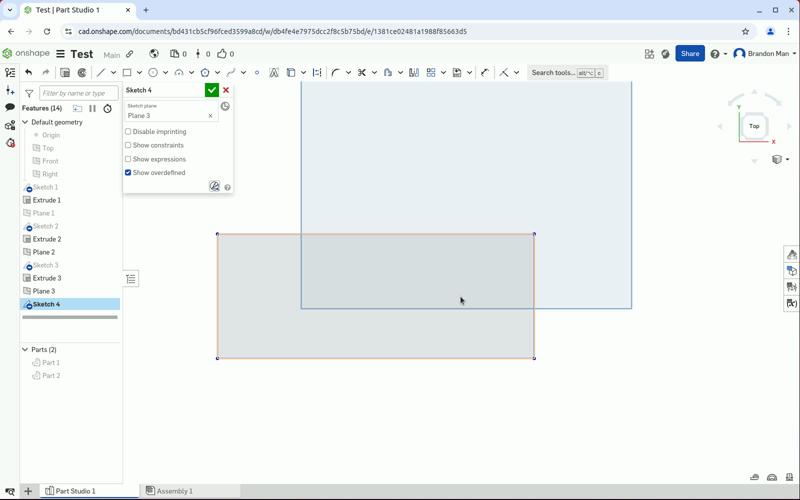
click(460, 296)
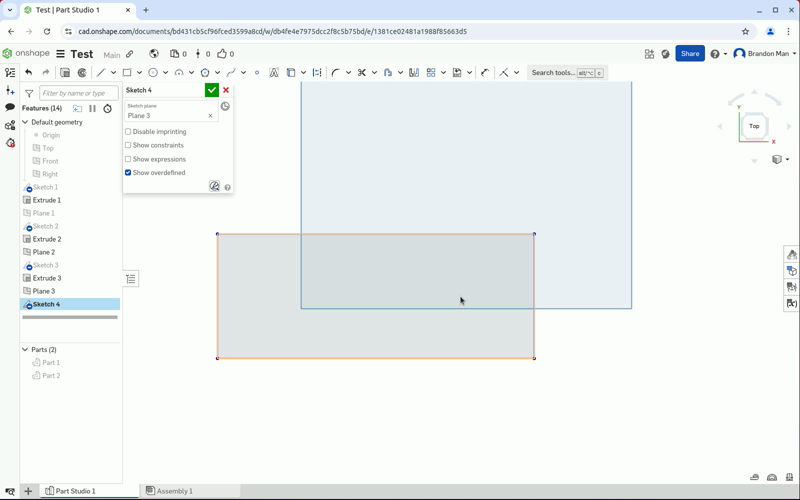
scroll(-6)
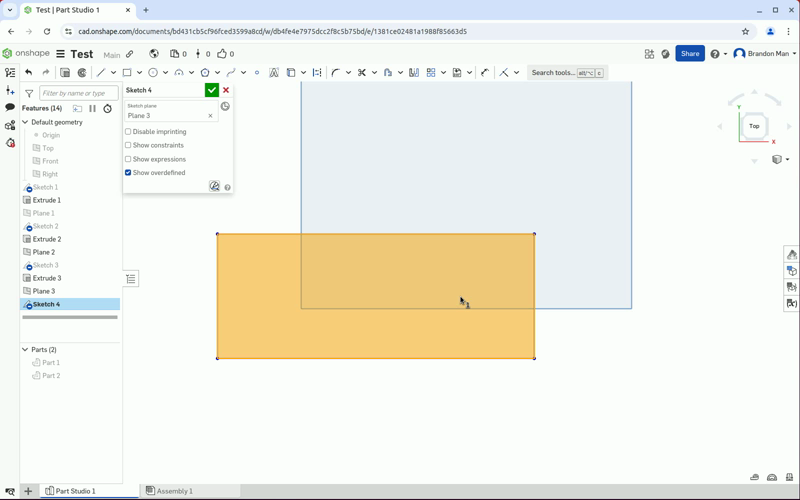
scroll(-6)
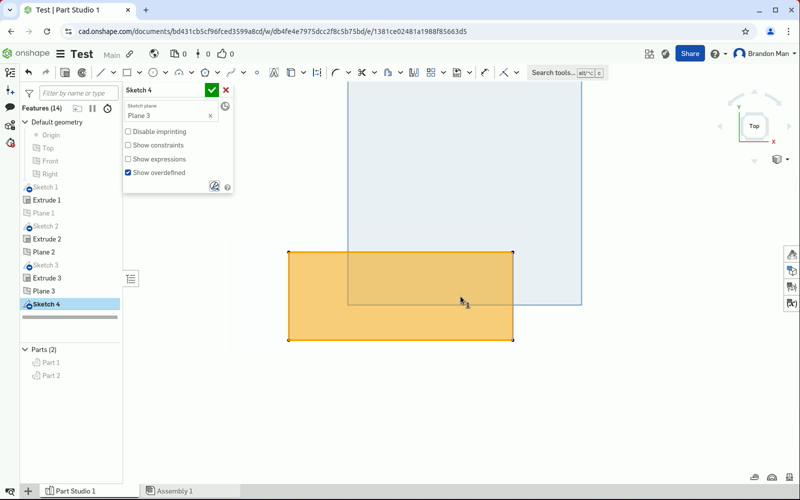
scroll(-6)
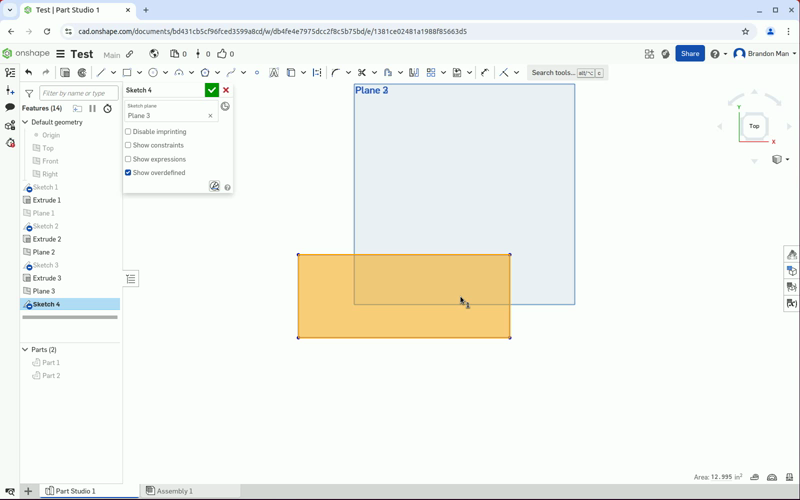
scroll(-6)
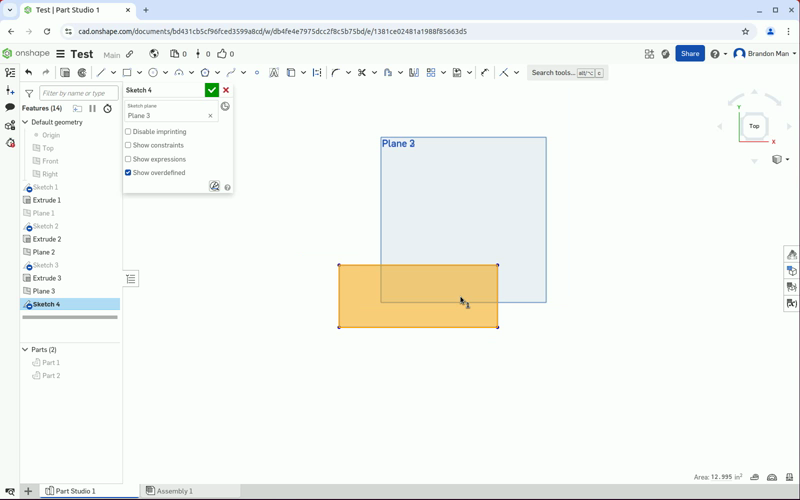
scroll(-6)
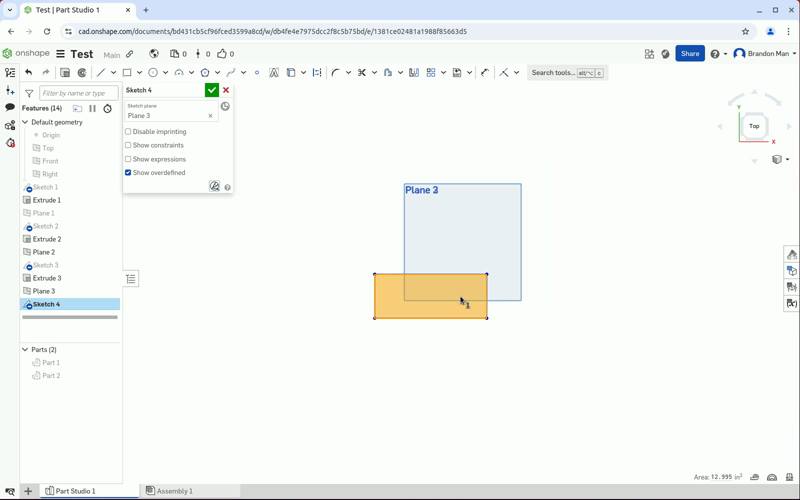
scroll(-6)
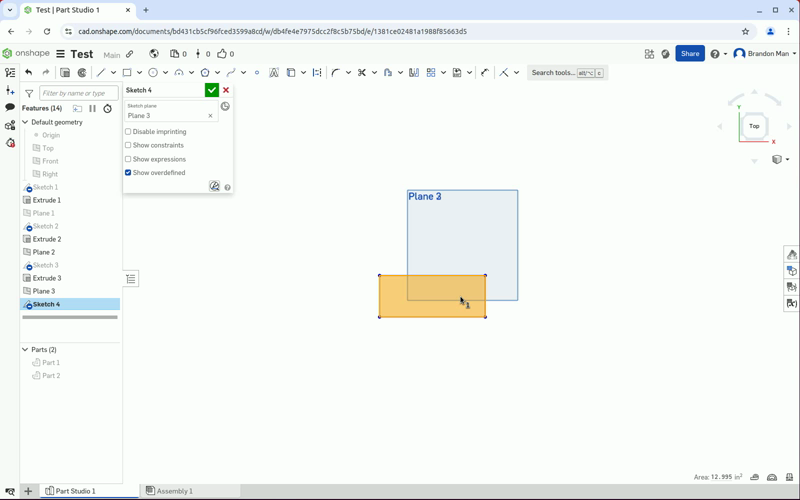
scroll(-6)
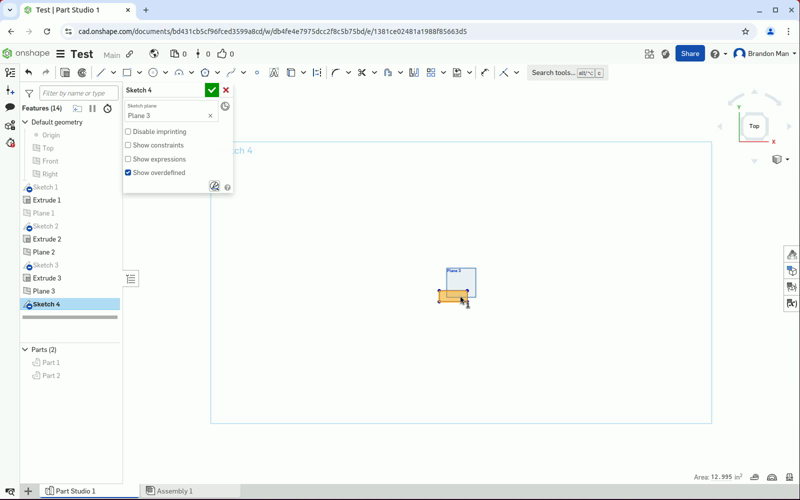
mouse_move(73, 352)
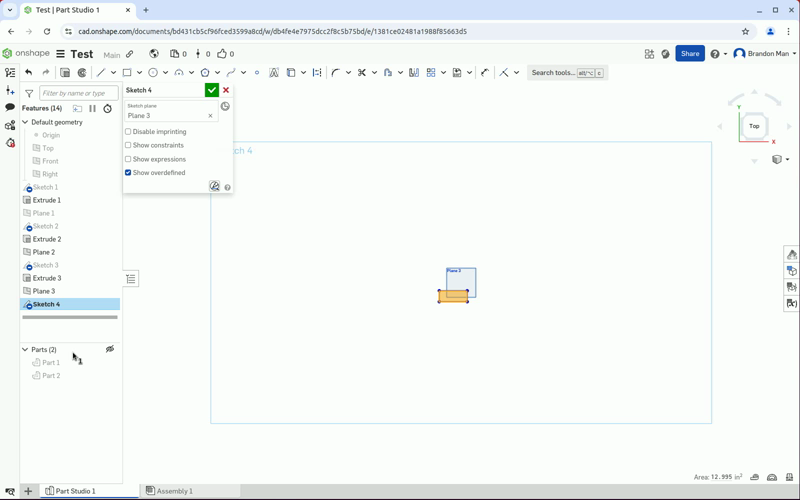
key(shift+y)
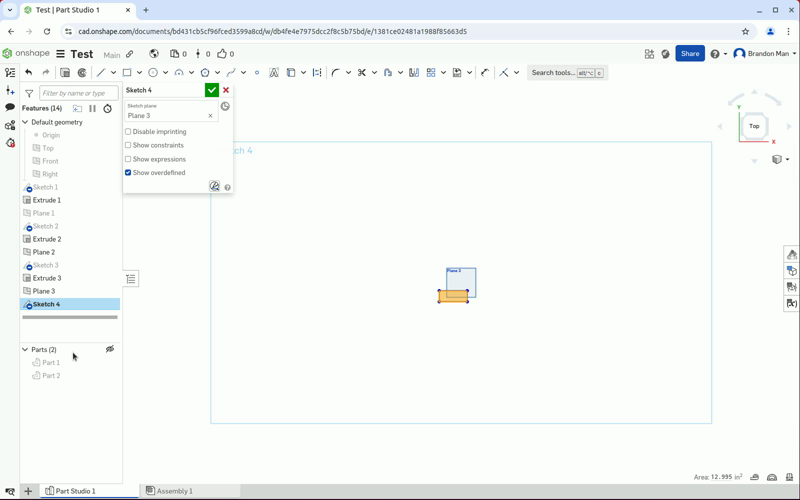
key(shift+e)
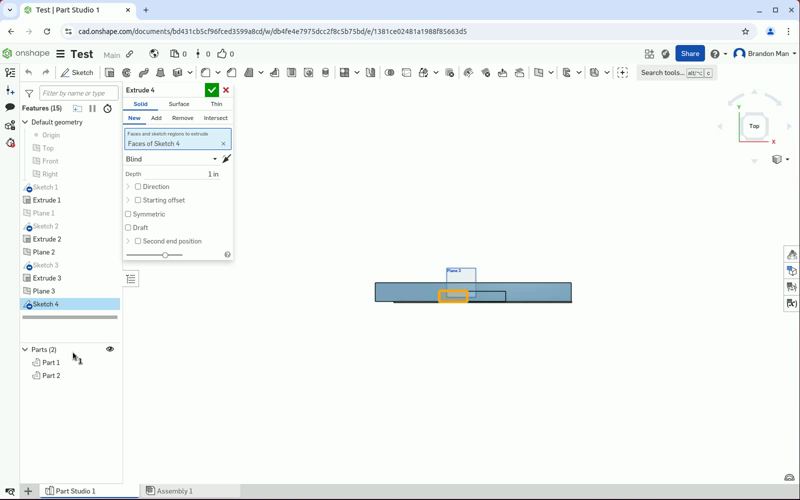
mouse_move(143, 106)
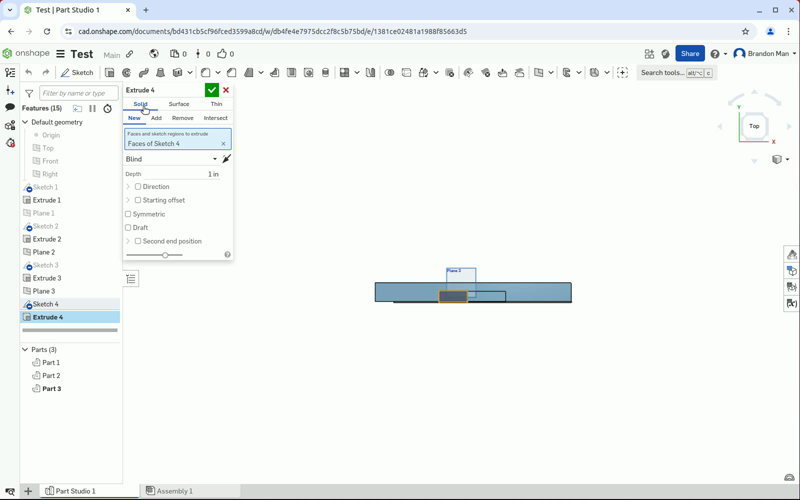
click(143, 106)
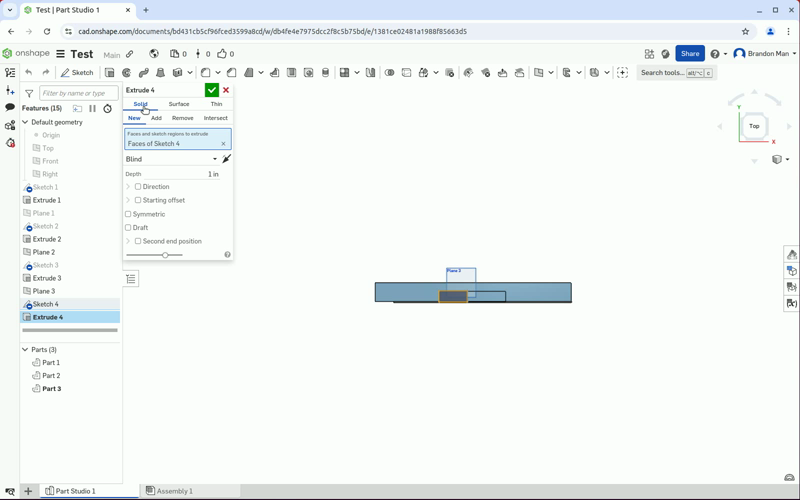
mouse_move(137, 120)
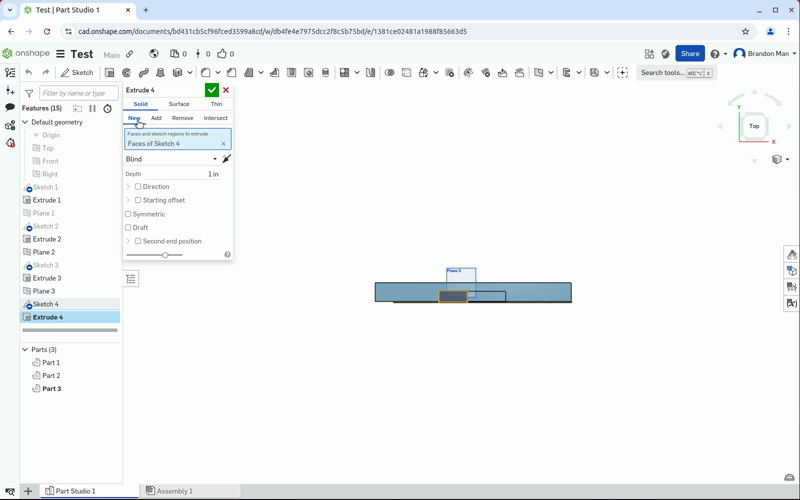
click(137, 120)
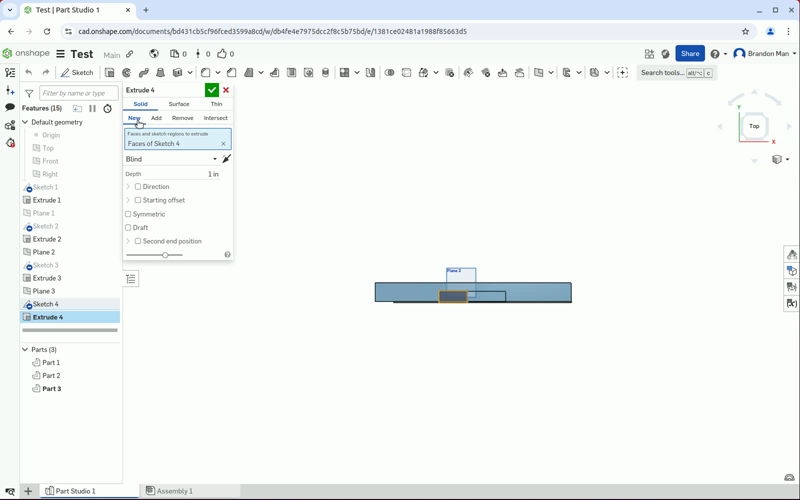
key(tab, 4)
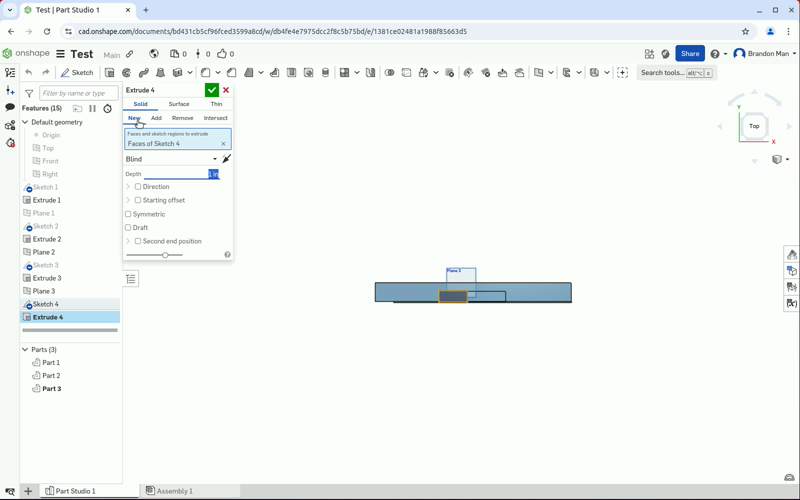
text(0.963)
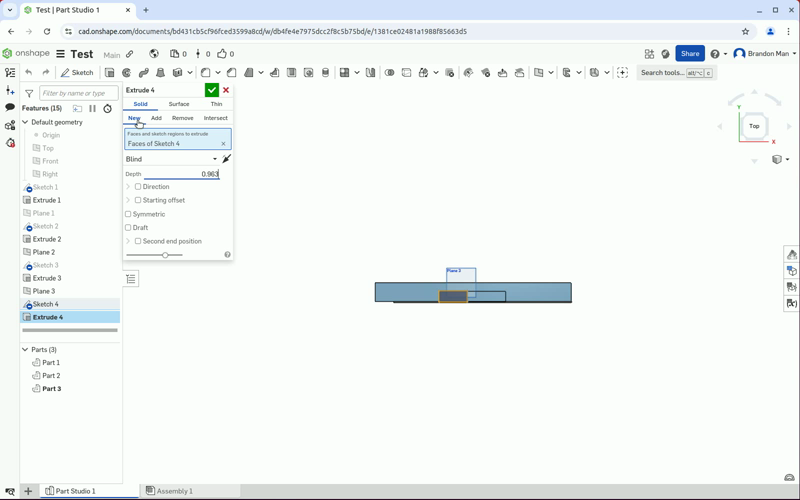
key(enter)
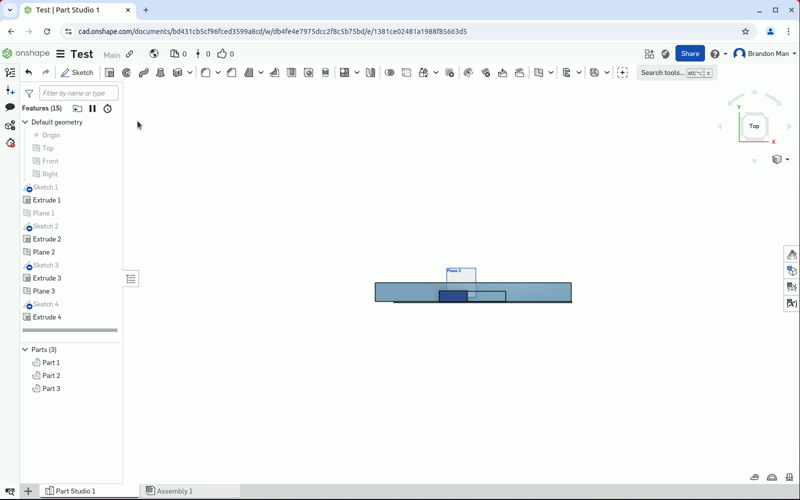
key(shift+h)
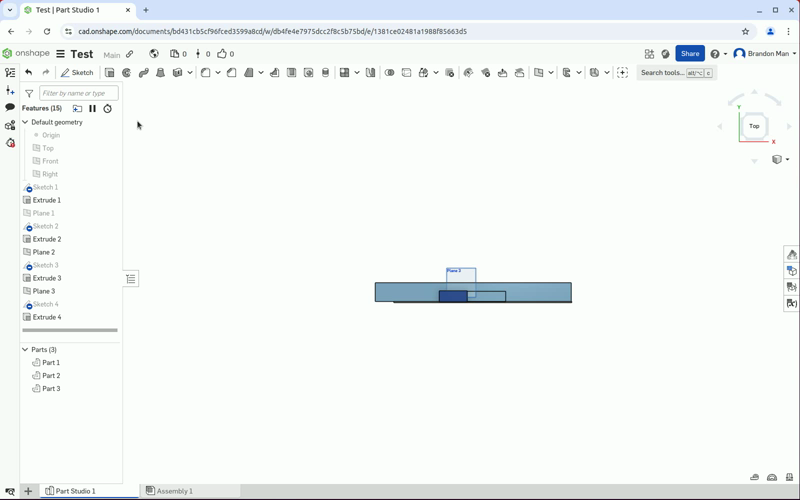
key(shift+h)
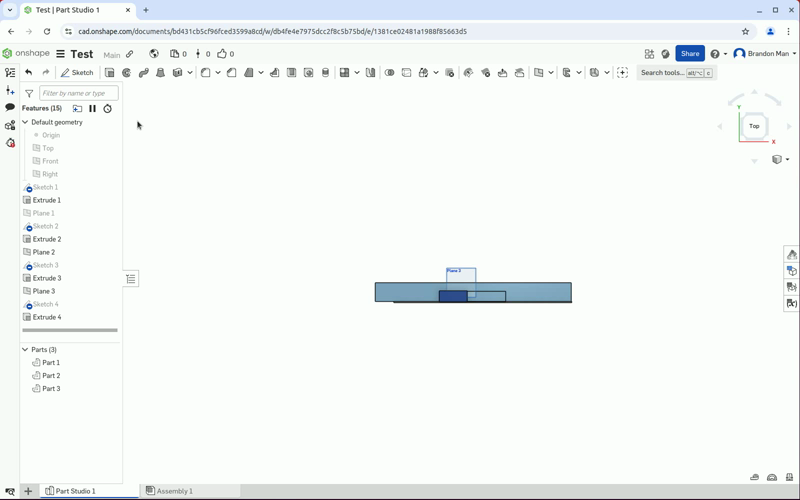
mouse_move(73, 189)
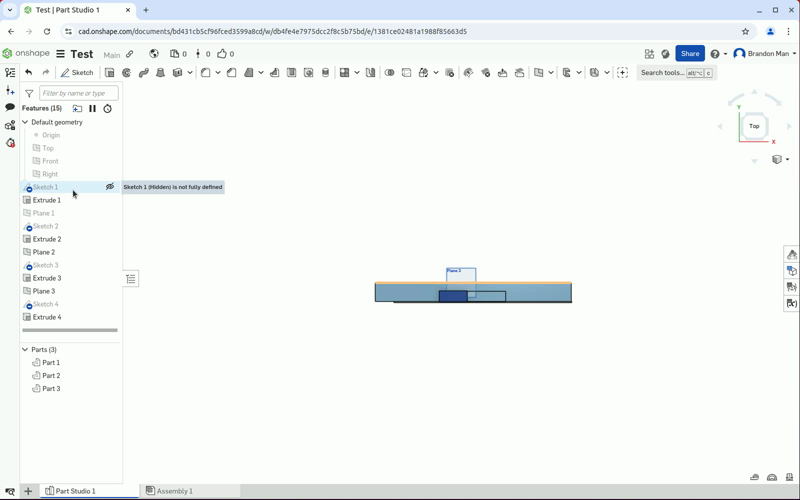
click(73, 189)
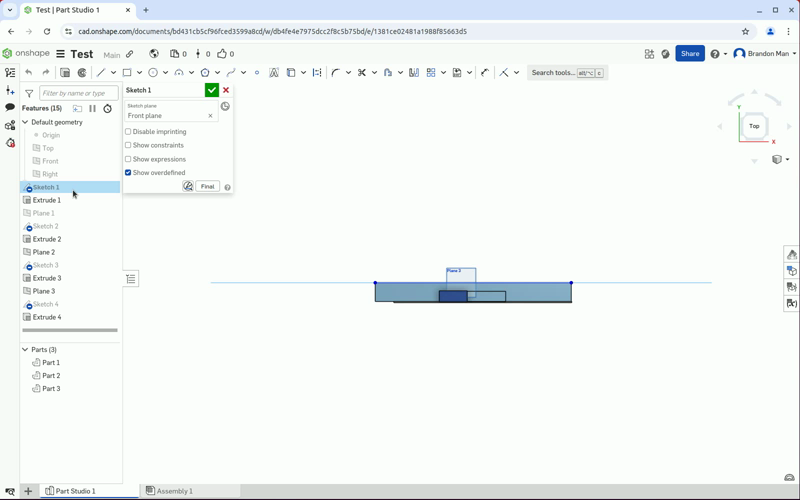
mouse_move(229, 92)
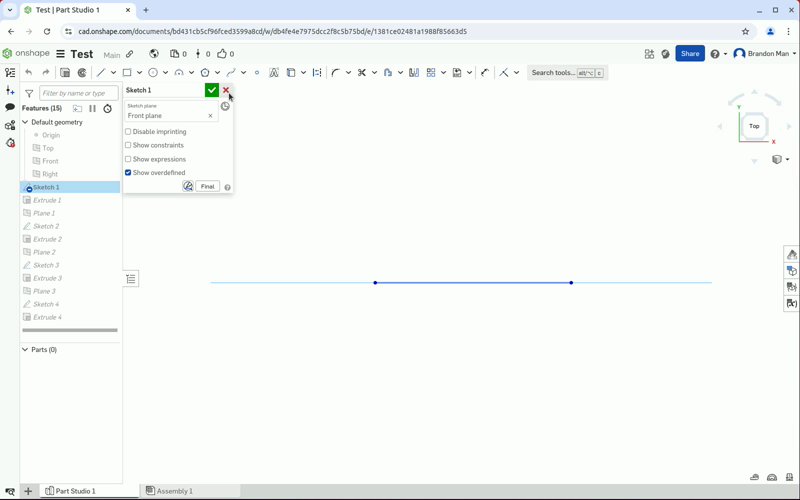
click(229, 92)
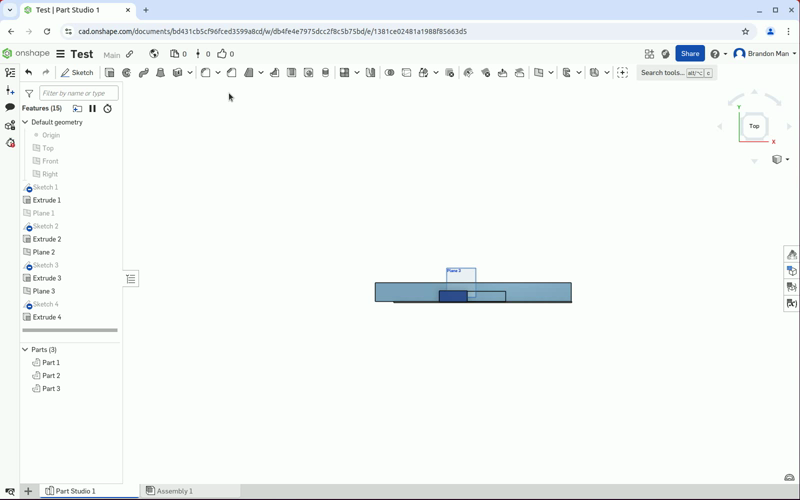
mouse_move(73, 352)
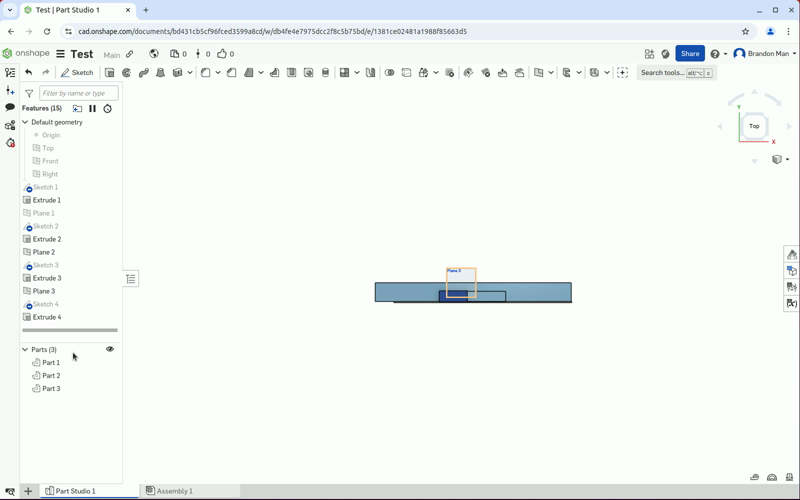
key(y)
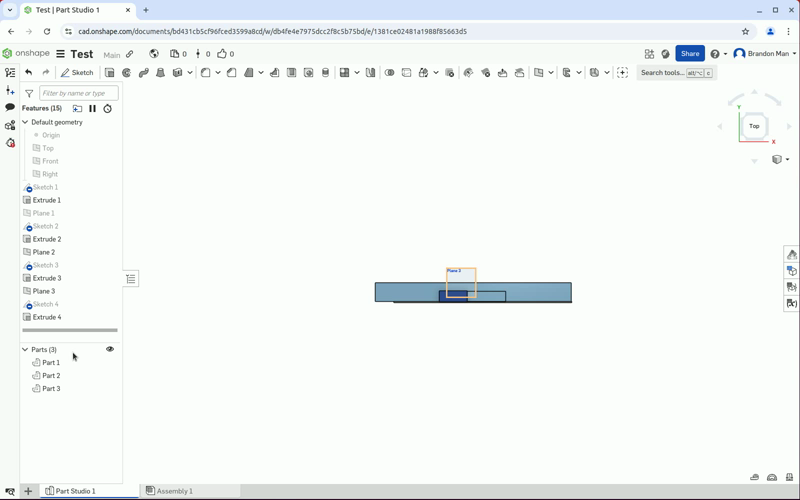
key(shift+p)
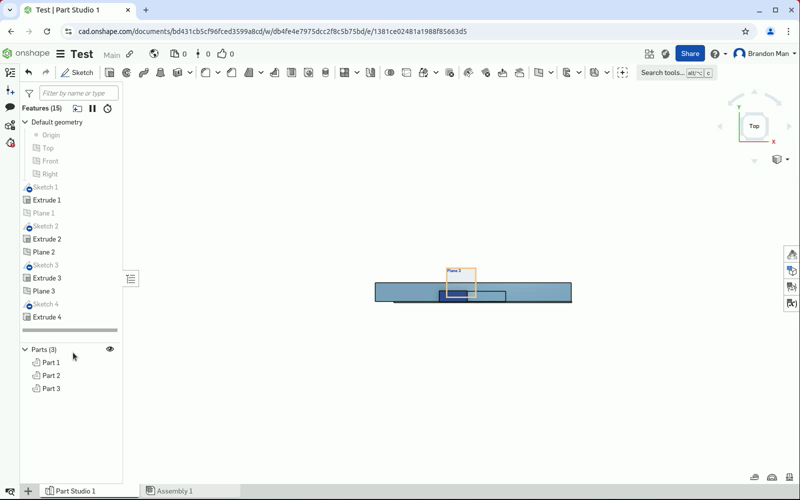
key(space)
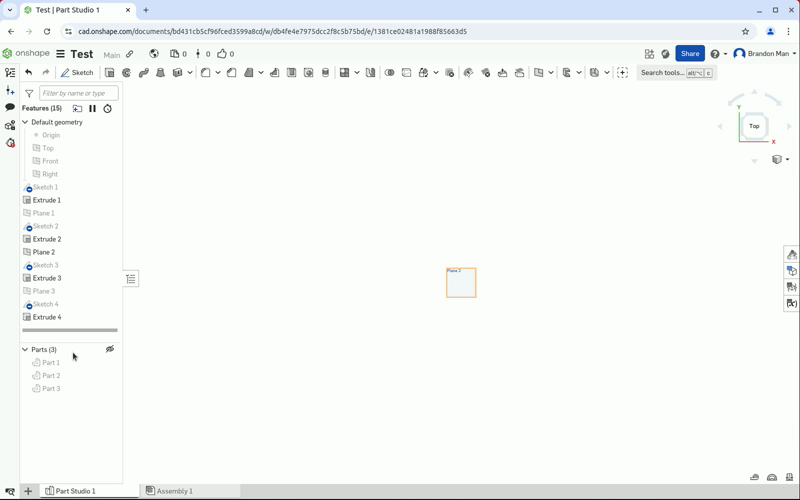
key_down(shift)
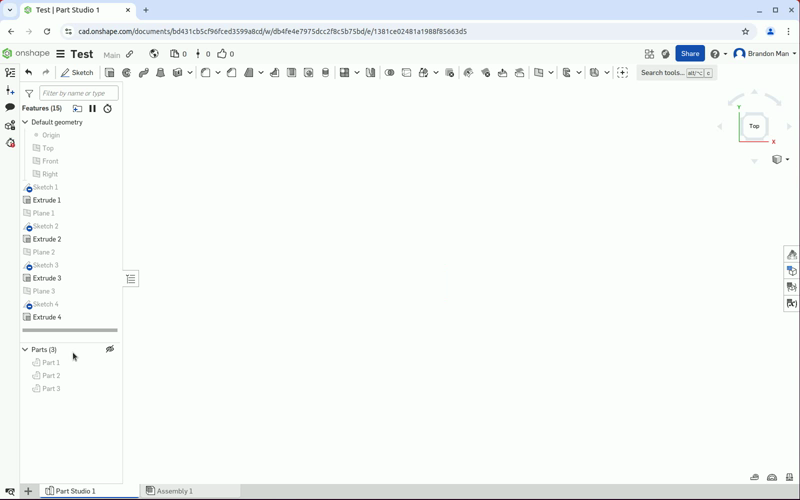
key(up)
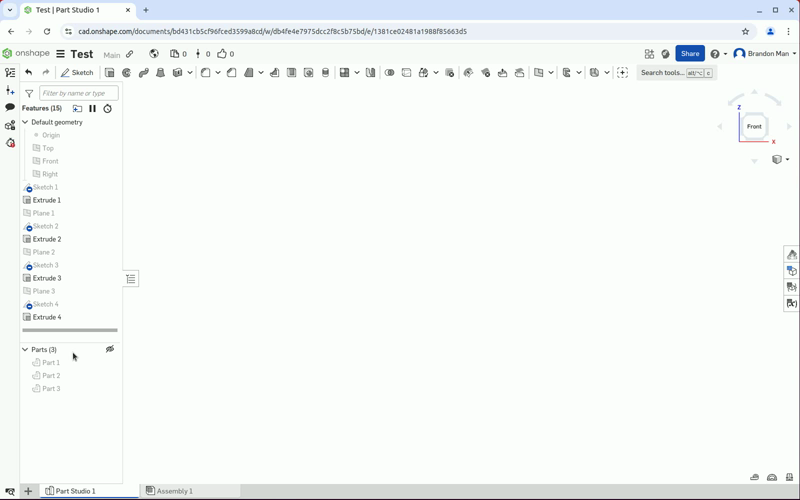
key_up(shift)
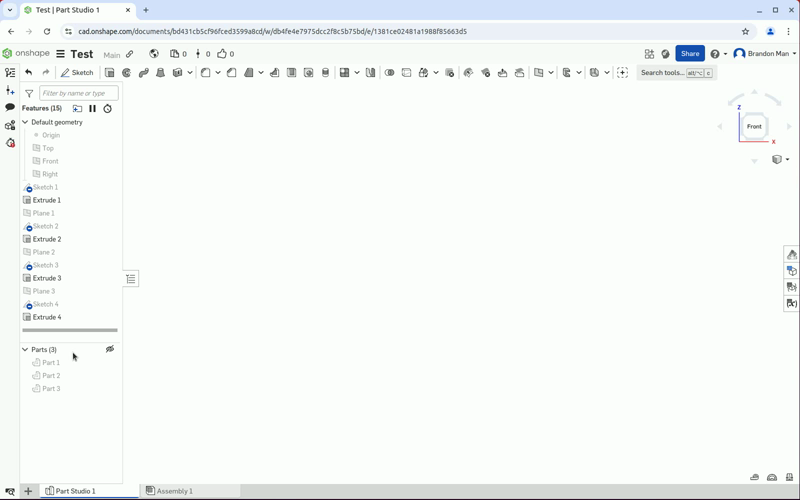
key(space)
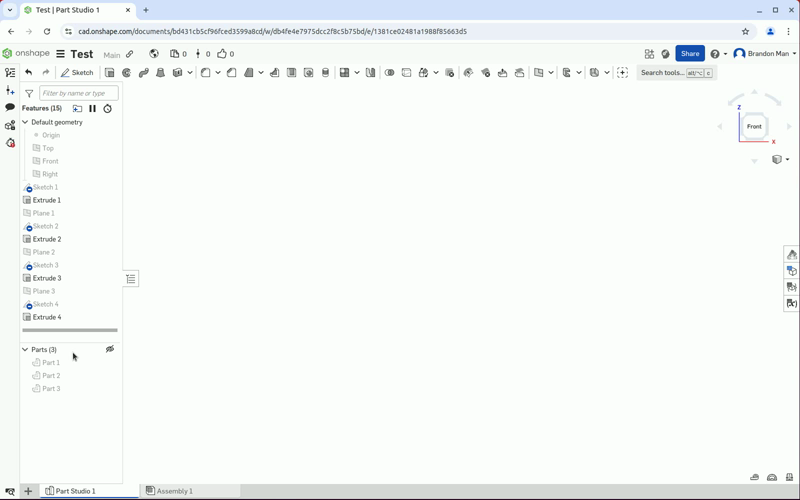
key_down(shift)
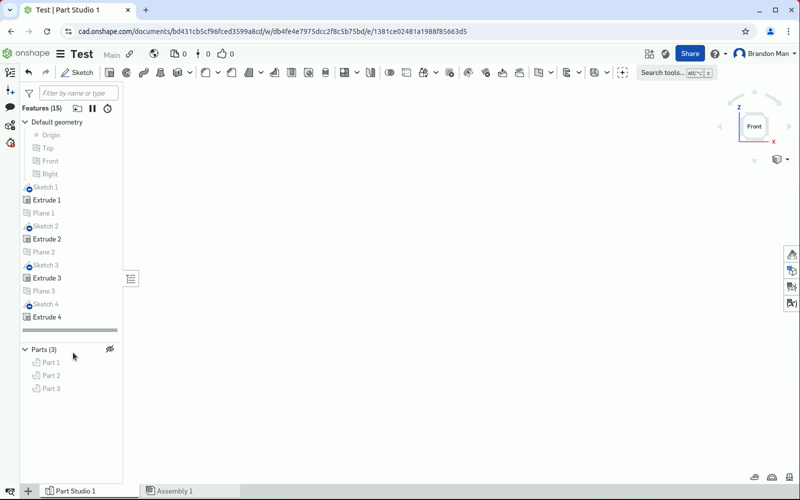
key(left)
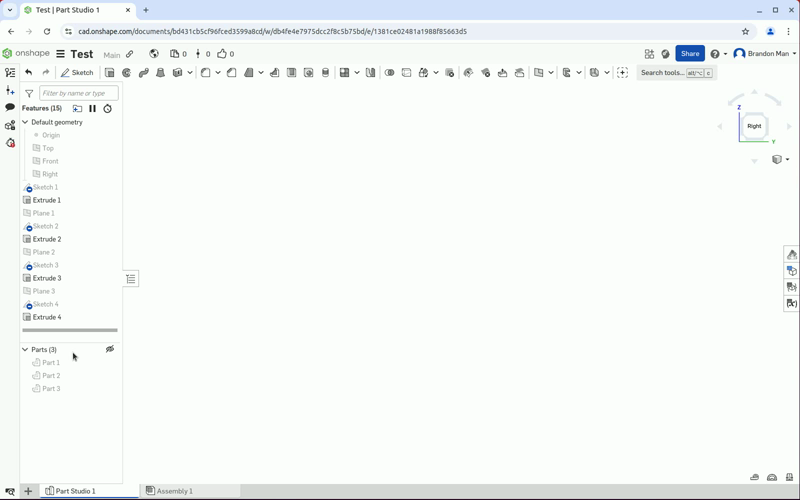
key_up(shift)
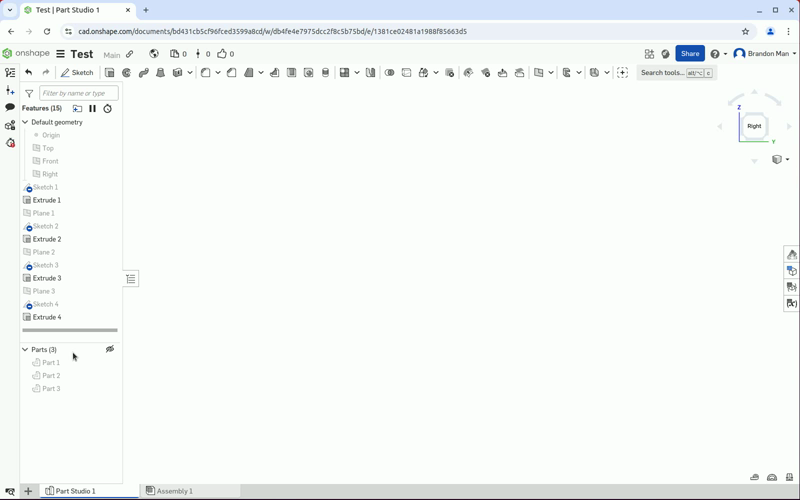
mouse_move(73, 352)
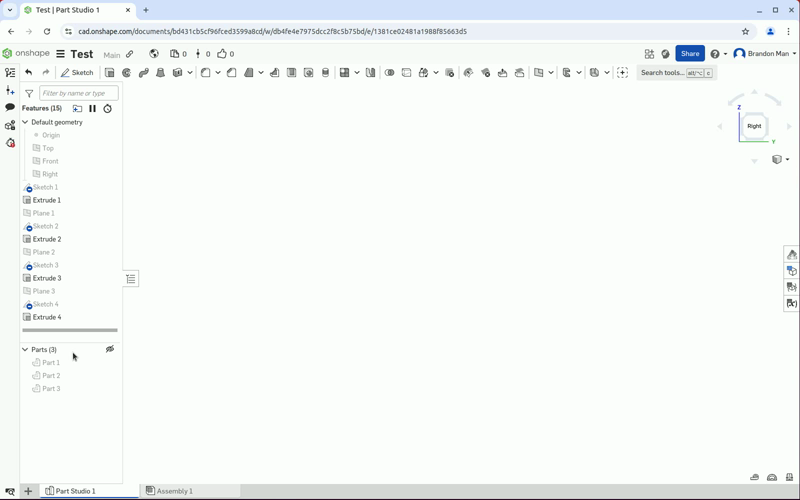
key(shift+y)
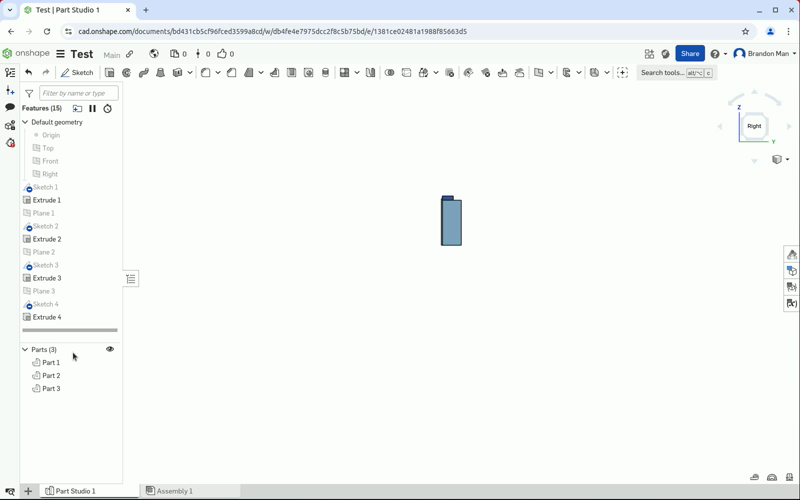
mouse_move(541, 75)
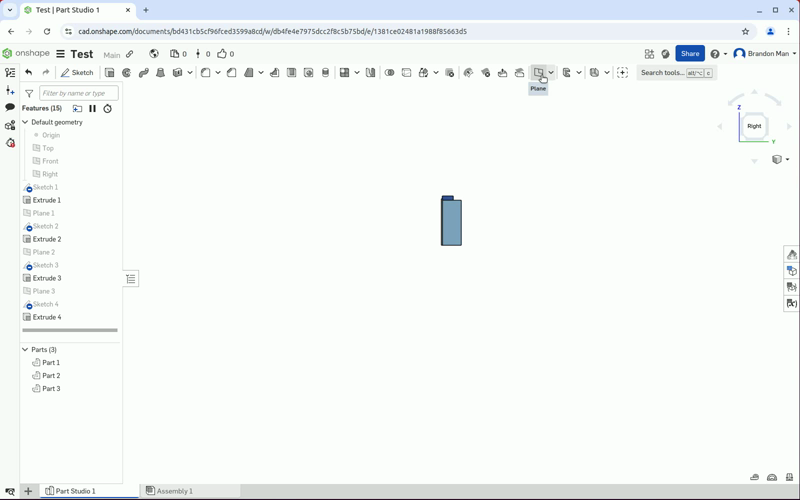
click(541, 75)
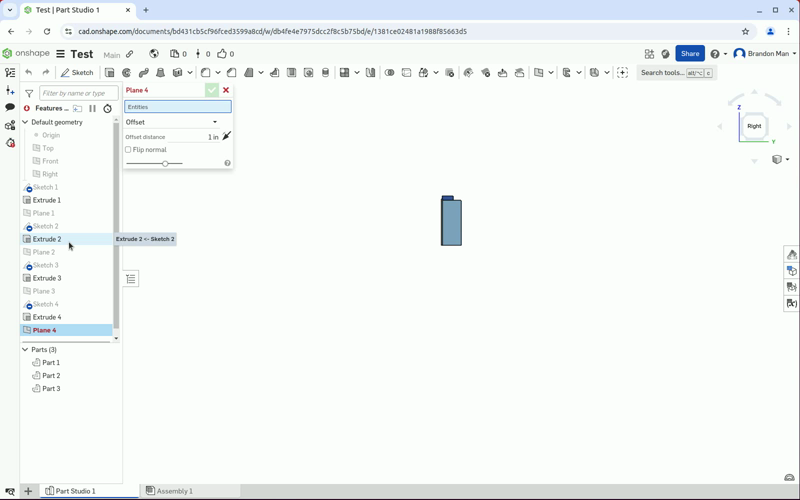
scroll(3)
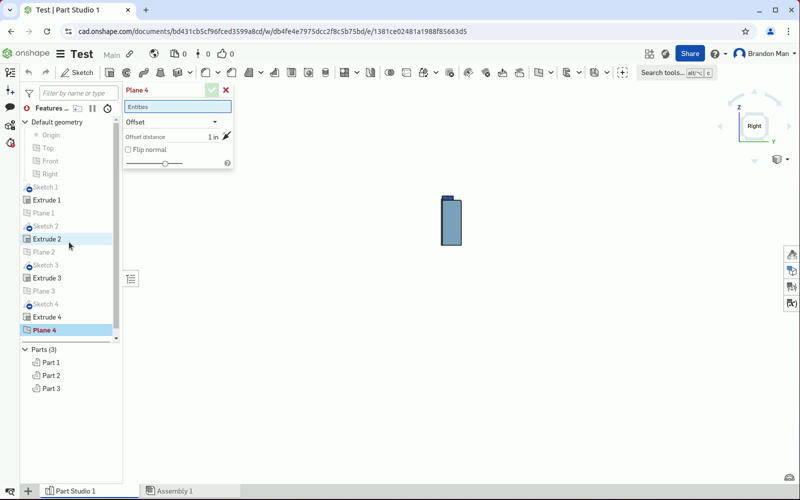
mouse_move(69, 176)
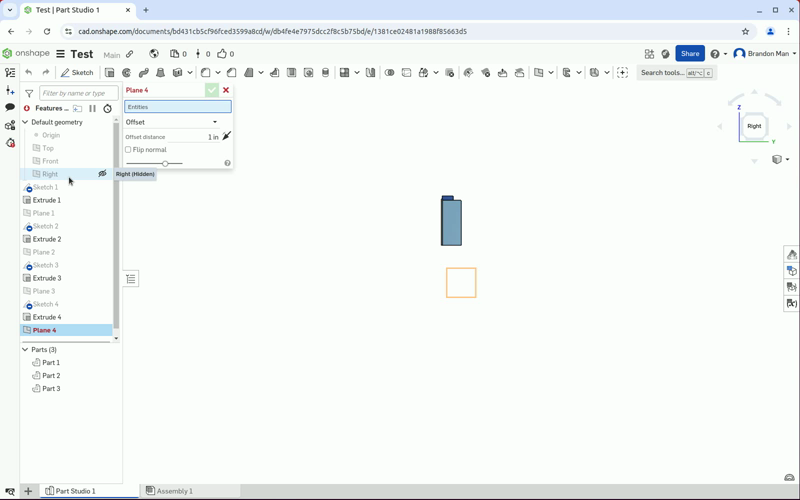
click(69, 176)
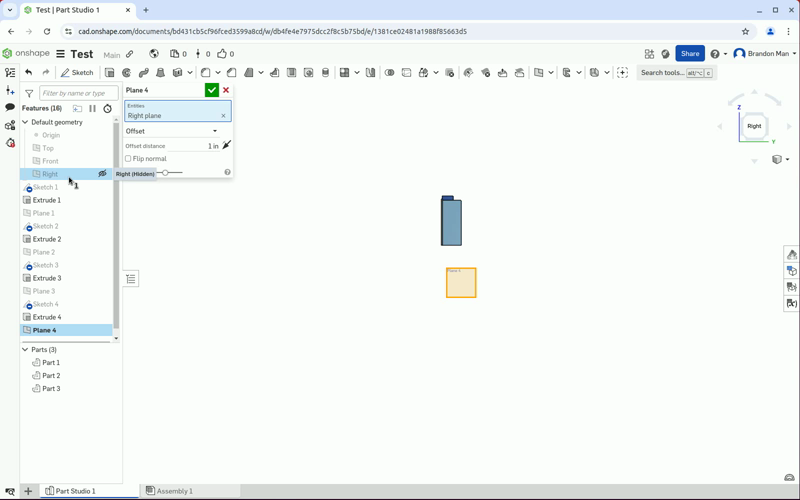
key(tab, 2)
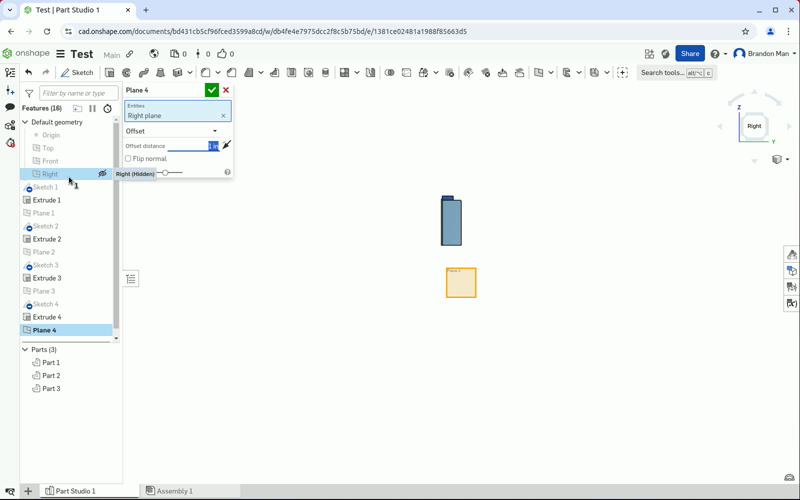
text(22.862)
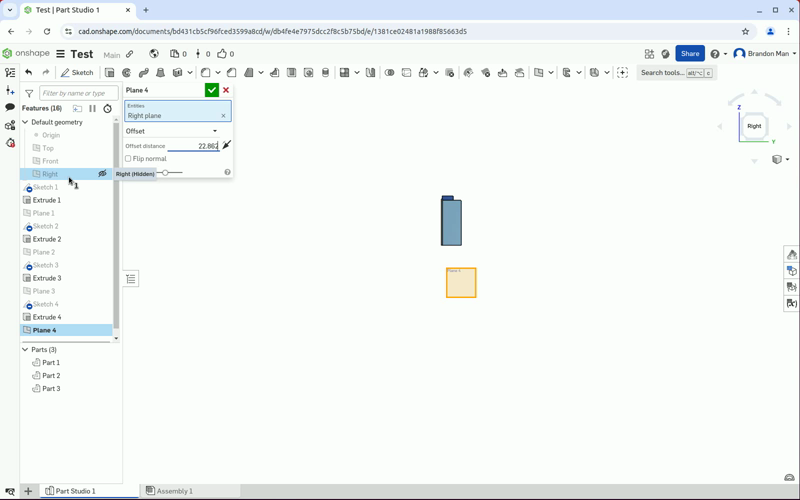
key(enter, 2)
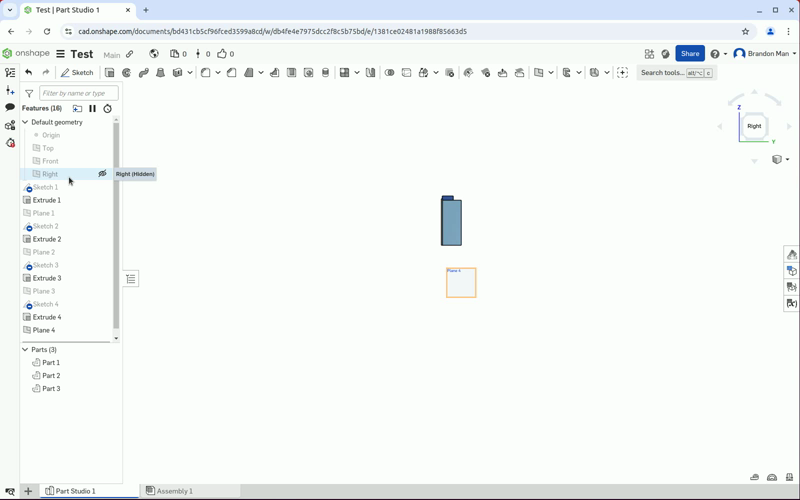
key(shift+s)
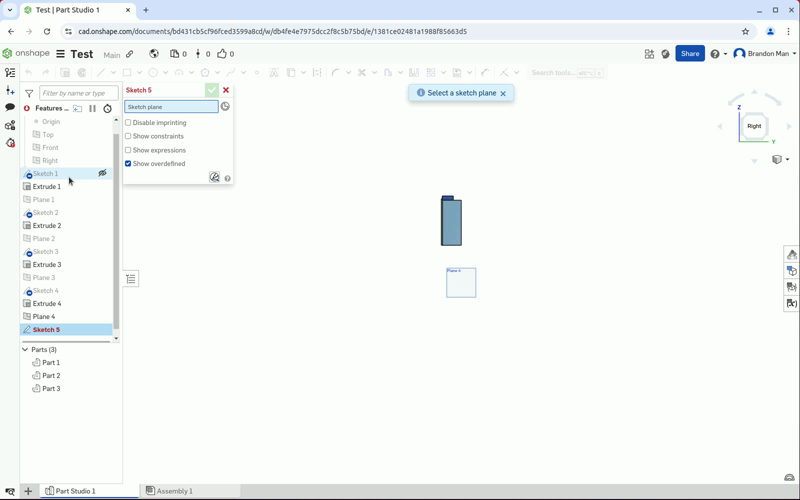
mouse_move(69, 319)
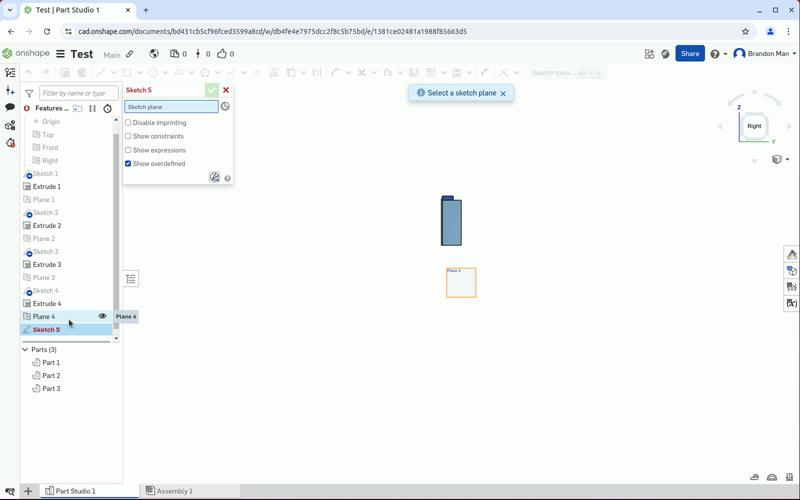
click(69, 319)
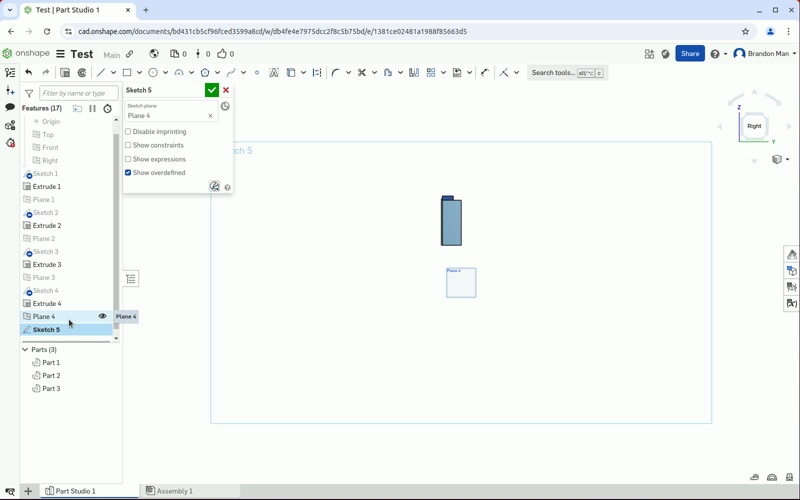
mouse_move(73, 352)
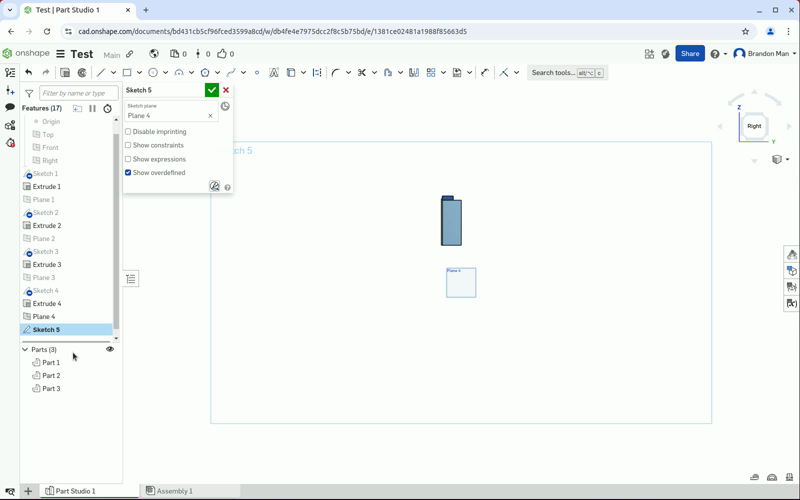
key(y)
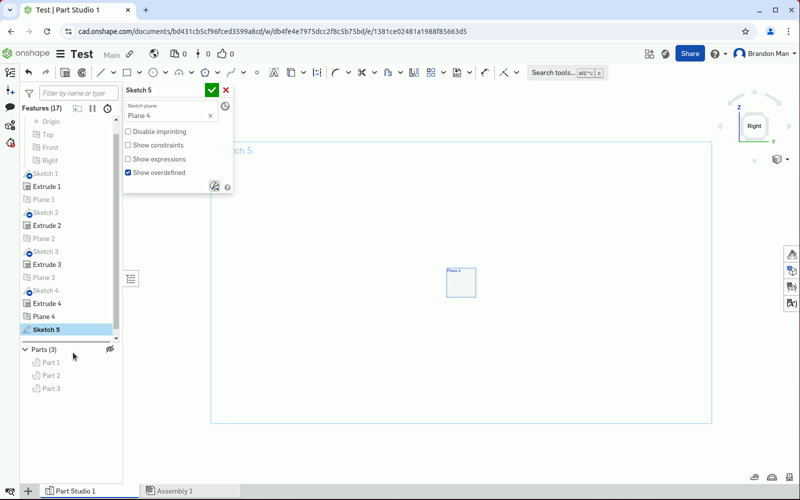
key(l)
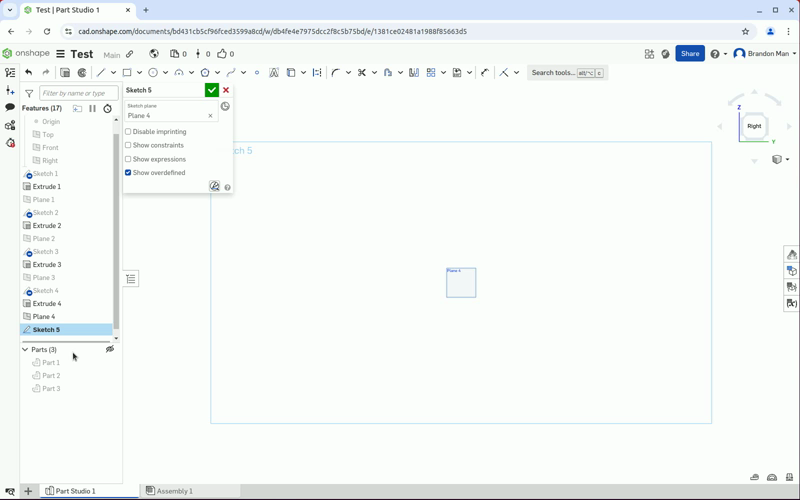
key_down(shift)
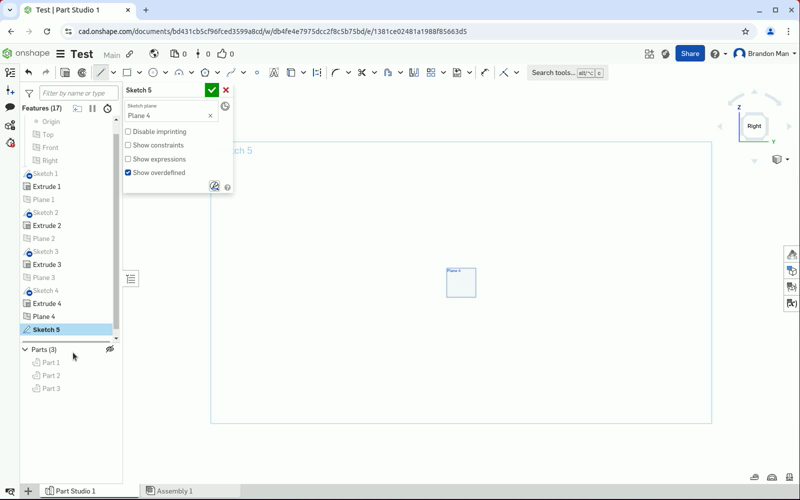
mouse_move(443, 239)
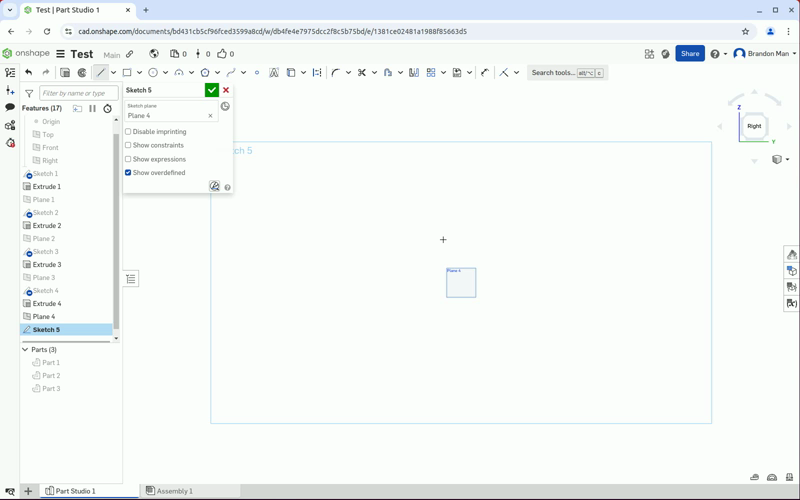
click(443, 239)
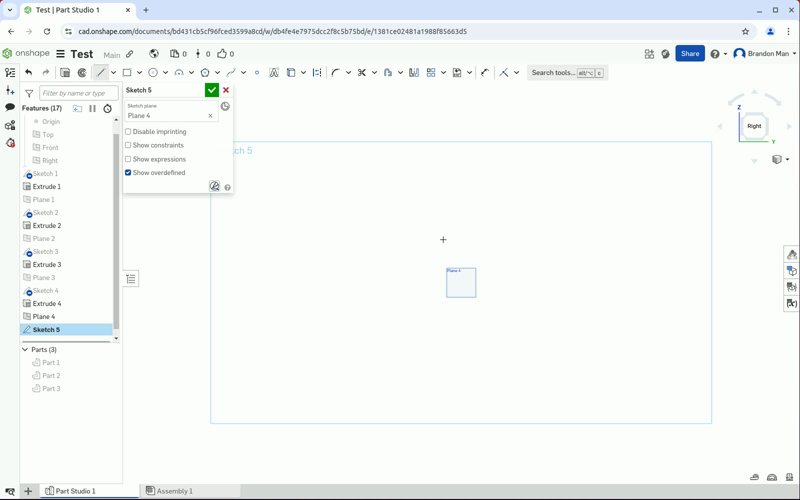
key_up(shift)
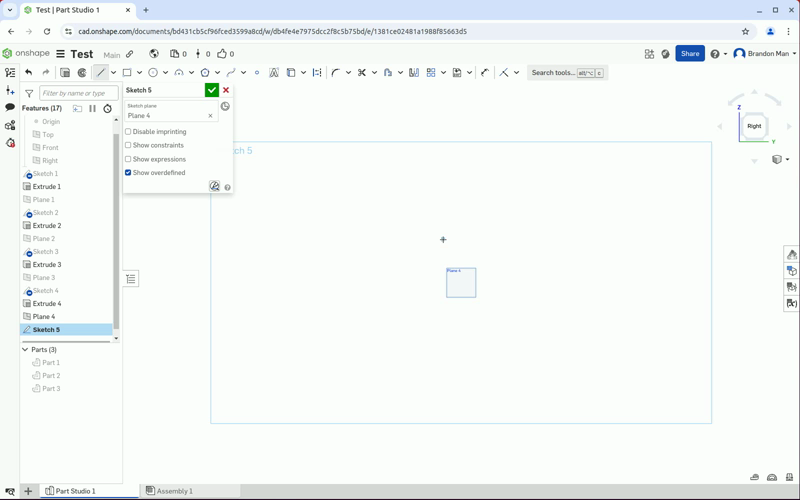
key_down(shift)
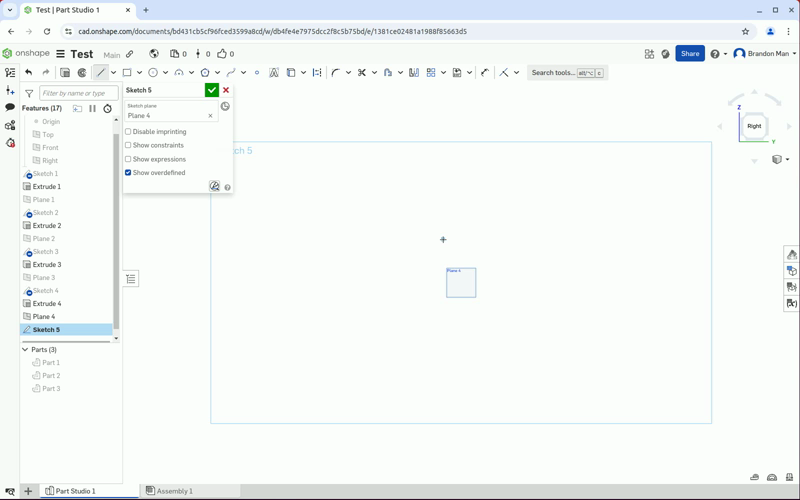
mouse_move(473, 239)
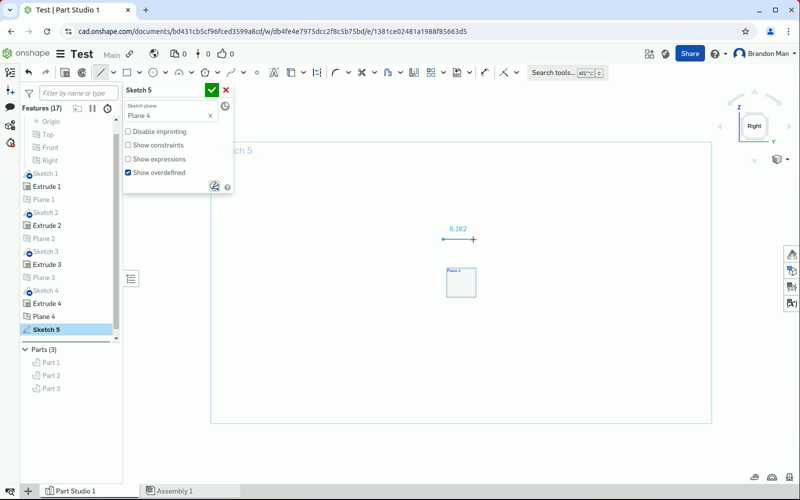
mouse_move(457, 239)
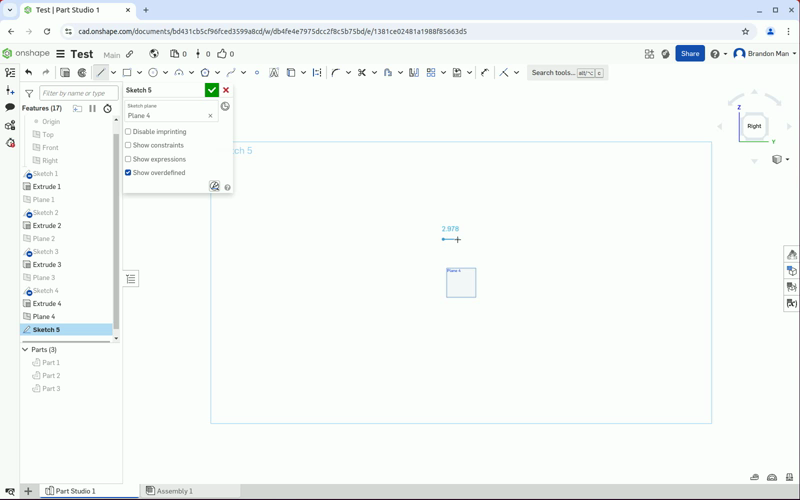
click(457, 239)
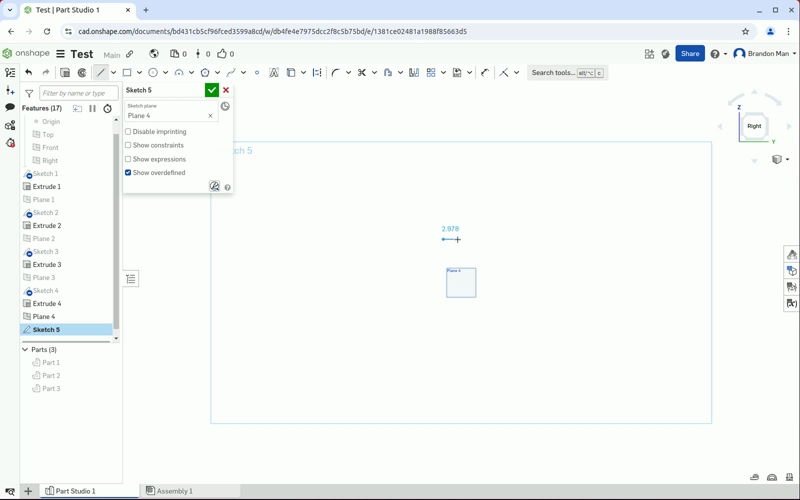
key_up(shift)
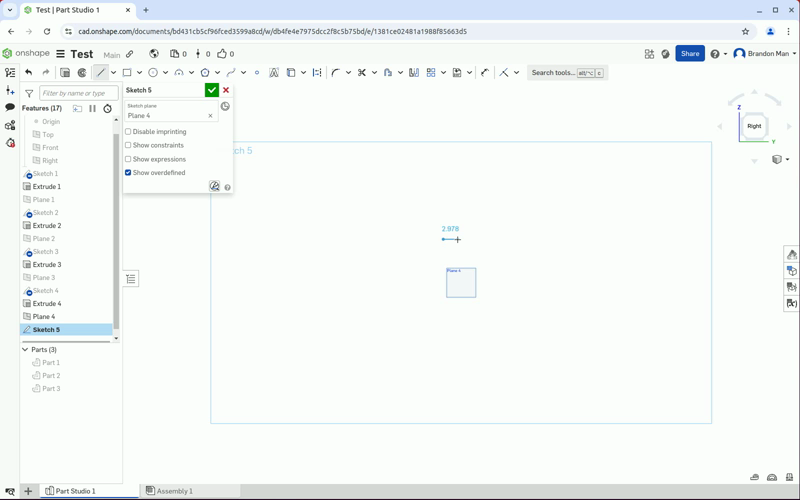
key_down(shift)
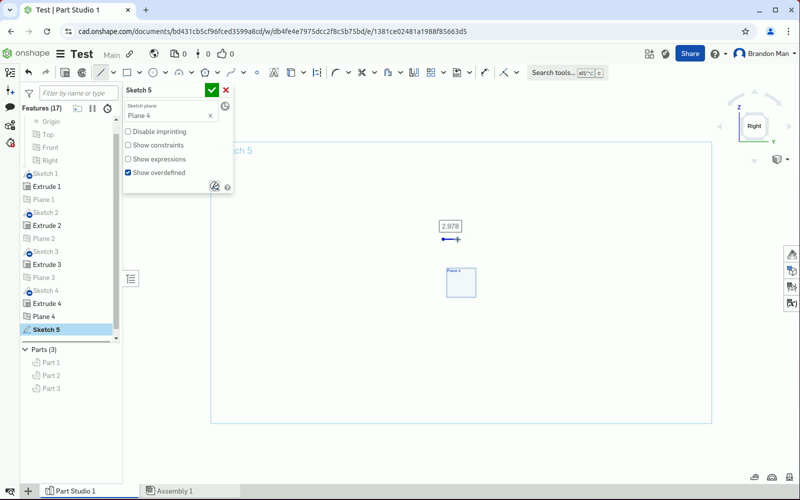
mouse_move(487, 239)
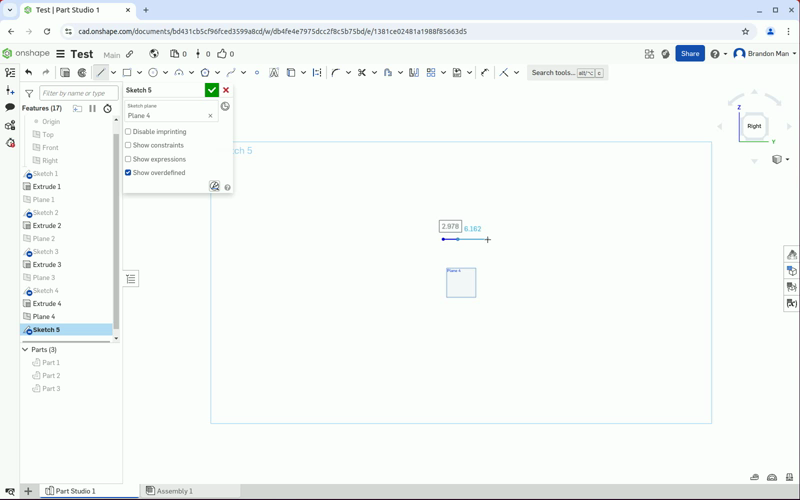
mouse_move(457, 204)
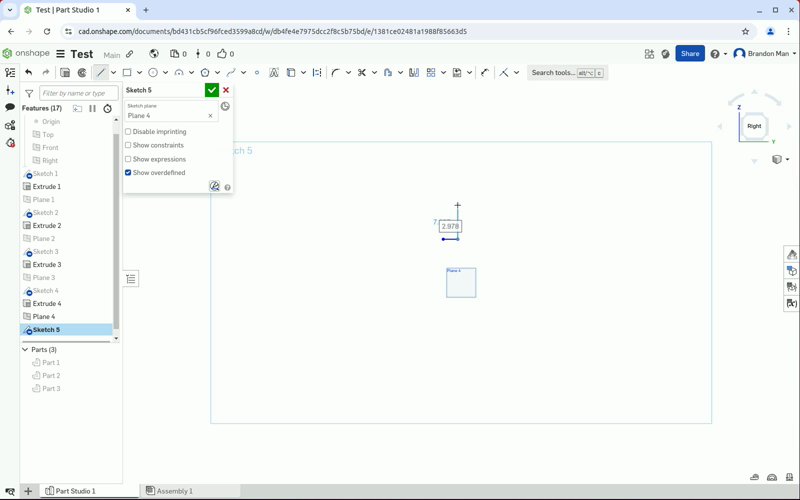
click(457, 204)
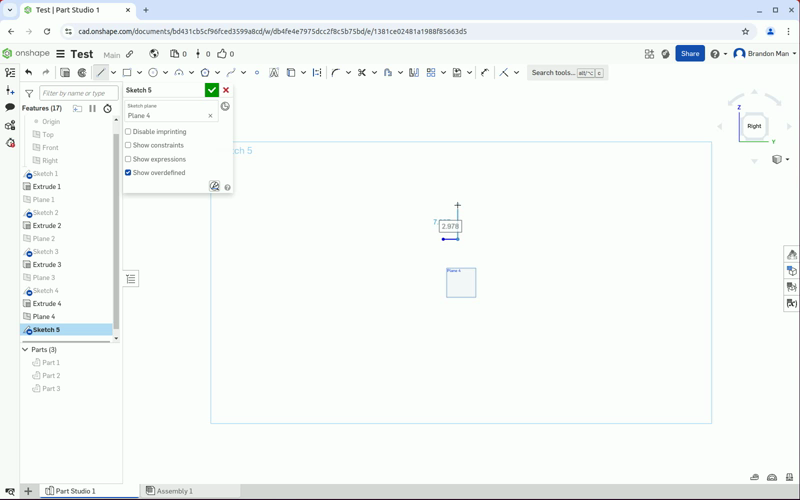
key_up(shift)
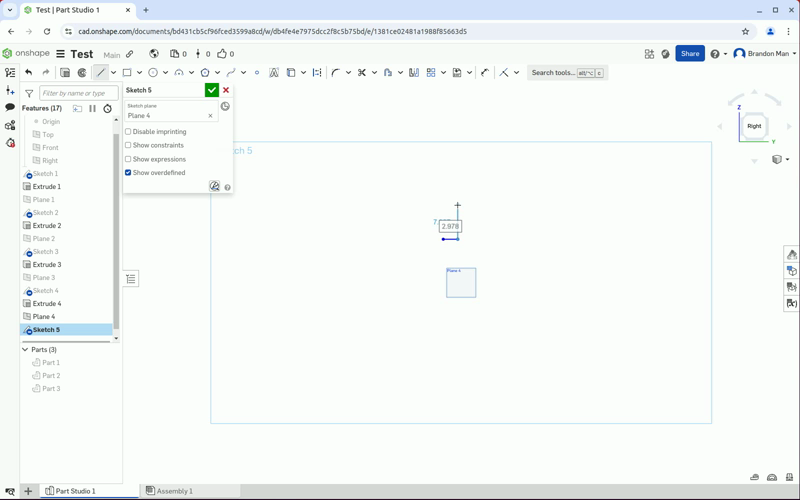
key_down(shift)
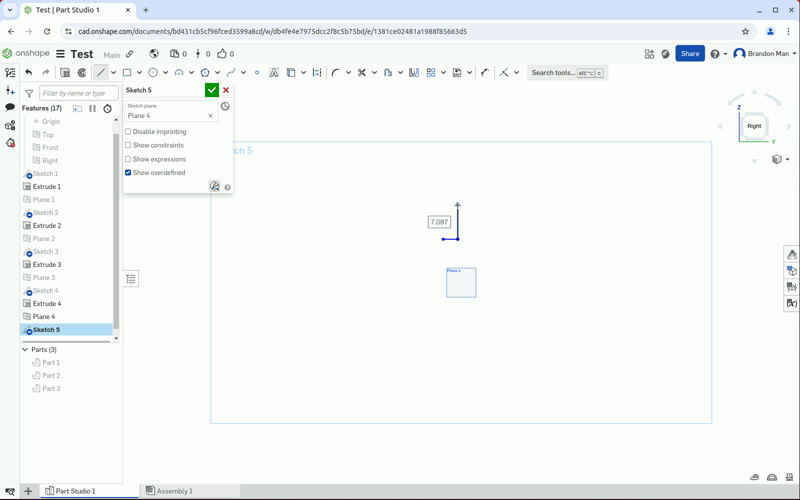
mouse_move(487, 204)
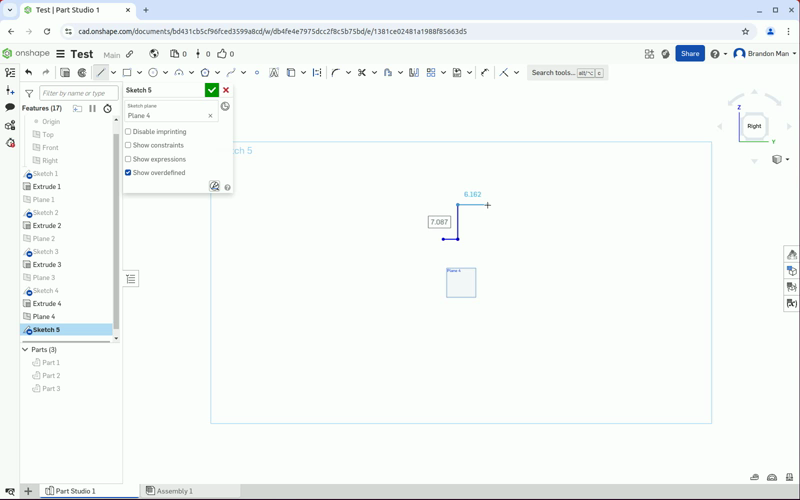
mouse_move(443, 204)
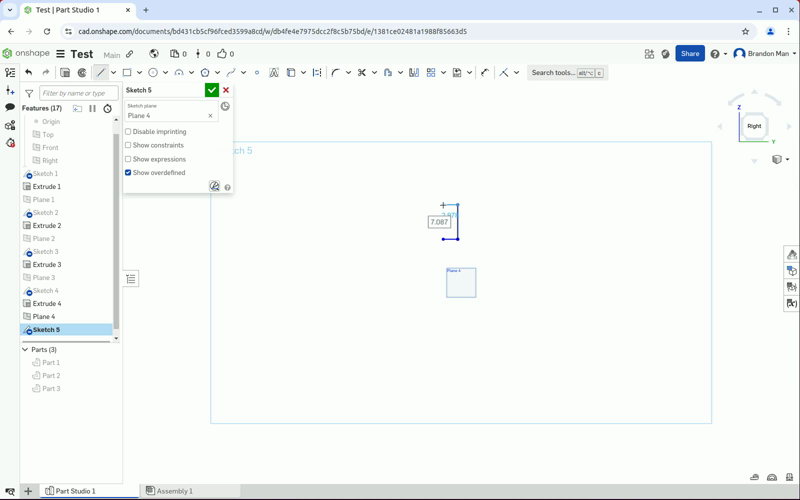
click(443, 204)
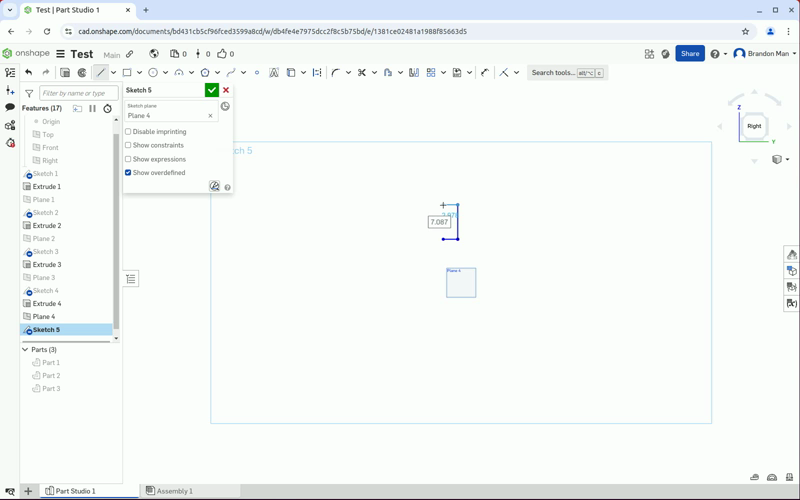
key_up(shift)
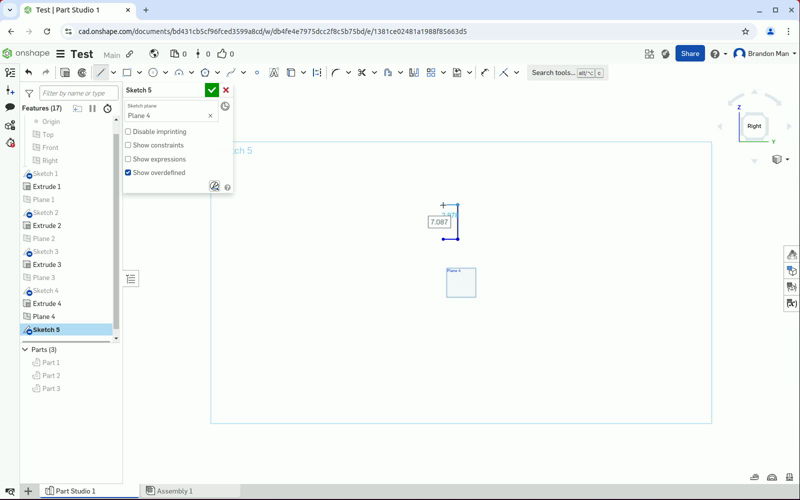
mouse_move(473, 204)
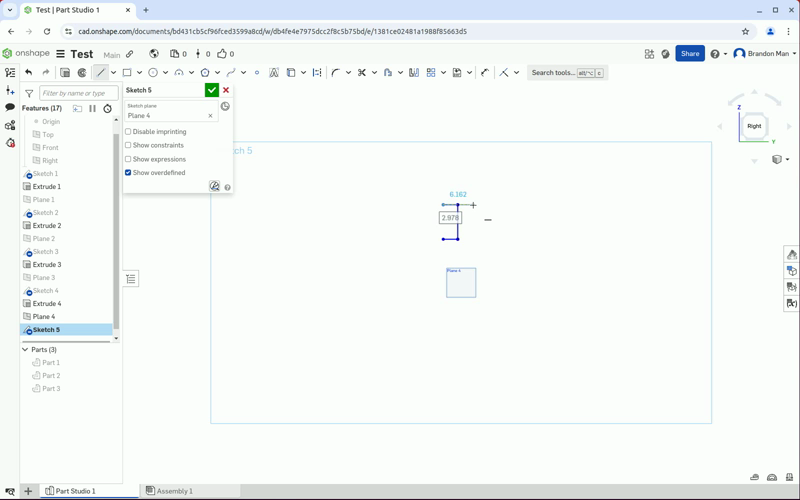
key_down(shift)
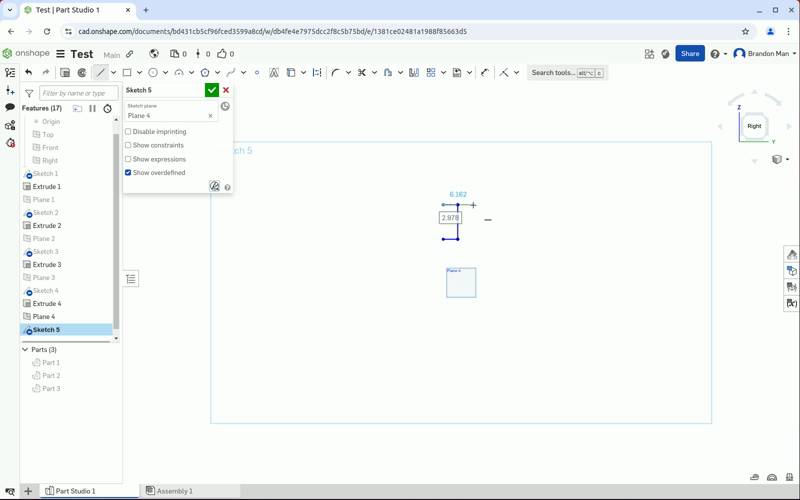
mouse_move(443, 239)
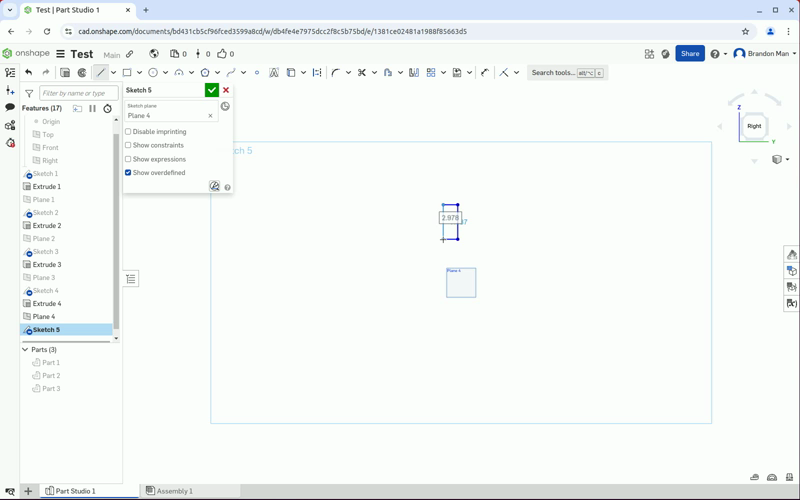
key_up(shift)
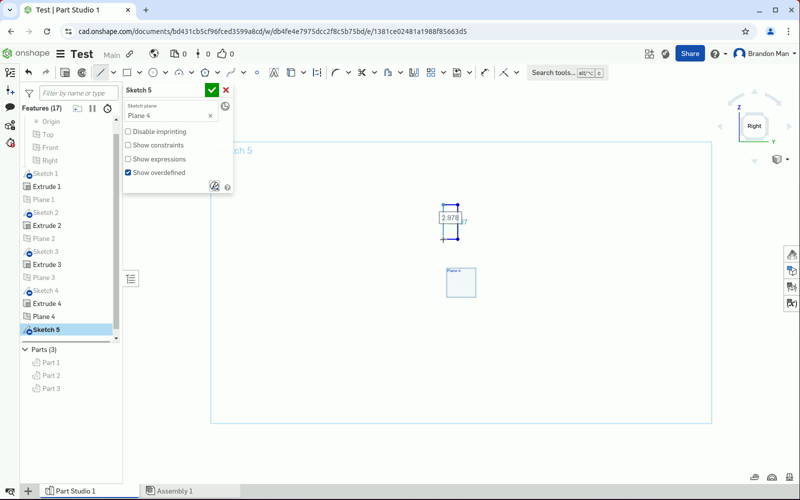
click(443, 239)
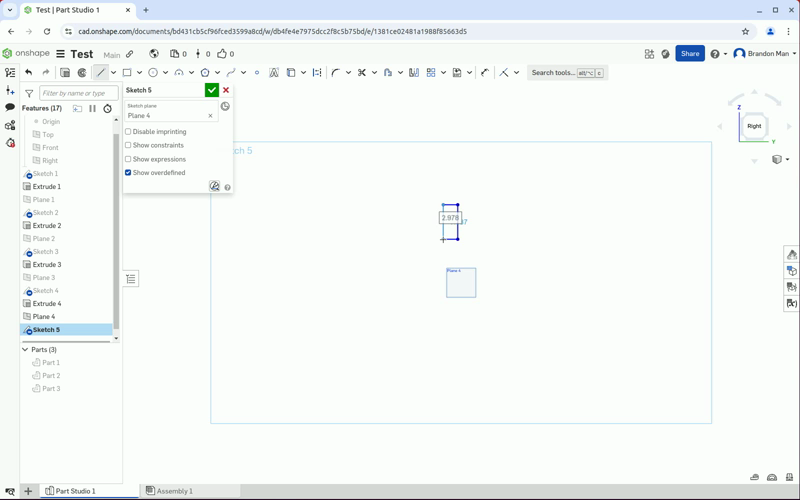
key(esc)
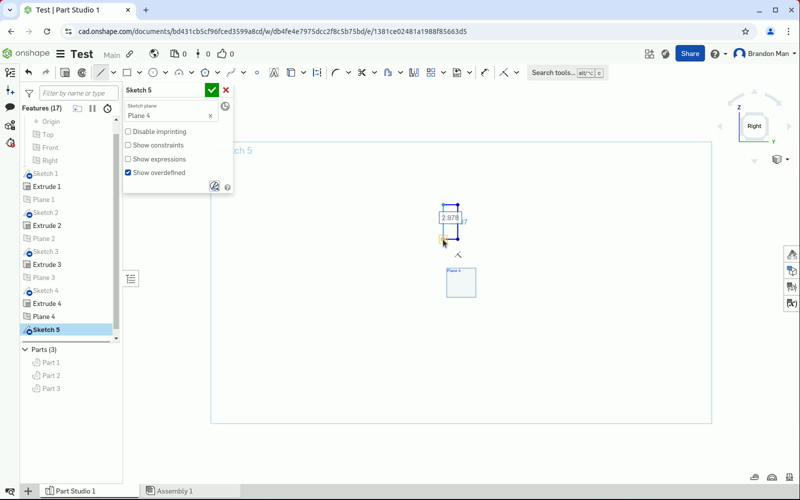
mouse_move(444, 222)
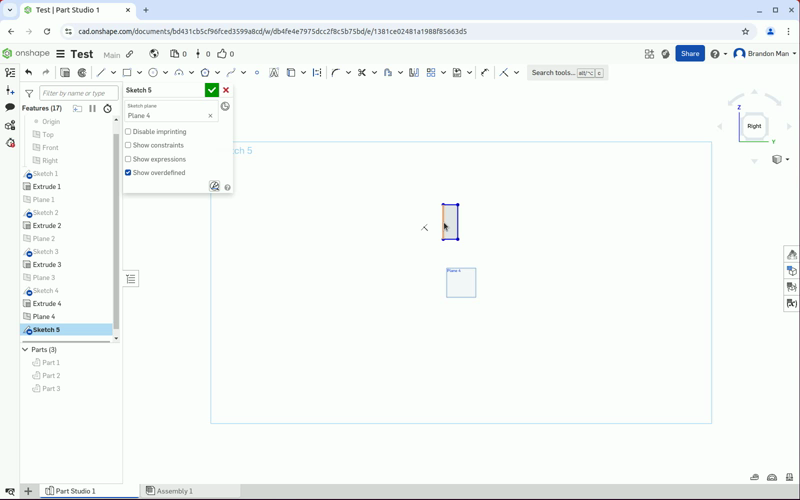
scroll(6)
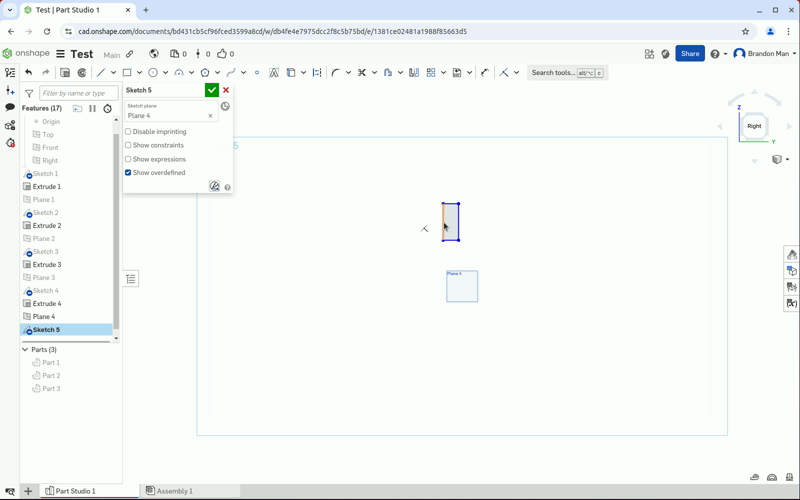
scroll(6)
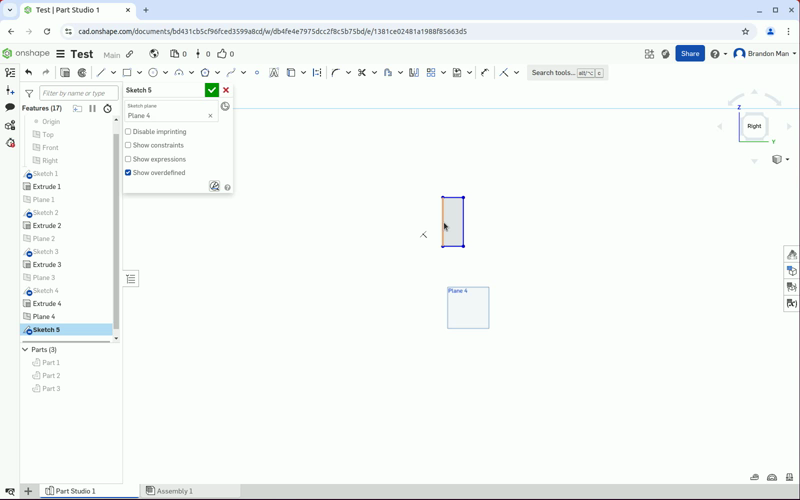
scroll(6)
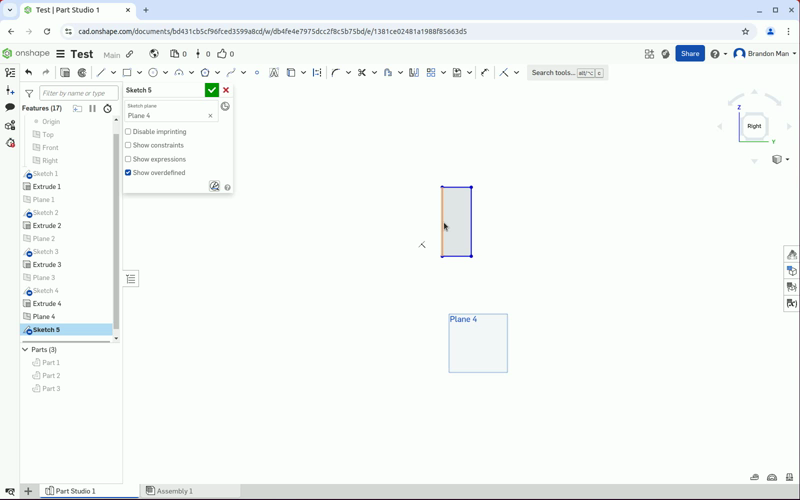
scroll(6)
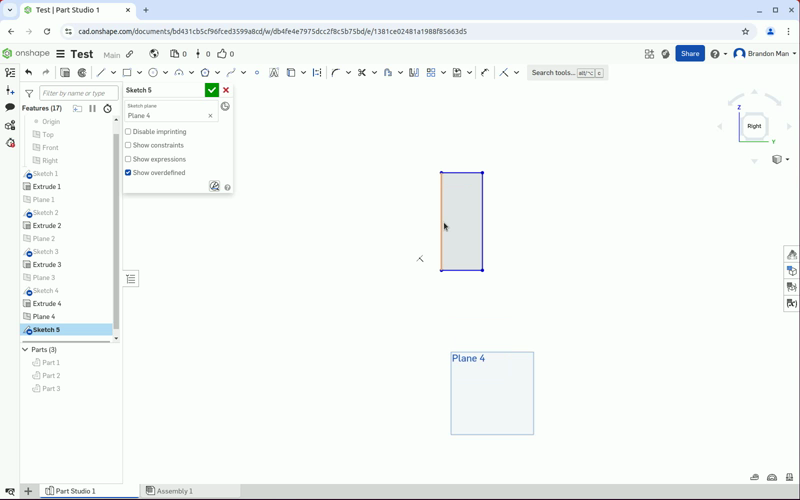
scroll(6)
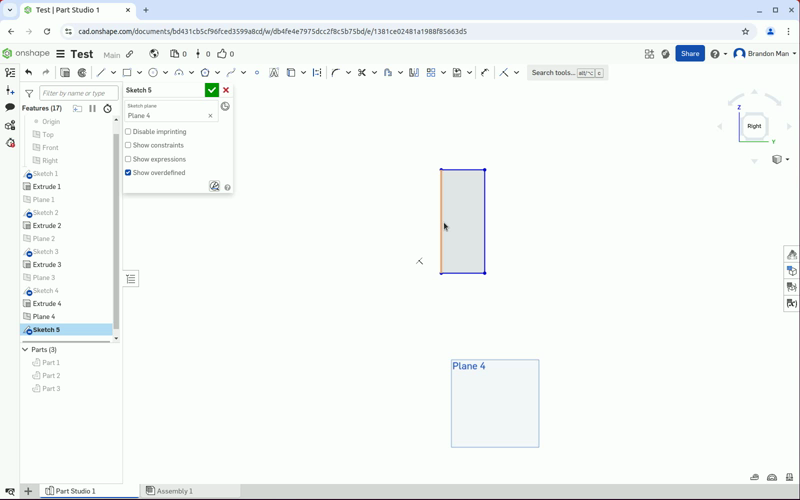
scroll(6)
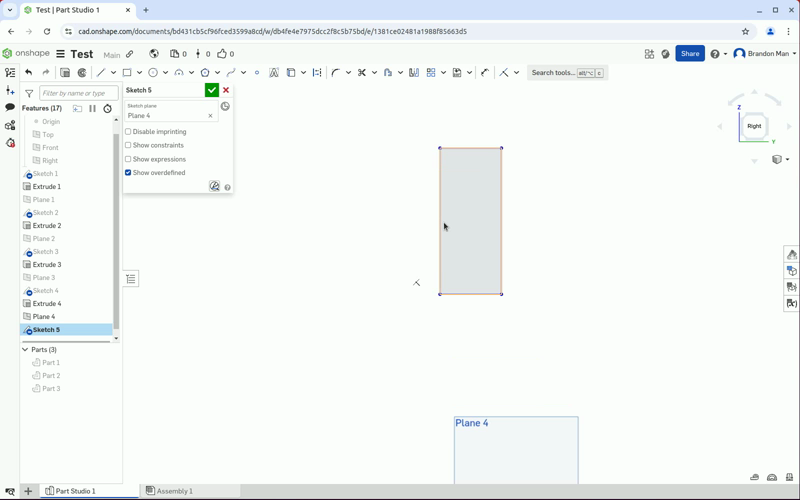
scroll(6)
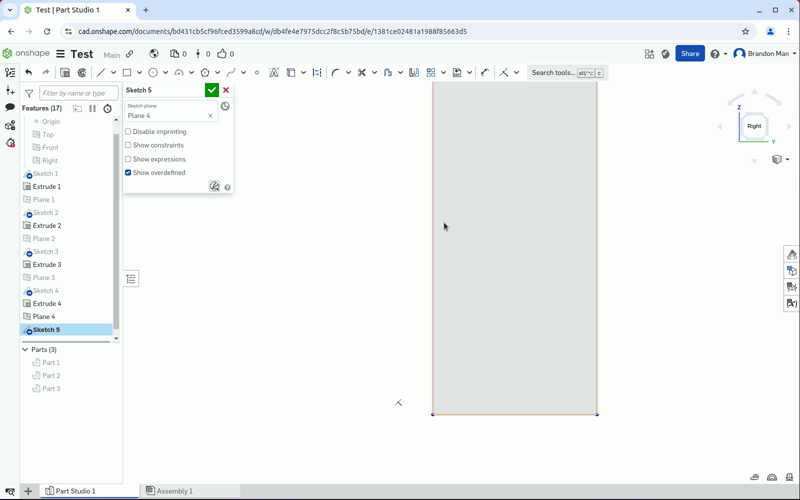
click(444, 222)
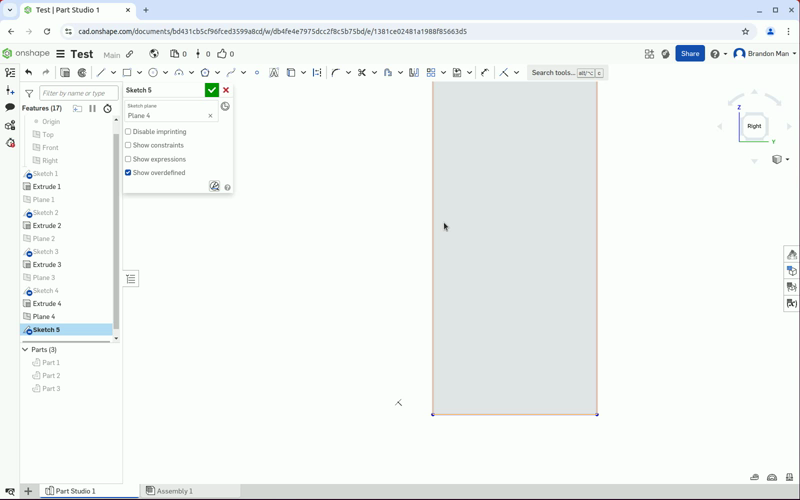
scroll(-6)
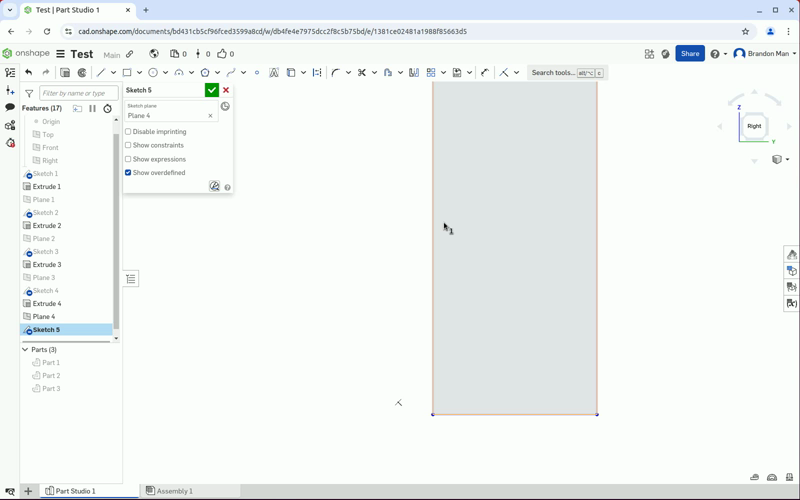
scroll(-6)
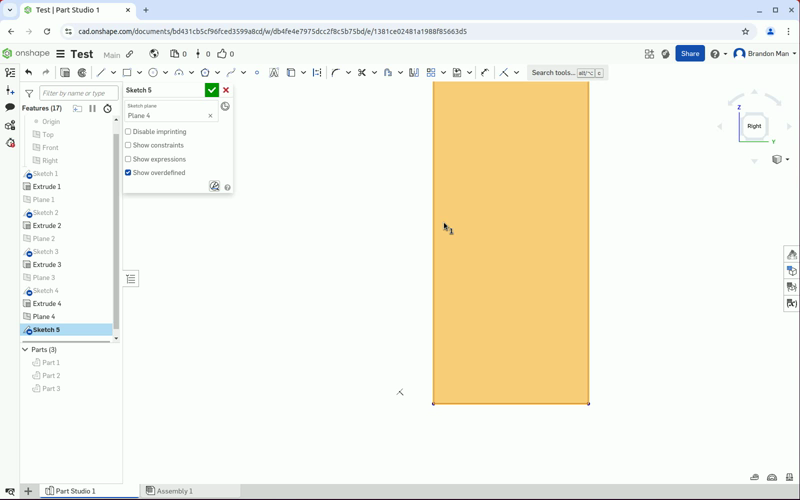
scroll(-6)
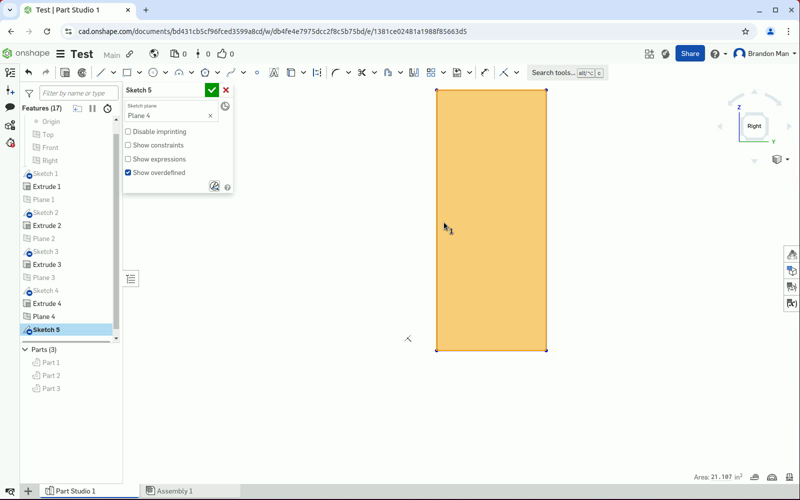
scroll(-6)
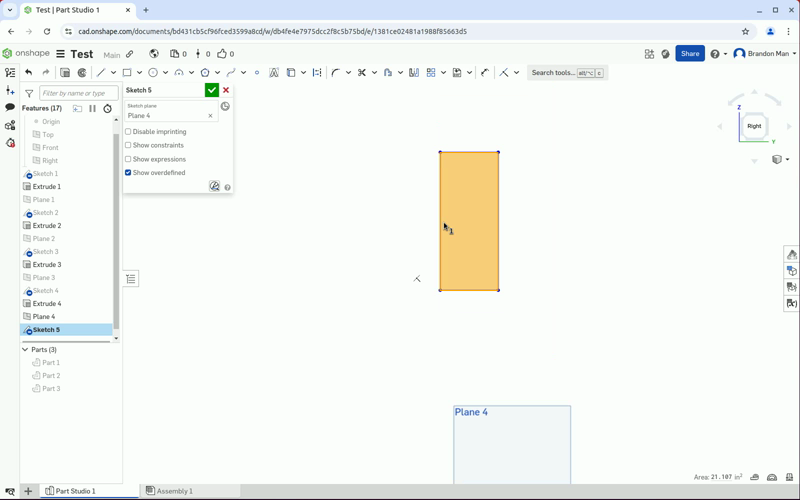
scroll(-6)
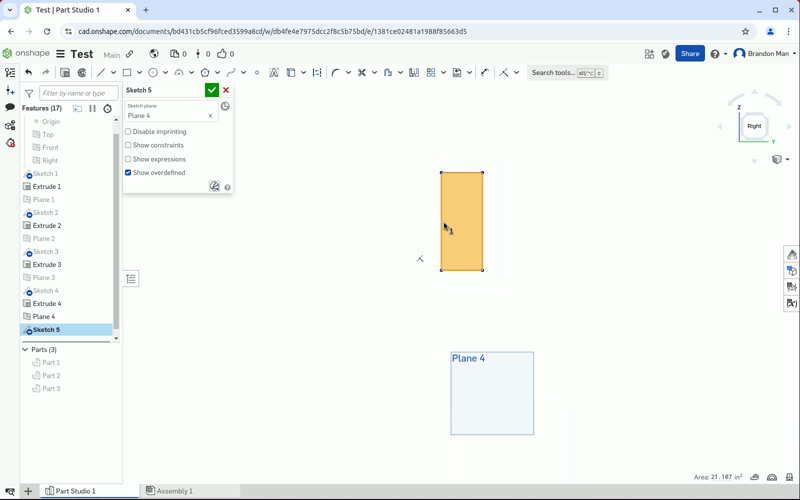
scroll(-6)
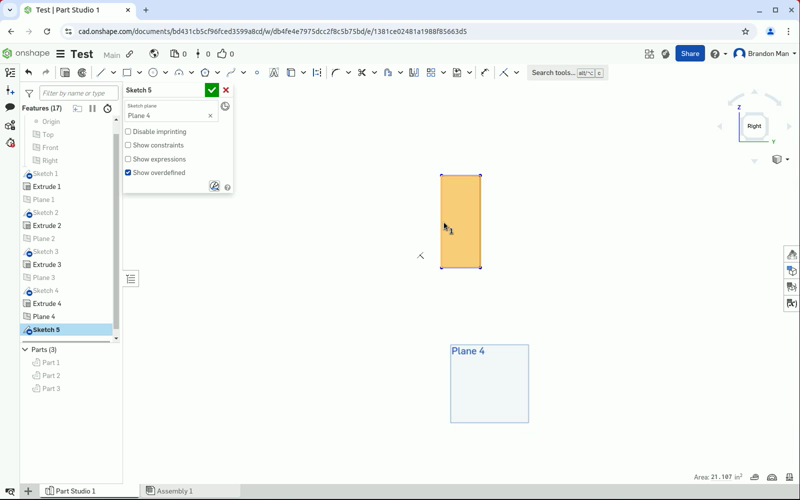
scroll(-6)
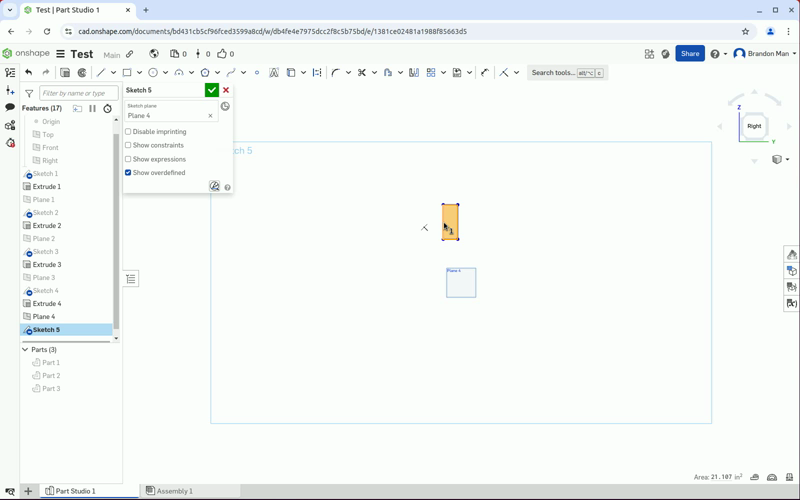
mouse_move(73, 352)
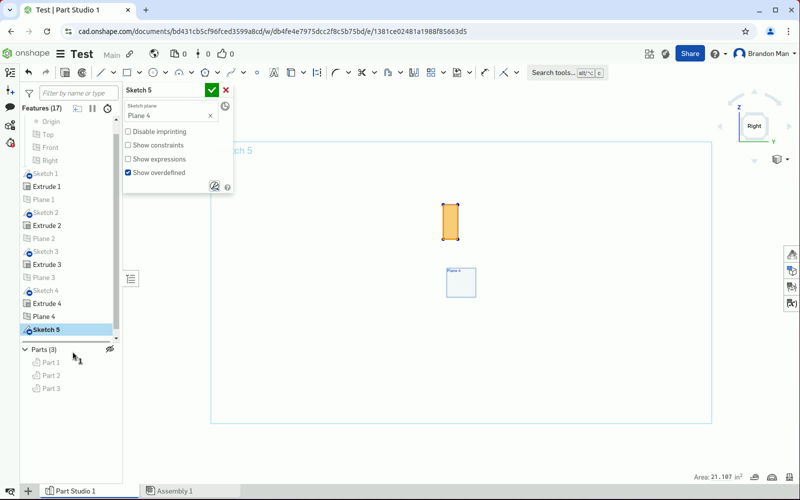
key(shift+y)
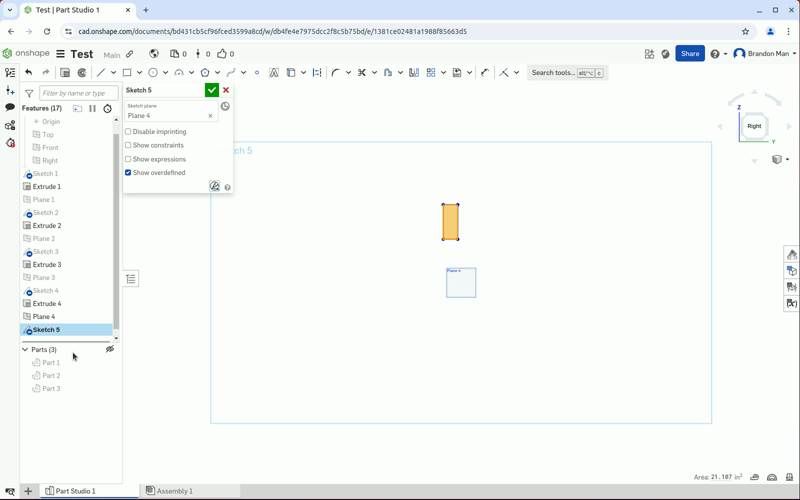
key(shift+e)
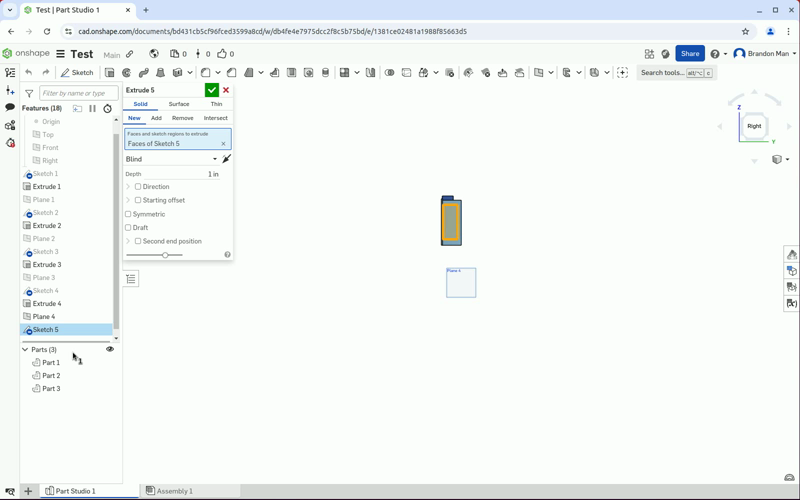
mouse_move(143, 106)
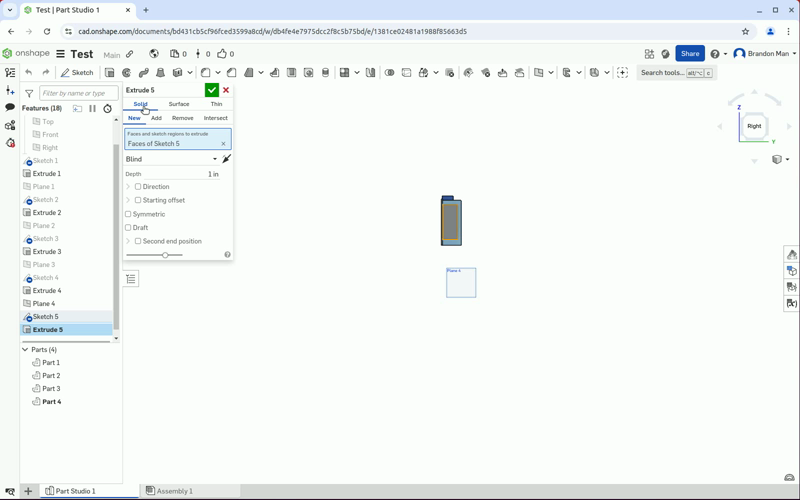
click(143, 106)
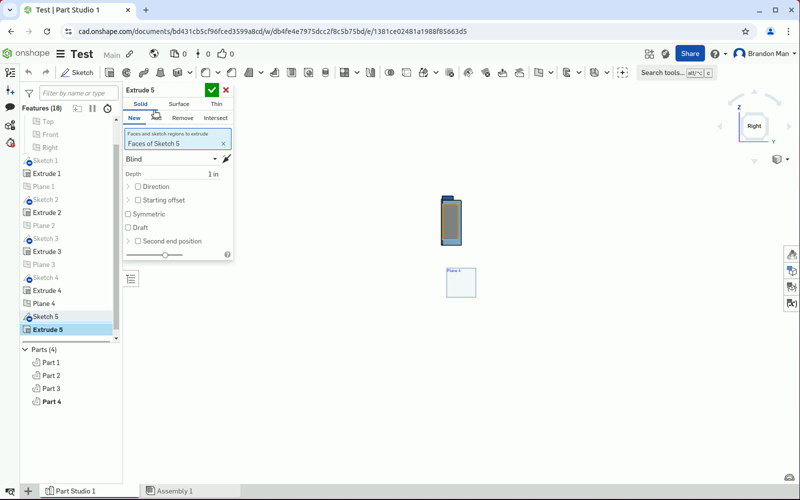
mouse_move(186, 120)
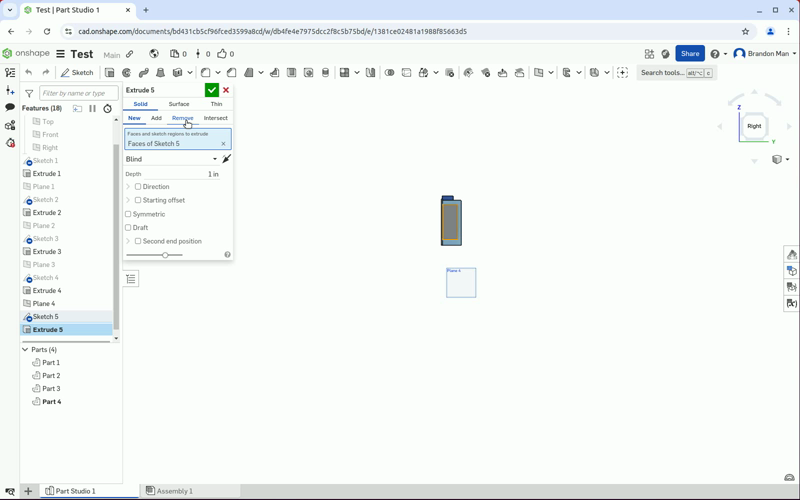
click(186, 120)
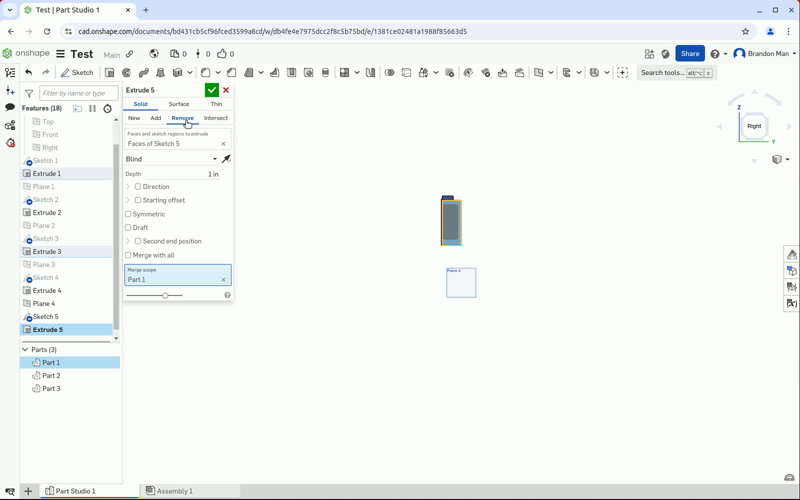
key(tab, 4)
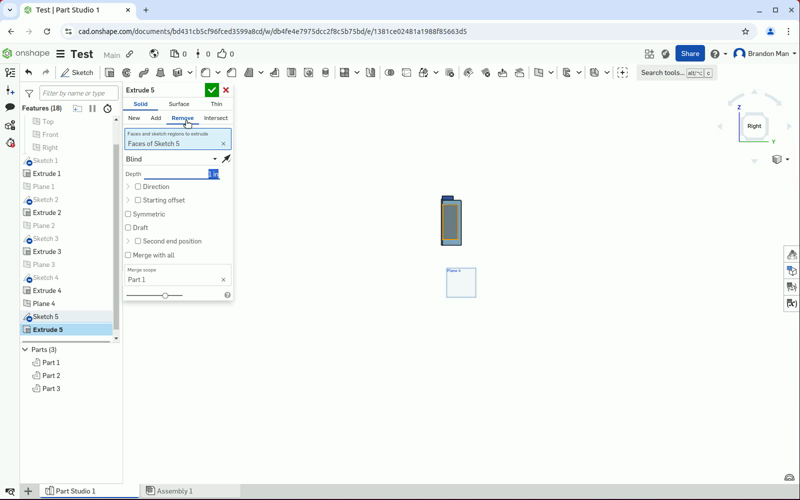
text(0.963)
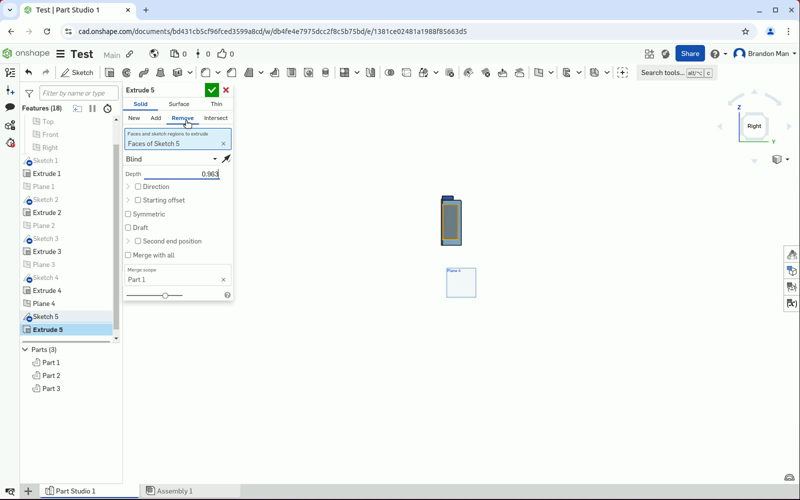
key(tab, 6)
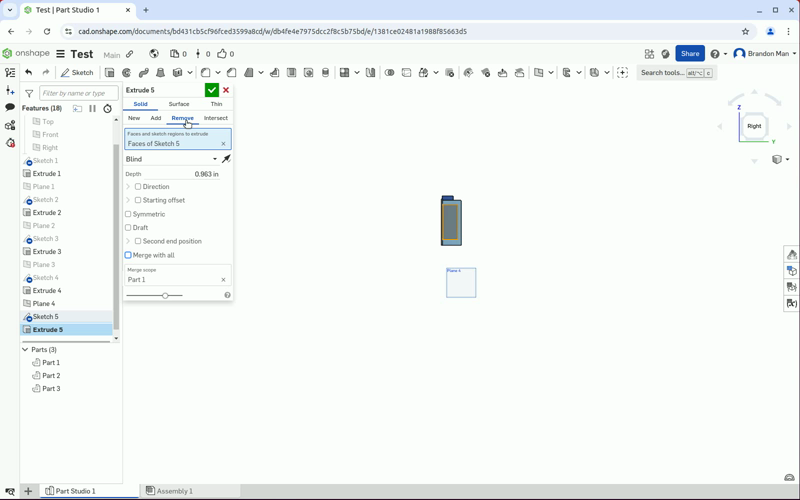
key(space)
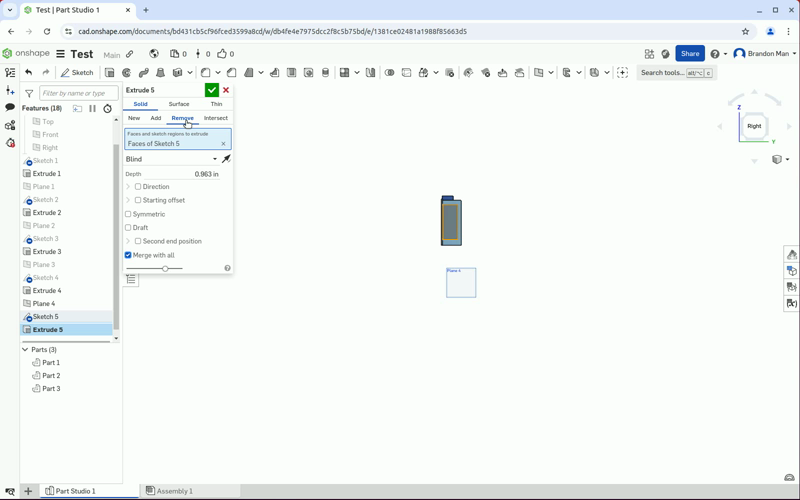
key(enter)
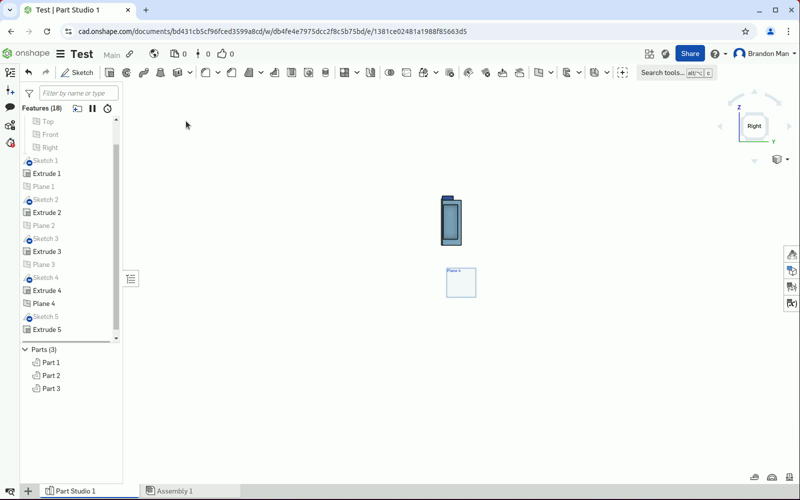
key(shift+h)
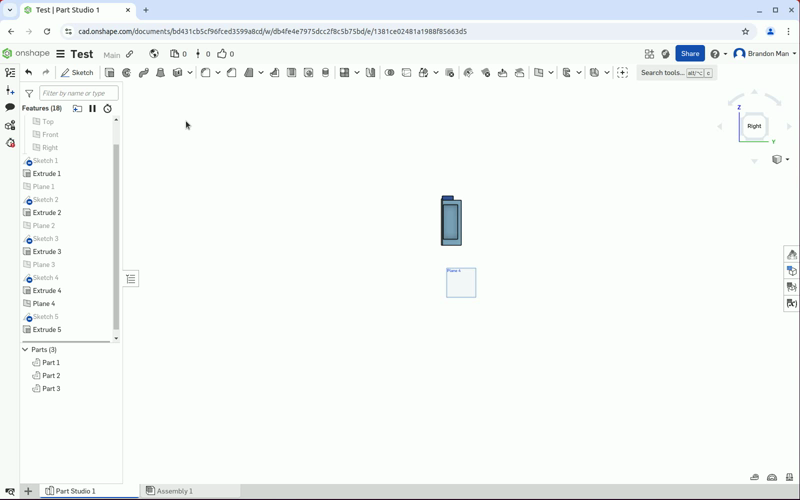
key(shift+h)
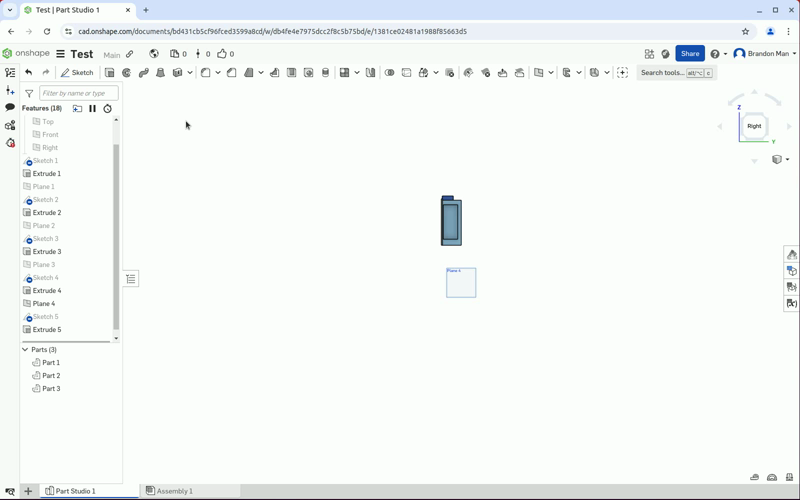
mouse_move(69, 163)
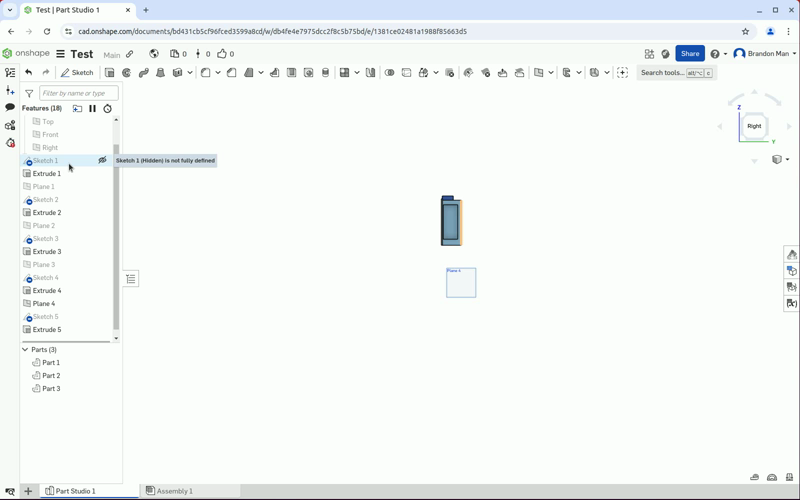
click(69, 163)
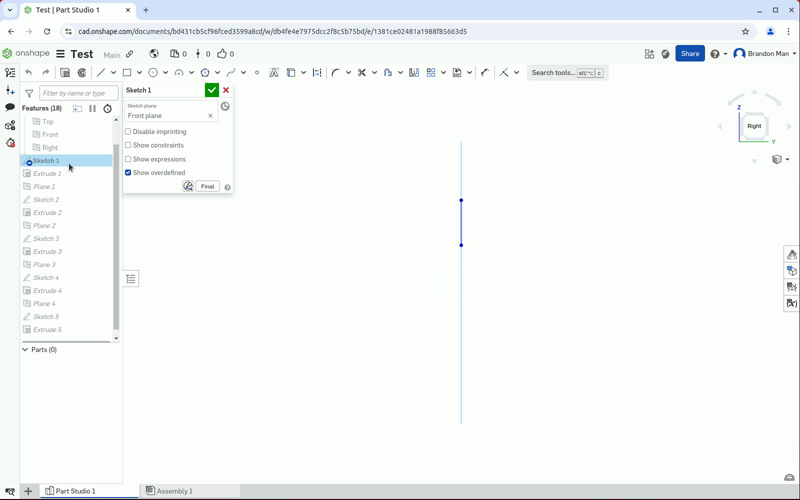
mouse_move(229, 92)
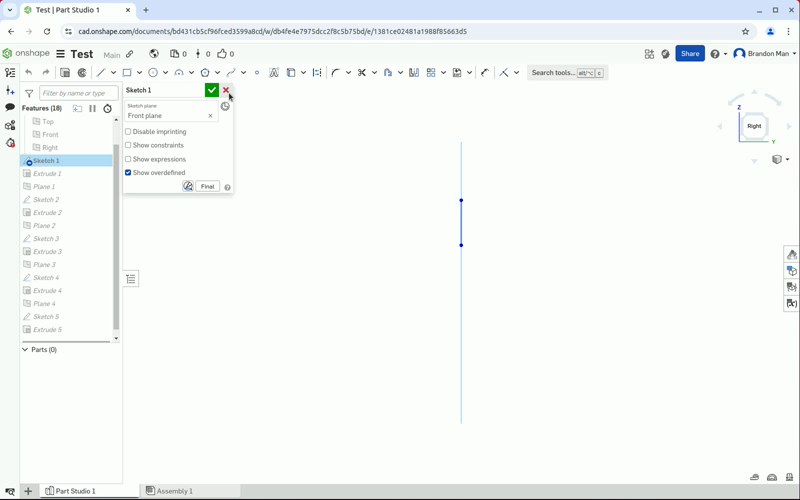
click(229, 92)
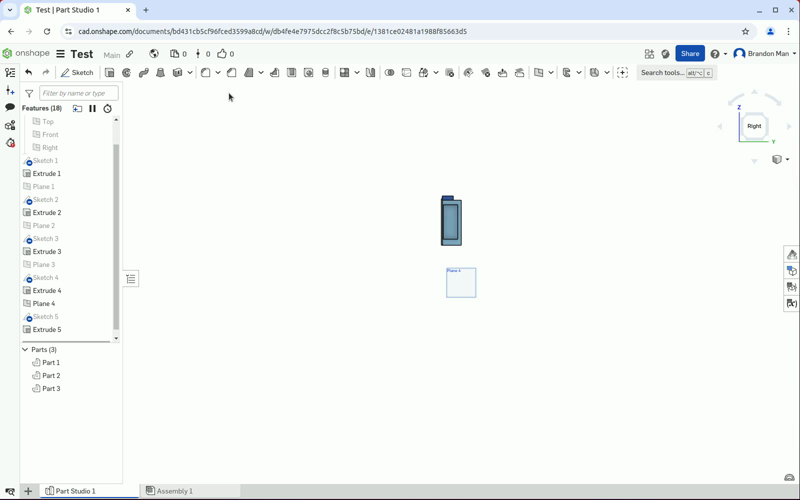
mouse_move(541, 75)
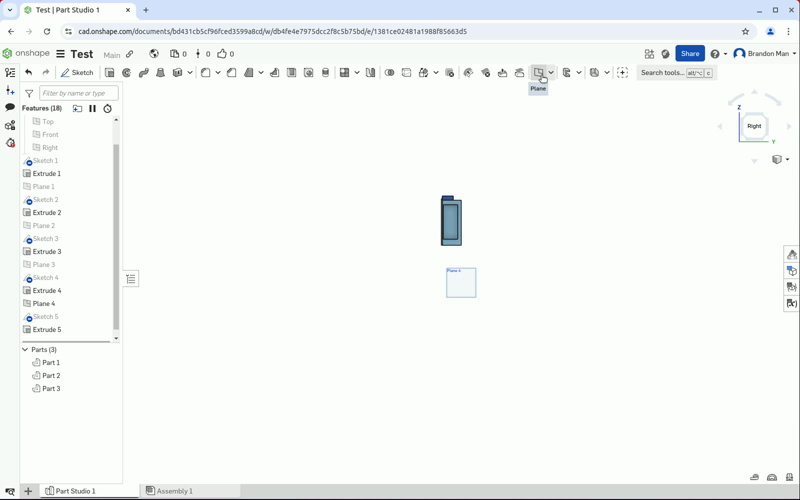
click(541, 75)
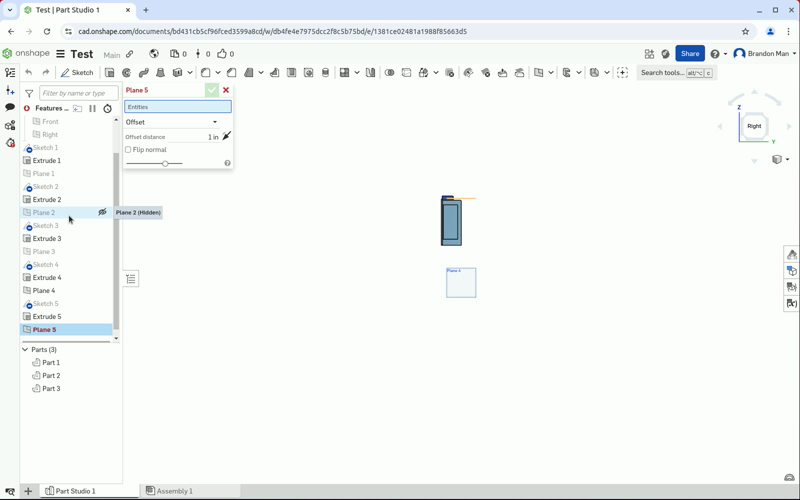
scroll(3)
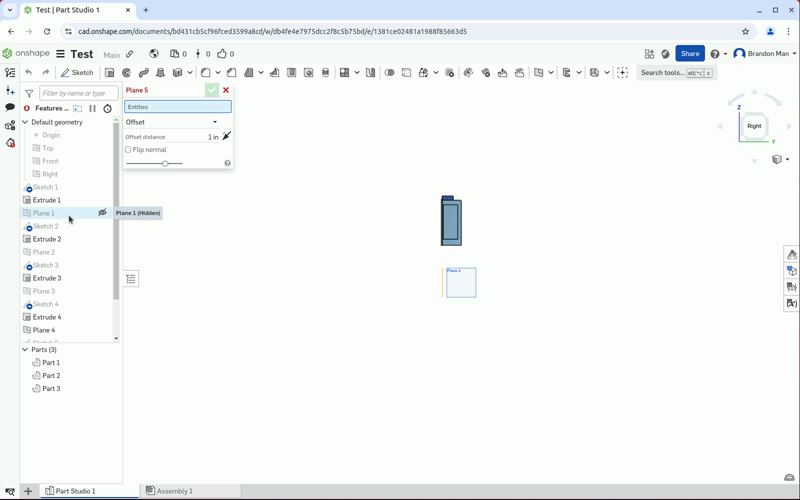
mouse_move(69, 176)
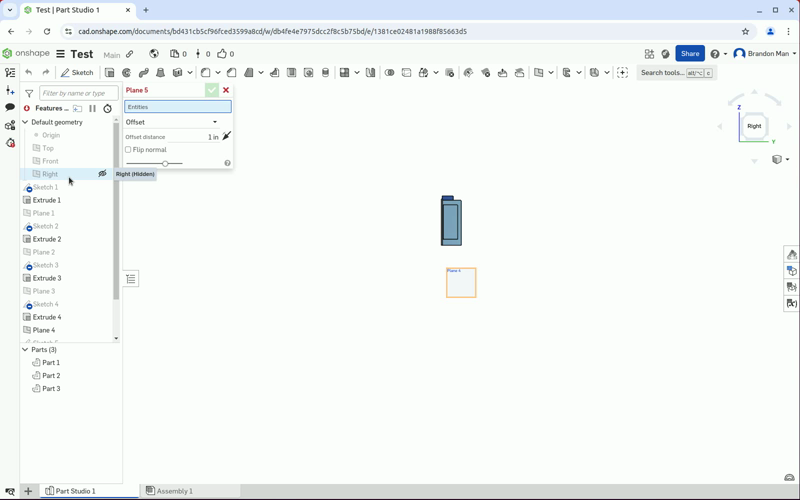
click(69, 176)
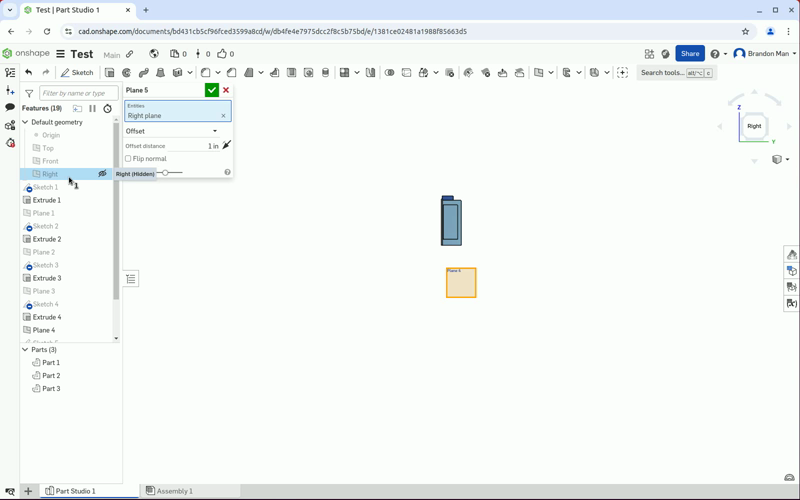
key(tab, 2)
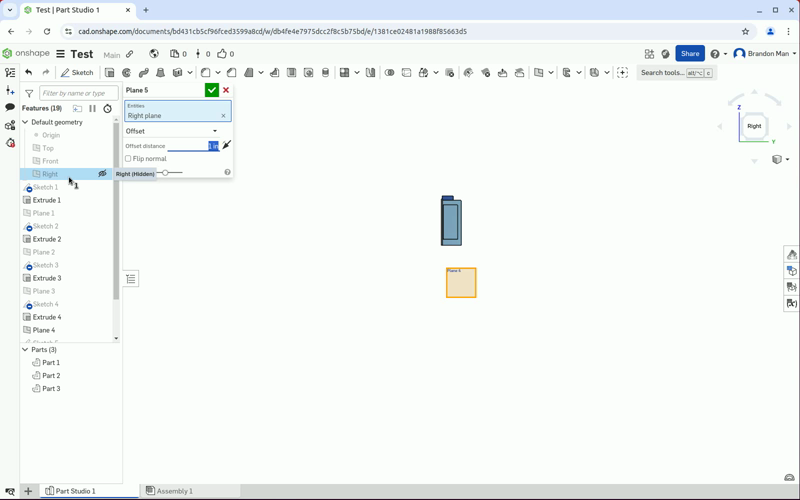
text(21.907)
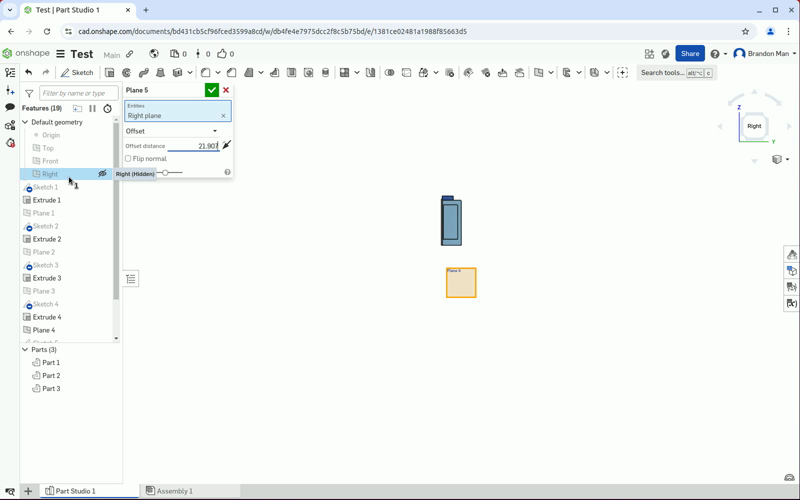
key(enter, 2)
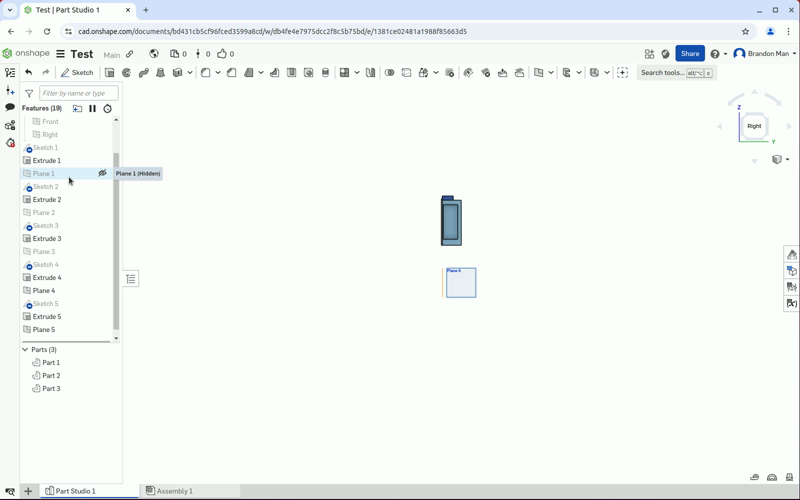
key(shift+s)
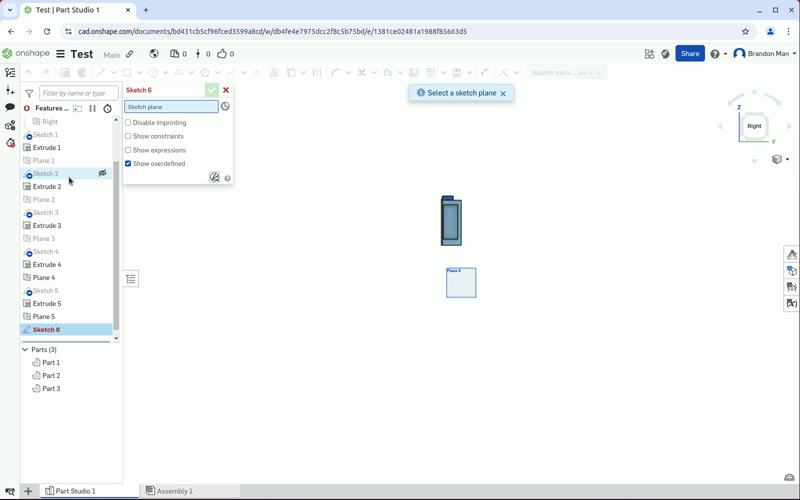
mouse_move(69, 319)
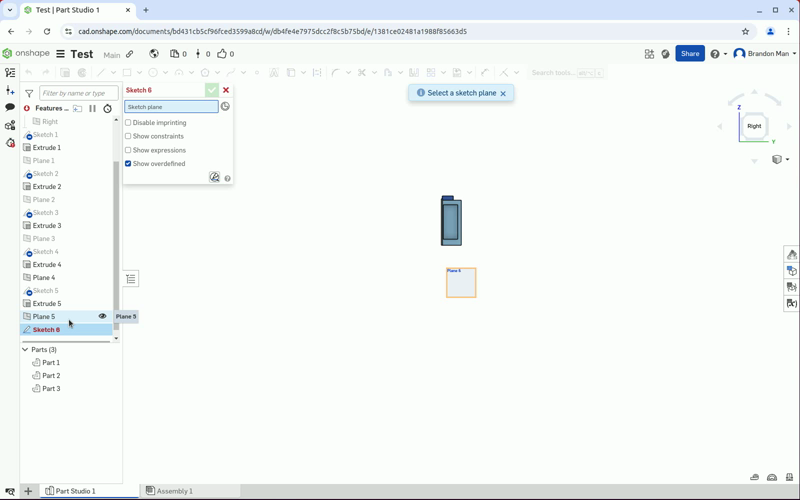
click(69, 319)
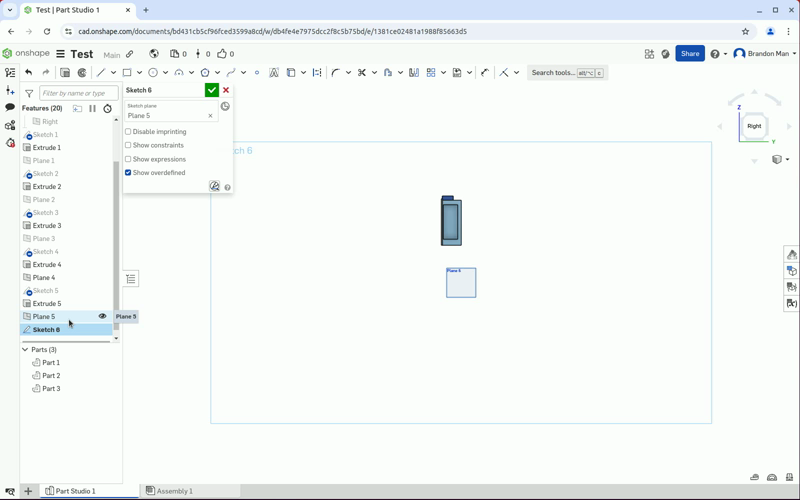
mouse_move(73, 352)
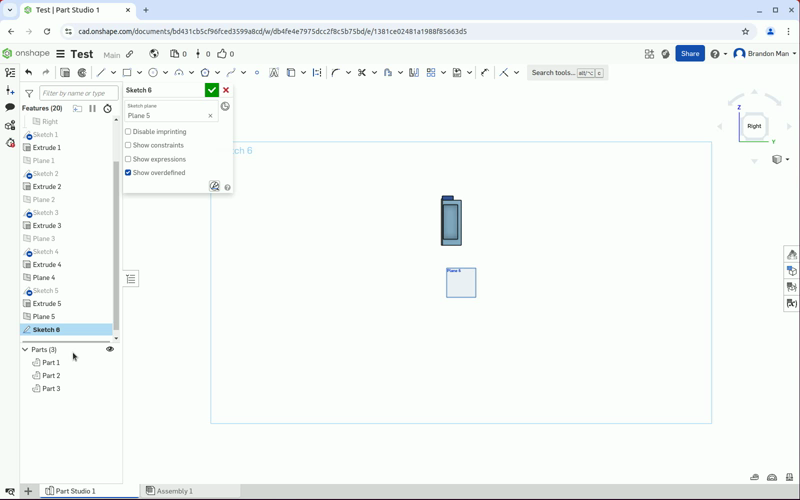
key(y)
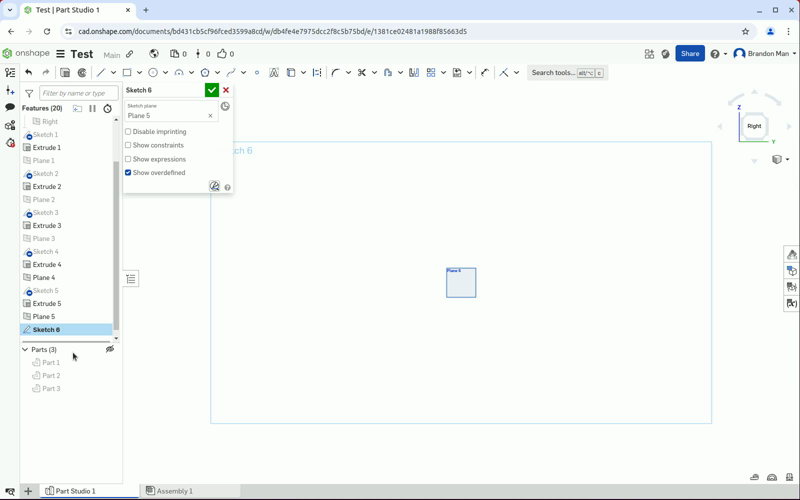
key(l)
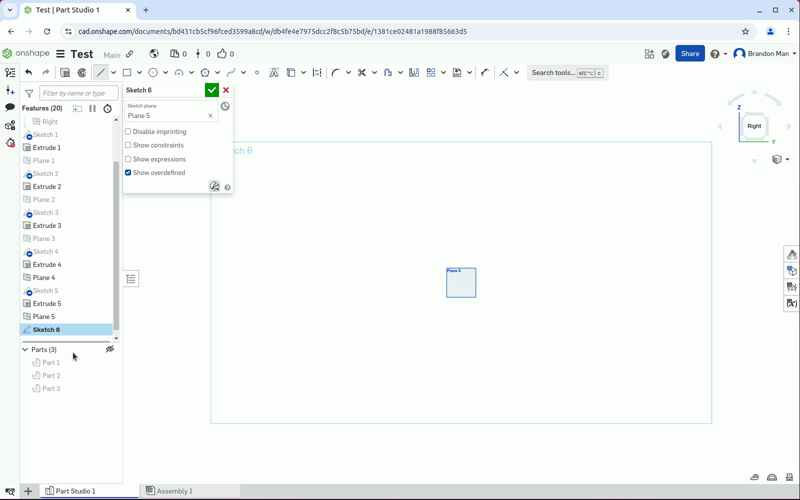
key_down(shift)
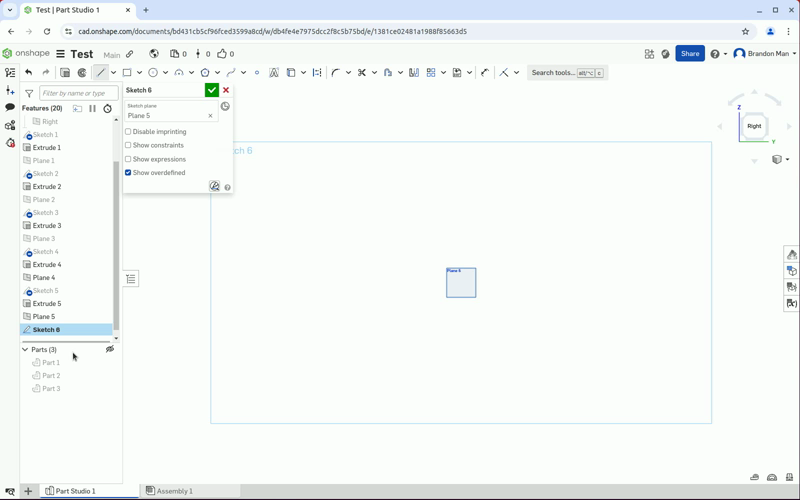
mouse_move(450, 238)
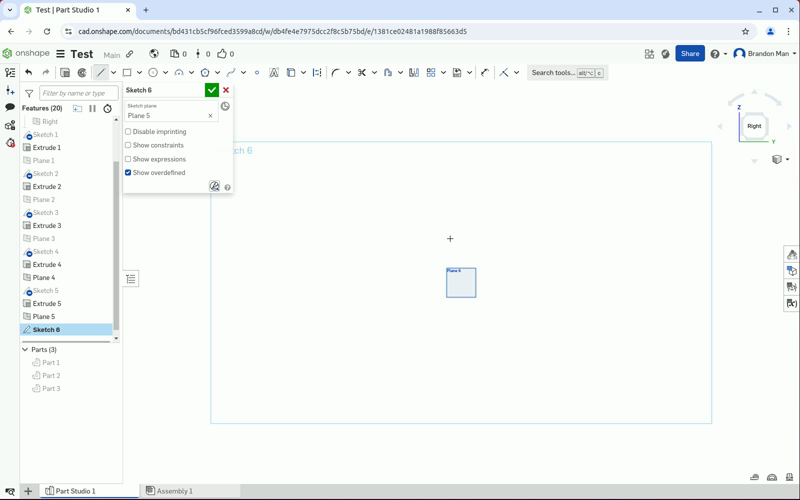
click(450, 238)
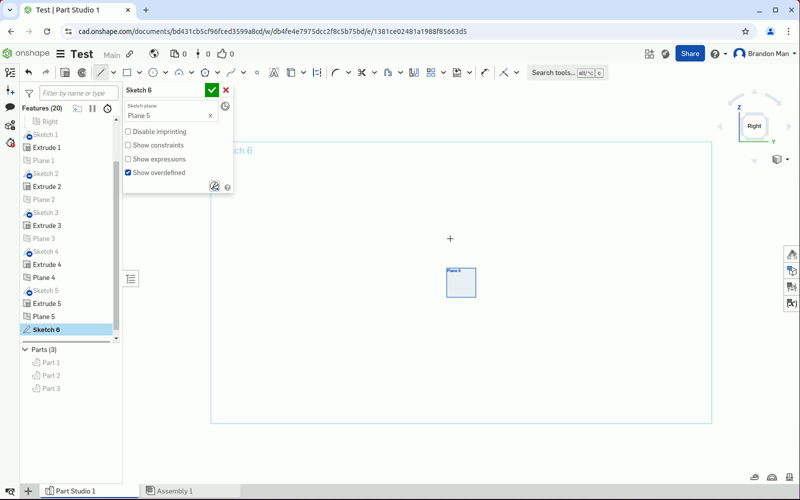
key_up(shift)
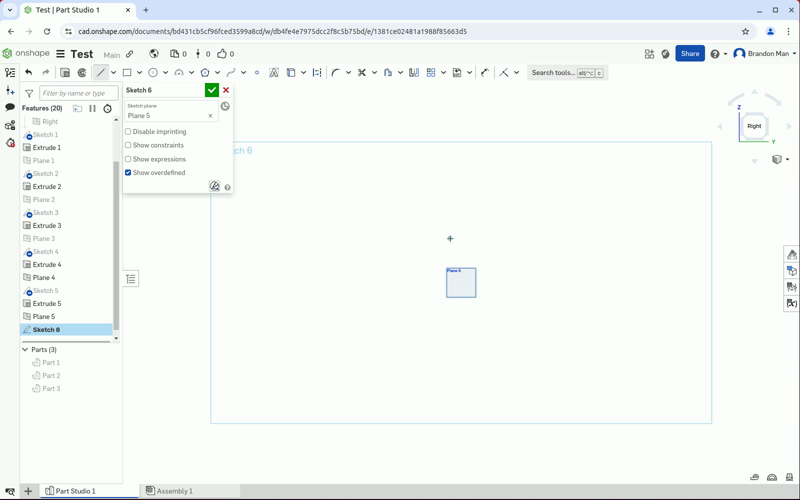
key_down(shift)
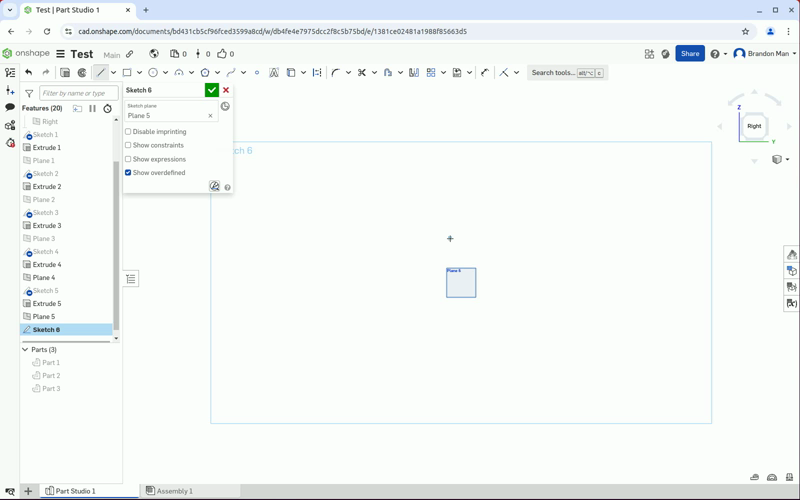
mouse_move(480, 238)
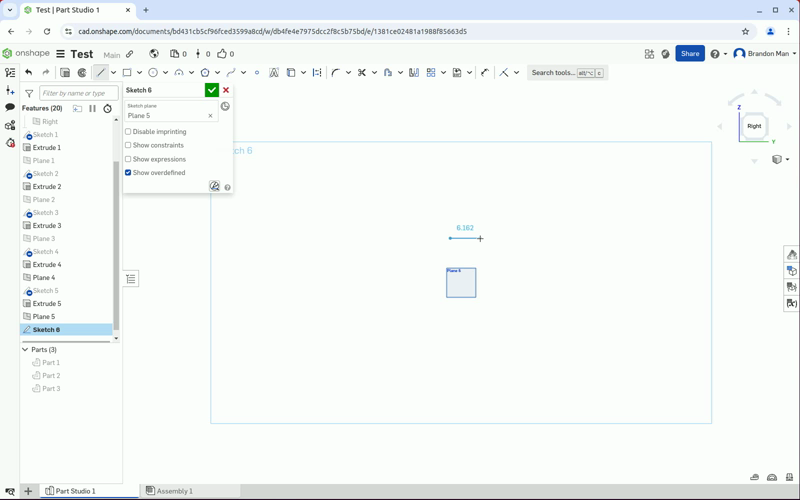
mouse_move(457, 238)
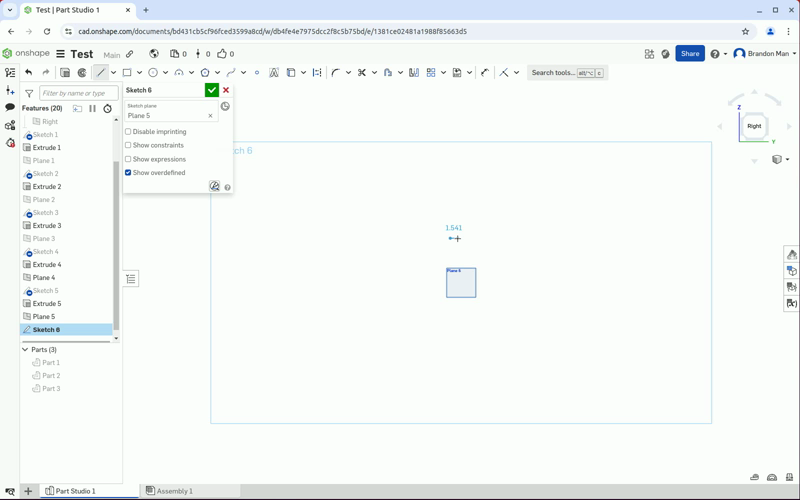
click(457, 238)
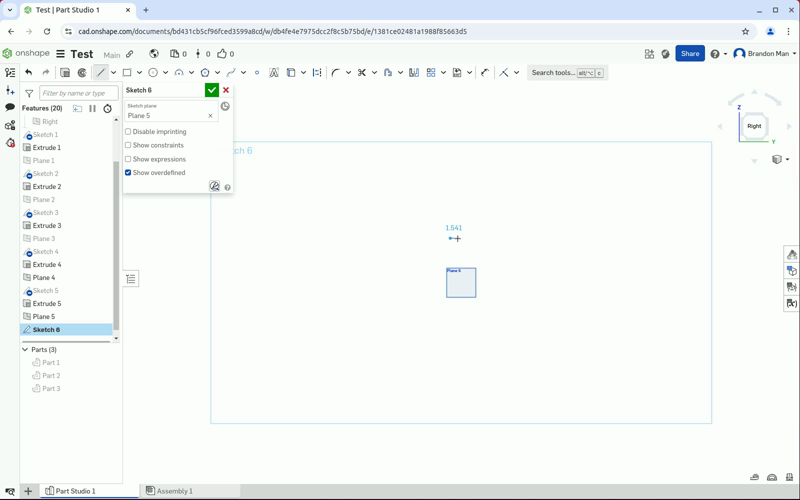
key_up(shift)
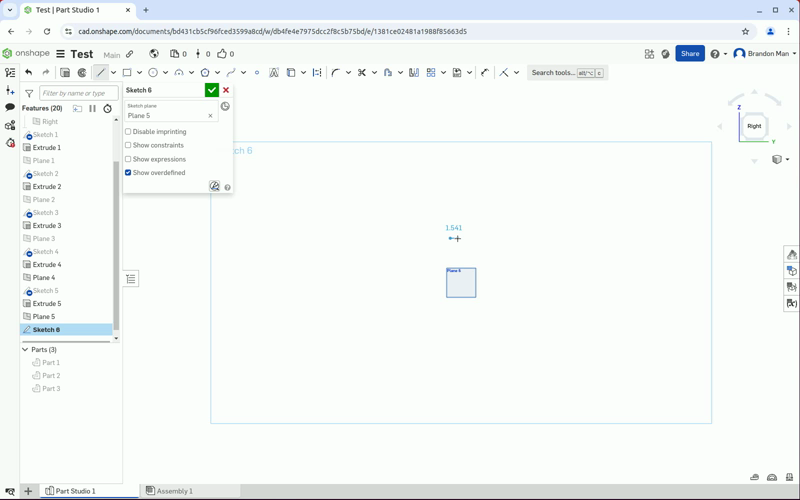
key_down(shift)
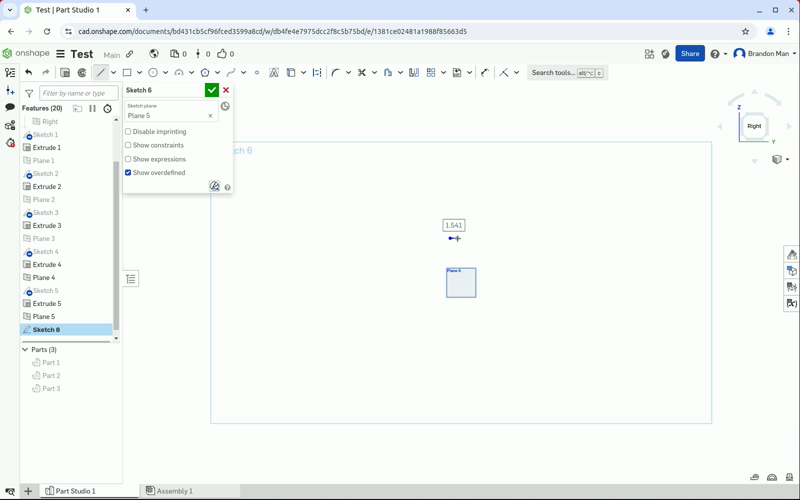
mouse_move(487, 238)
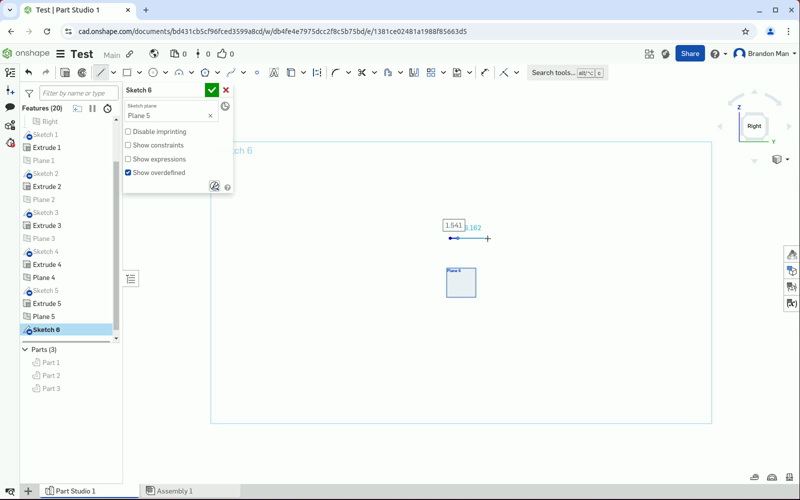
mouse_move(457, 204)
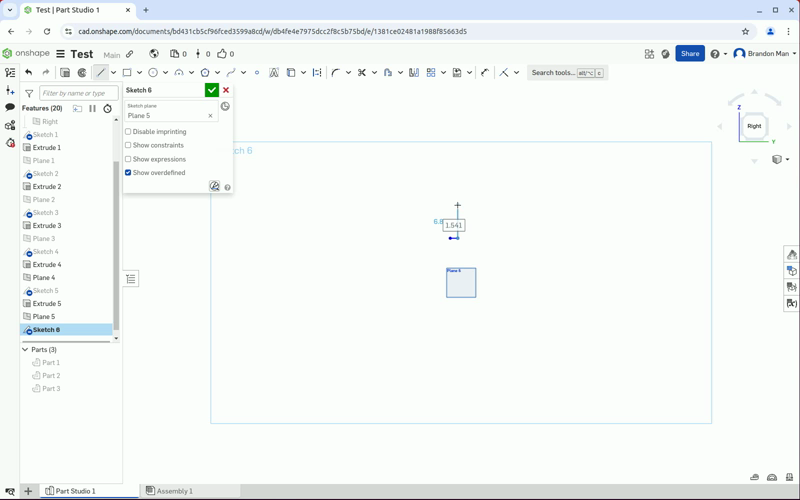
click(457, 204)
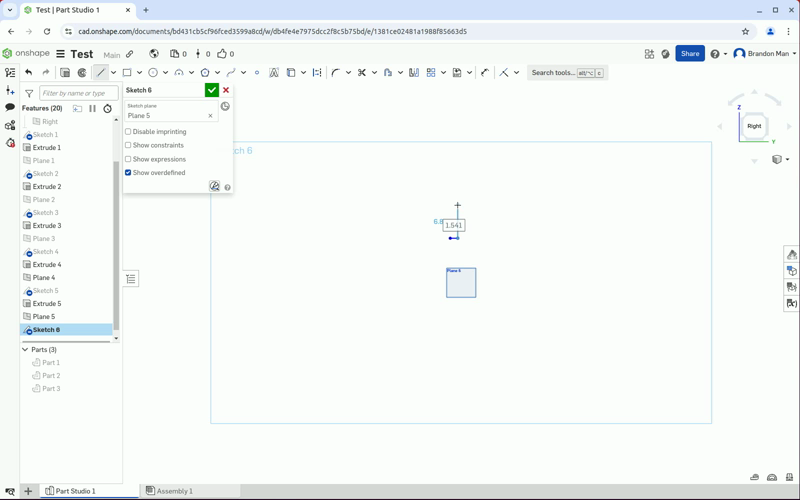
key_up(shift)
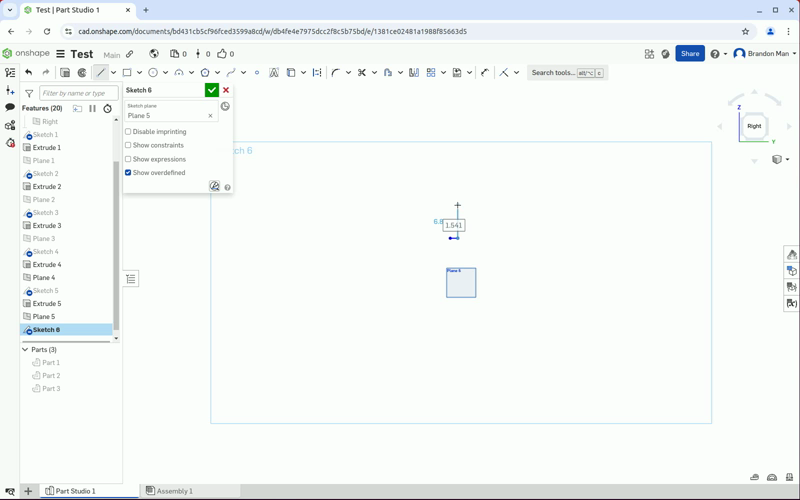
key_down(shift)
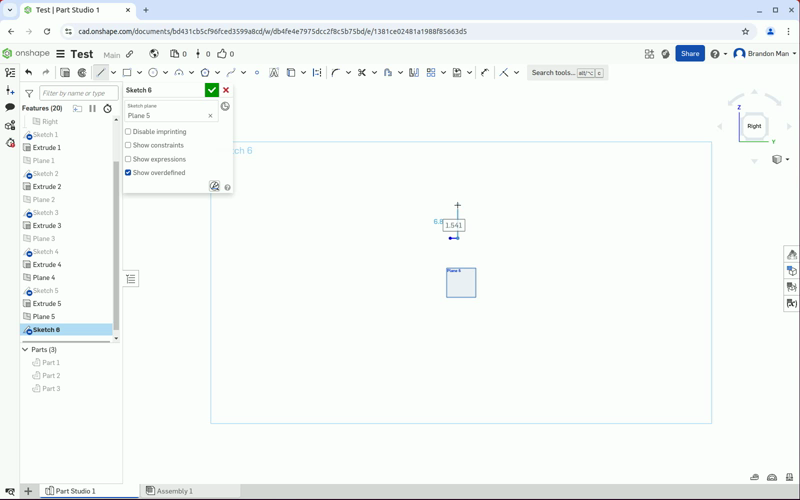
mouse_move(487, 204)
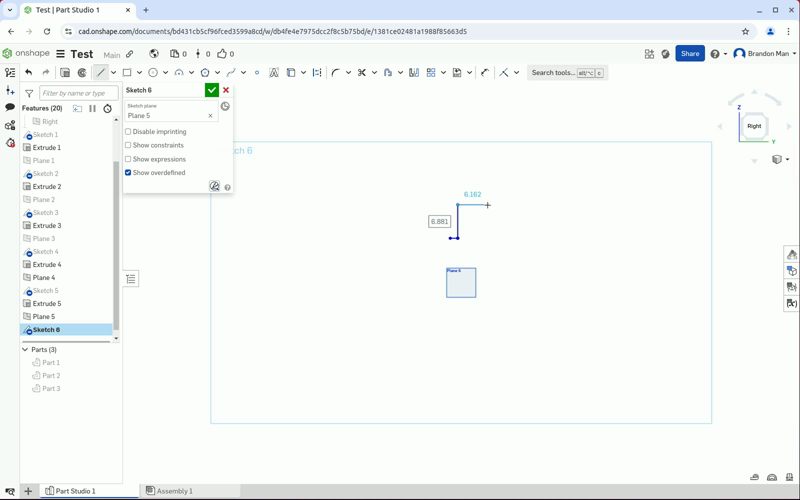
mouse_move(450, 204)
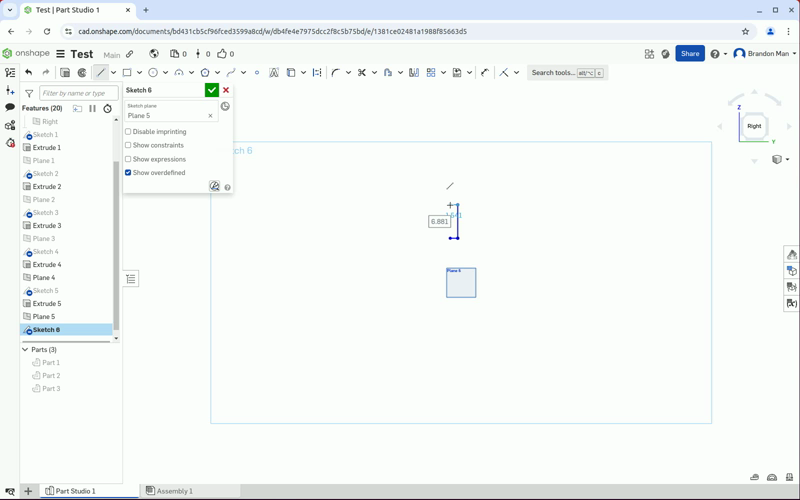
click(450, 204)
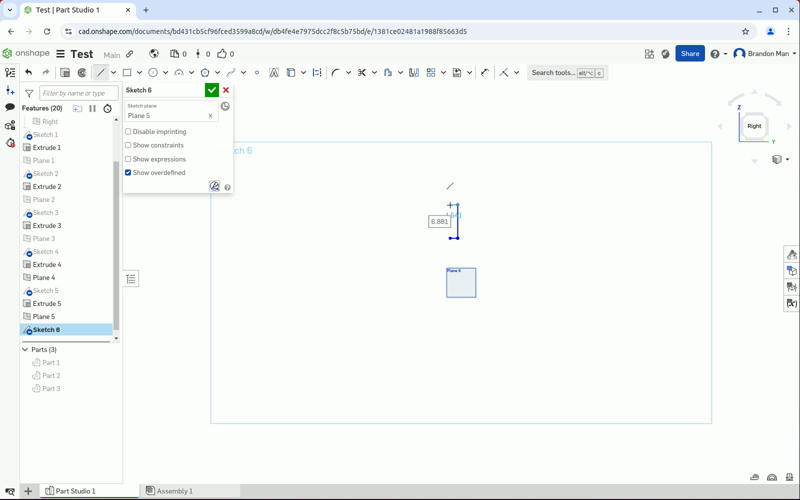
key_up(shift)
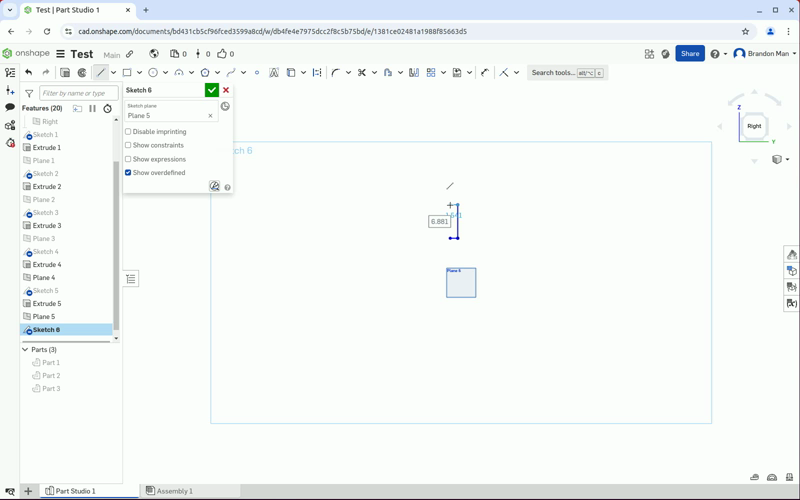
mouse_move(480, 204)
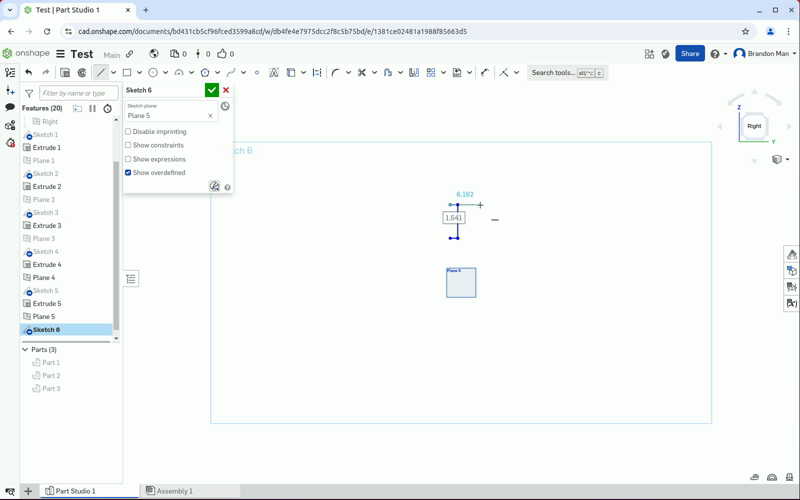
key_down(shift)
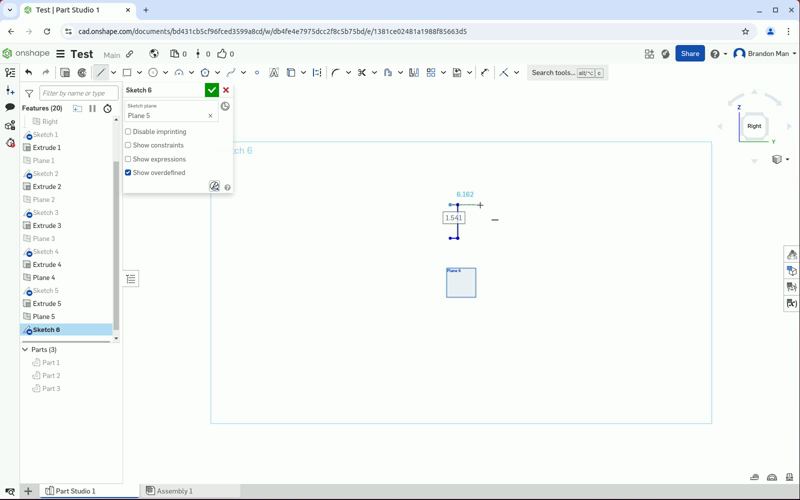
mouse_move(450, 238)
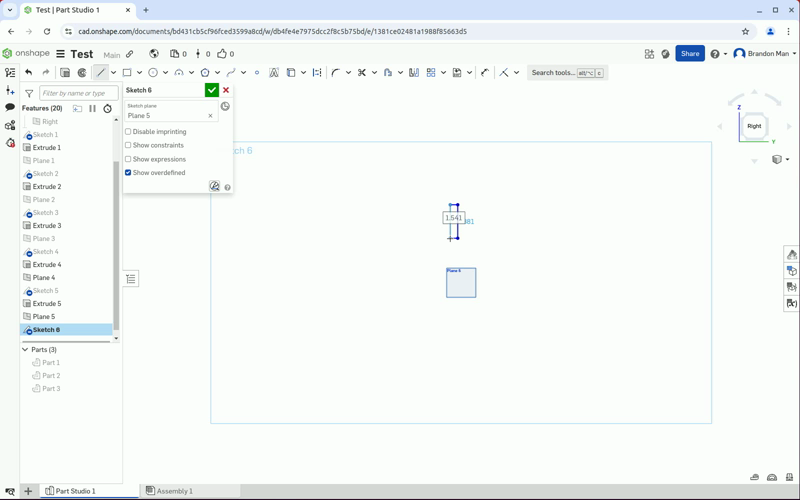
key_up(shift)
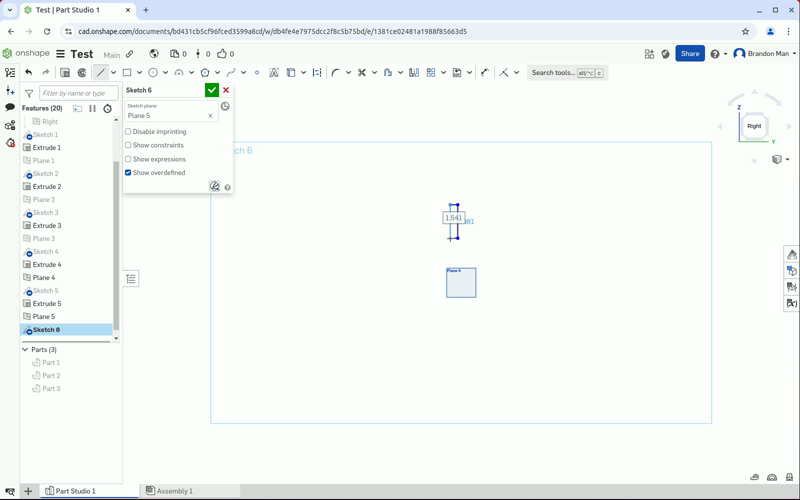
click(450, 238)
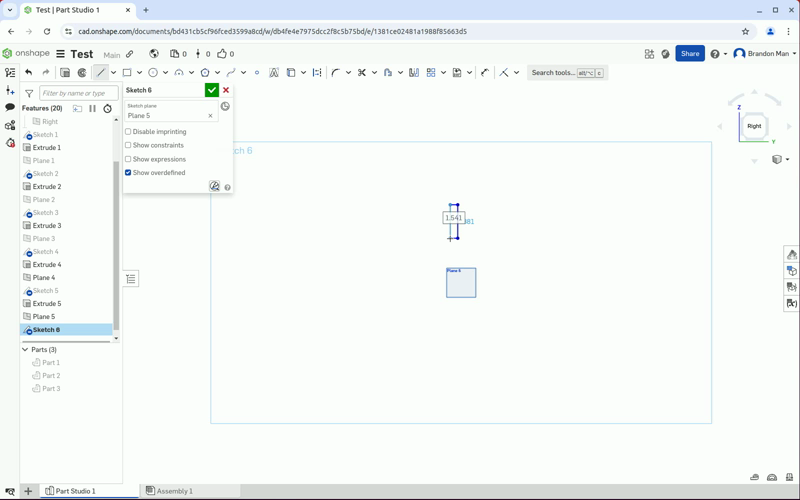
key(esc)
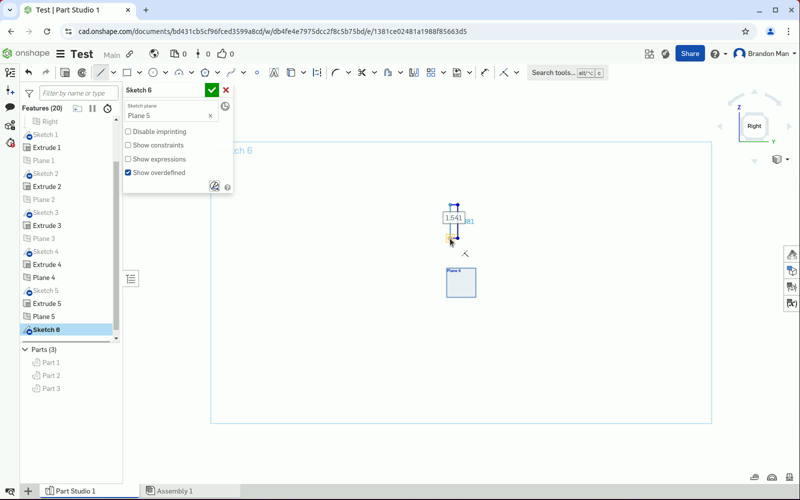
mouse_move(450, 222)
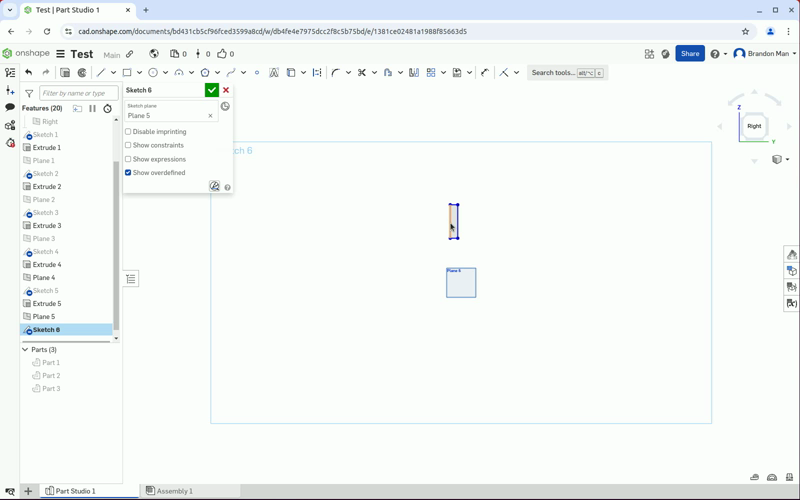
scroll(6)
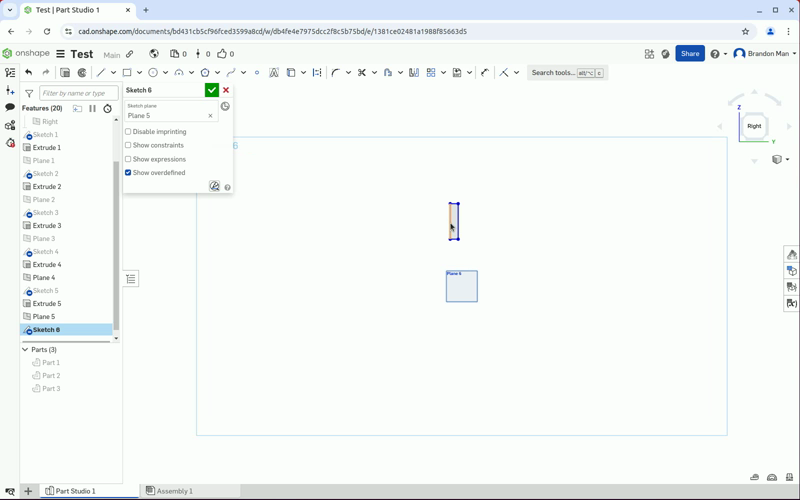
scroll(6)
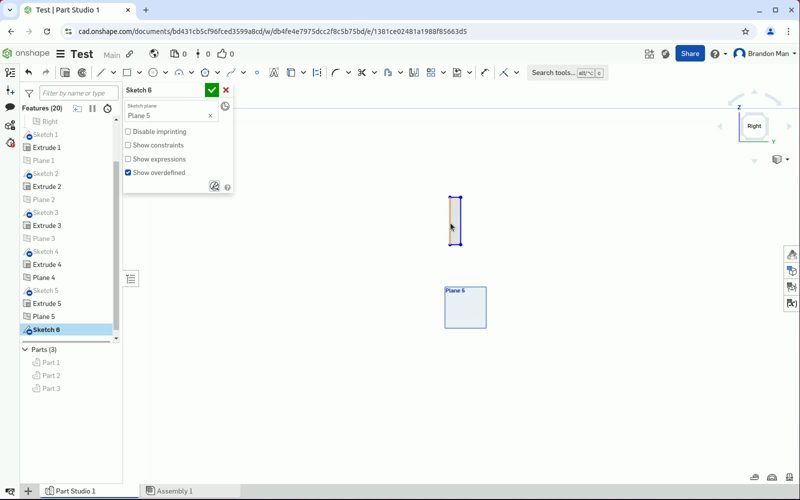
scroll(6)
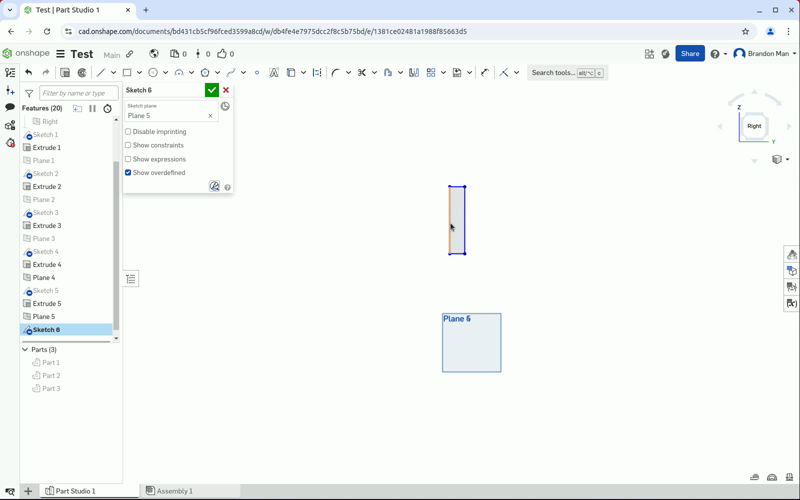
scroll(6)
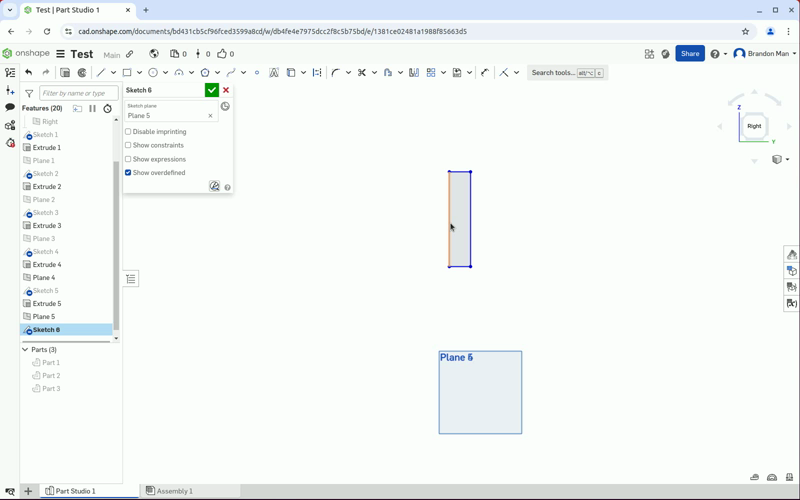
scroll(6)
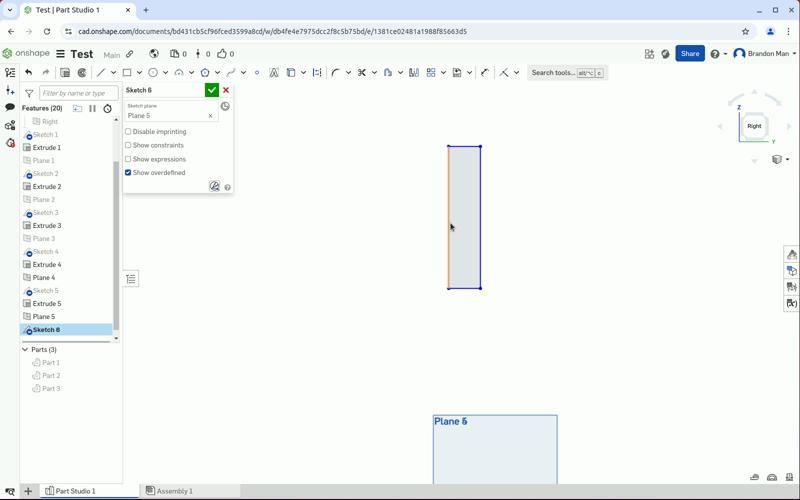
scroll(6)
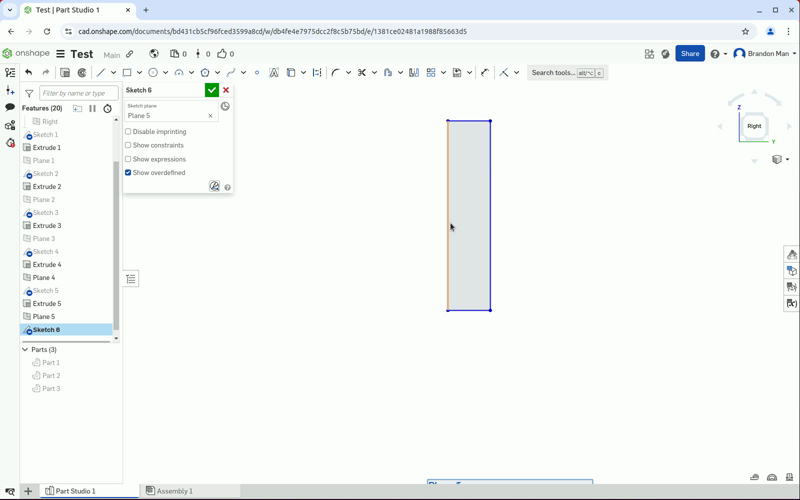
scroll(6)
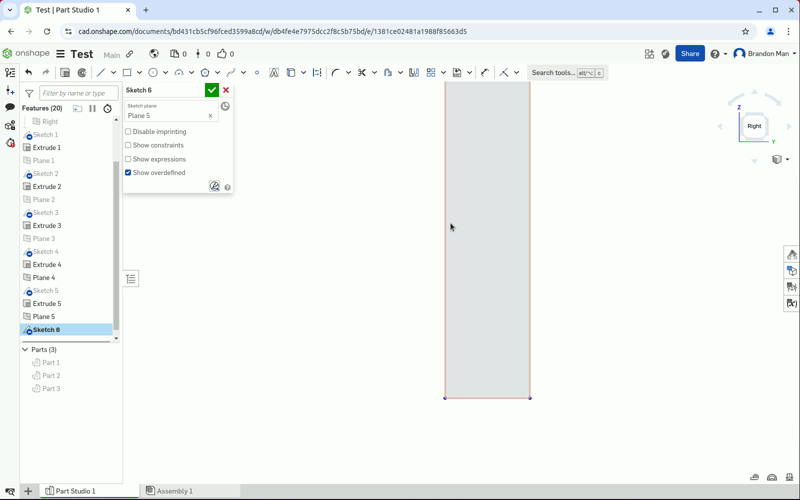
click(450, 222)
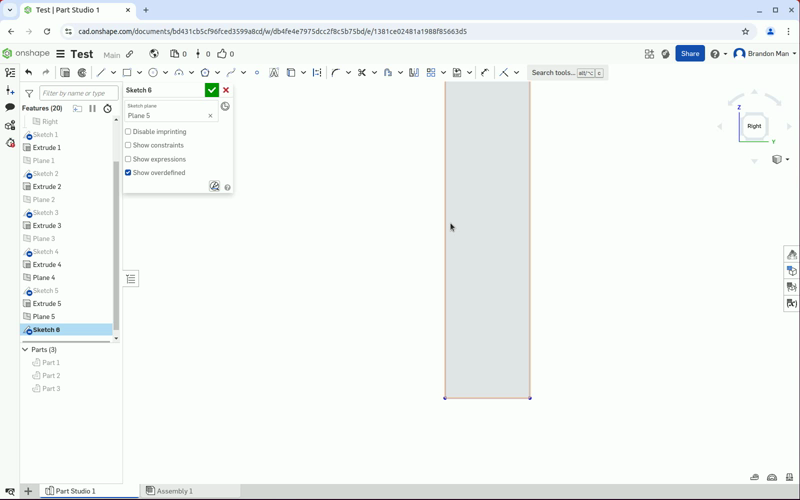
scroll(-6)
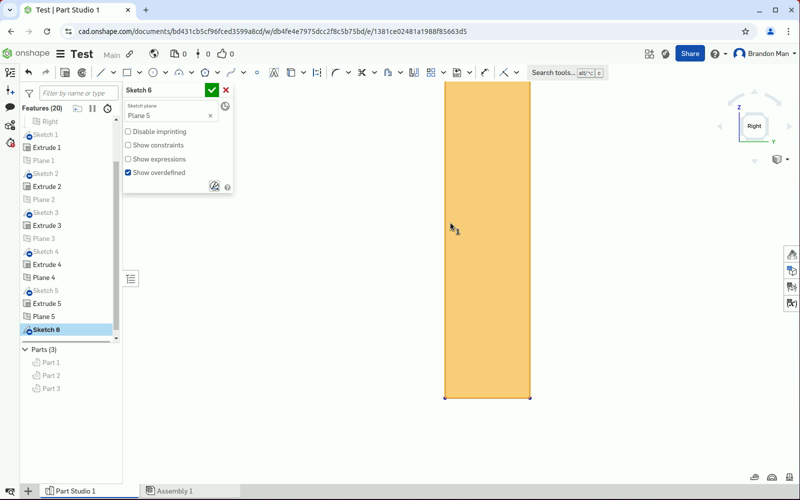
scroll(-6)
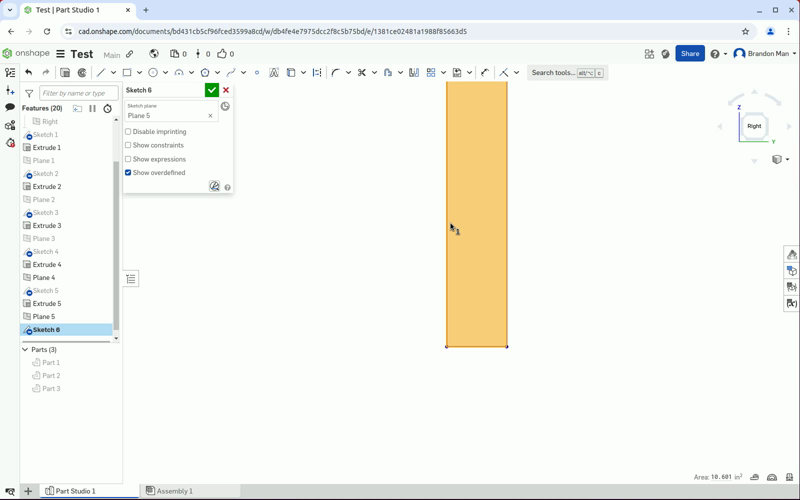
scroll(-6)
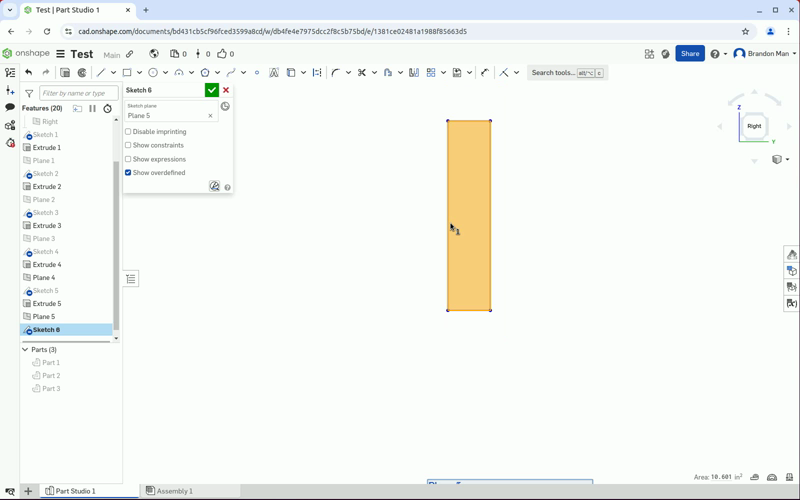
scroll(-6)
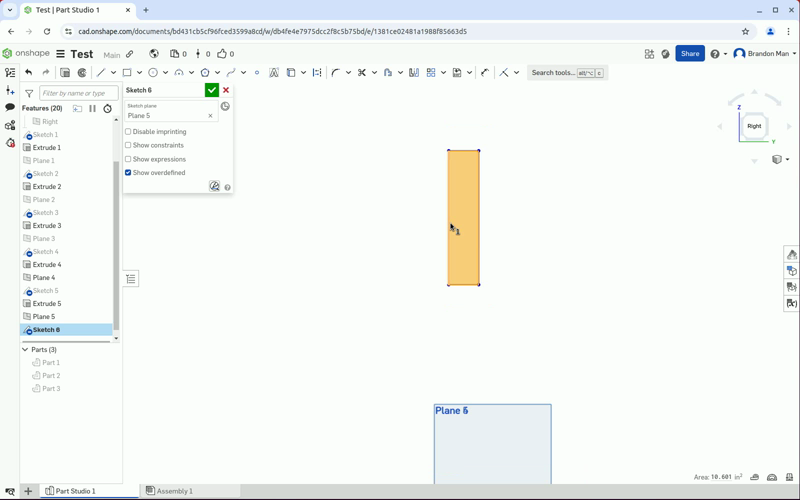
scroll(-6)
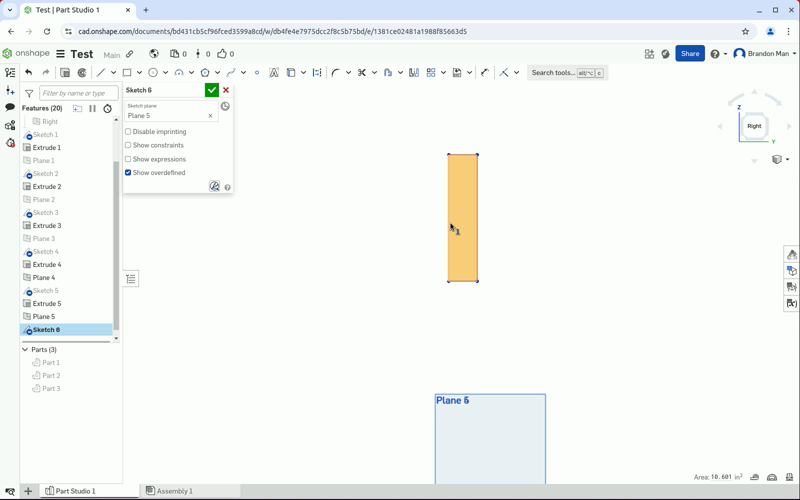
scroll(-6)
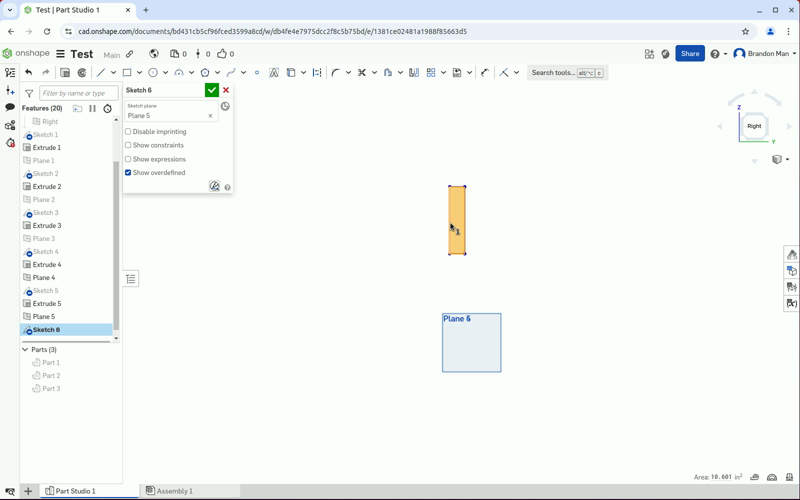
scroll(-6)
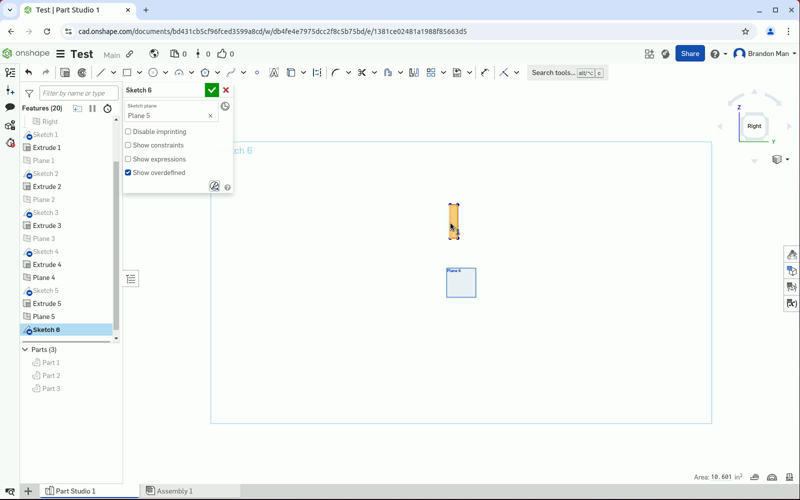
mouse_move(73, 352)
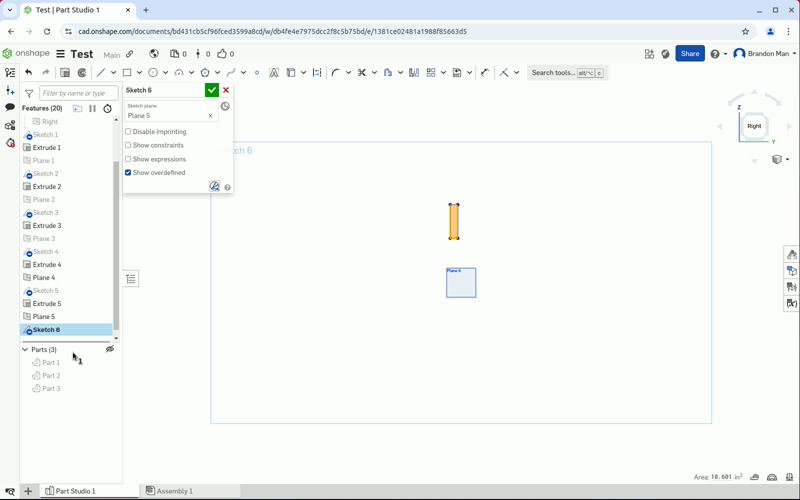
key(shift+y)
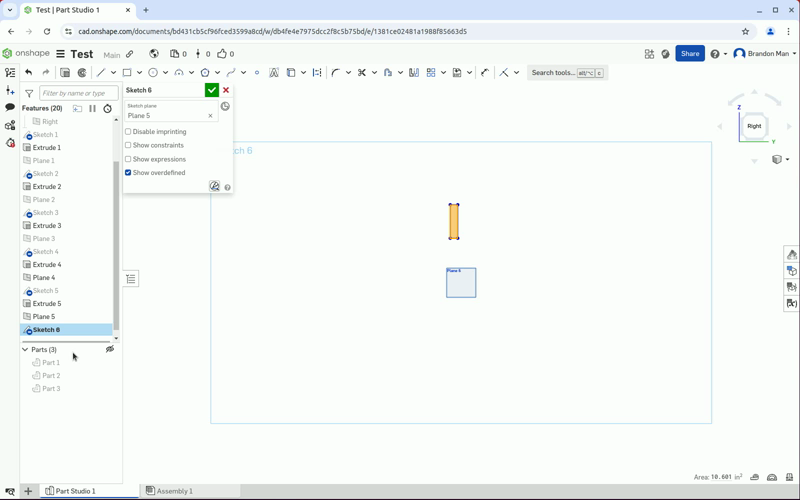
key(shift+e)
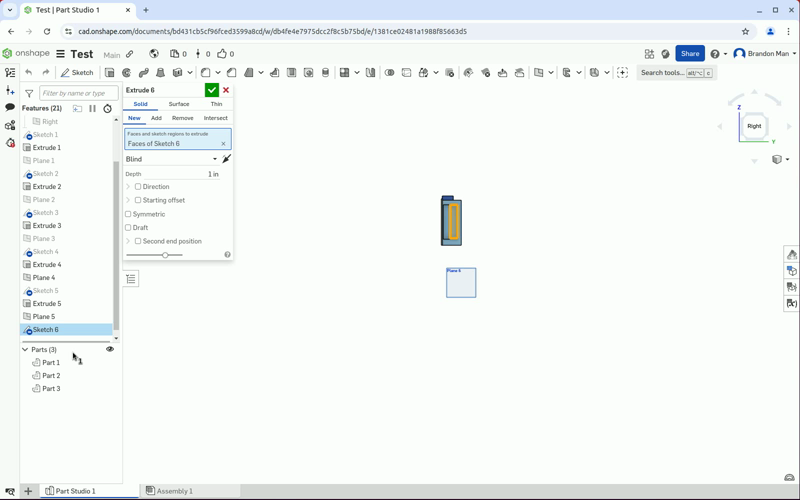
mouse_move(143, 106)
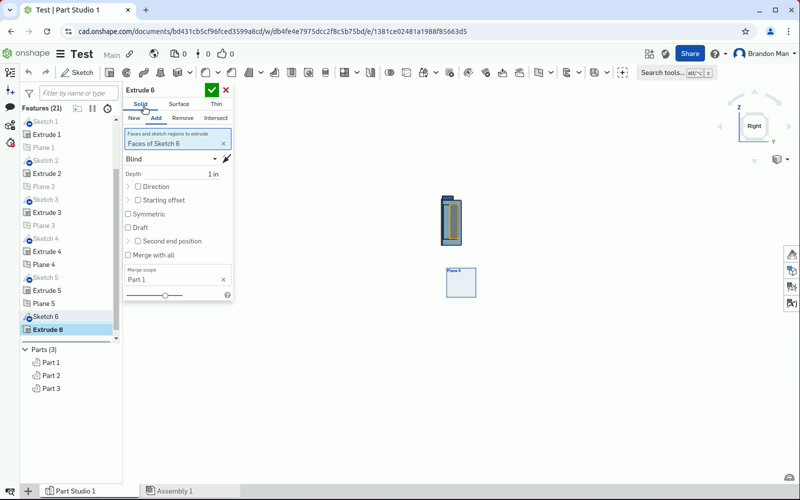
click(143, 106)
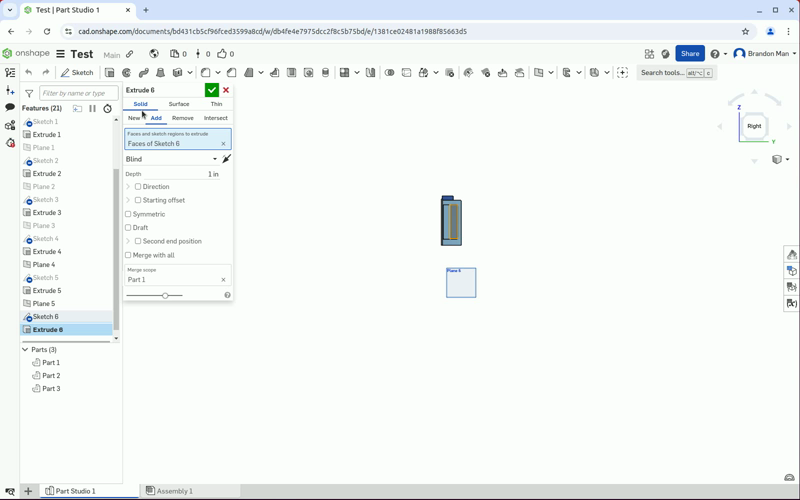
mouse_move(137, 120)
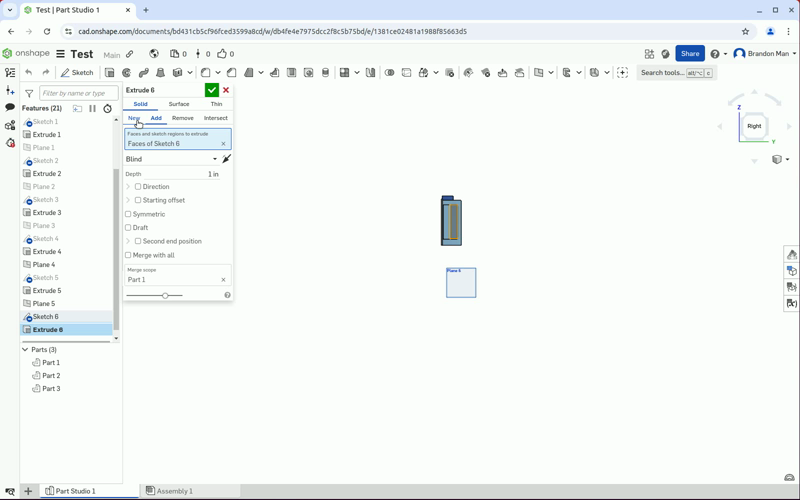
click(137, 120)
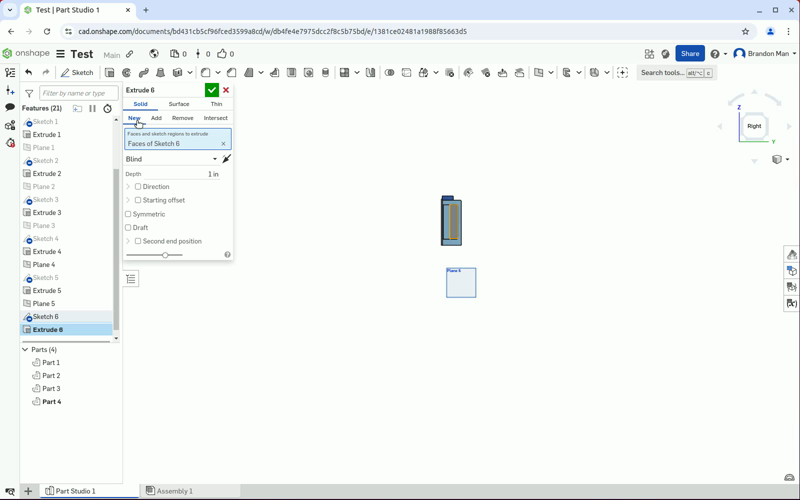
key(tab, 4)
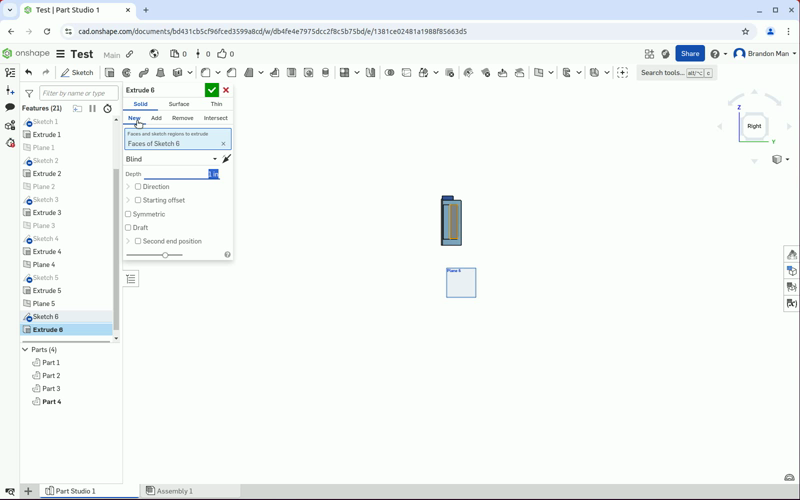
text(1.204)
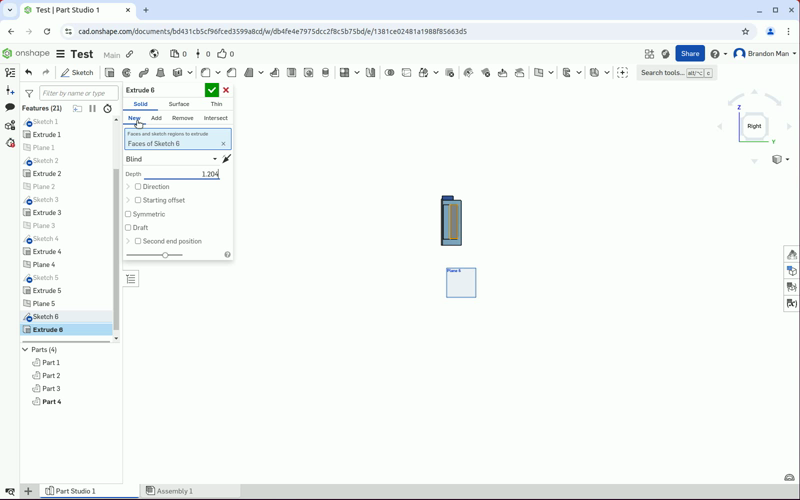
key(enter)
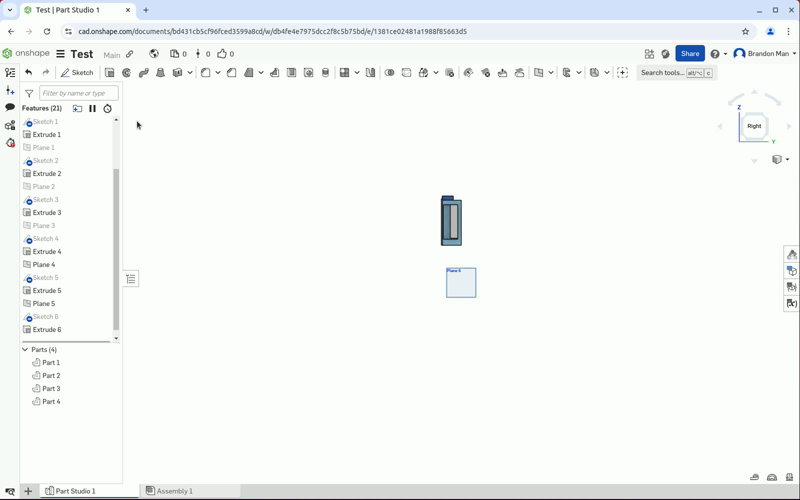
key(shift+h)
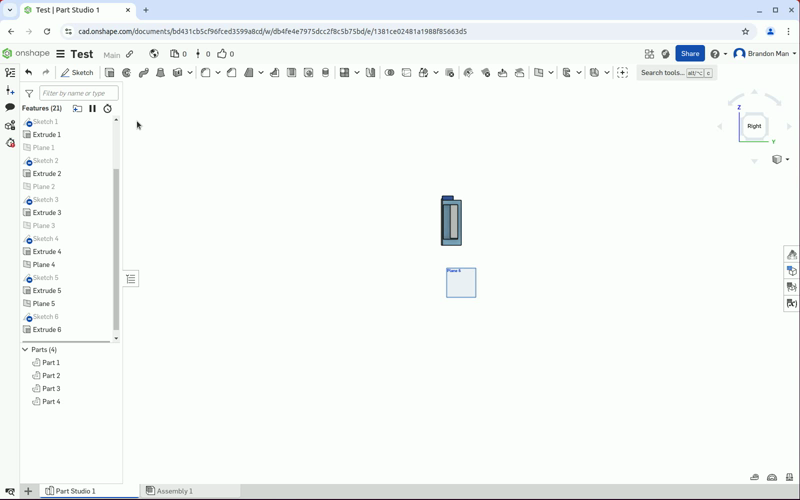
key(shift+h)
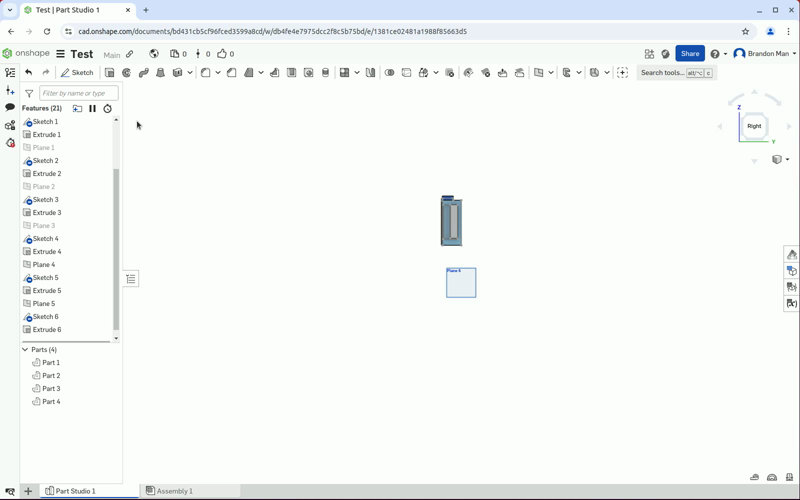
key(shift+7)
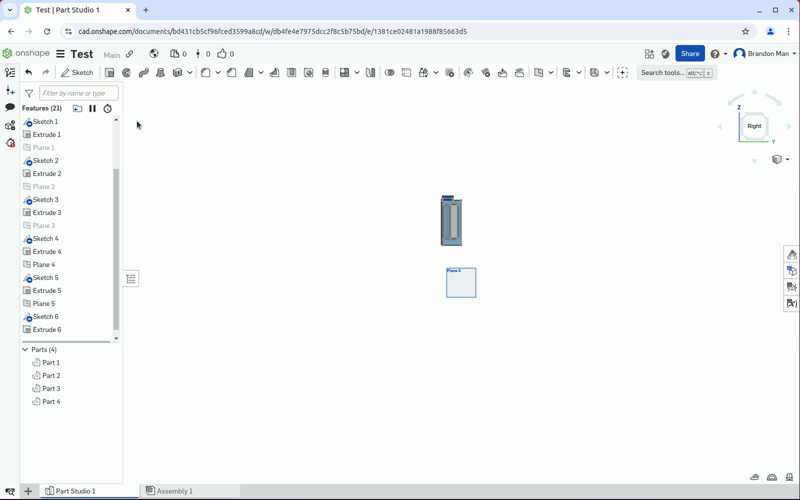
key(right, 2)
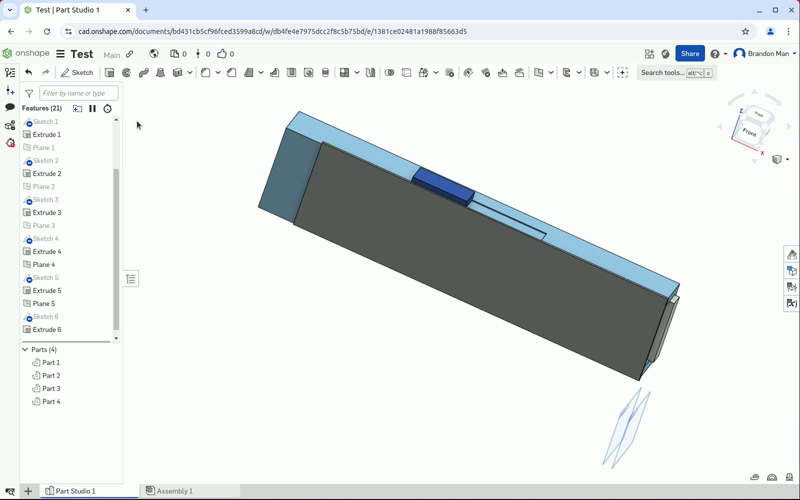
key(down, 2)
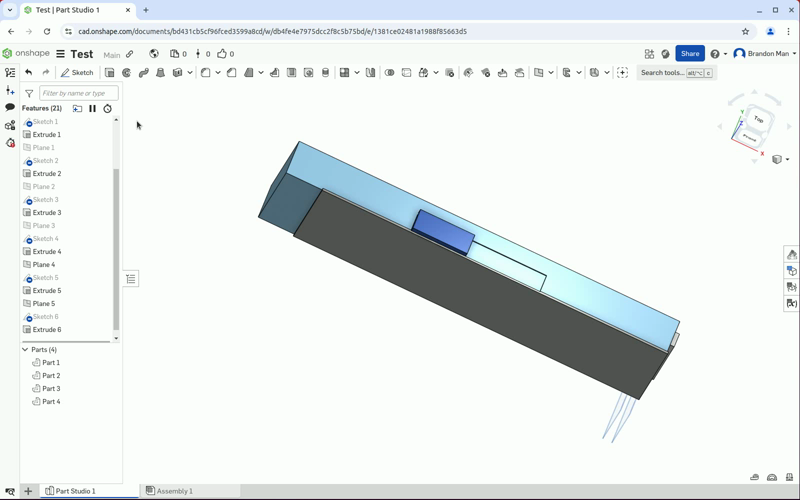
key(up, 2)
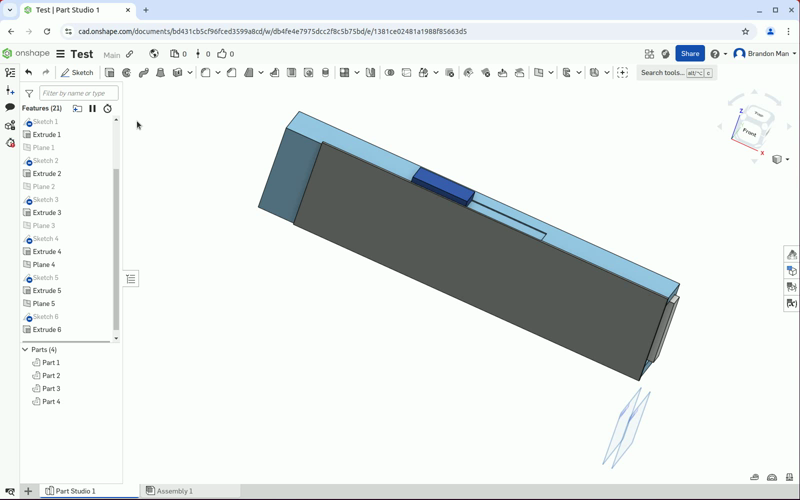
key(left, 2)
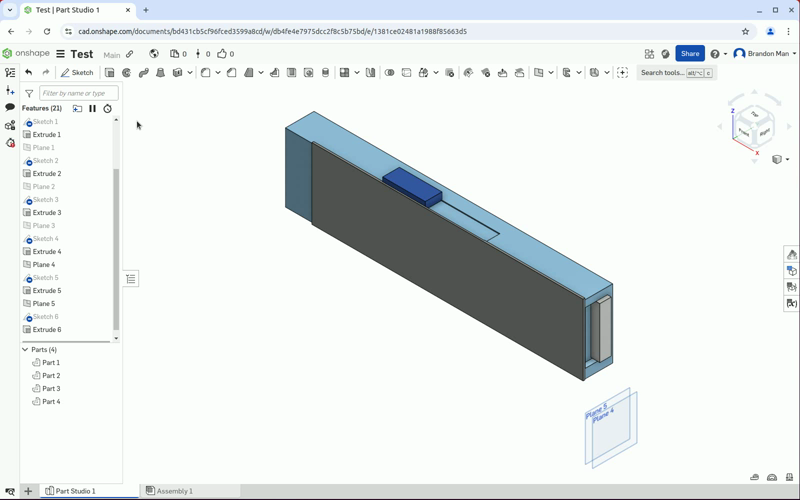
mouse_move(69, 124)
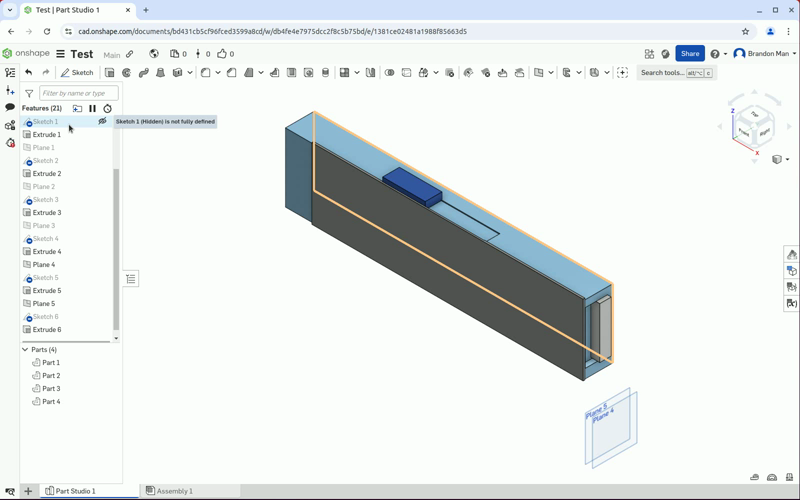
click(69, 124)